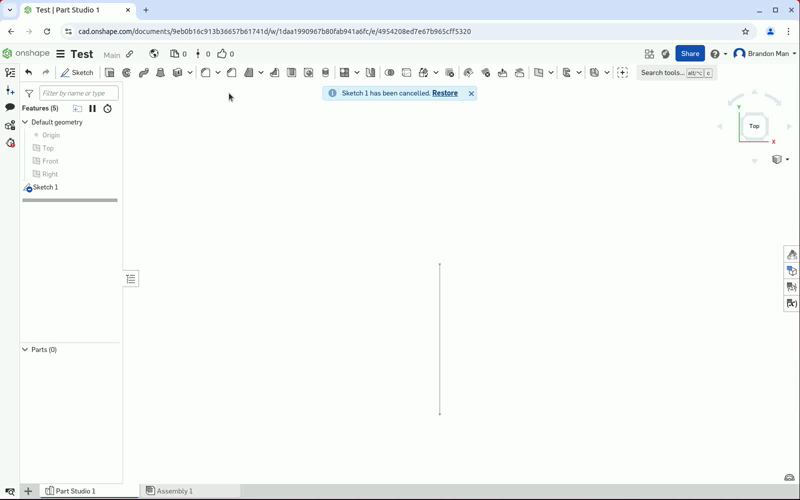
key(shift+h)
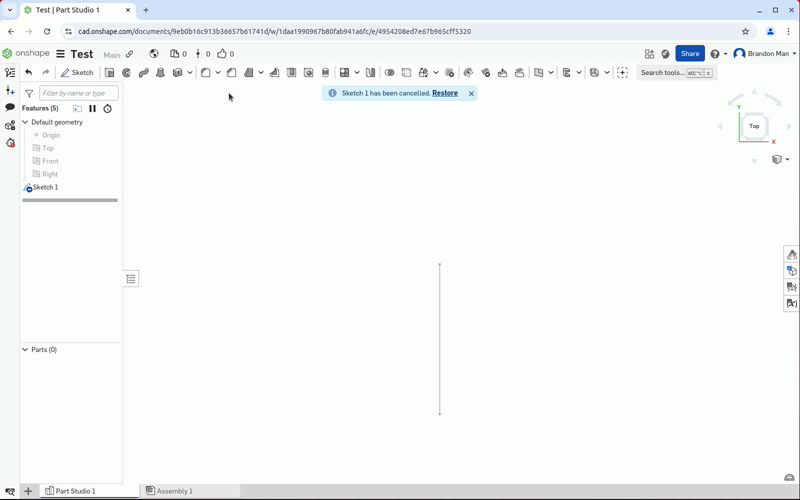
key(shift+s)
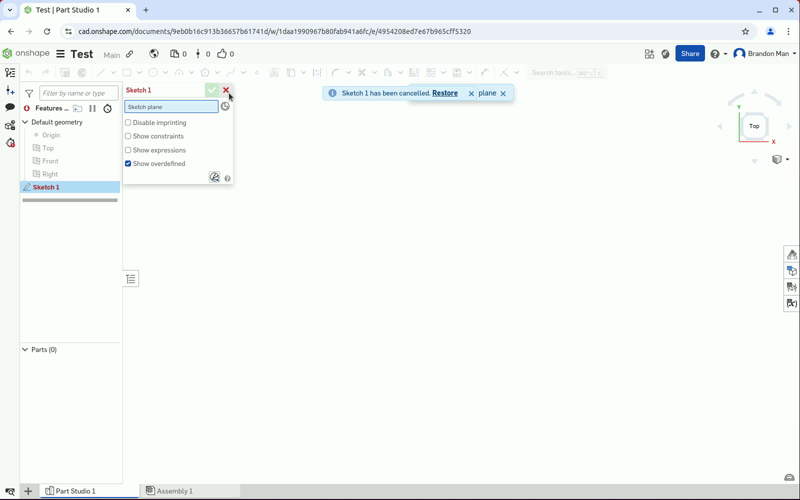
mouse_move(73, 150)
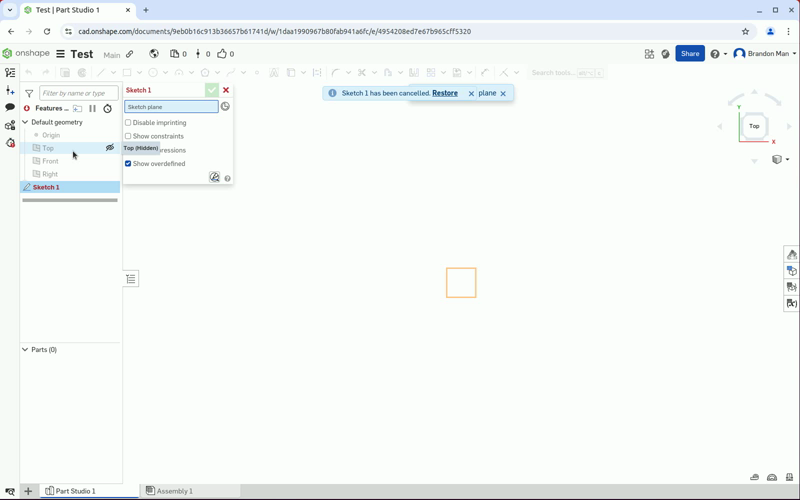
click(73, 150)
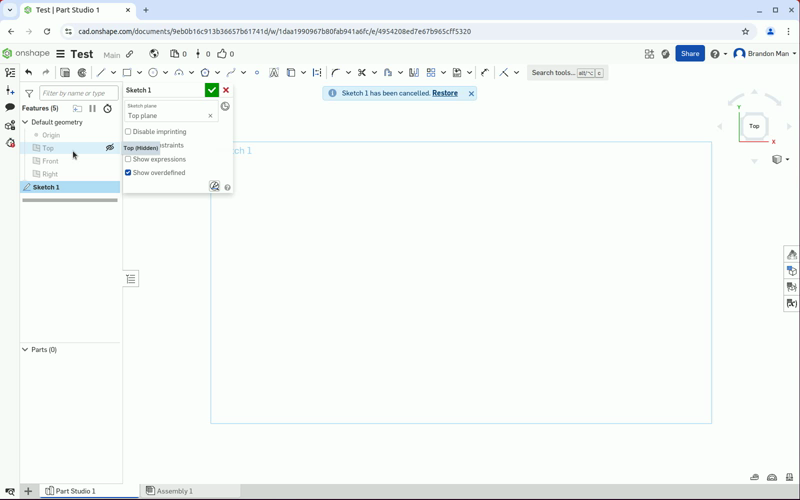
mouse_move(73, 352)
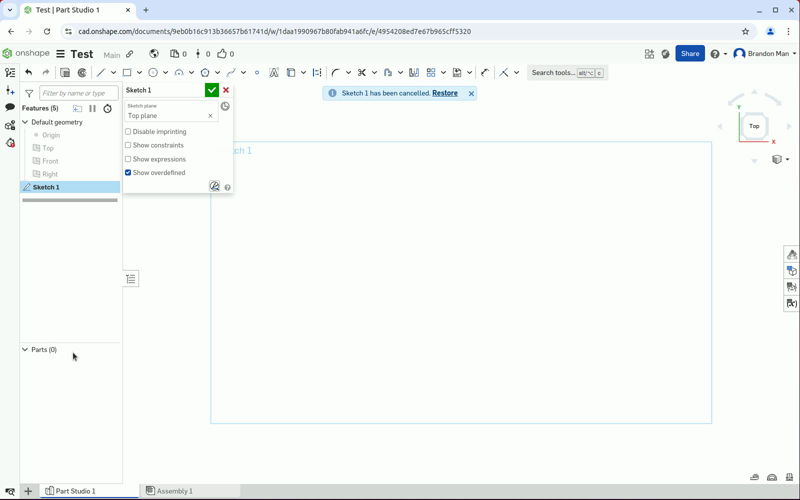
key(y)
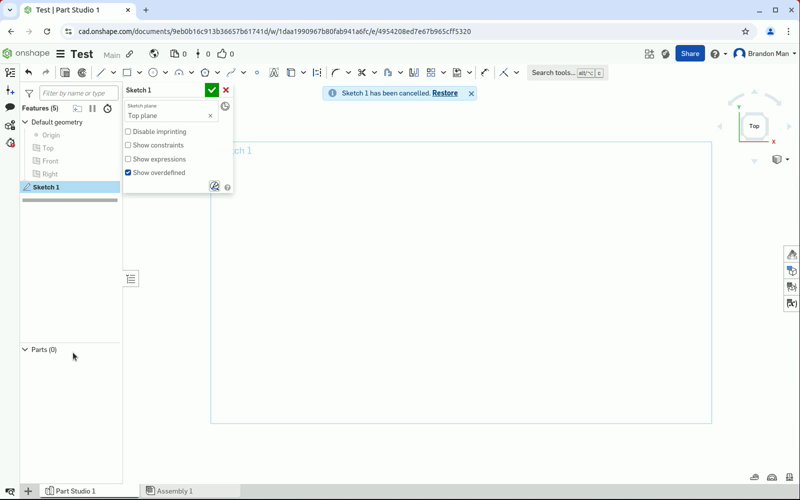
key(l)
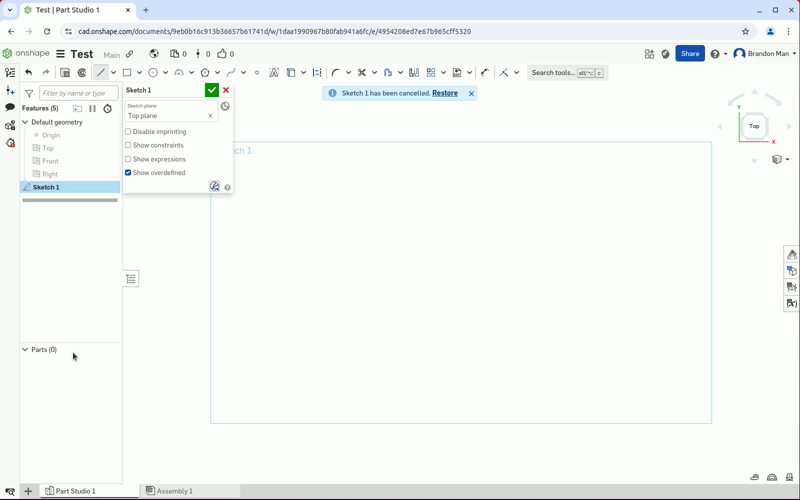
key_down(shift)
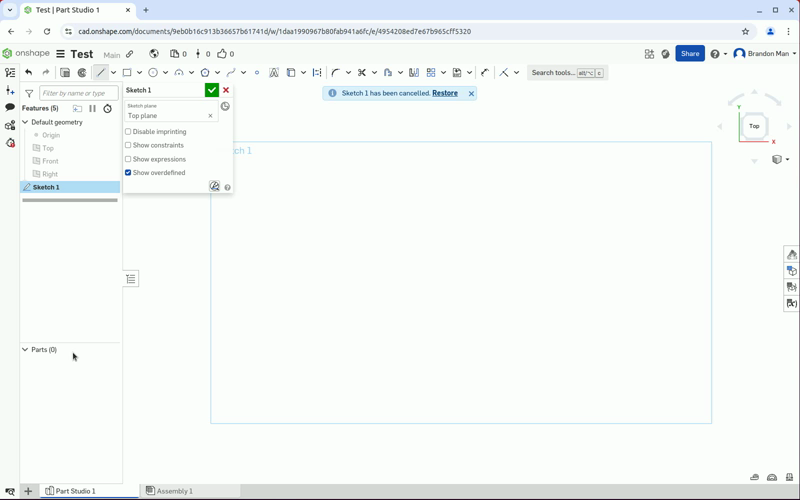
mouse_move(460, 282)
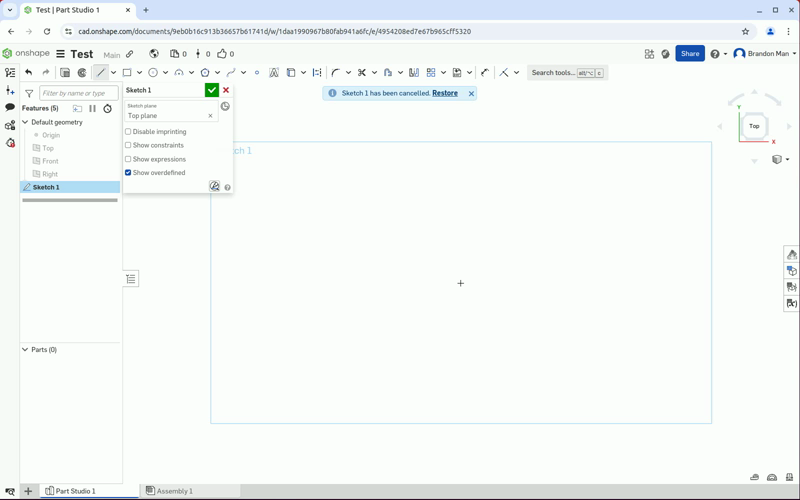
click(460, 282)
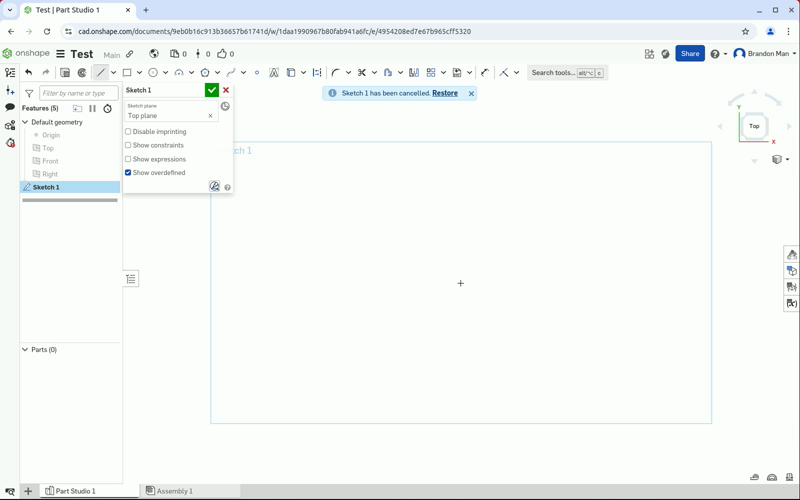
key_up(shift)
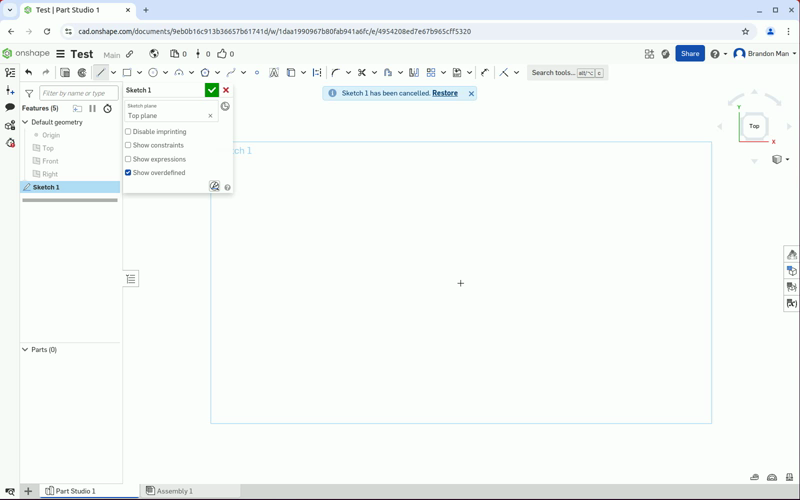
key_down(shift)
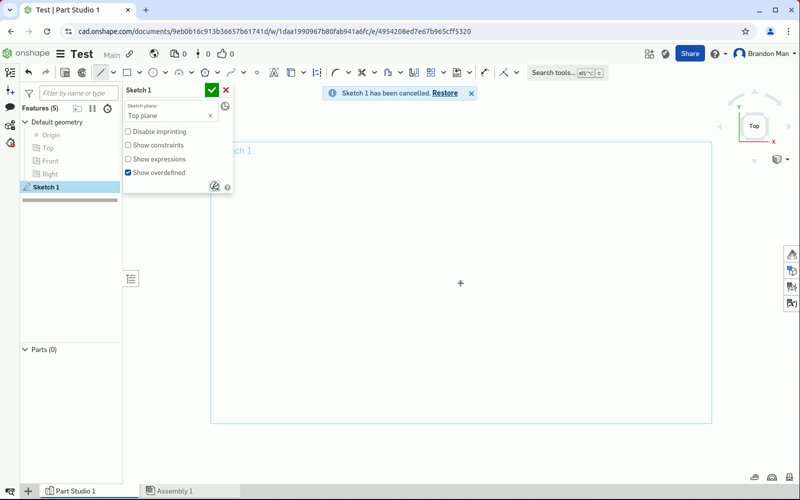
mouse_move(490, 282)
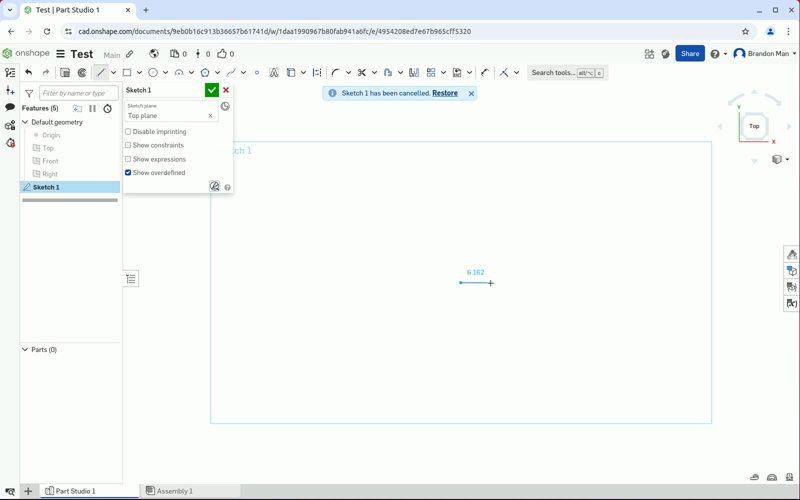
mouse_move(480, 282)
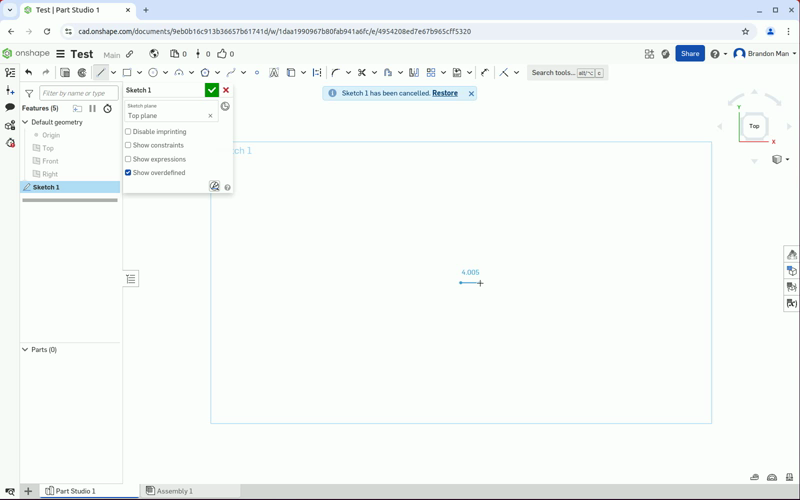
click(480, 282)
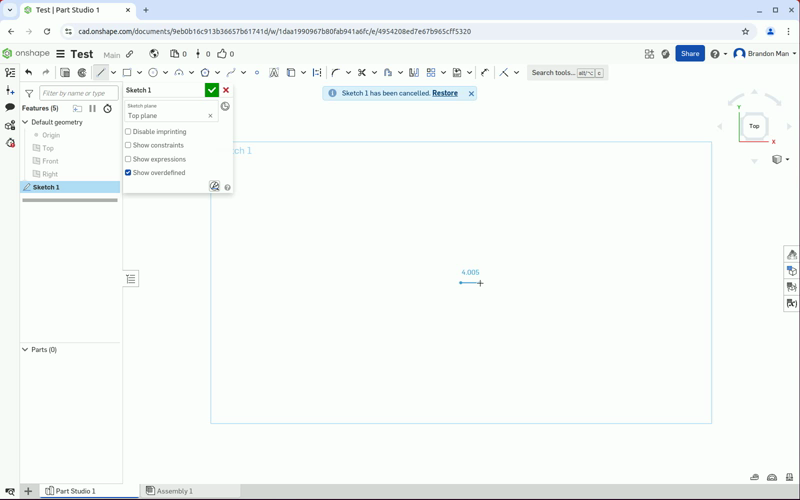
key_up(shift)
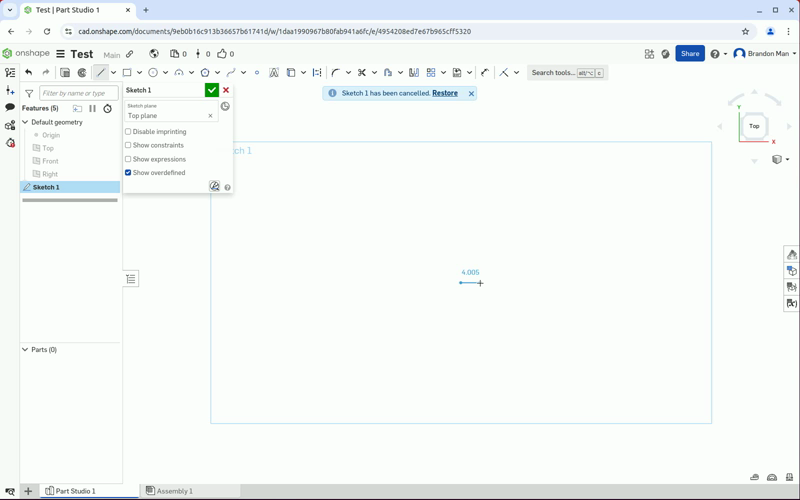
key_down(shift)
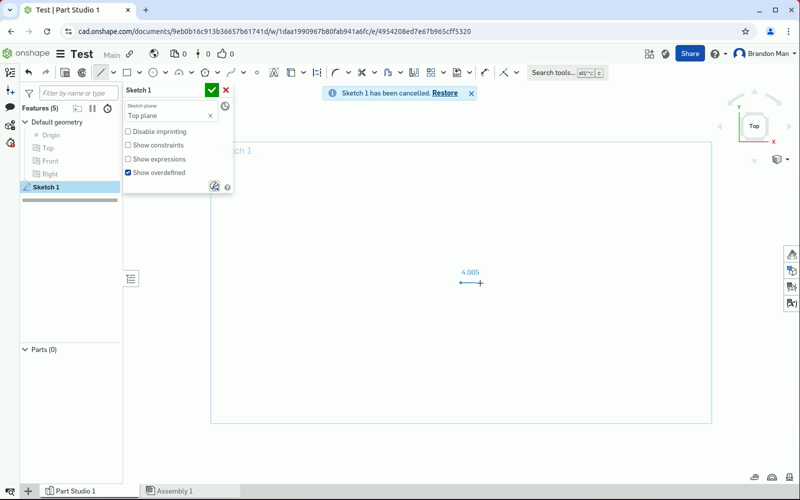
mouse_move(510, 282)
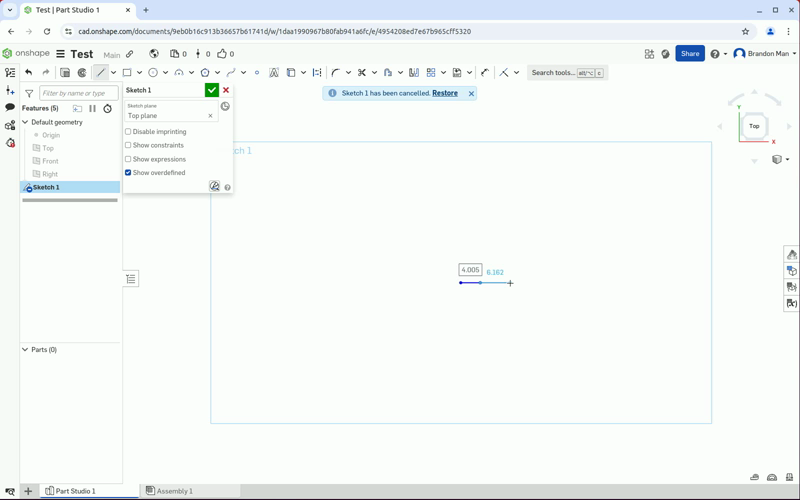
mouse_move(480, 253)
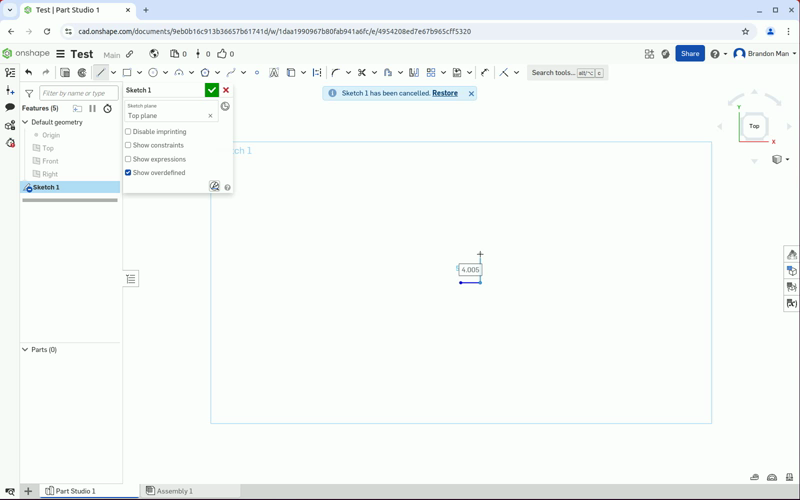
click(480, 253)
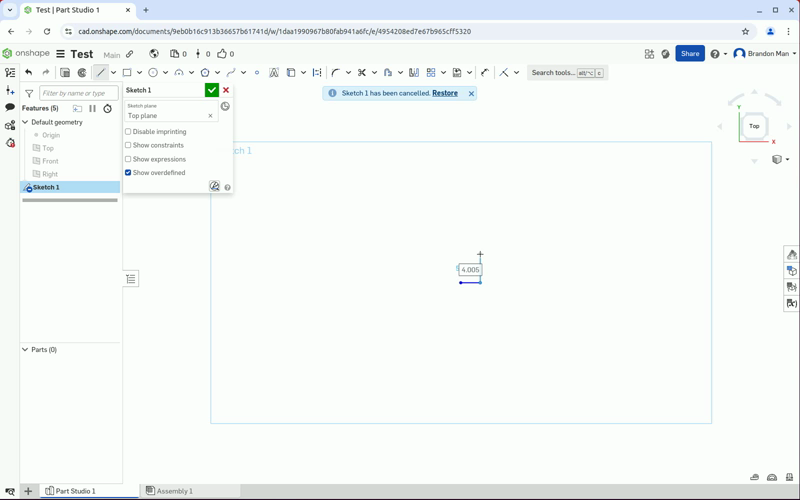
key_up(shift)
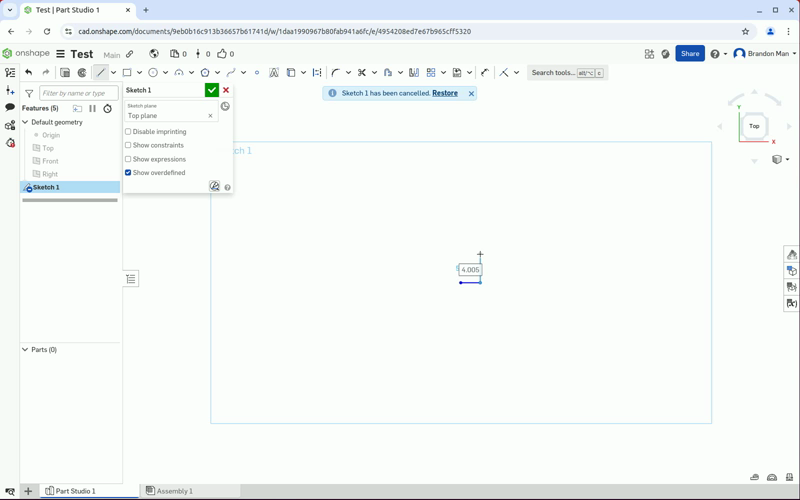
key_down(shift)
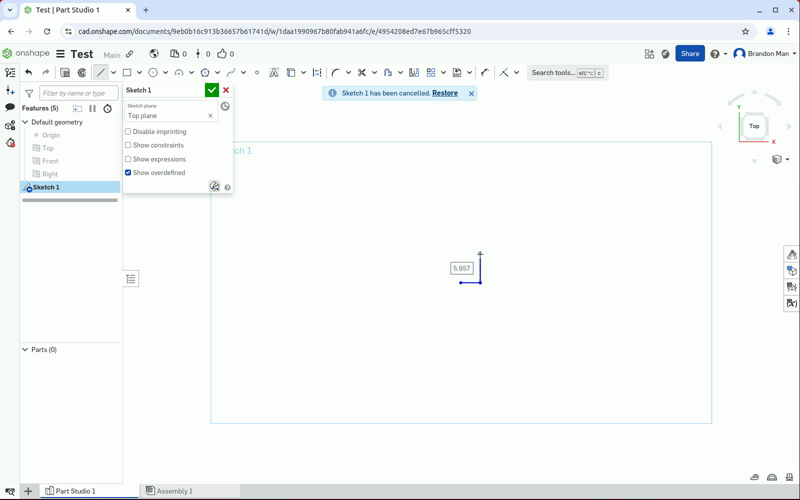
mouse_move(510, 253)
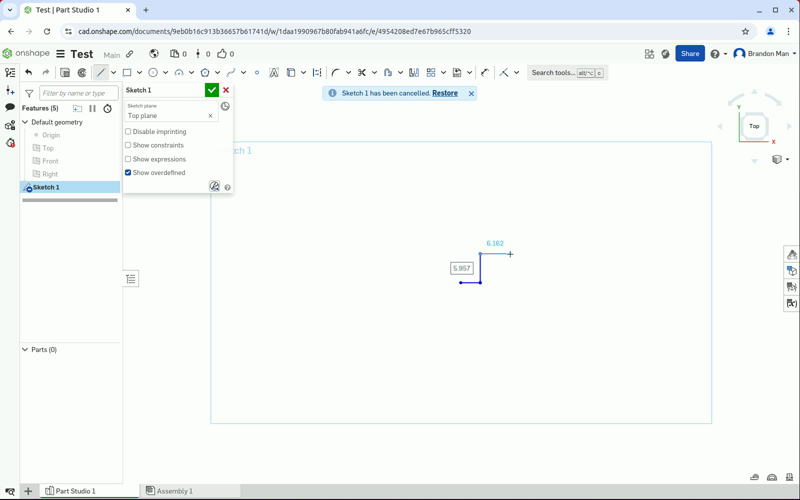
mouse_move(460, 253)
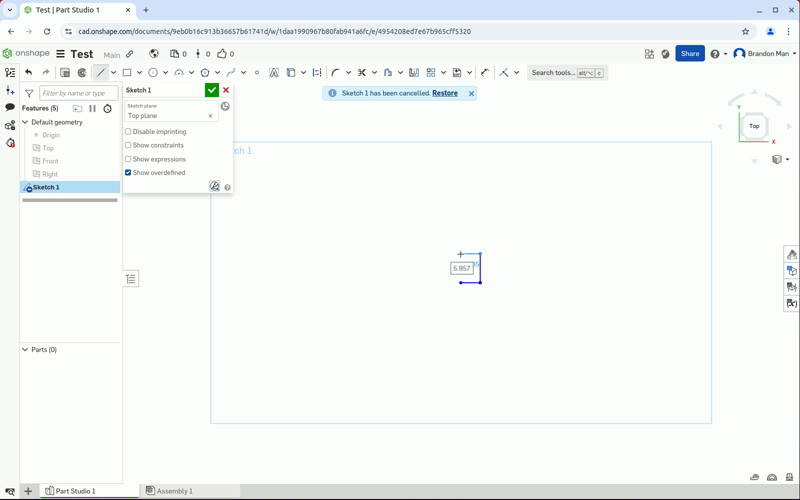
click(460, 253)
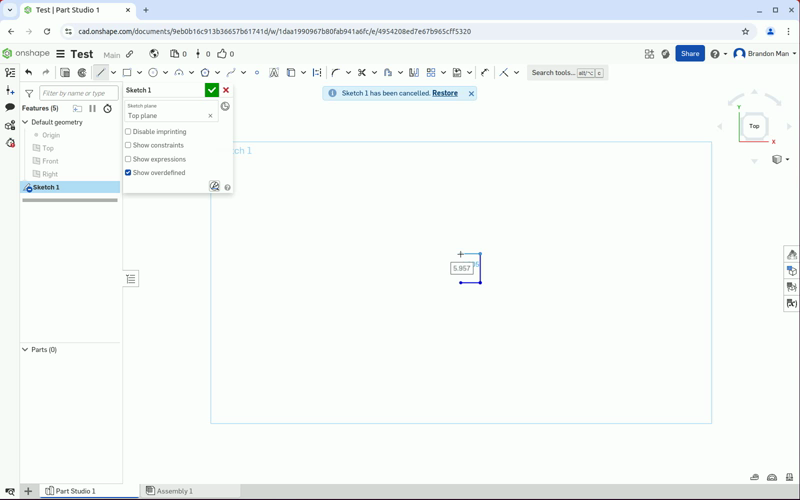
key_up(shift)
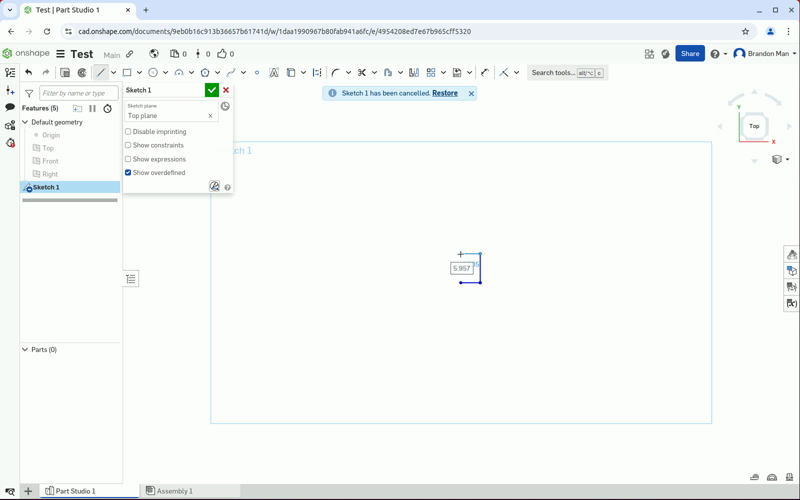
mouse_move(490, 253)
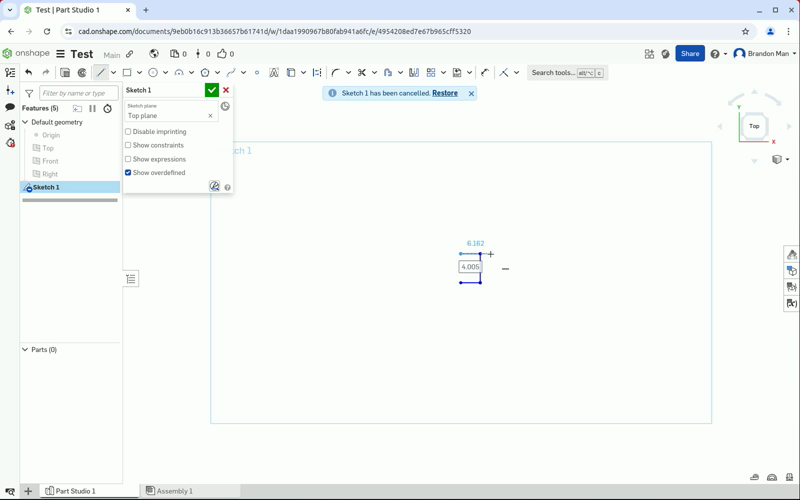
key_down(shift)
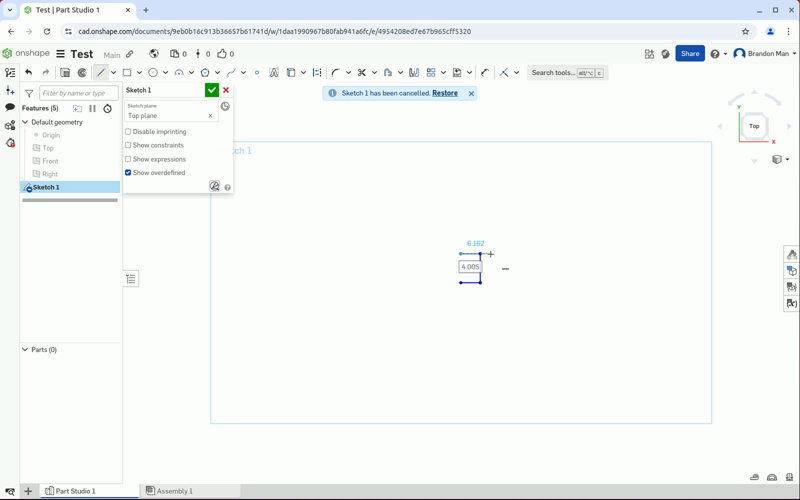
mouse_move(460, 282)
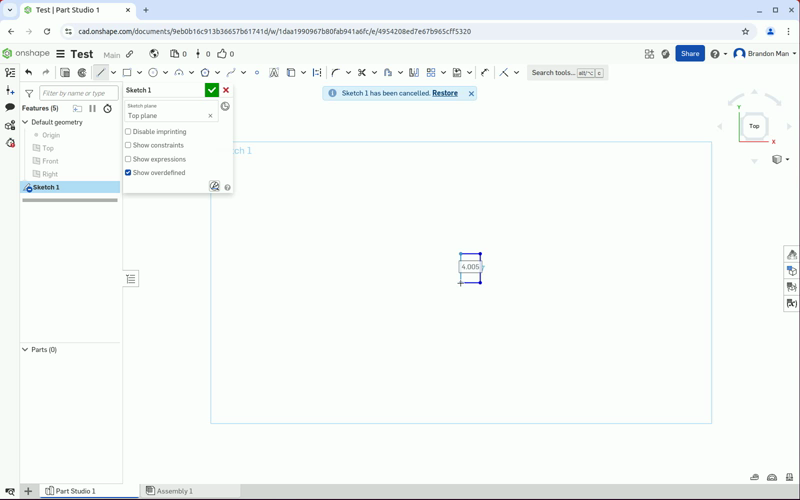
key_up(shift)
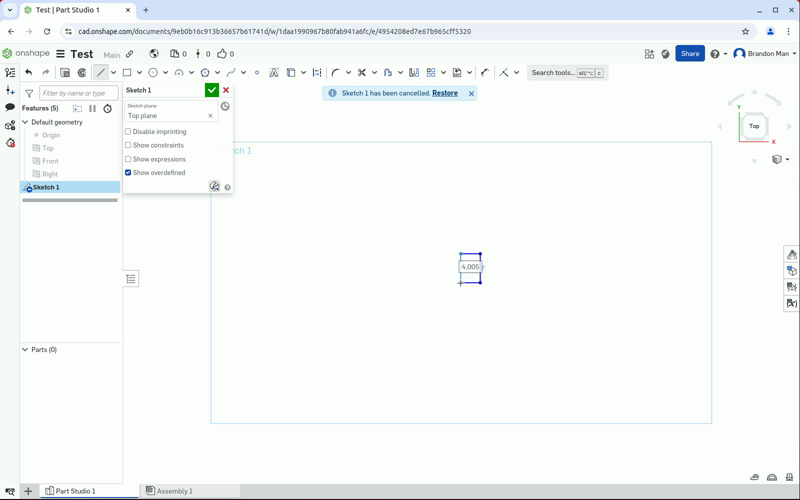
click(460, 282)
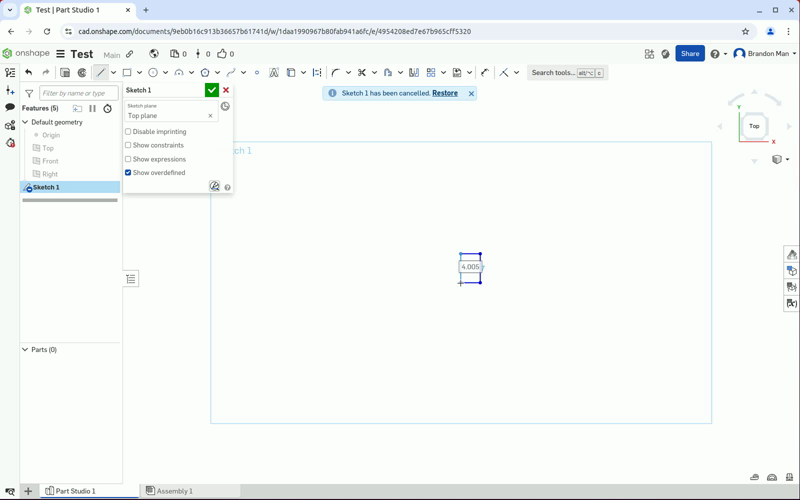
key(esc)
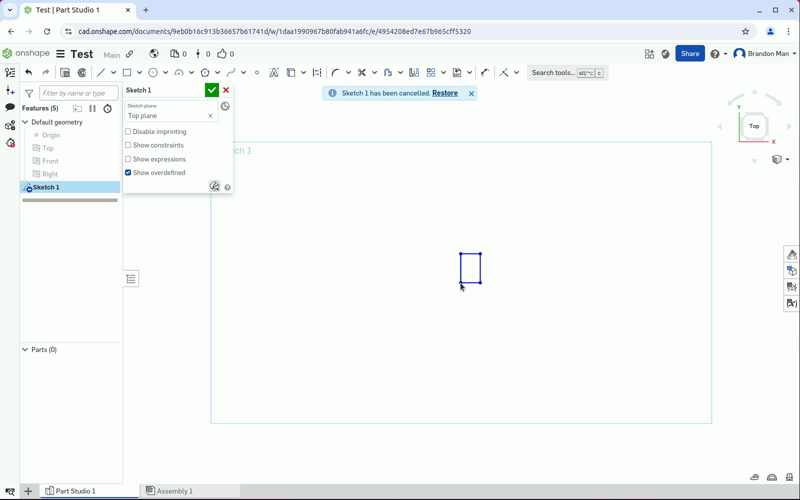
mouse_move(478, 274)
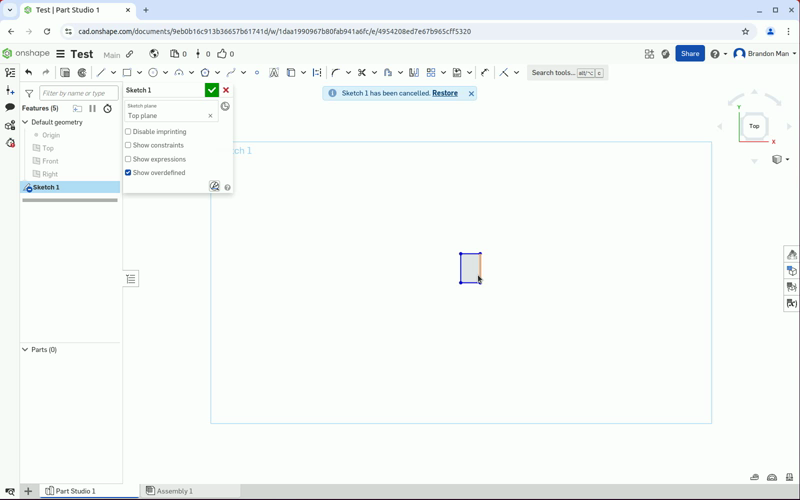
scroll(6)
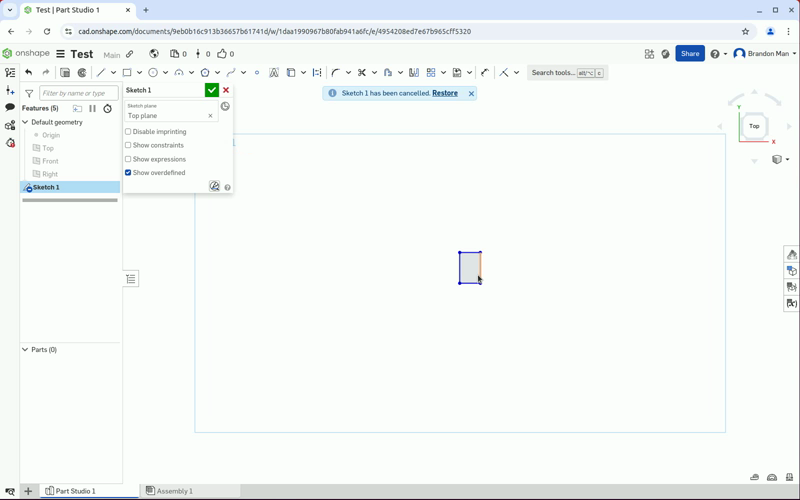
scroll(6)
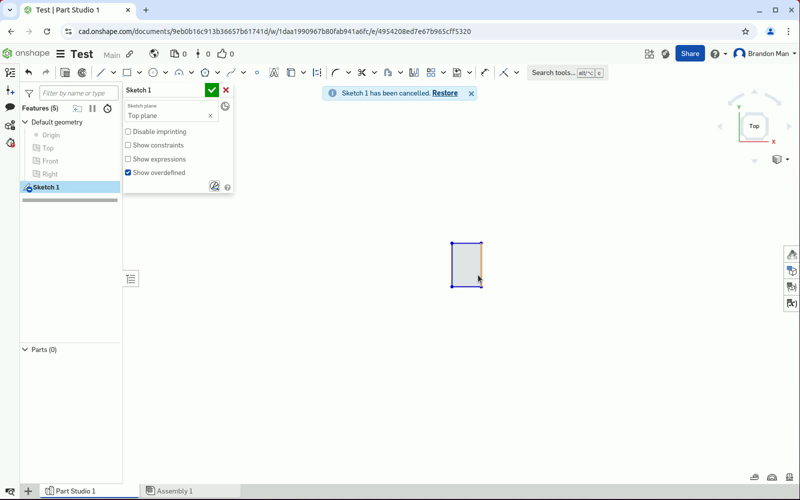
scroll(6)
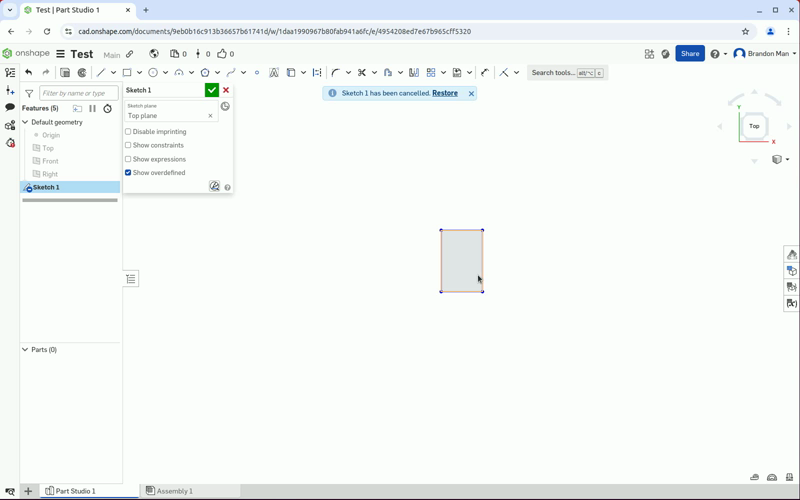
scroll(6)
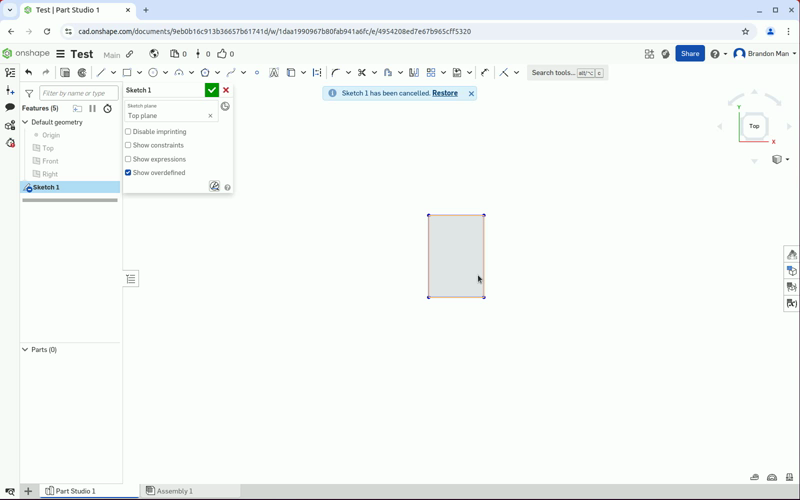
scroll(6)
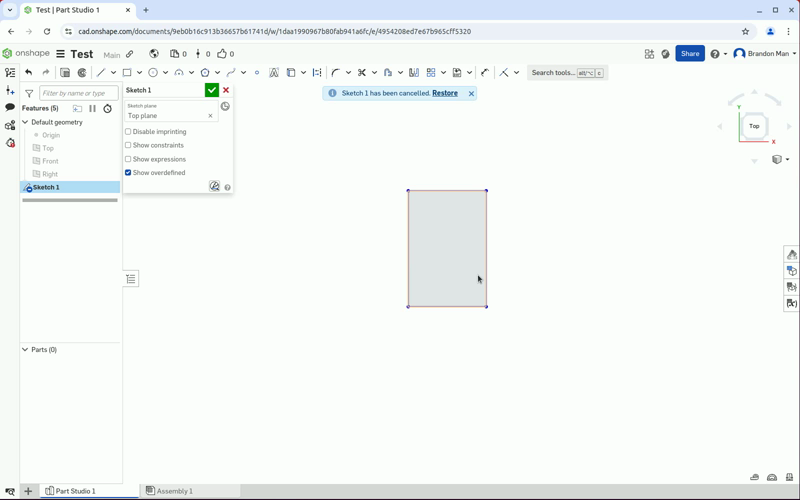
scroll(6)
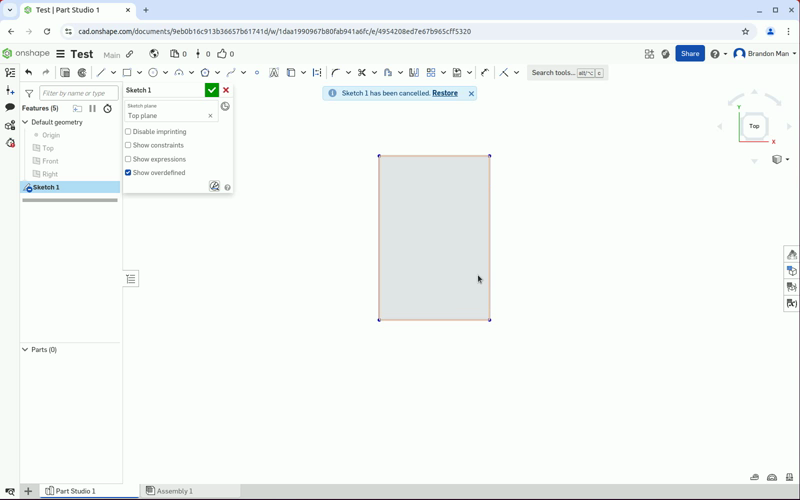
scroll(6)
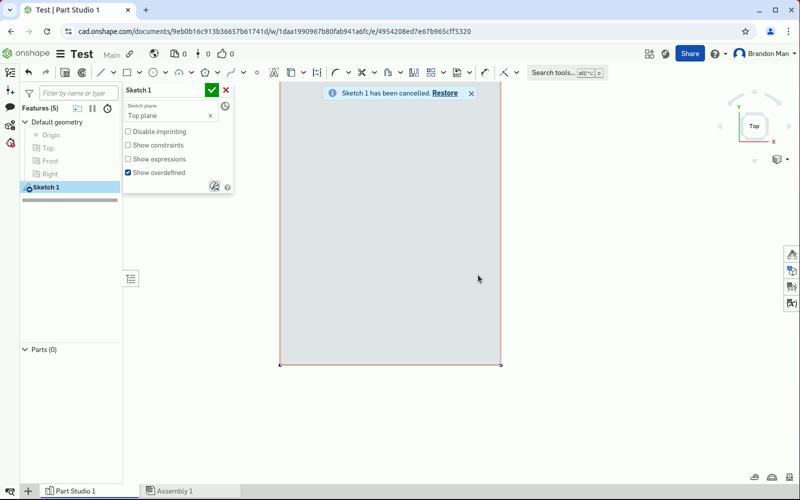
click(478, 274)
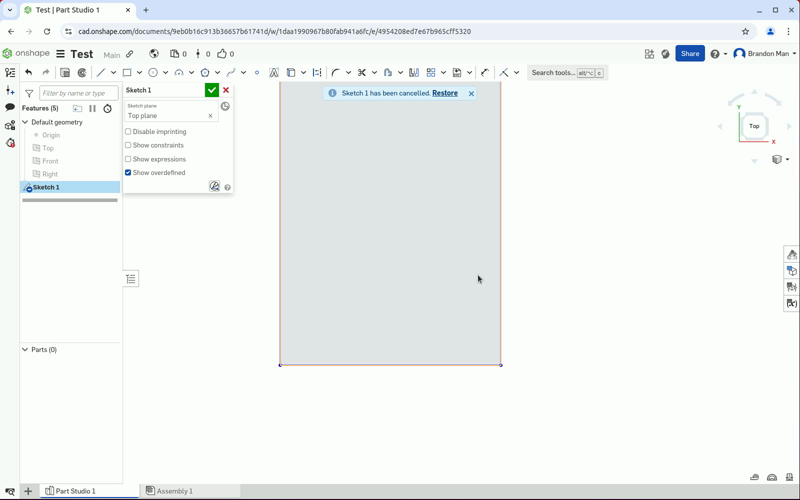
scroll(-6)
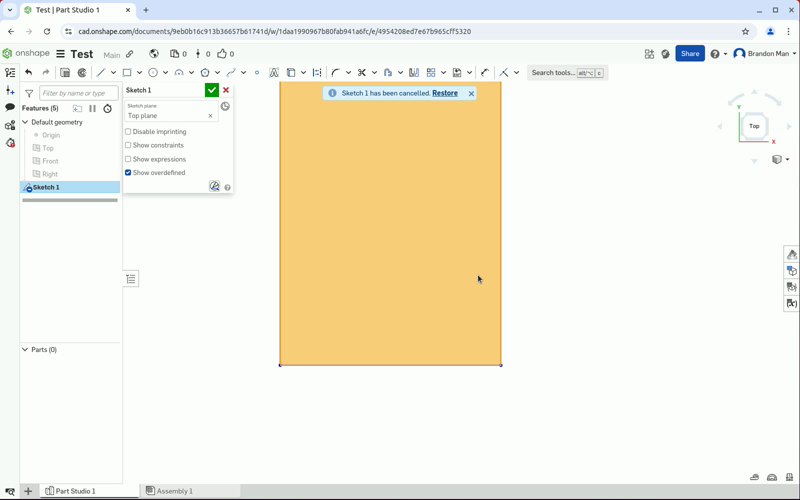
scroll(-6)
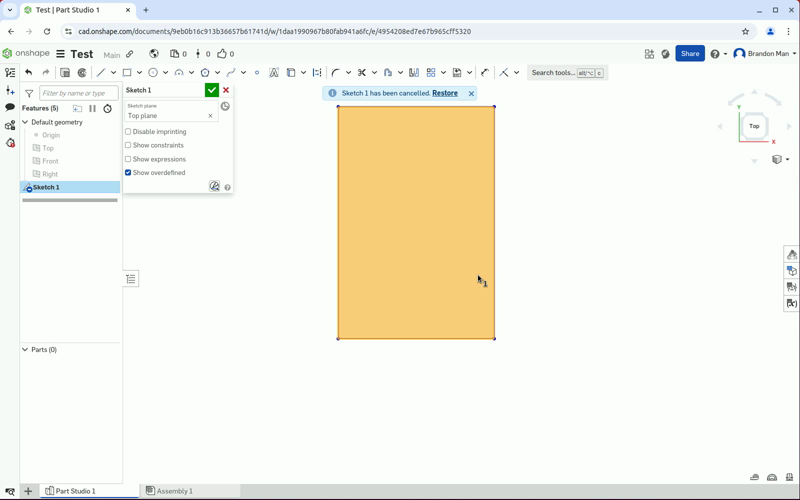
scroll(-6)
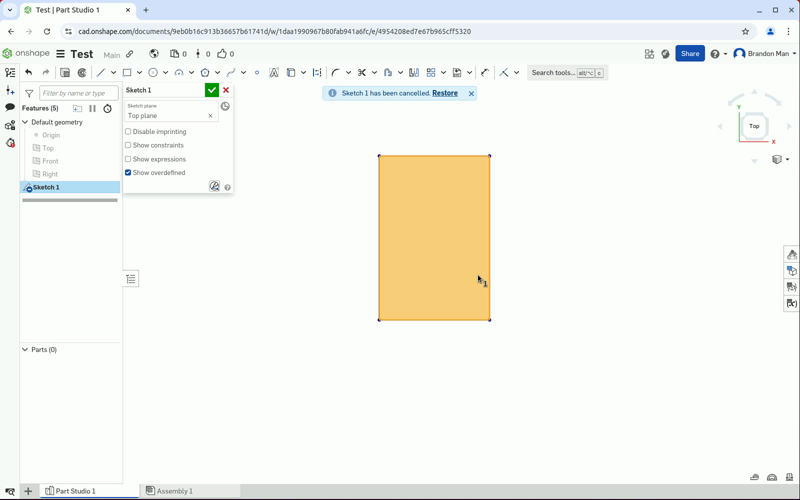
scroll(-6)
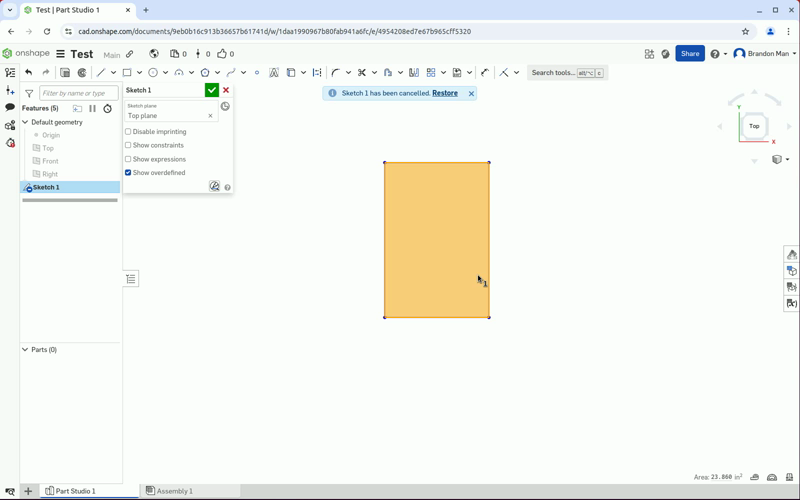
scroll(-6)
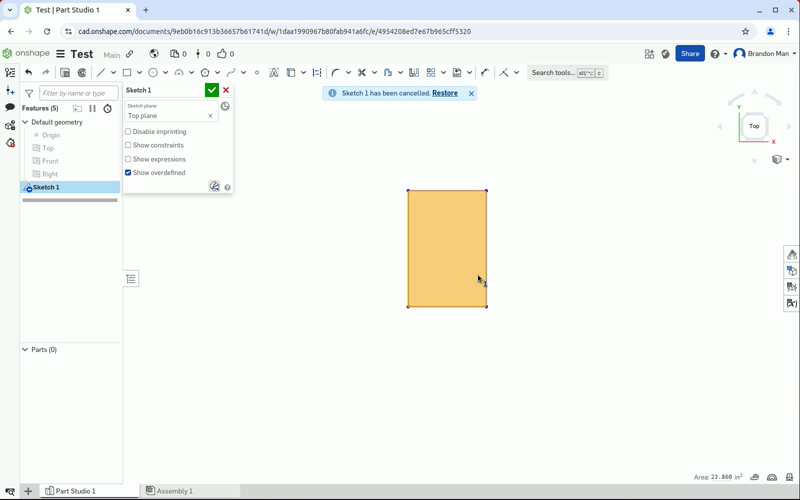
scroll(-6)
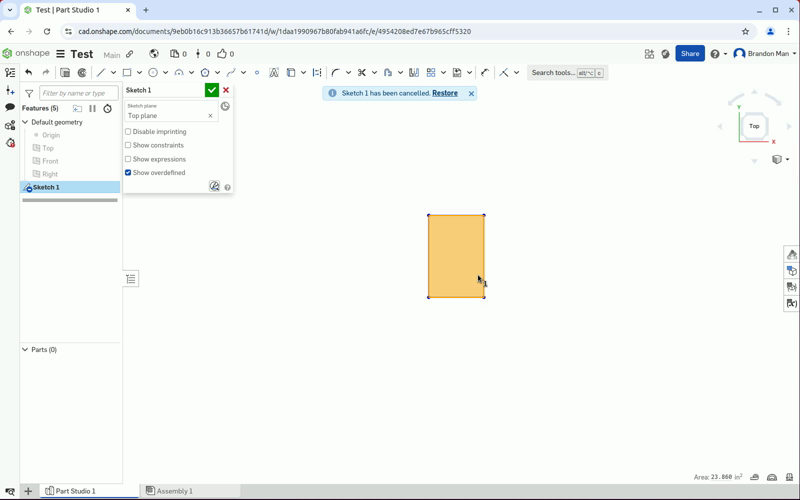
scroll(-6)
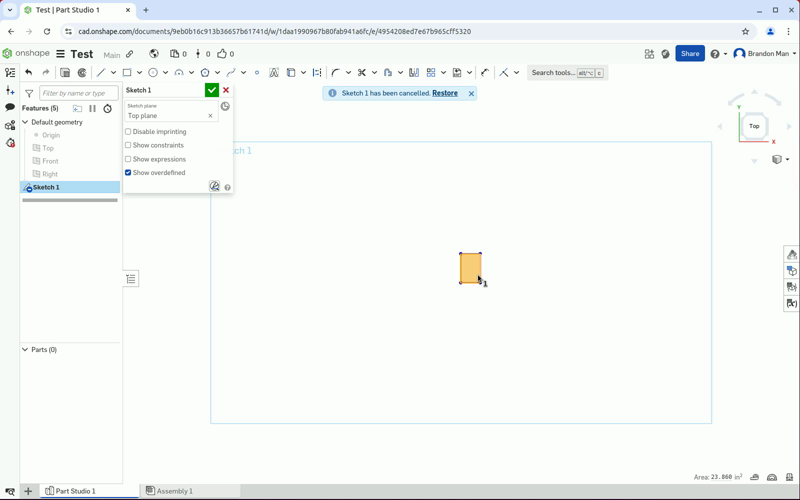
mouse_move(73, 352)
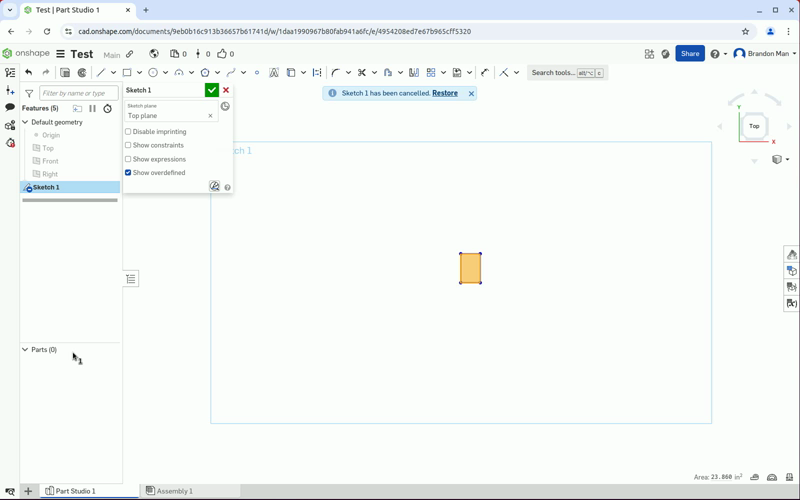
key(shift+y)
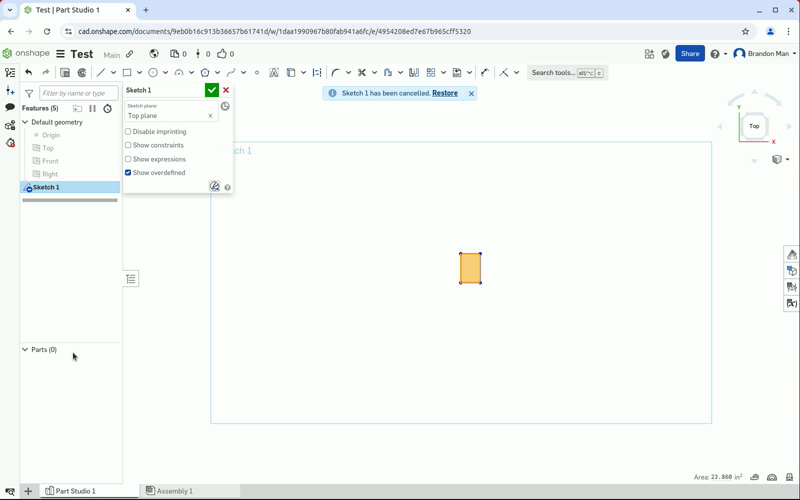
key(shift+e)
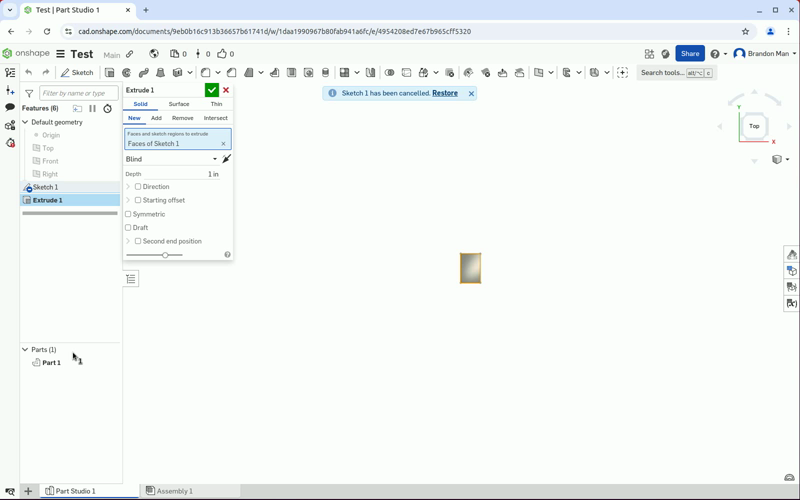
mouse_move(143, 106)
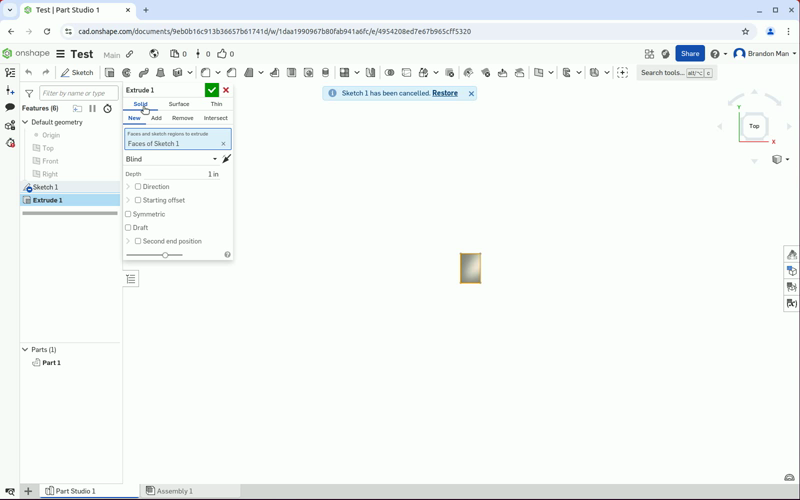
click(143, 106)
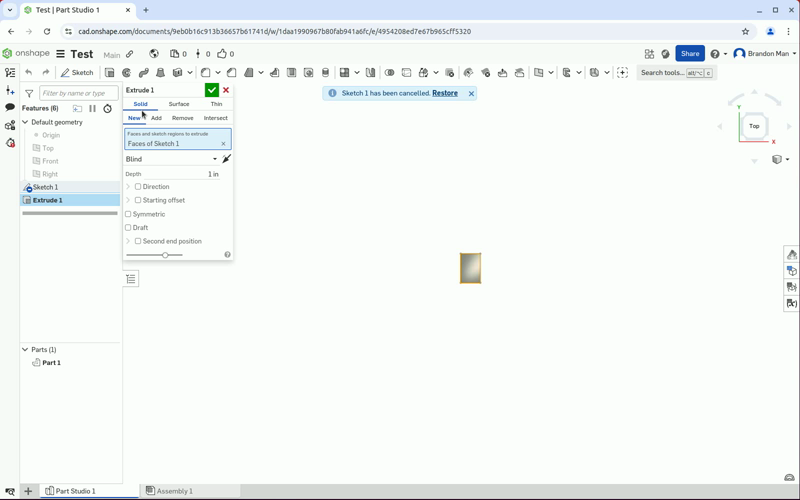
mouse_move(137, 120)
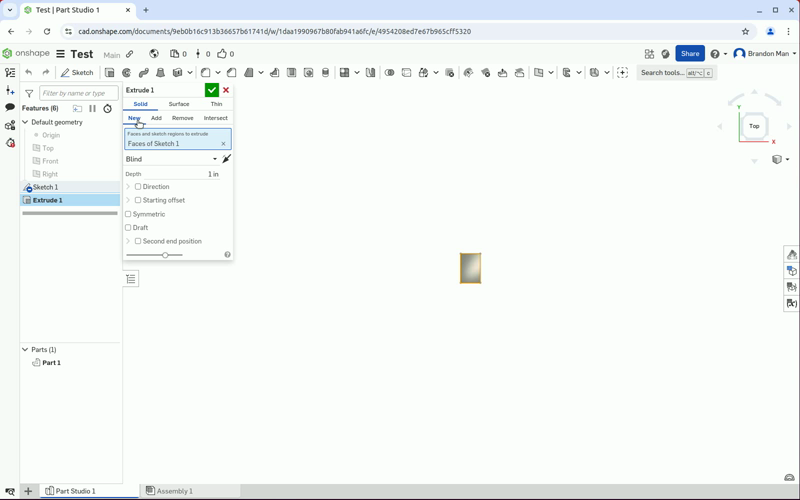
click(137, 120)
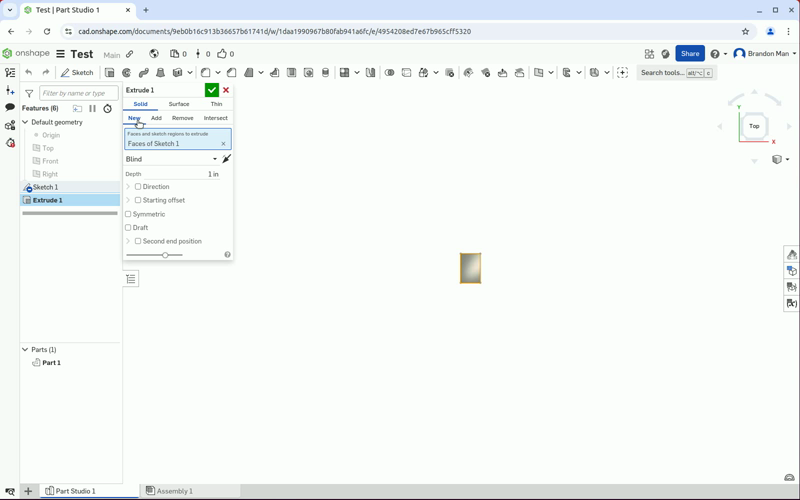
key(tab, 4)
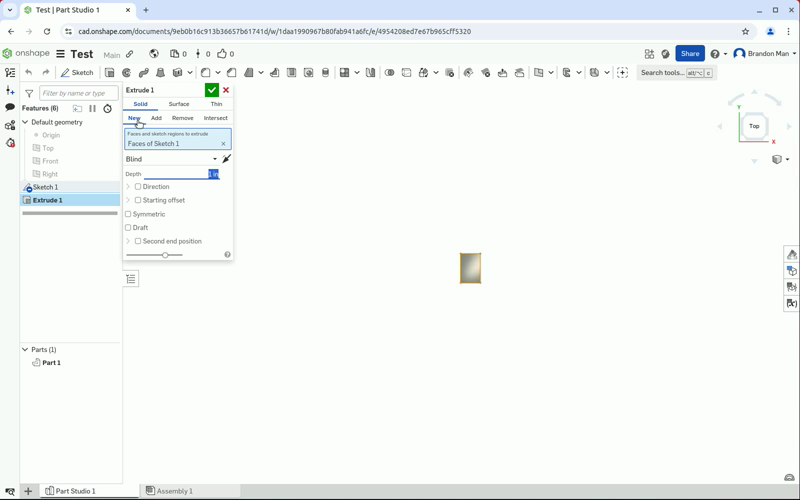
text(-15.405)
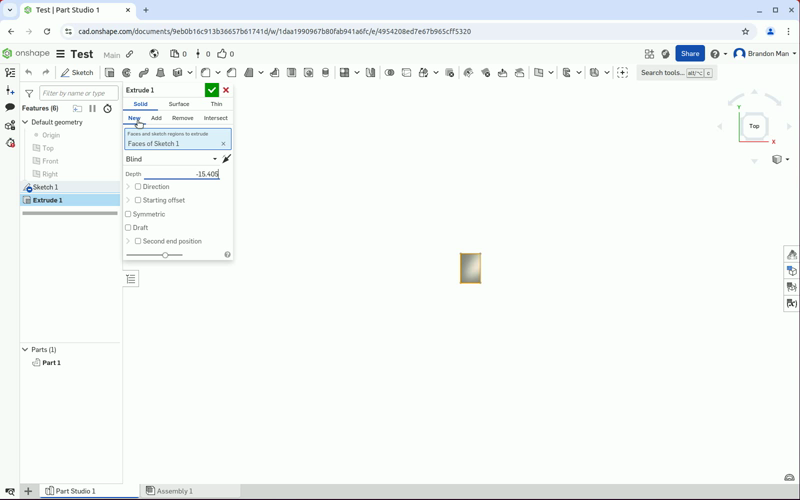
key(enter)
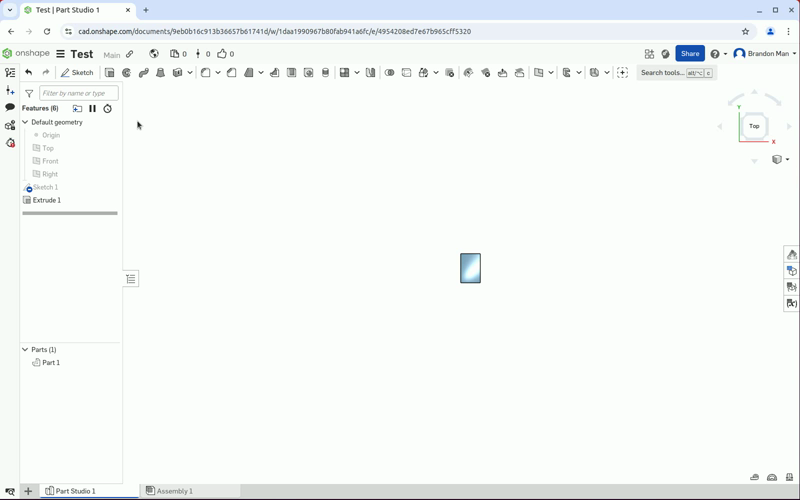
key(shift+h)
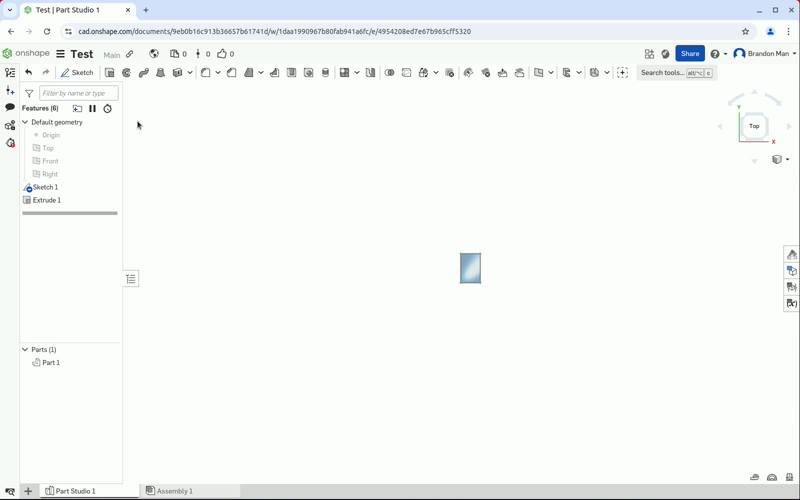
key(shift+h)
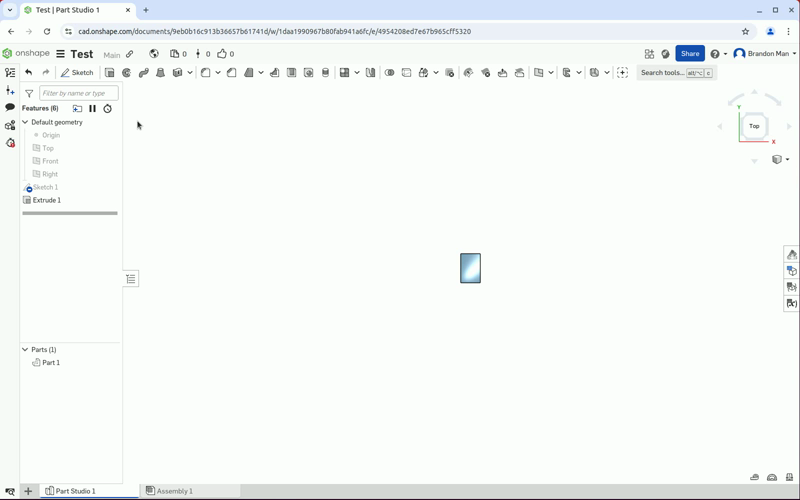
mouse_move(73, 189)
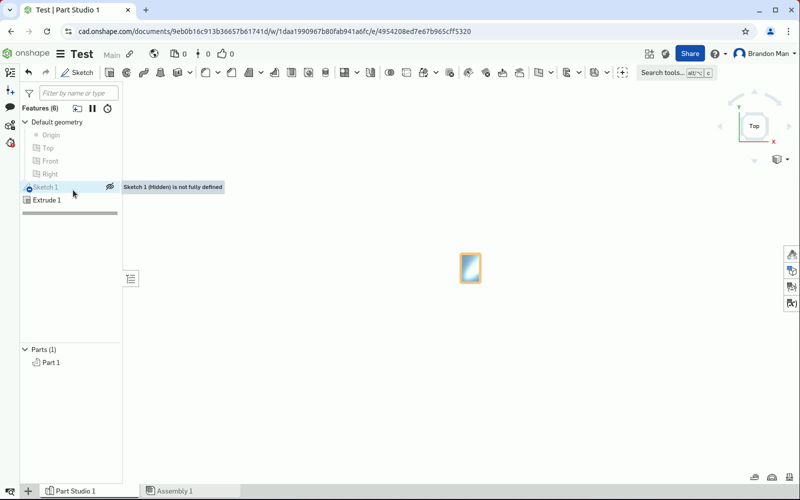
click(73, 189)
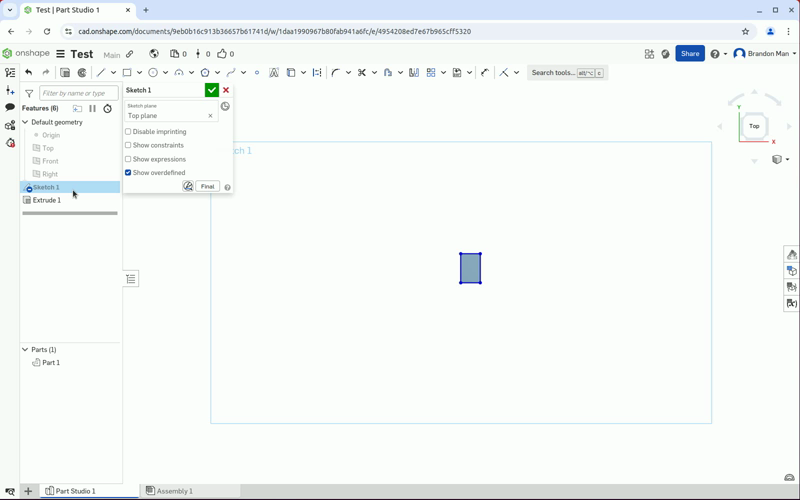
mouse_move(229, 92)
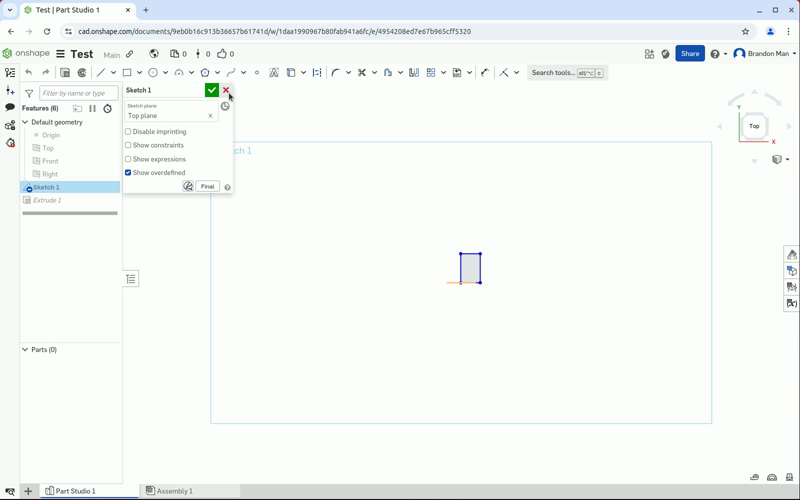
click(229, 92)
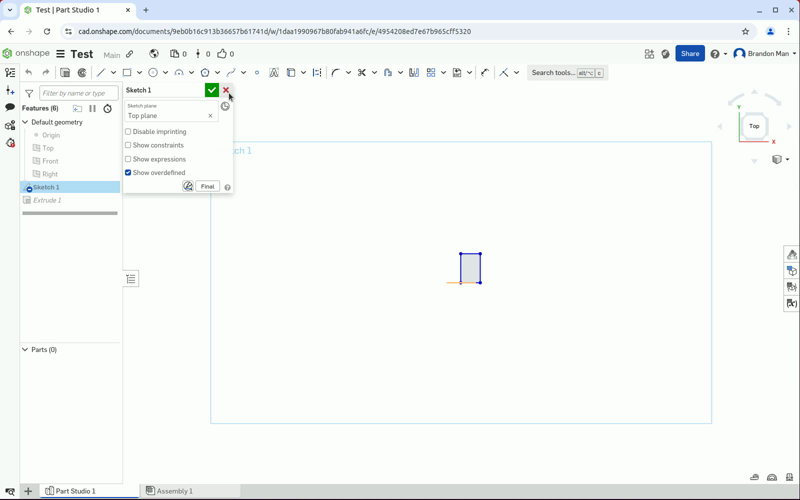
key(shift+s)
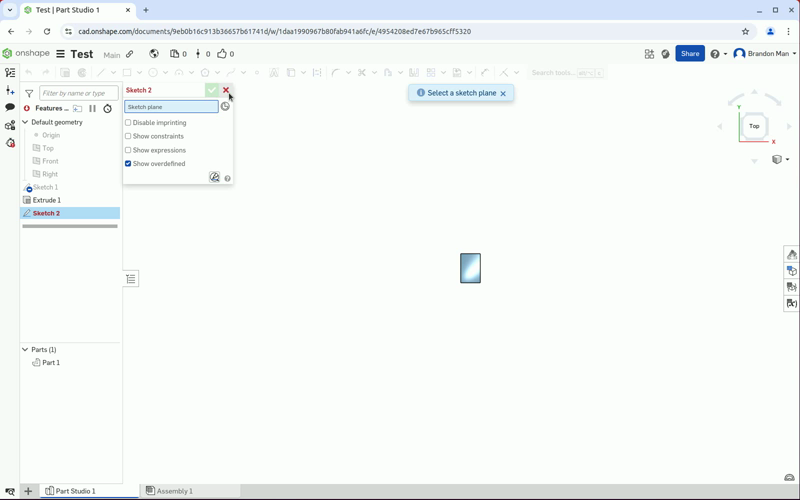
mouse_move(73, 150)
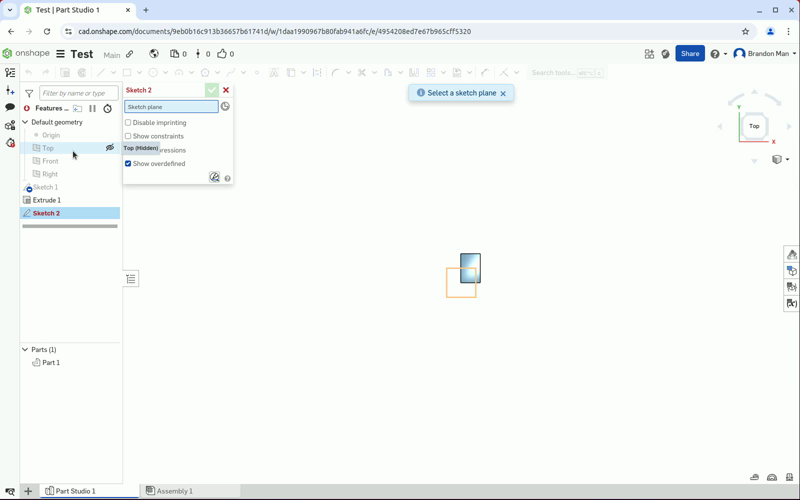
click(73, 150)
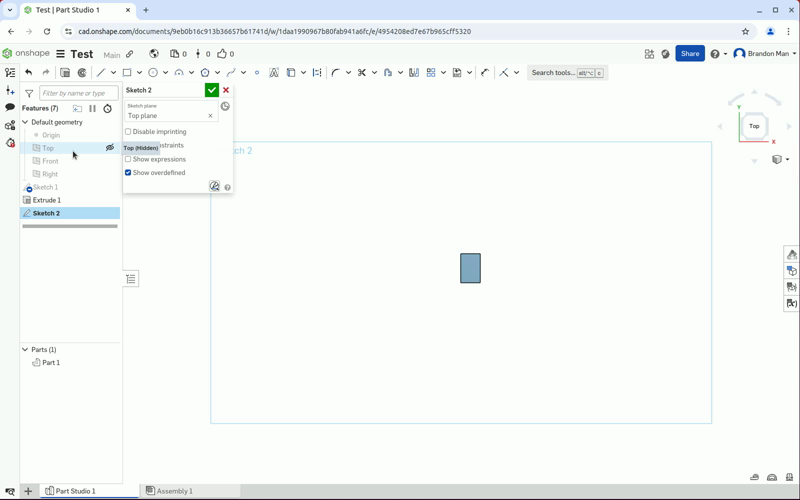
mouse_move(73, 352)
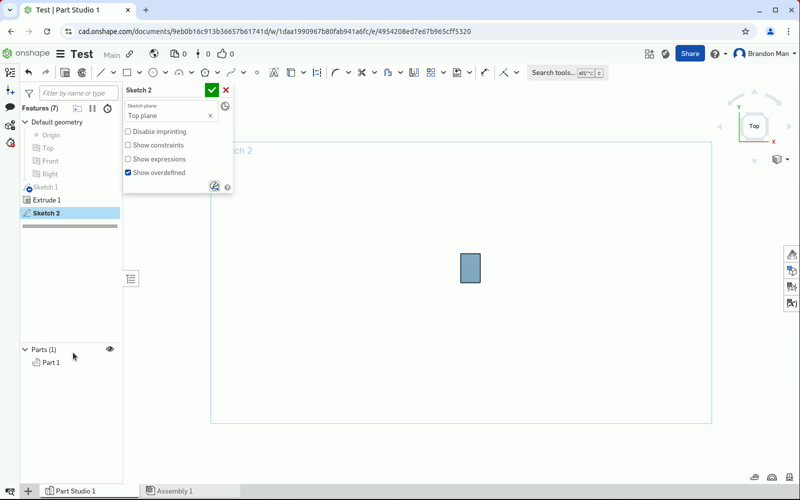
key(y)
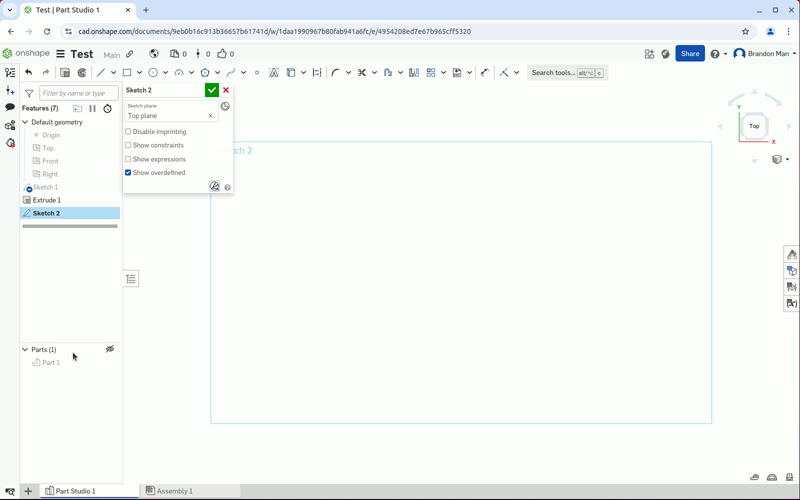
key(l)
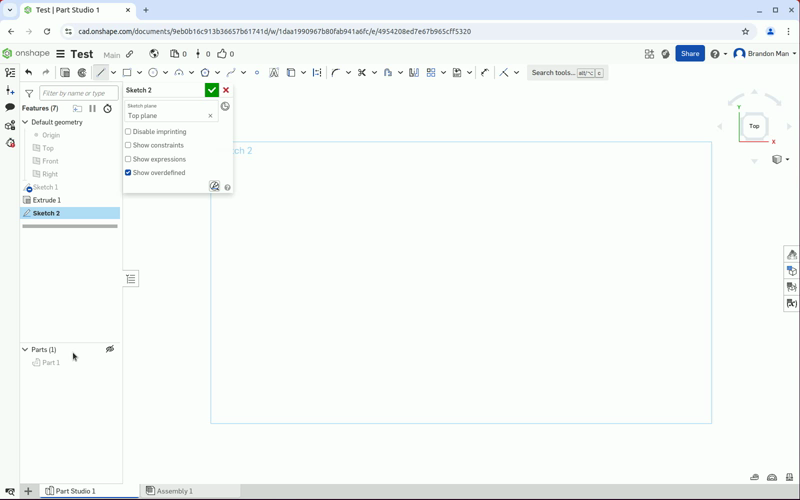
key_down(shift)
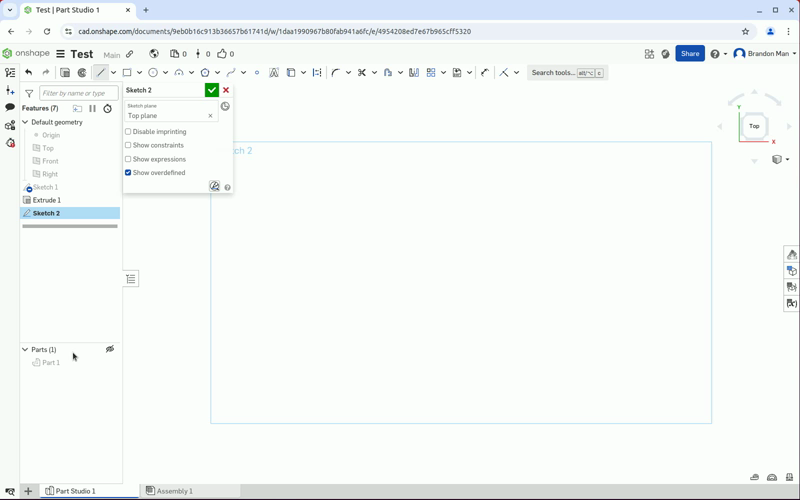
mouse_move(460, 254)
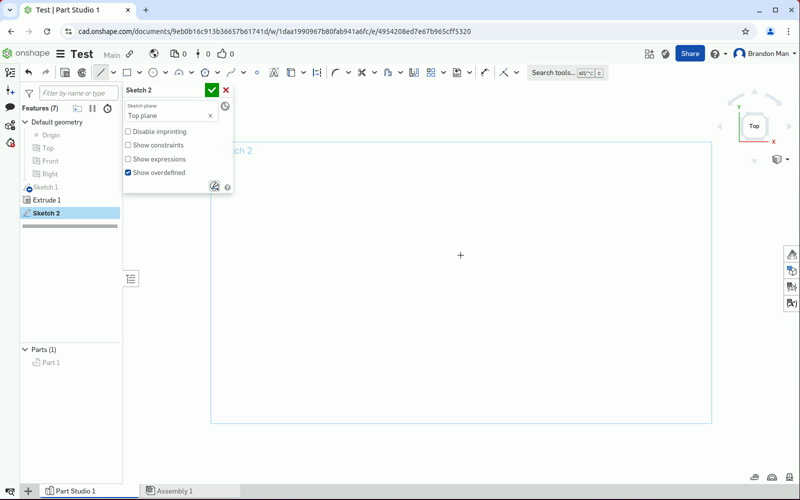
click(460, 254)
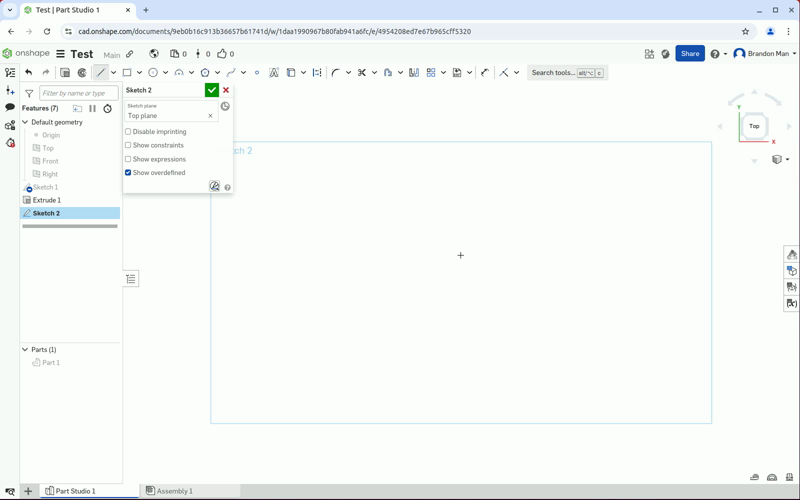
key_up(shift)
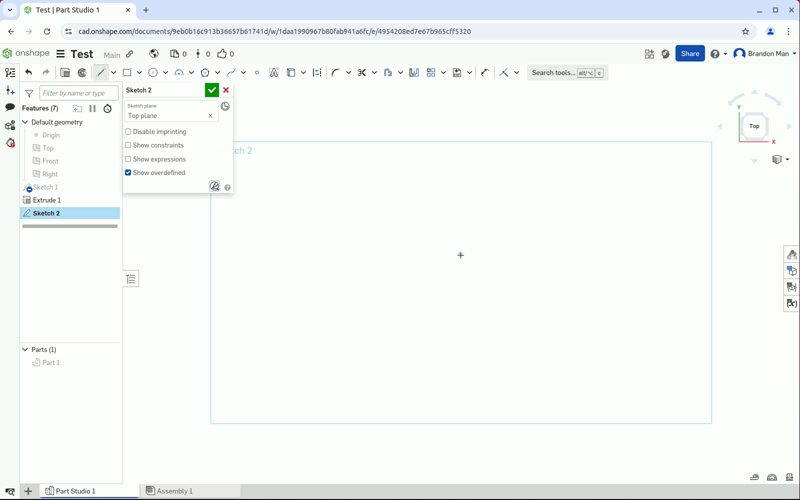
key_down(shift)
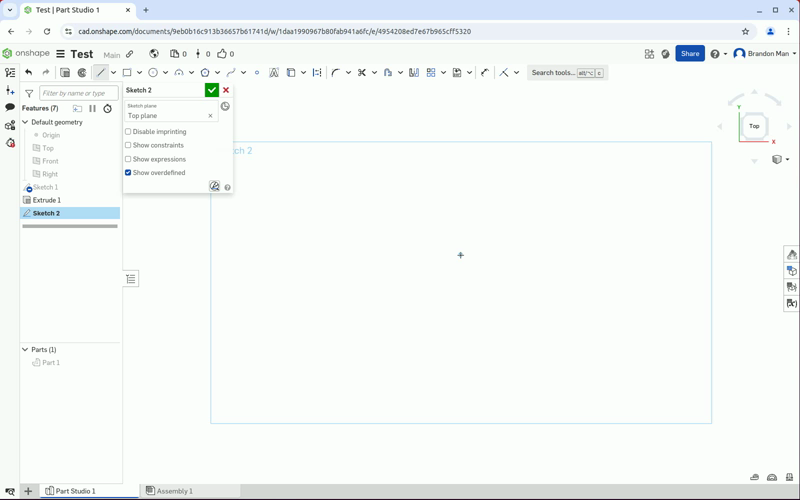
mouse_move(490, 254)
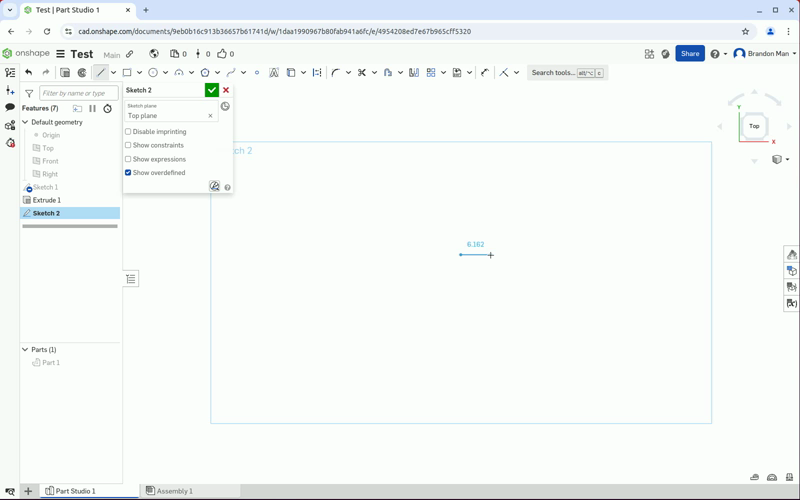
mouse_move(480, 254)
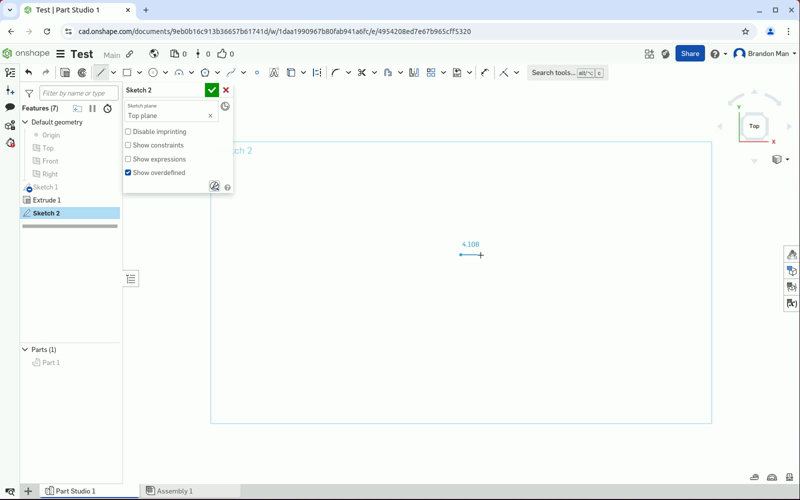
click(480, 254)
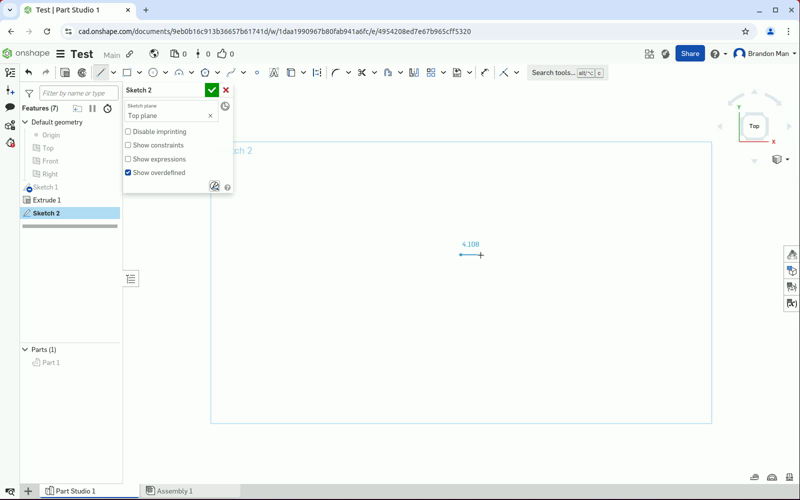
key_up(shift)
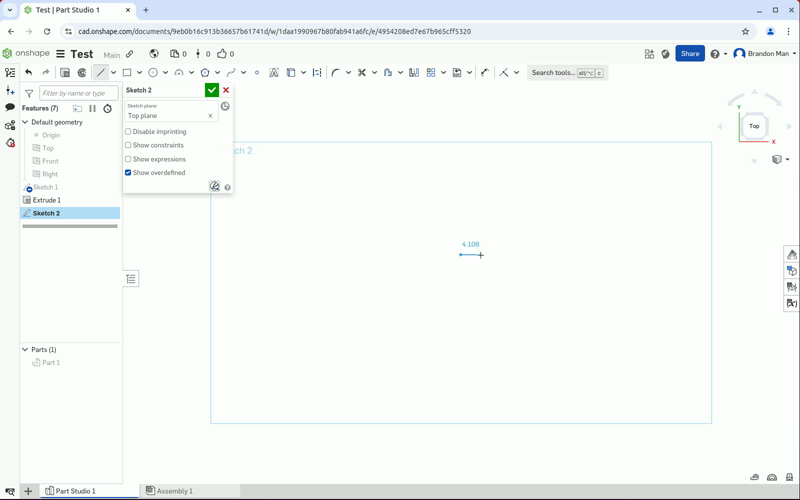
key_down(shift)
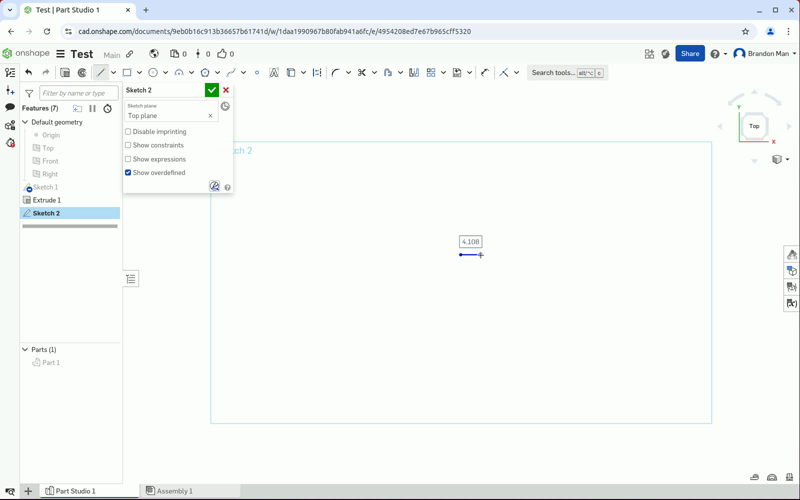
mouse_move(510, 254)
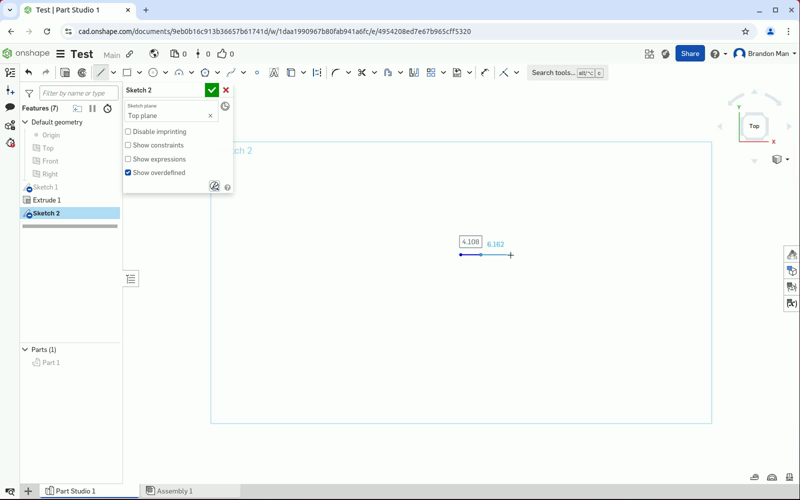
mouse_move(480, 234)
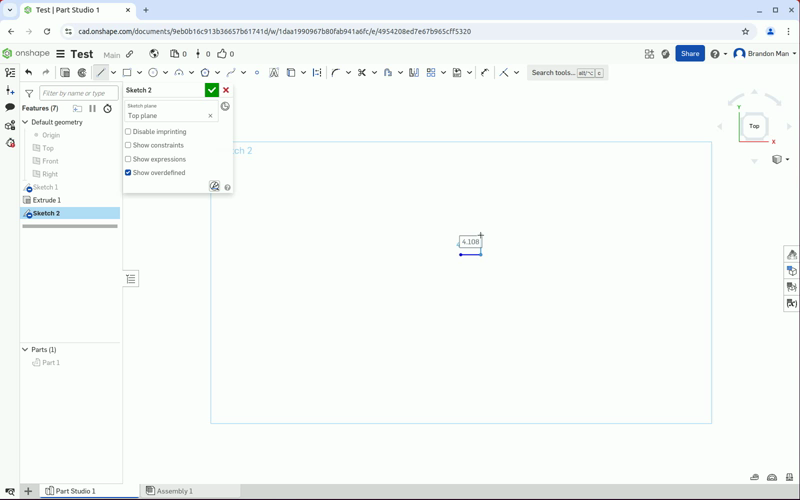
click(480, 234)
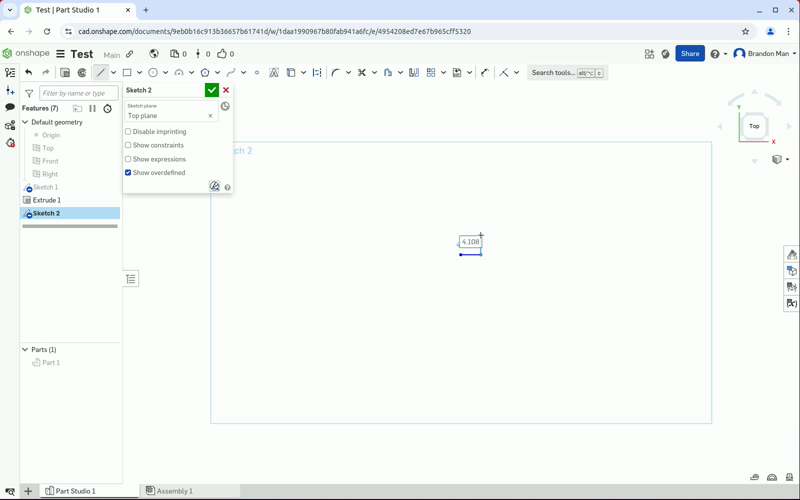
key_up(shift)
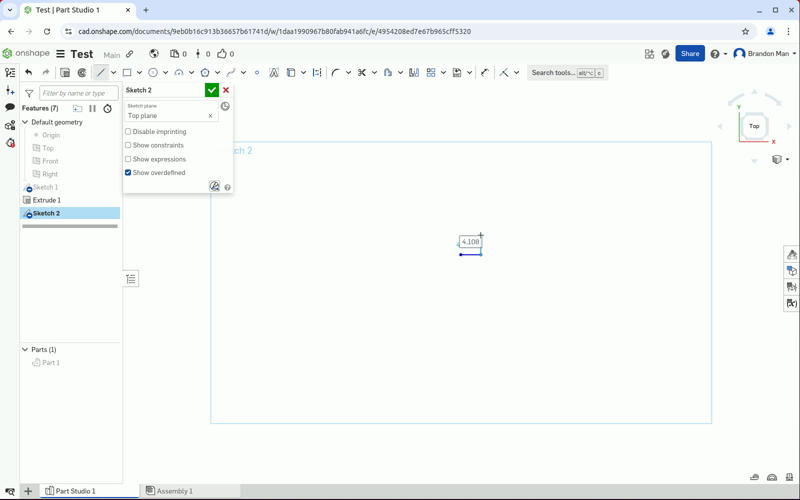
key_down(shift)
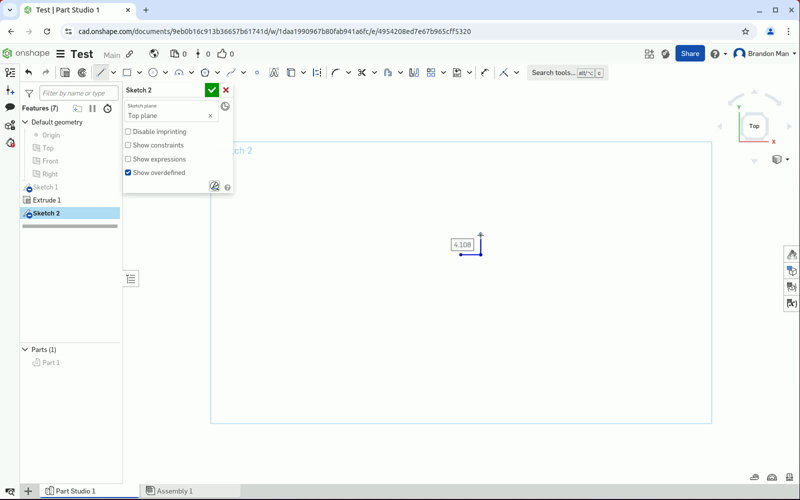
mouse_move(510, 234)
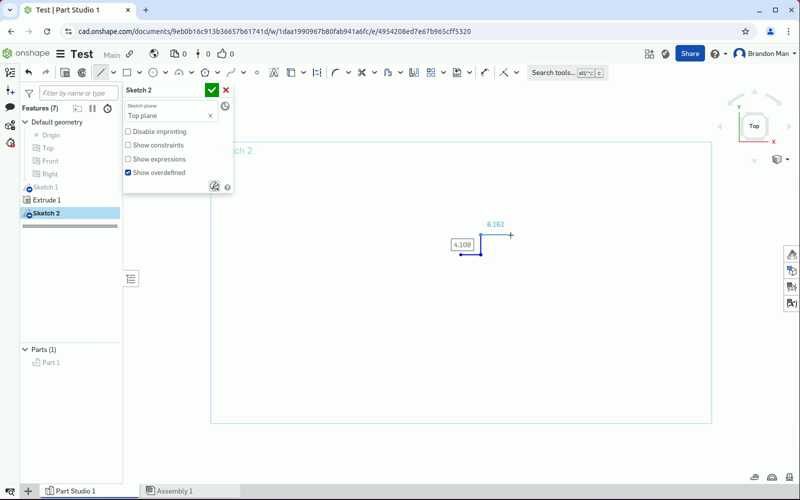
mouse_move(460, 234)
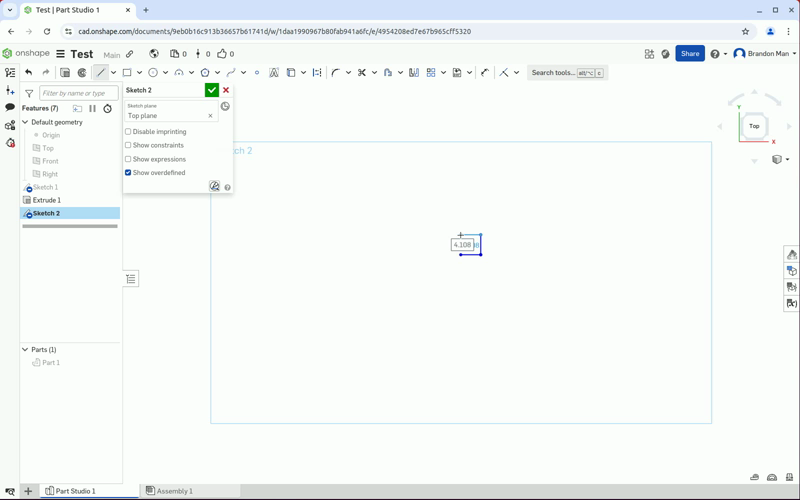
click(460, 234)
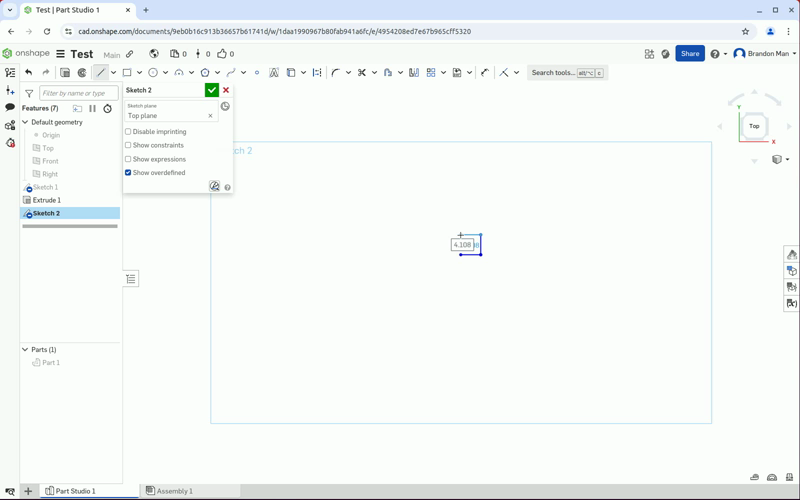
key_up(shift)
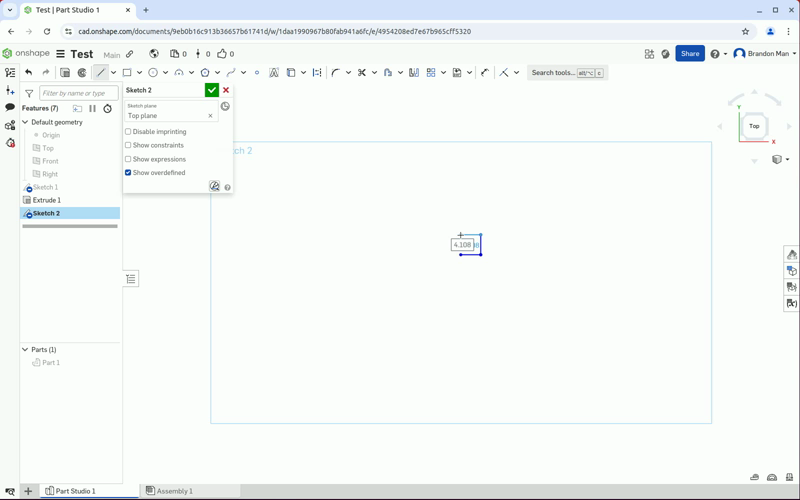
mouse_move(490, 234)
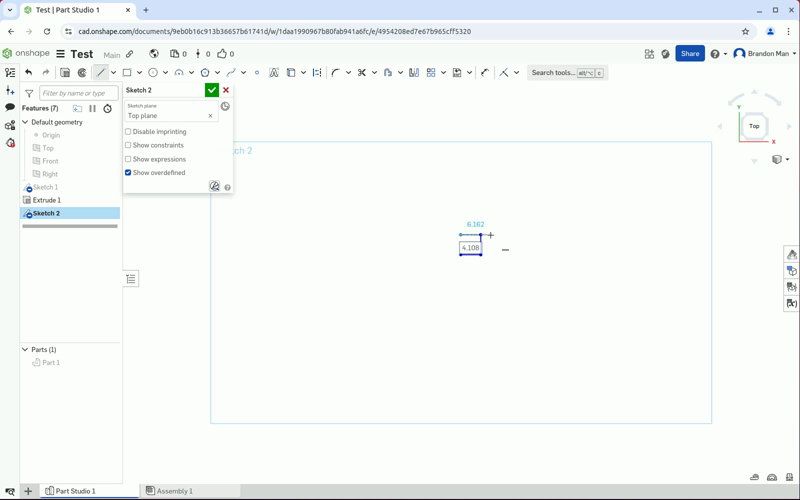
key_down(shift)
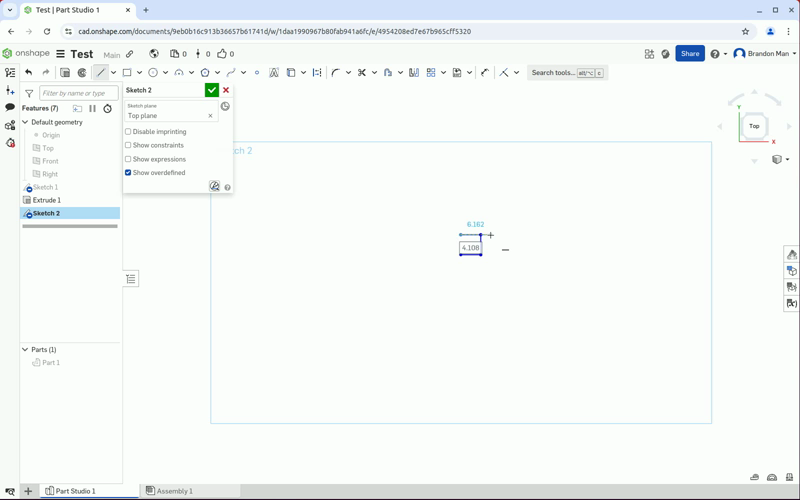
mouse_move(460, 254)
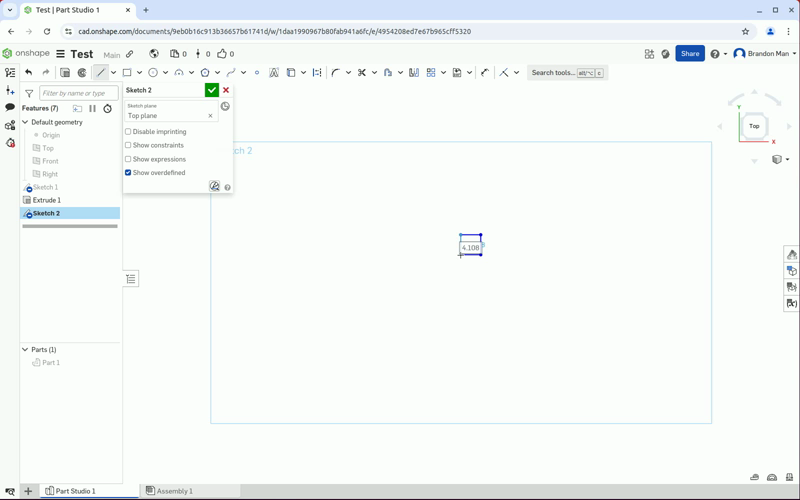
key_up(shift)
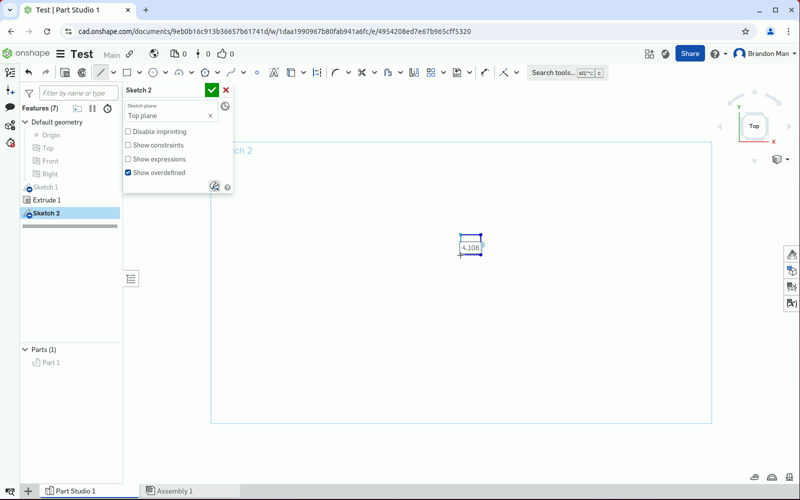
click(460, 254)
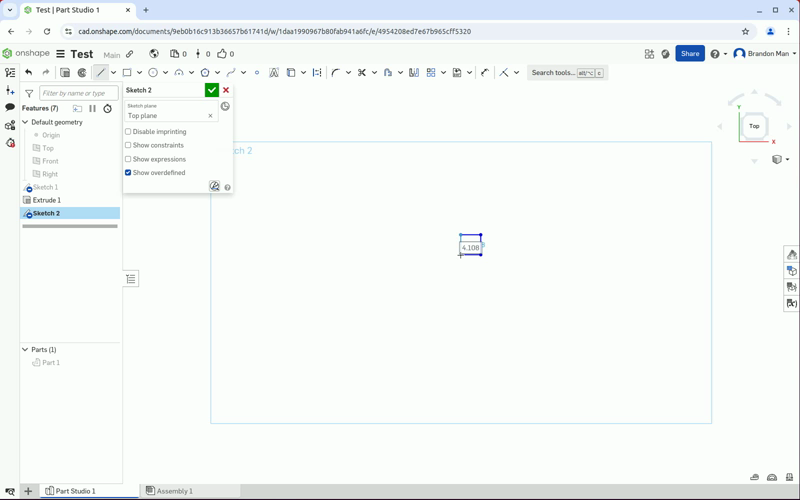
key(esc)
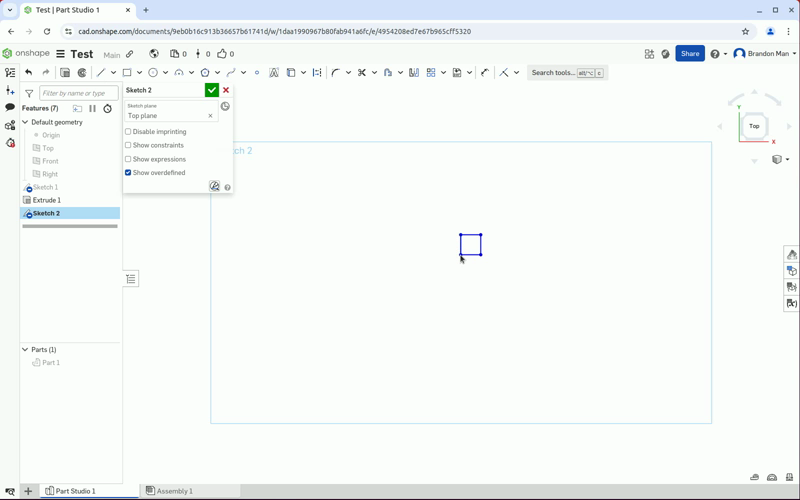
mouse_move(463, 238)
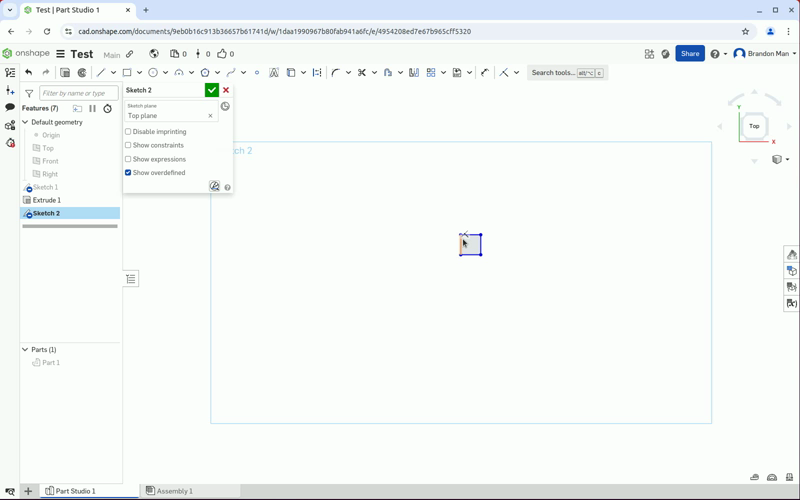
scroll(6)
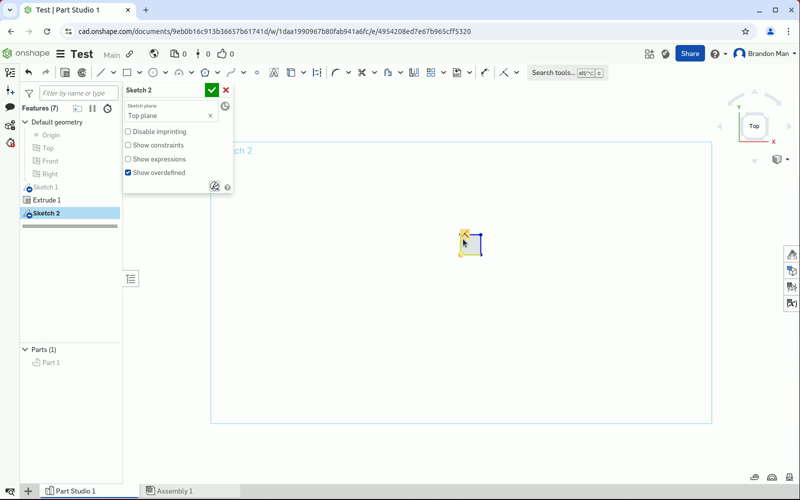
scroll(6)
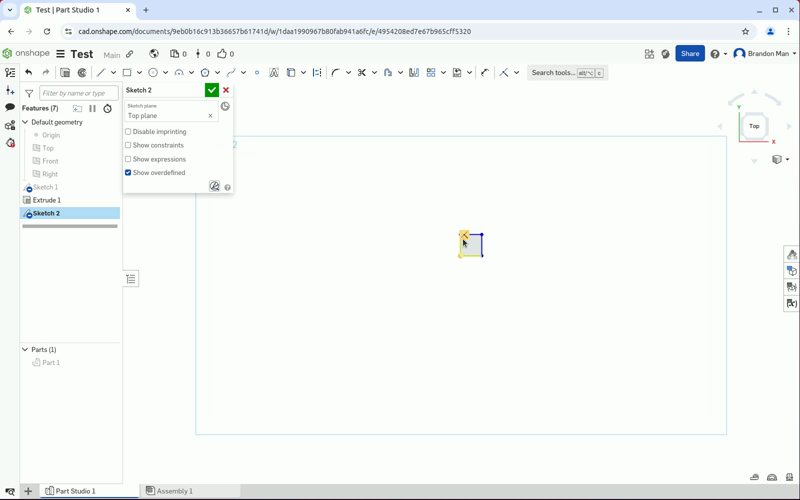
scroll(6)
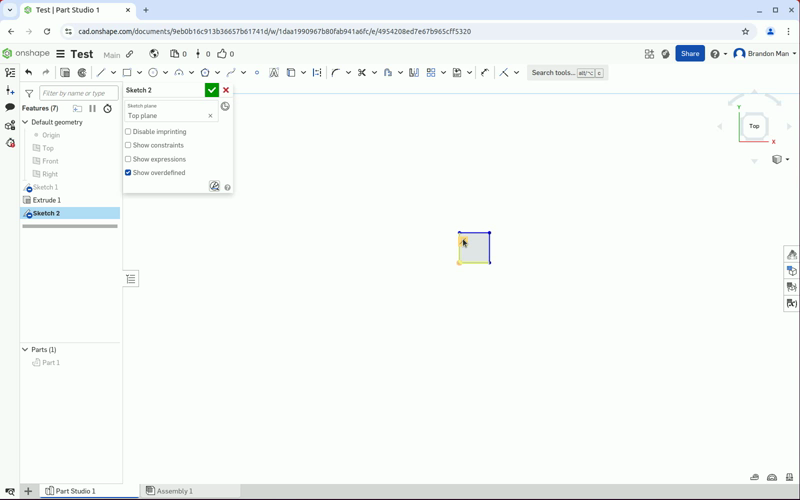
scroll(6)
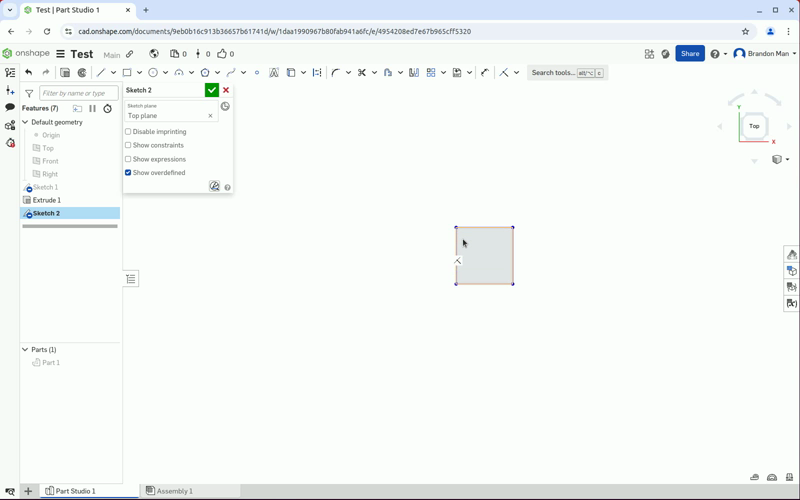
scroll(6)
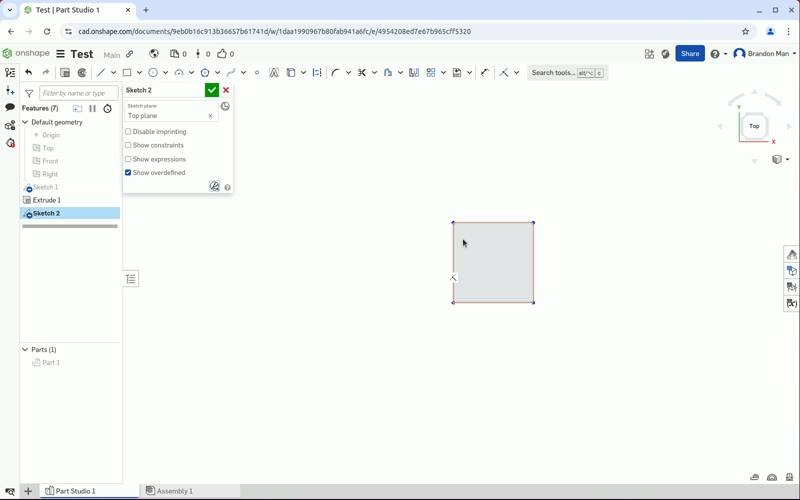
scroll(6)
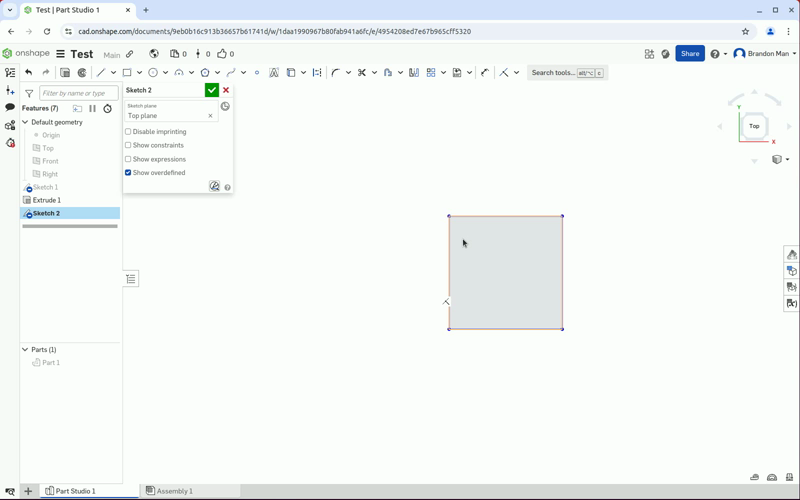
scroll(6)
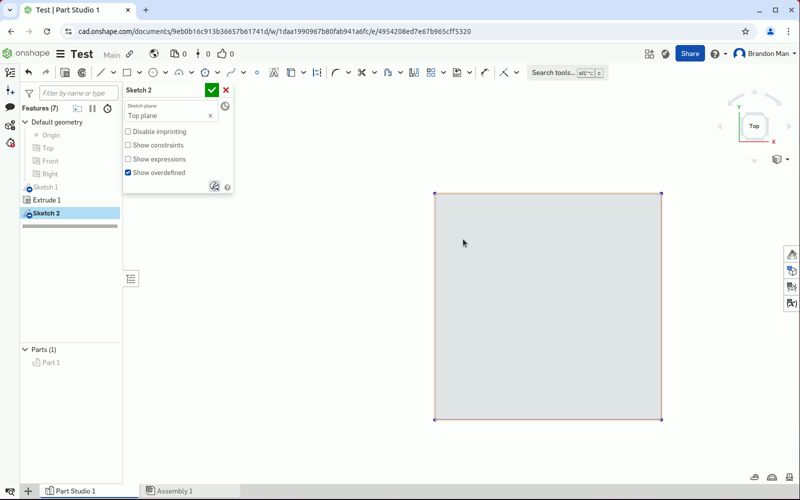
click(463, 238)
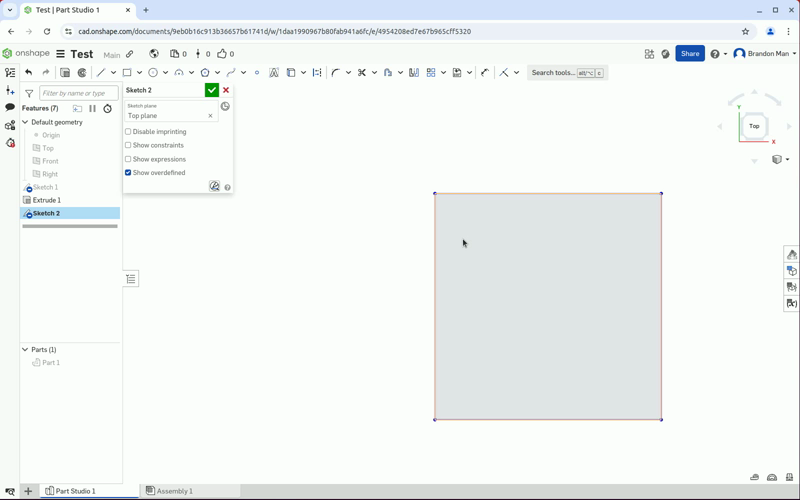
scroll(-6)
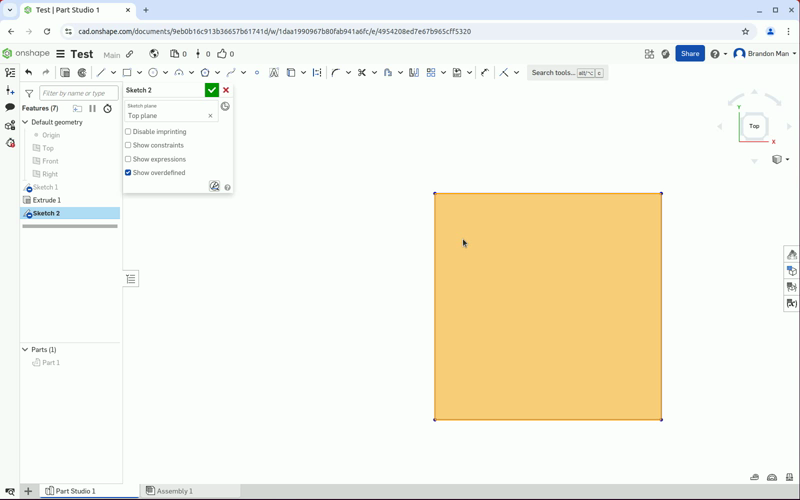
scroll(-6)
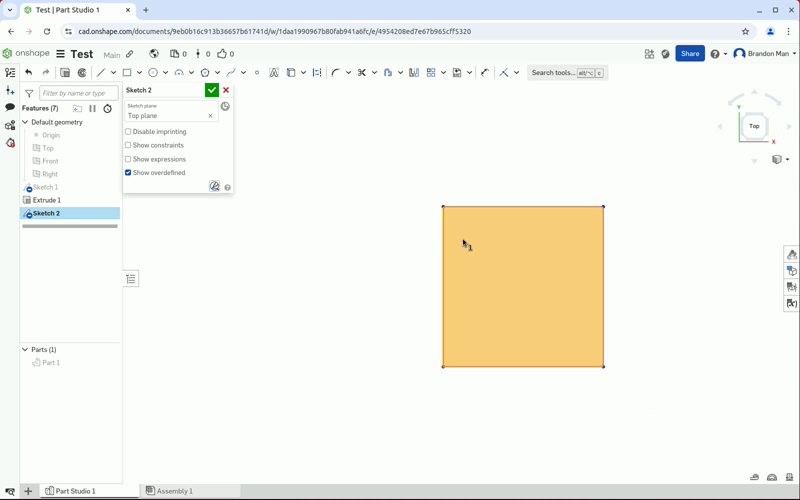
scroll(-6)
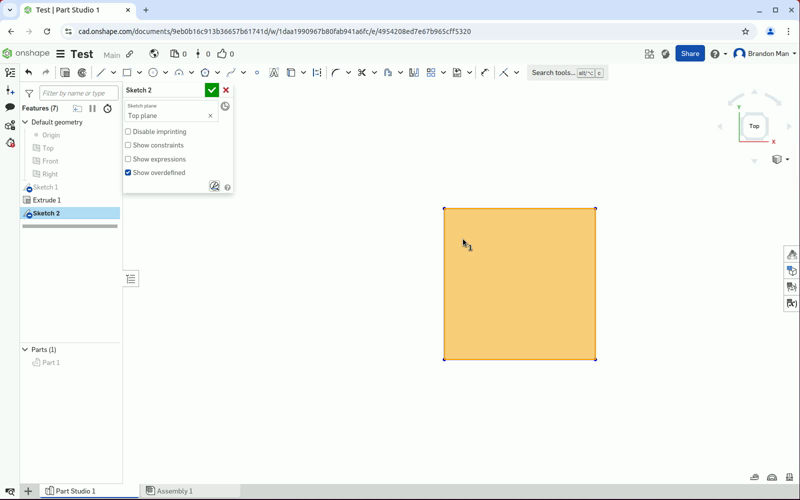
scroll(-6)
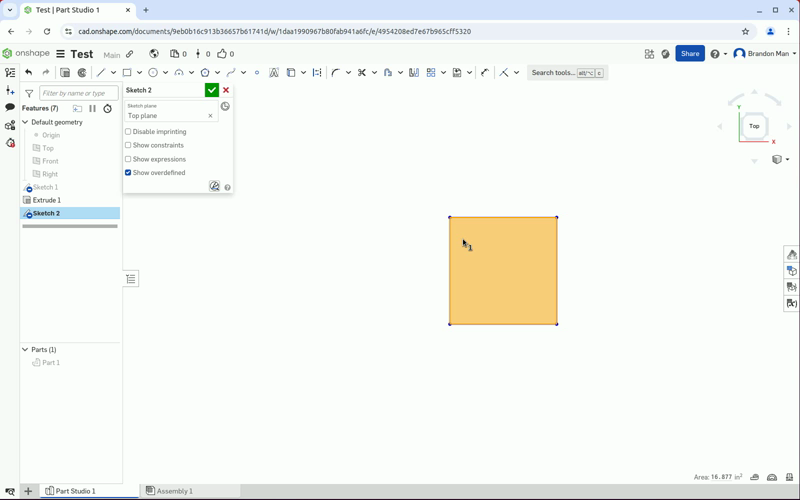
scroll(-6)
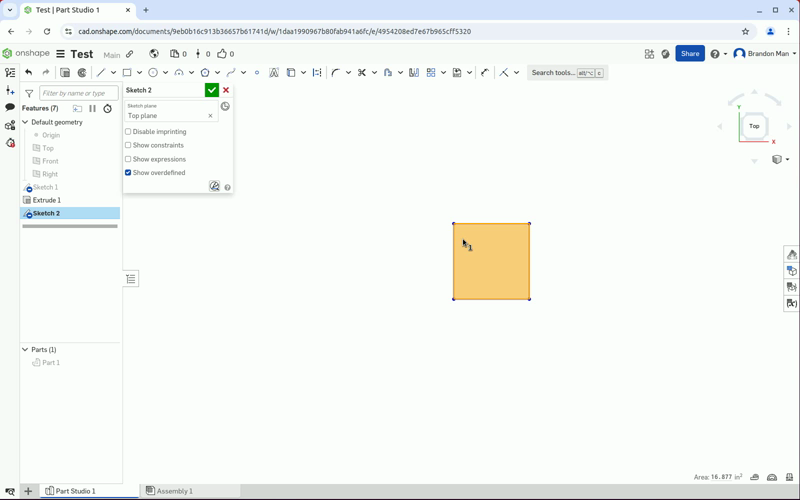
scroll(-6)
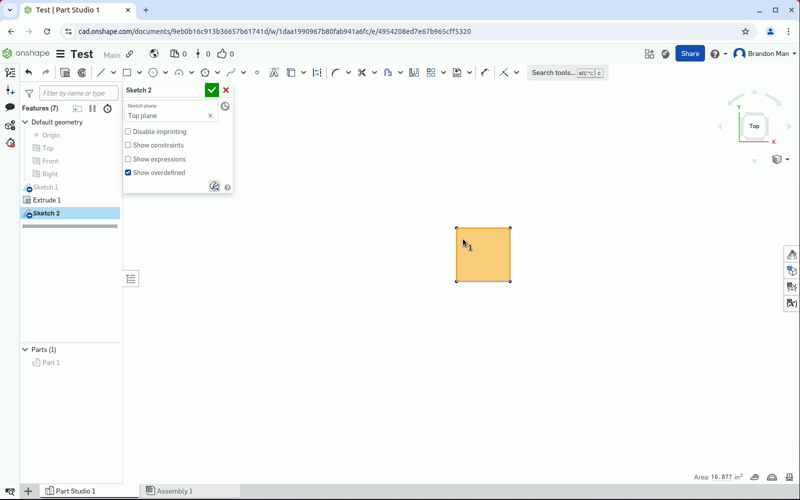
scroll(-6)
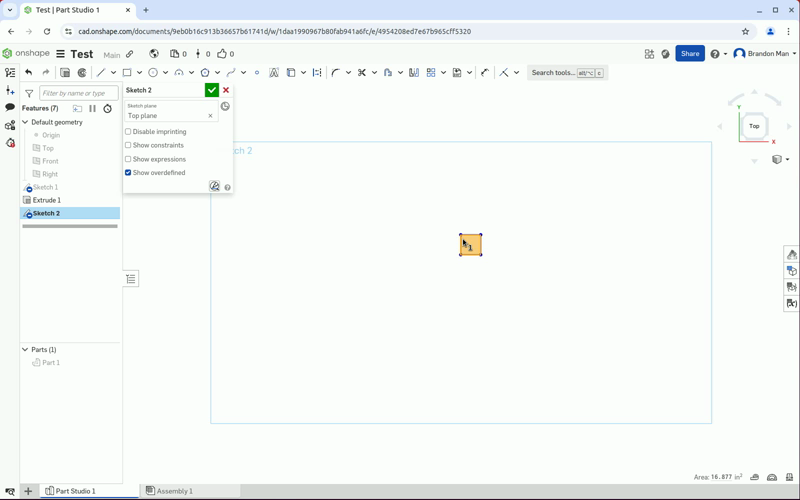
mouse_move(73, 352)
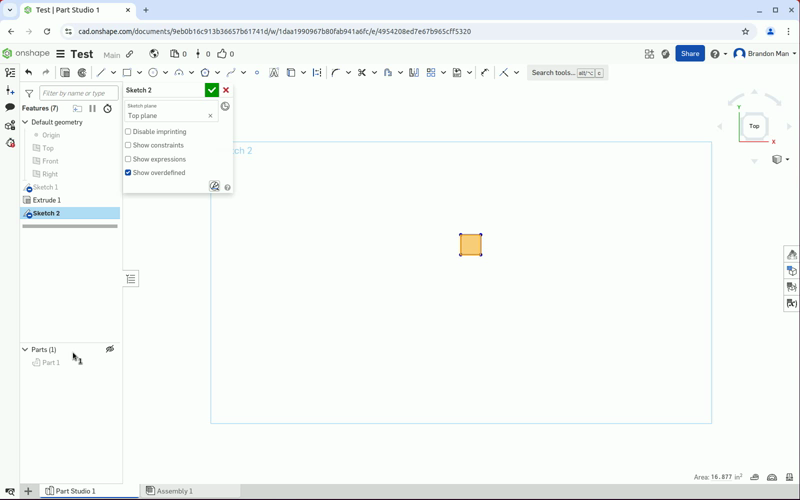
key(shift+y)
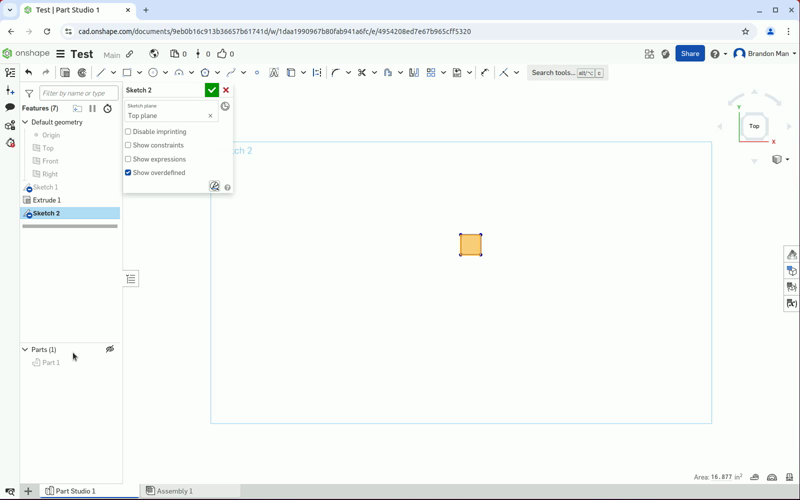
key(shift+e)
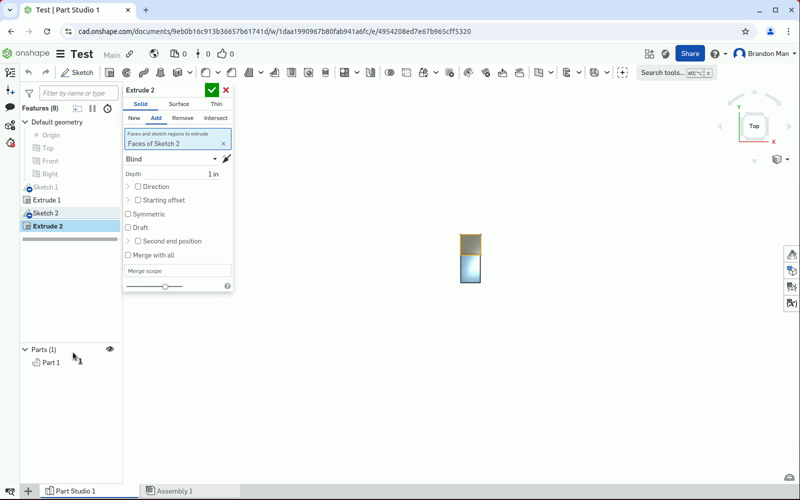
mouse_move(143, 106)
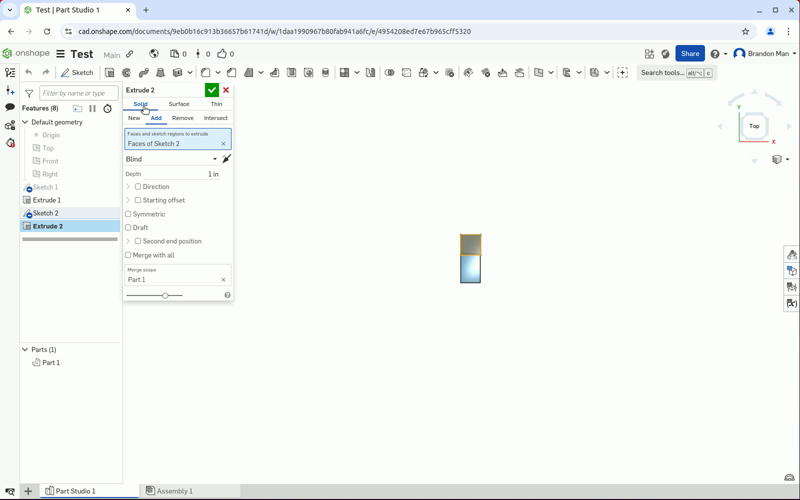
click(143, 106)
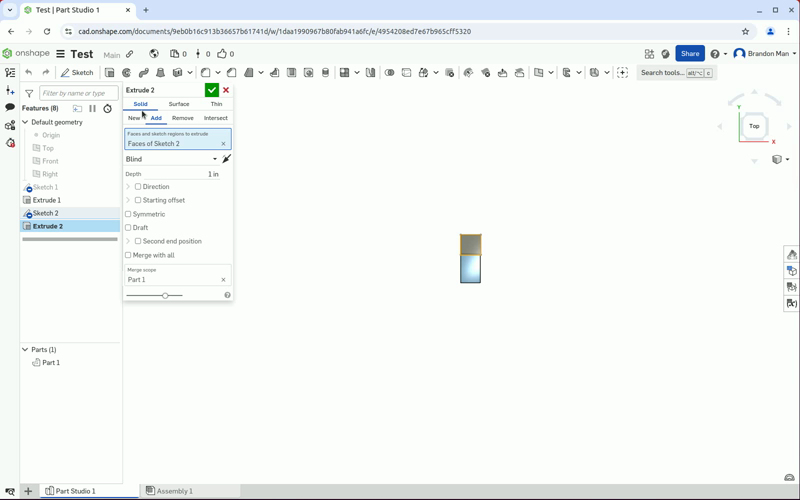
mouse_move(137, 120)
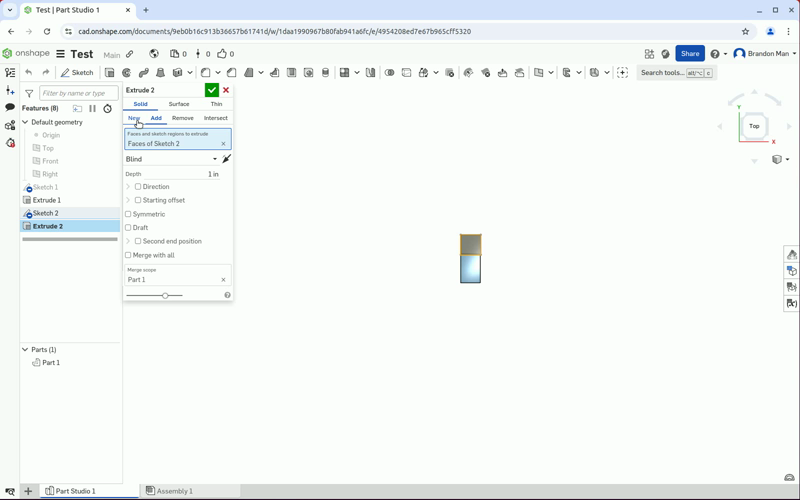
click(137, 120)
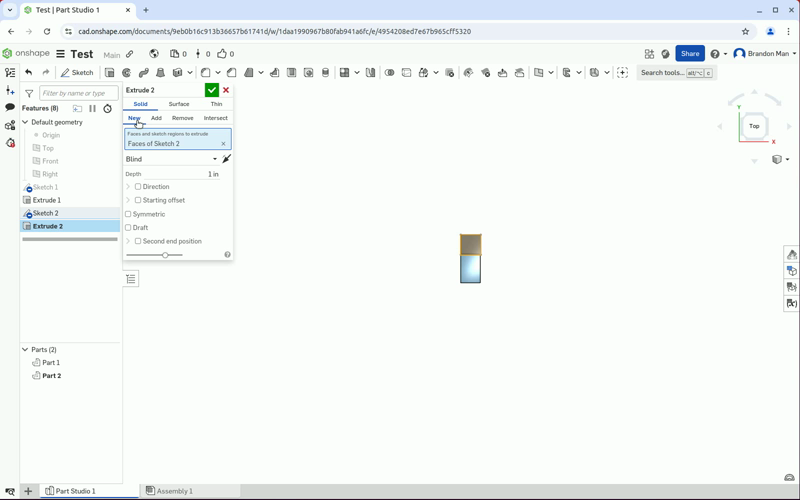
key(tab, 4)
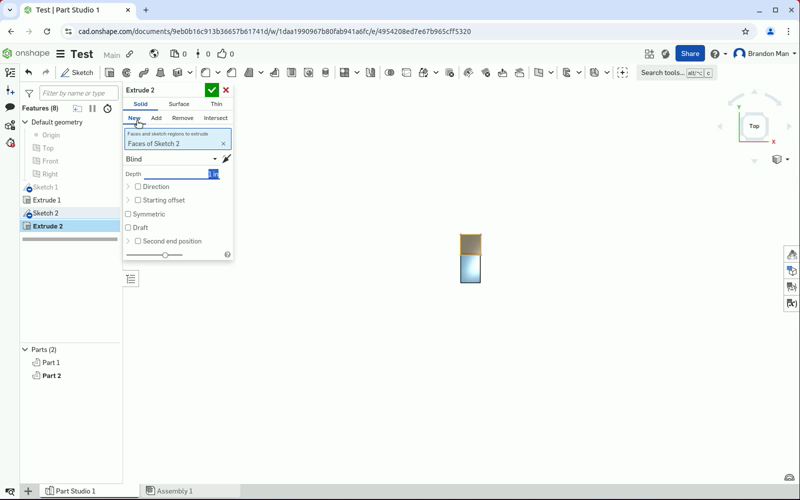
text(-15.405)
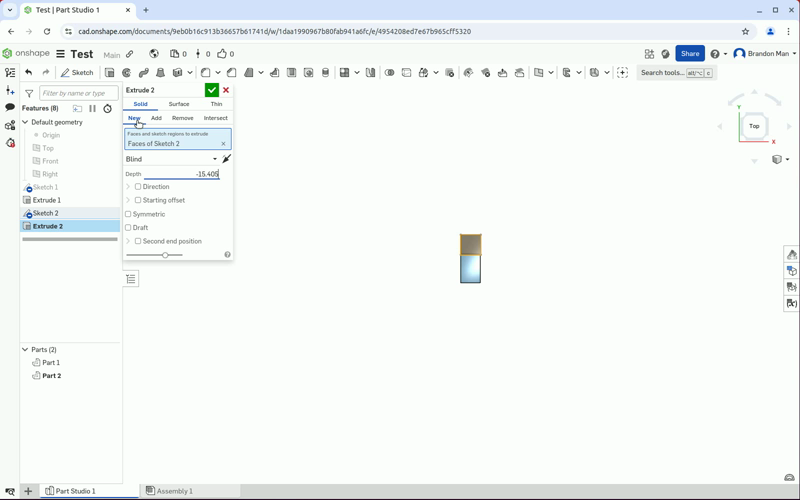
key(enter)
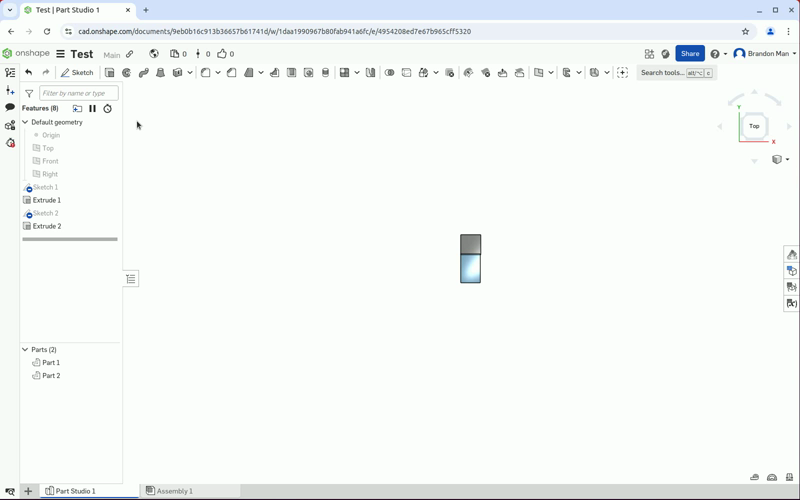
key(shift+h)
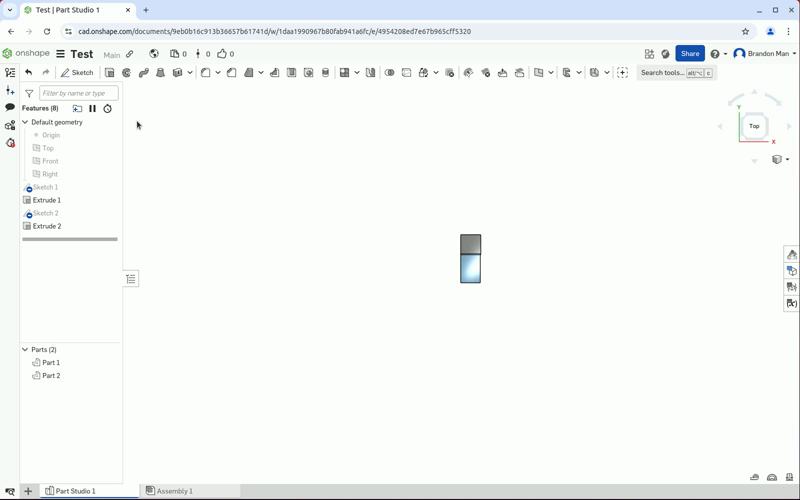
key(shift+h)
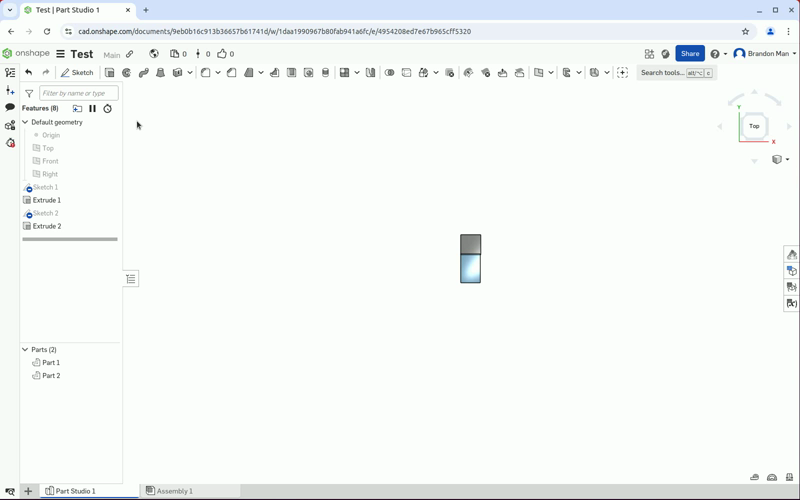
mouse_move(73, 189)
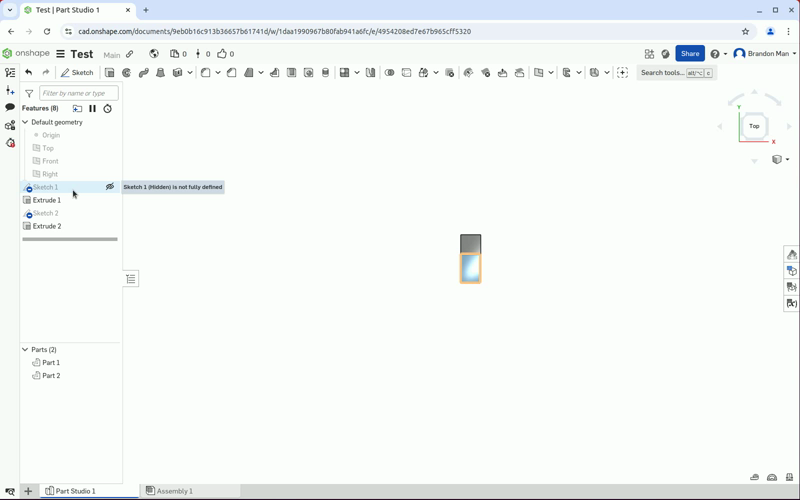
click(73, 189)
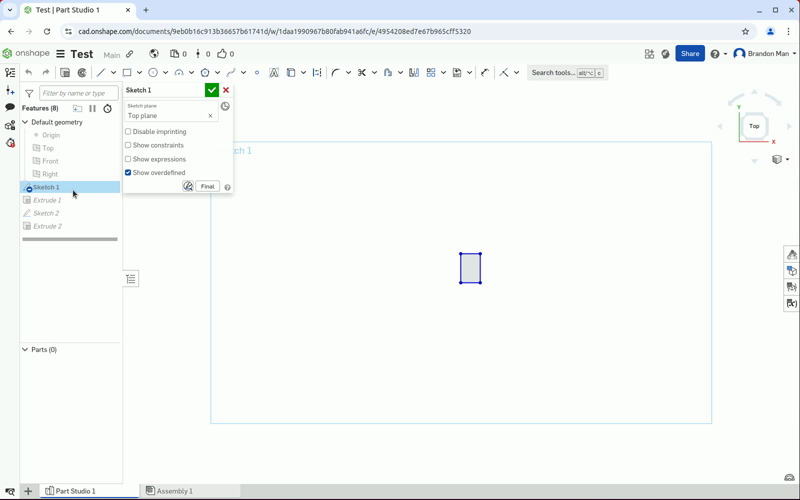
mouse_move(229, 92)
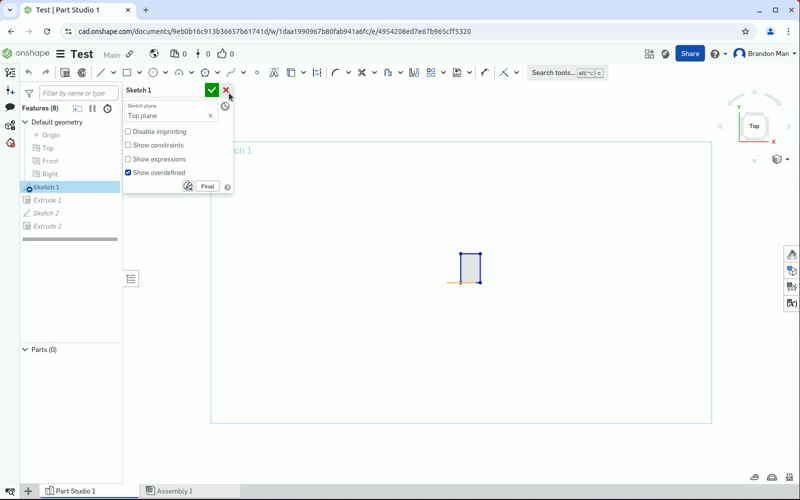
click(229, 92)
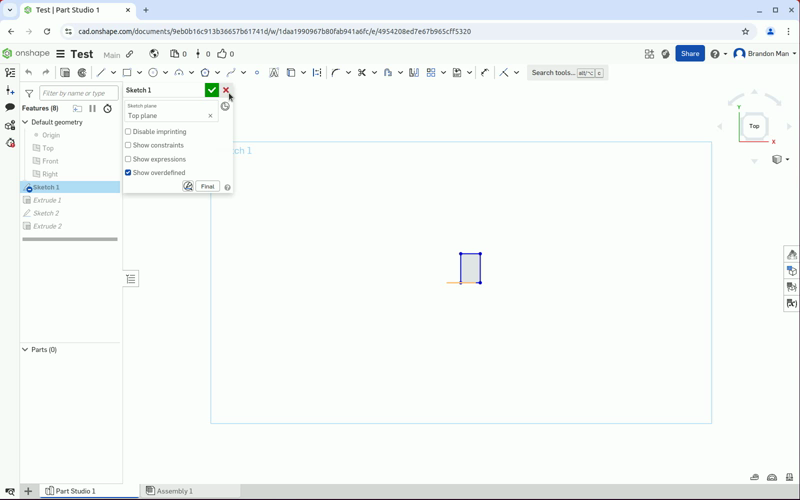
key(shift+s)
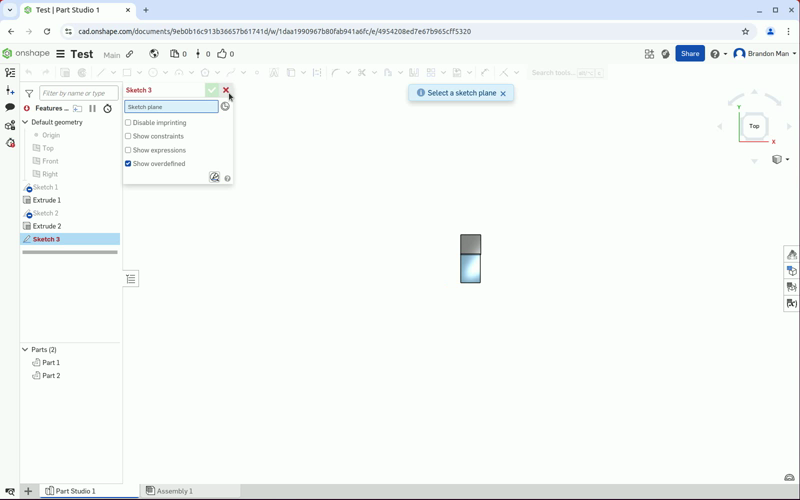
mouse_move(73, 150)
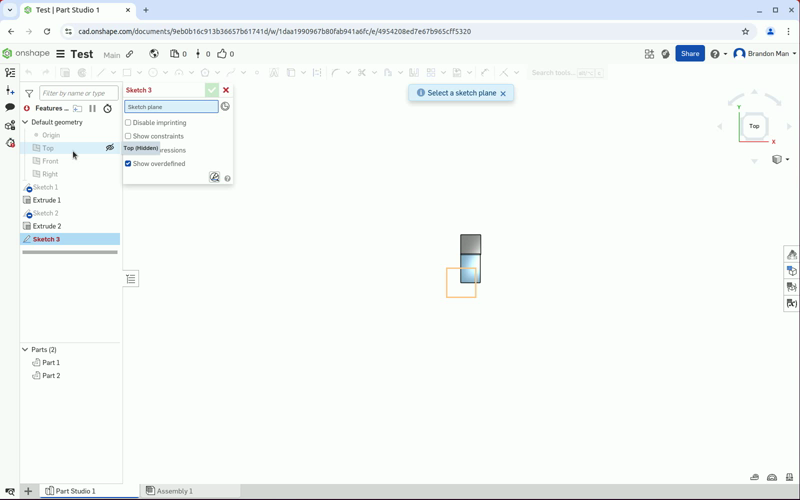
click(73, 150)
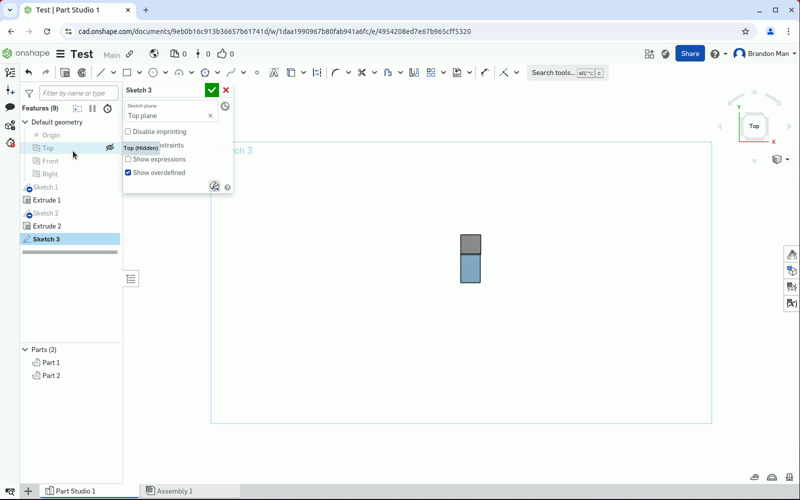
mouse_move(73, 352)
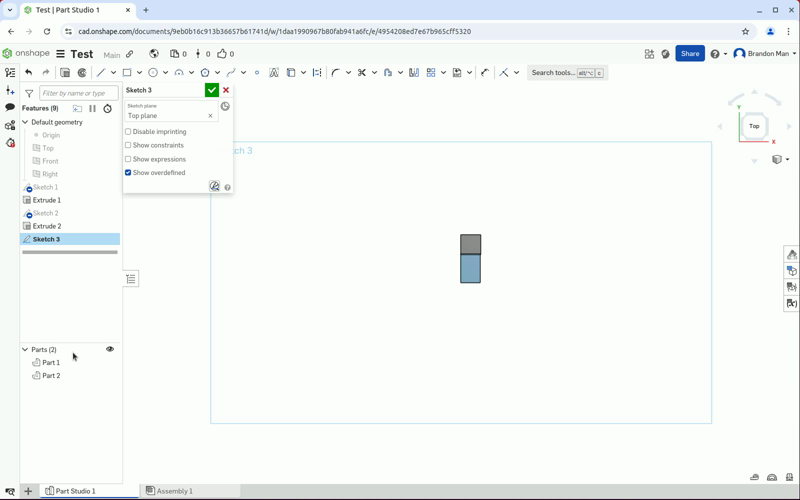
key(y)
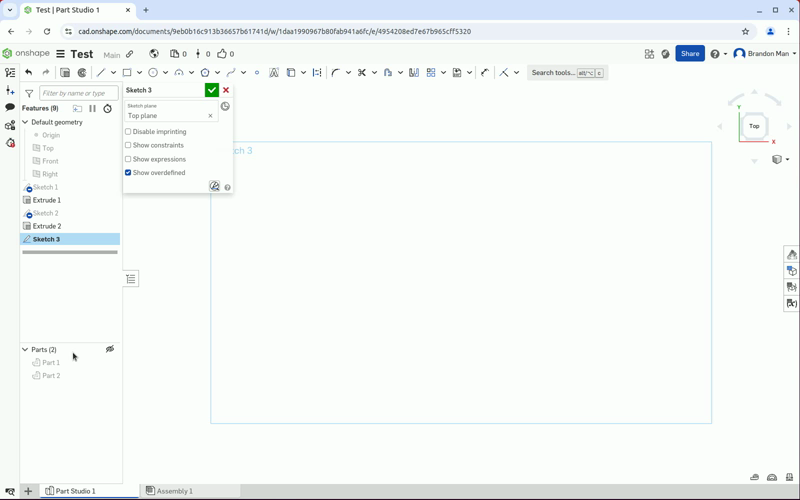
key(l)
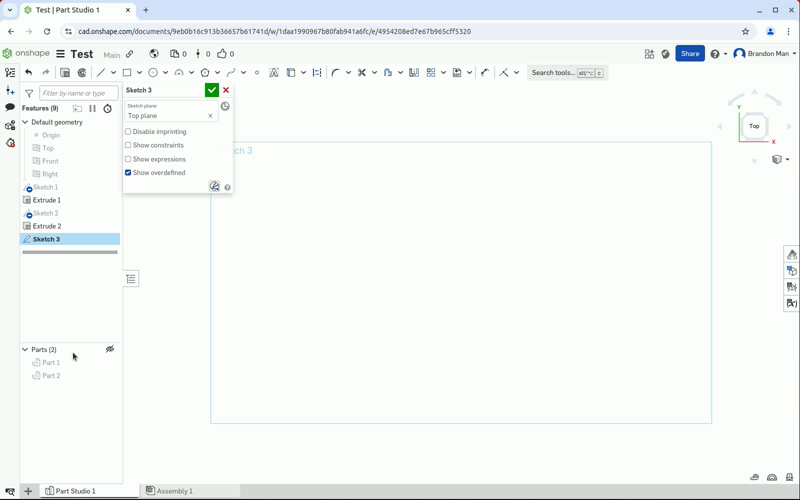
key_down(shift)
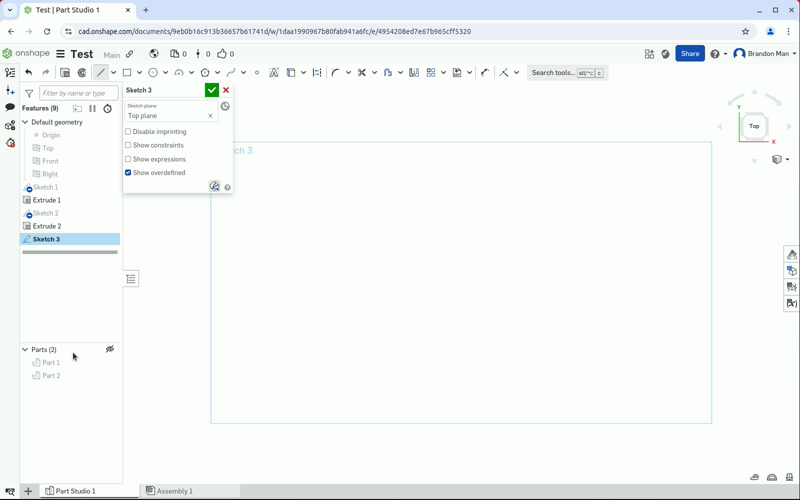
mouse_move(460, 236)
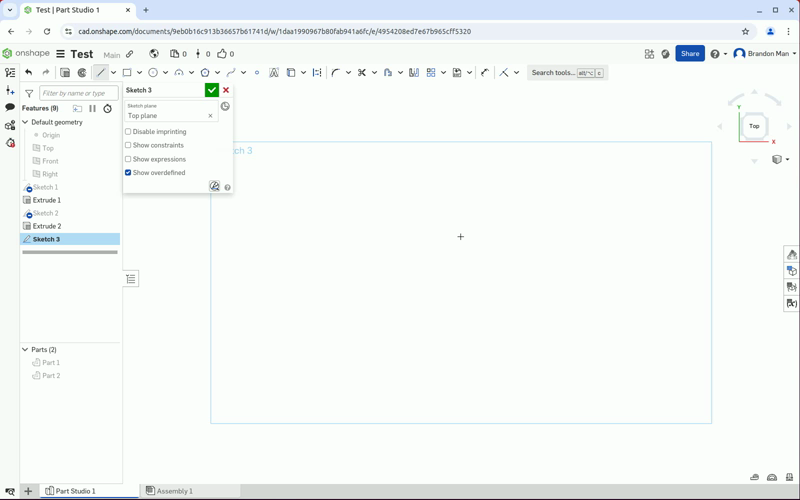
click(460, 236)
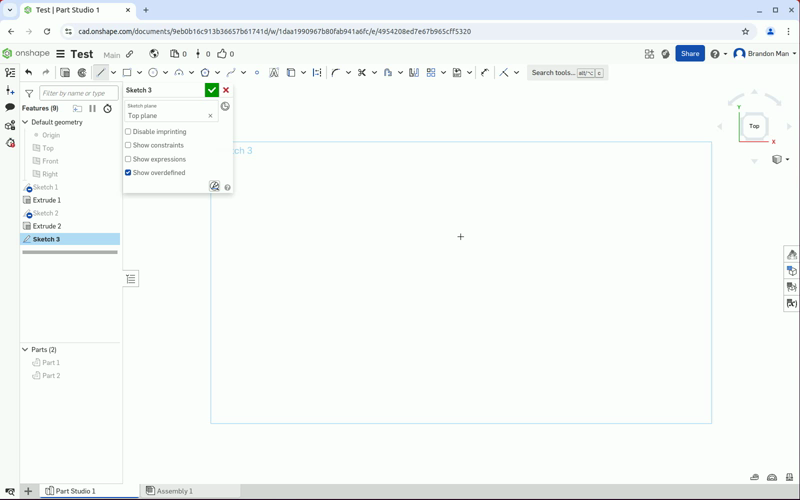
key_up(shift)
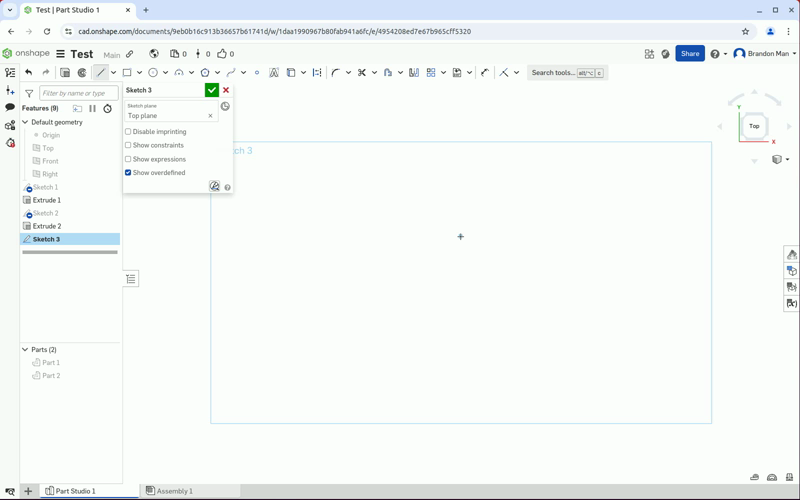
key_down(shift)
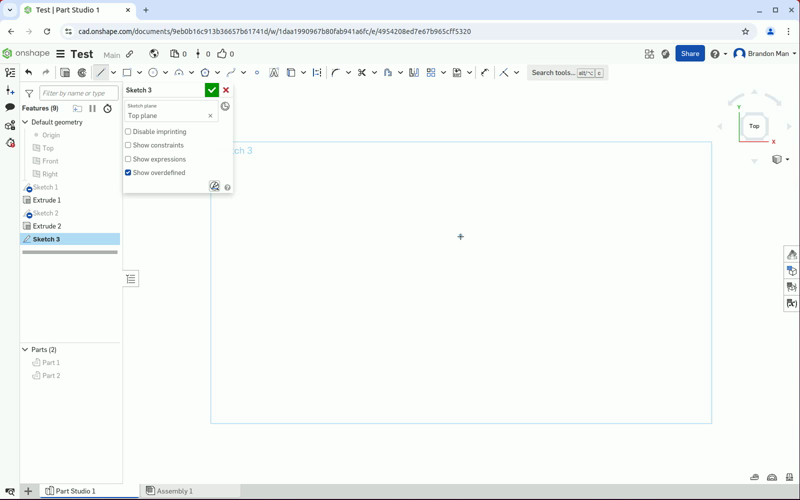
mouse_move(490, 236)
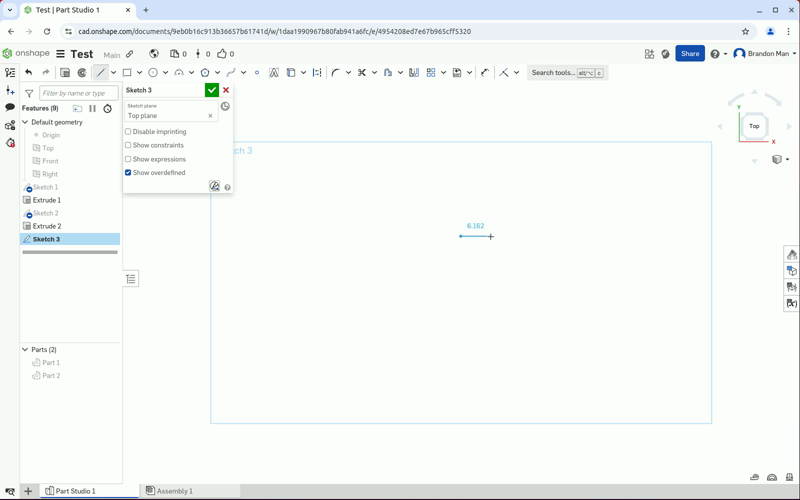
mouse_move(479, 236)
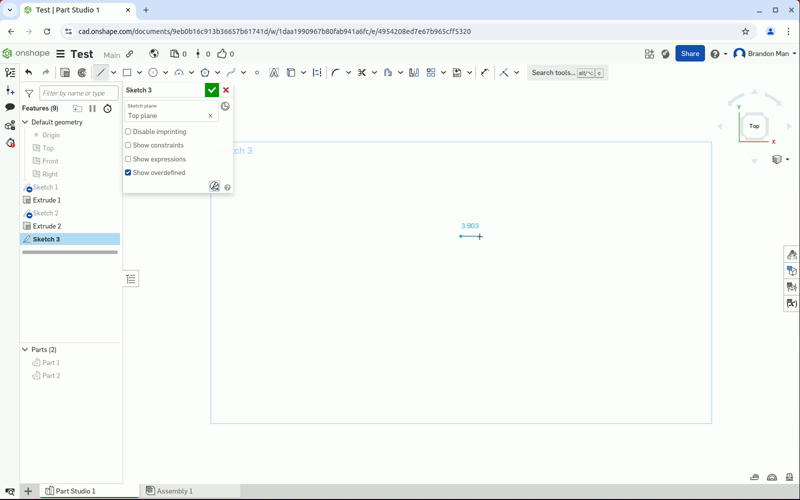
click(479, 236)
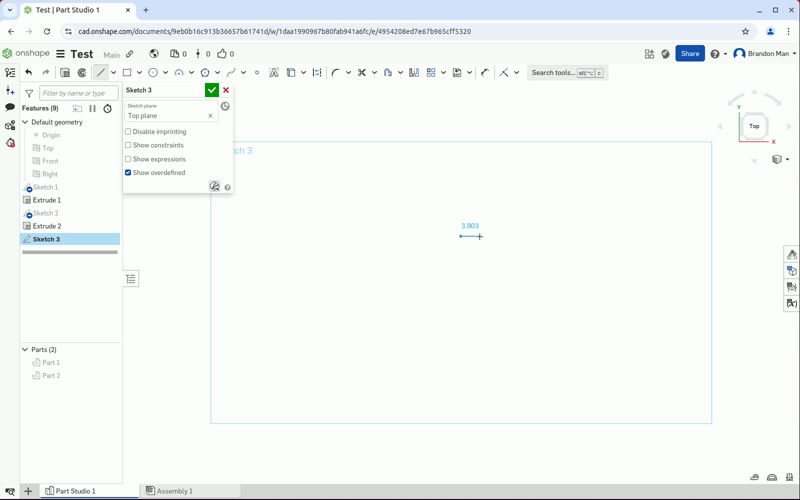
key_up(shift)
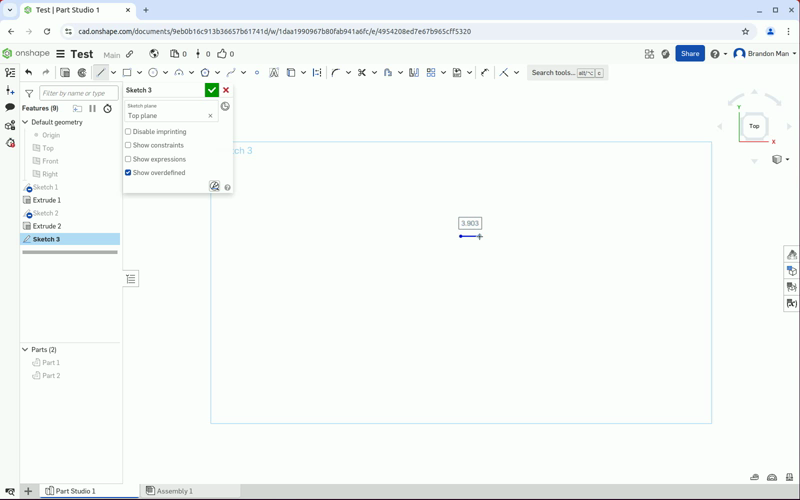
key_down(shift)
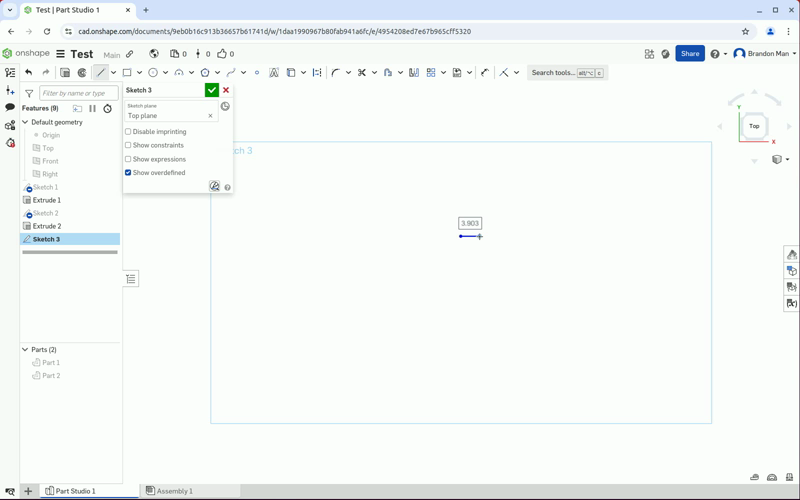
mouse_move(509, 236)
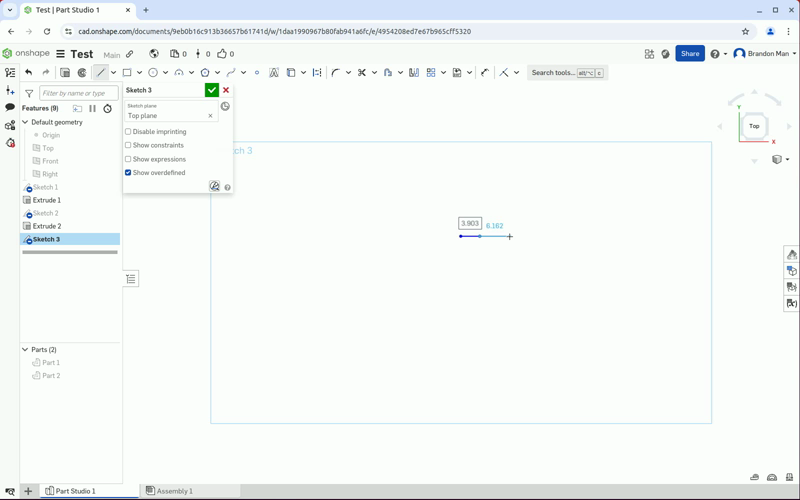
mouse_move(479, 188)
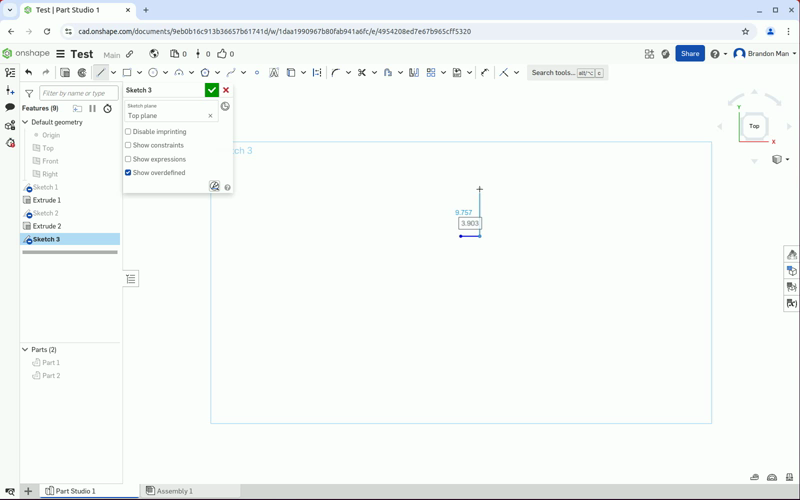
click(479, 188)
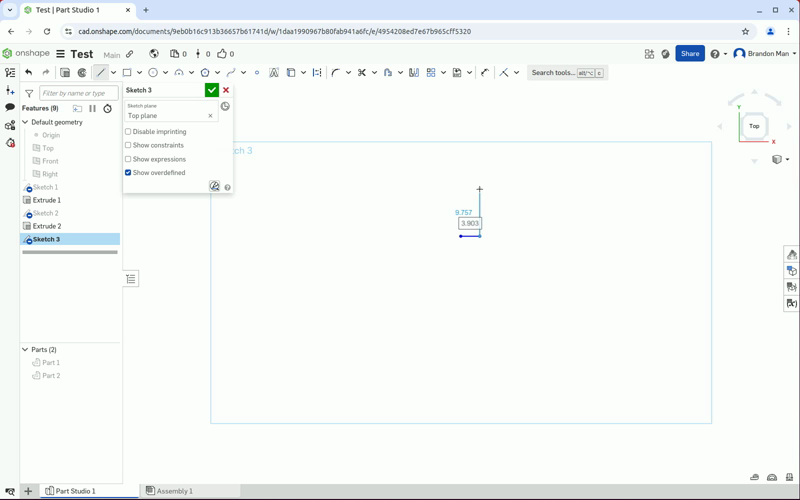
key_up(shift)
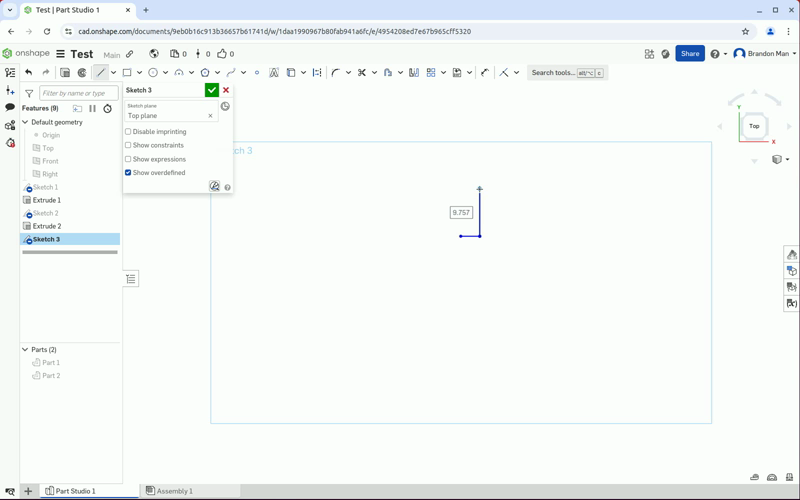
key_down(shift)
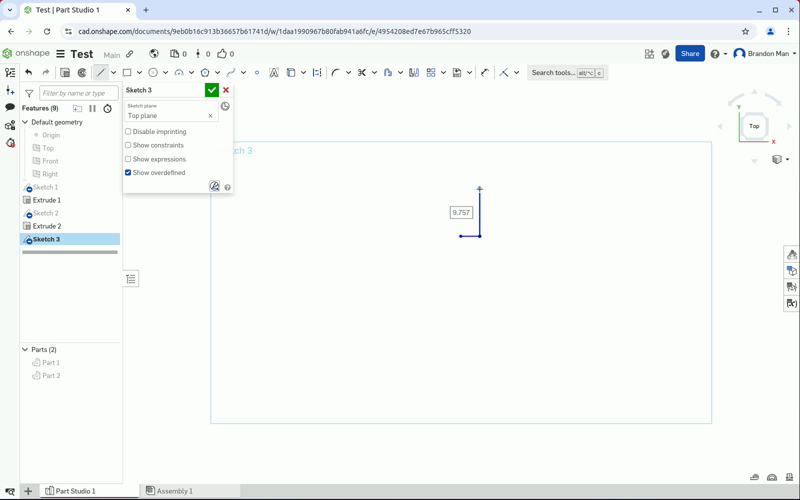
mouse_move(509, 188)
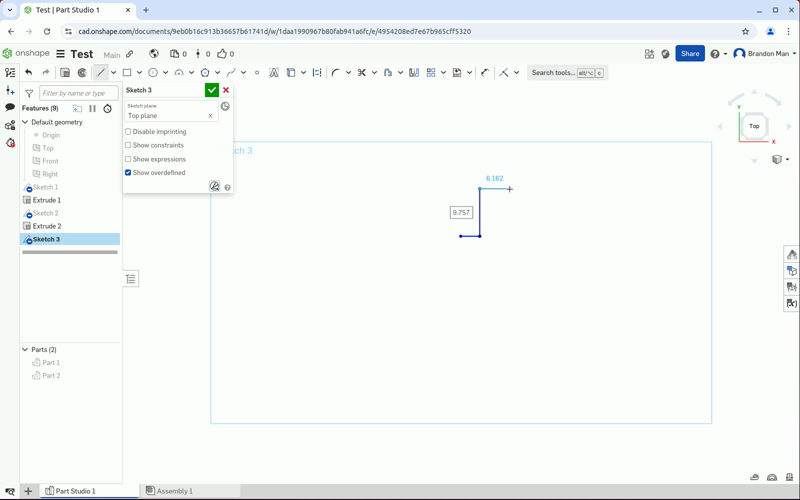
mouse_move(460, 188)
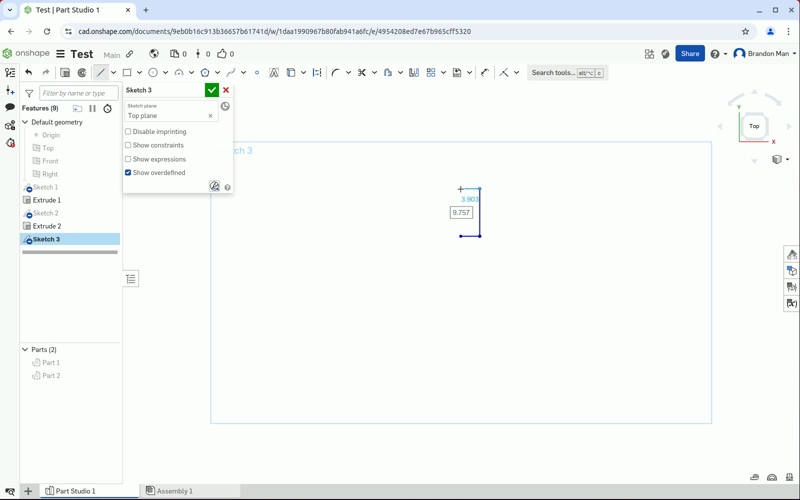
click(460, 188)
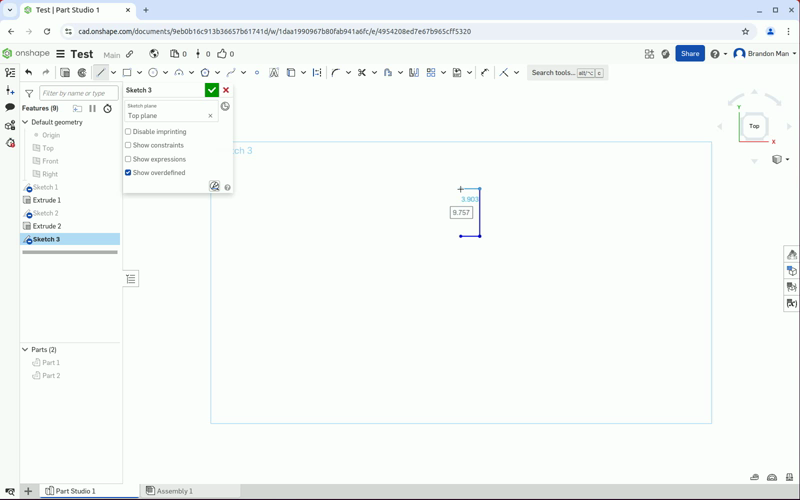
key_up(shift)
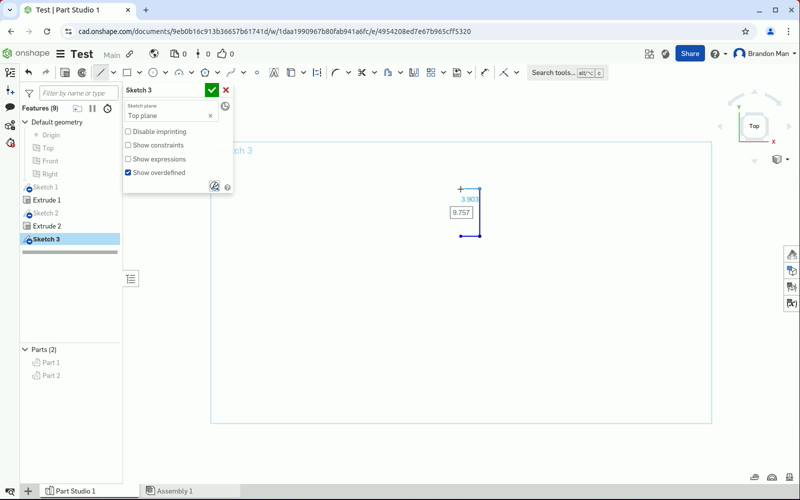
mouse_move(490, 188)
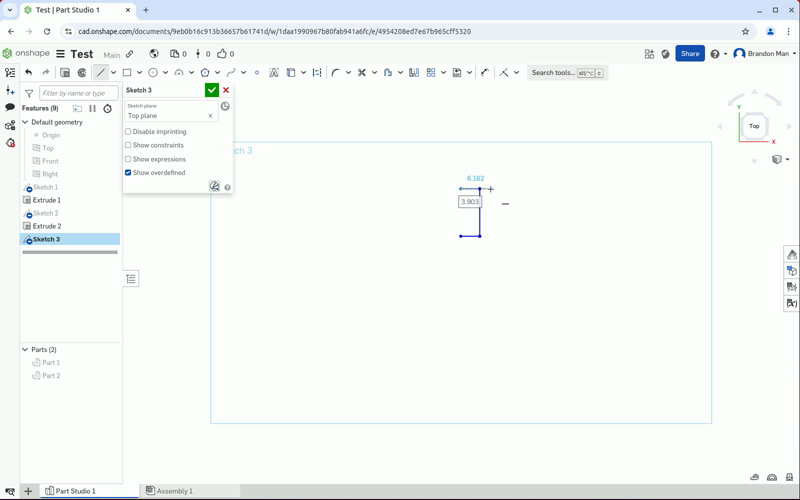
key_down(shift)
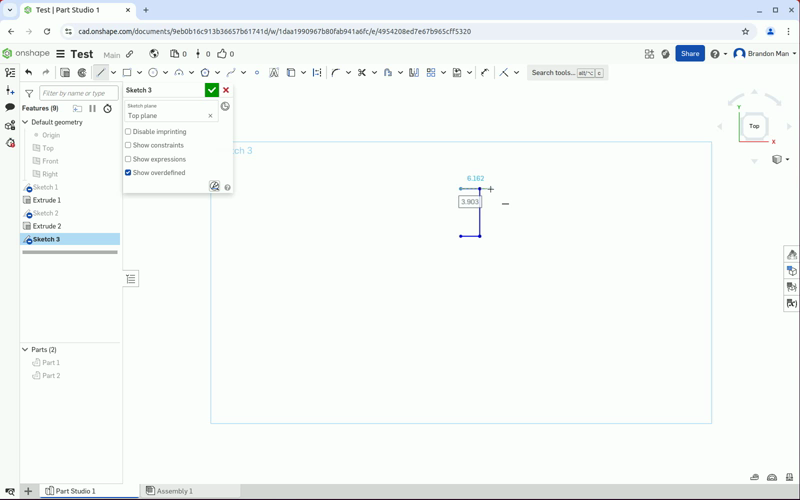
mouse_move(460, 236)
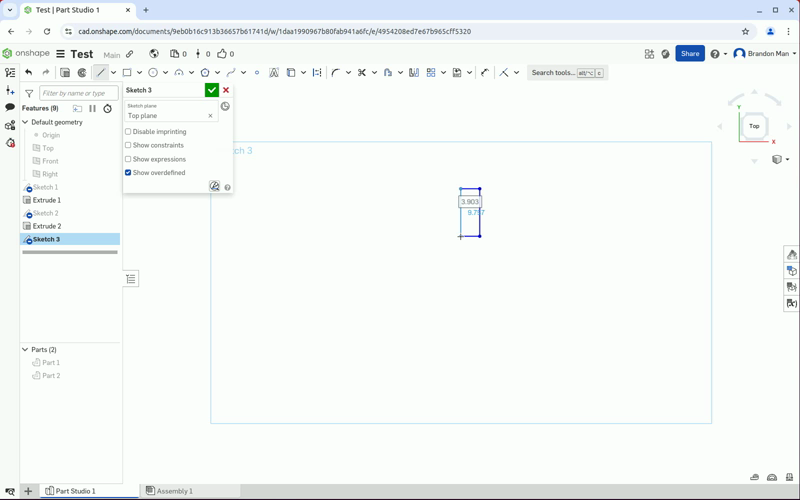
key_up(shift)
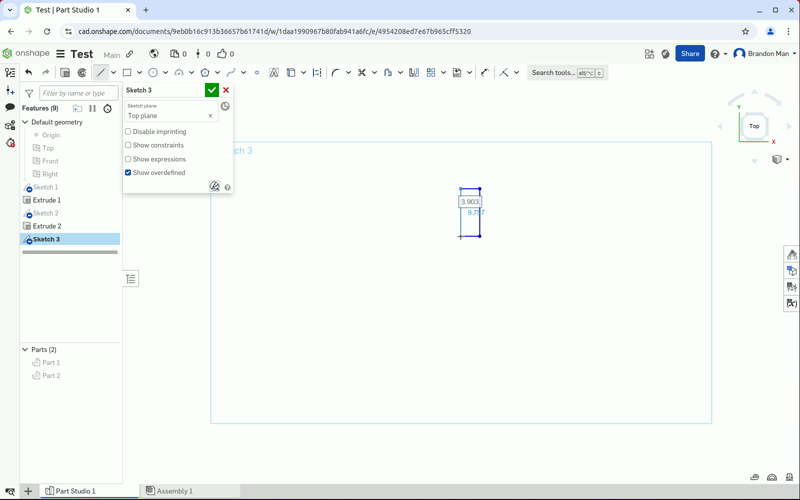
click(460, 236)
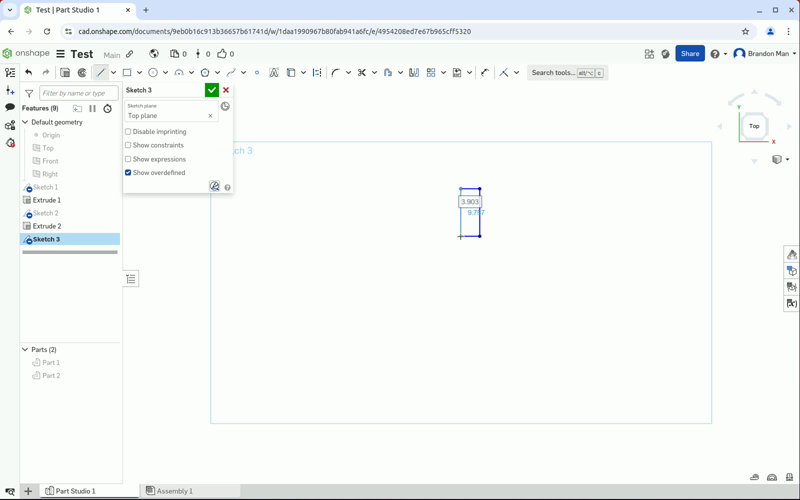
key(esc)
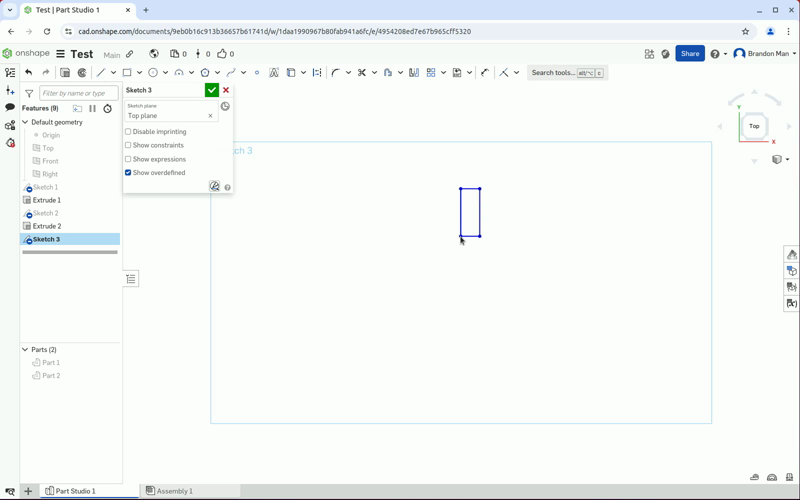
mouse_move(470, 221)
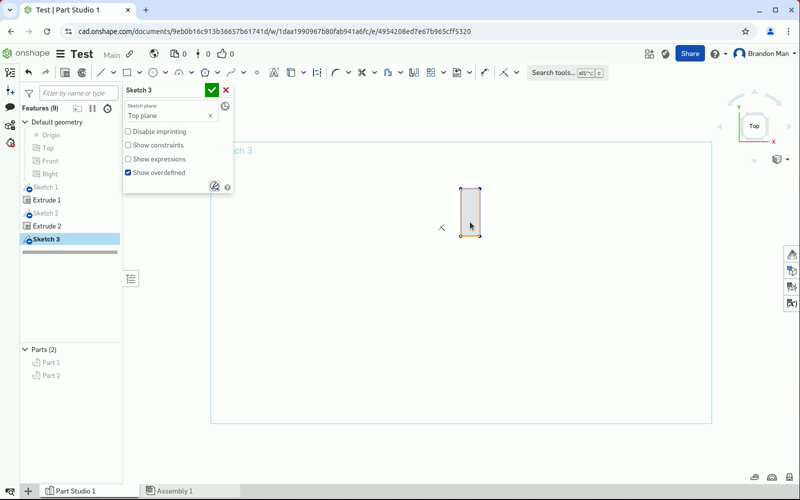
scroll(6)
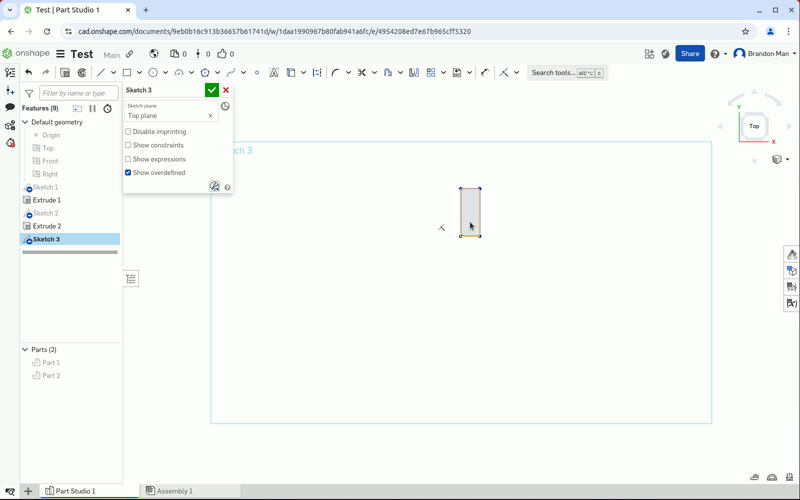
scroll(6)
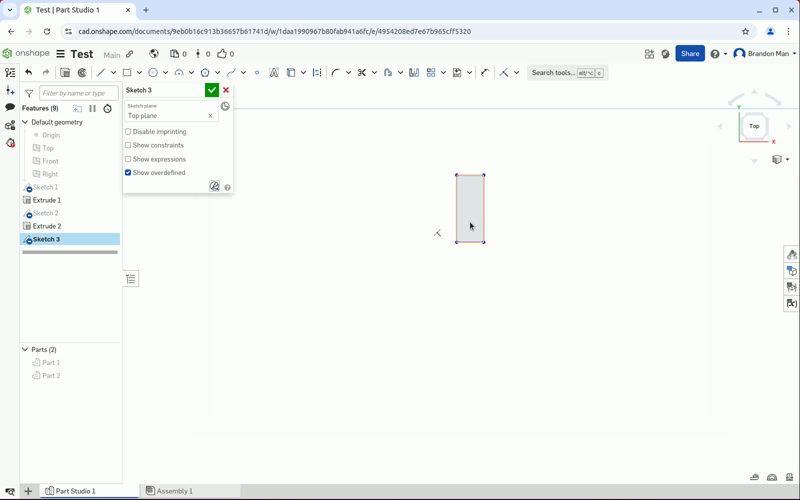
scroll(6)
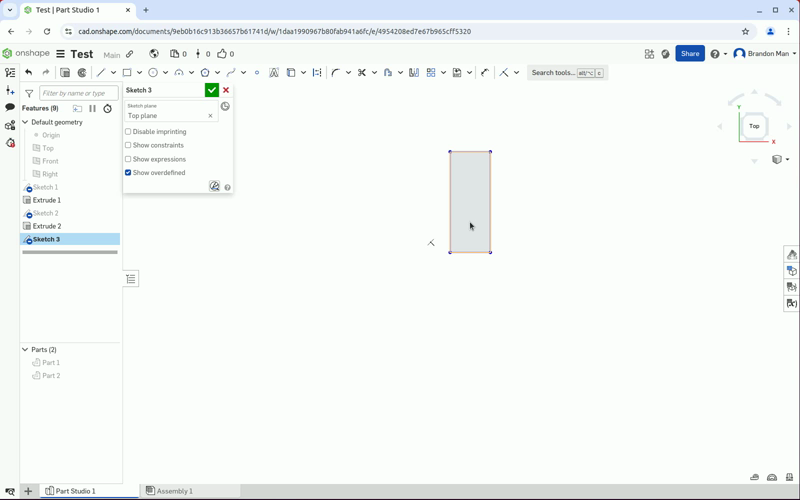
scroll(6)
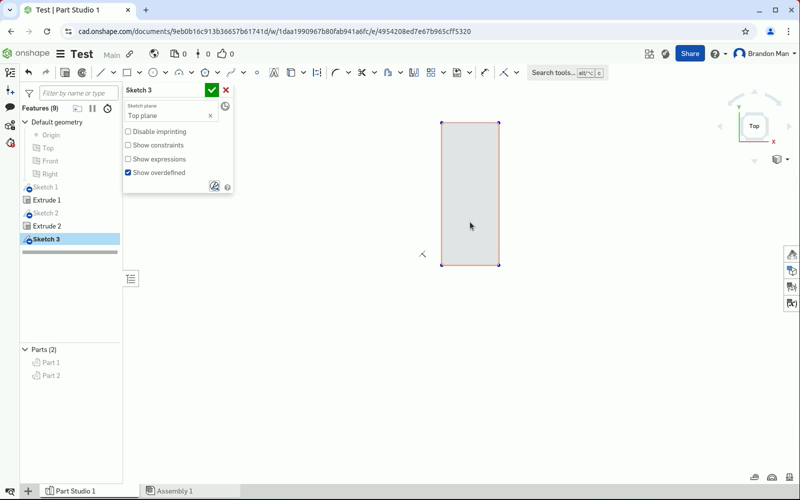
scroll(6)
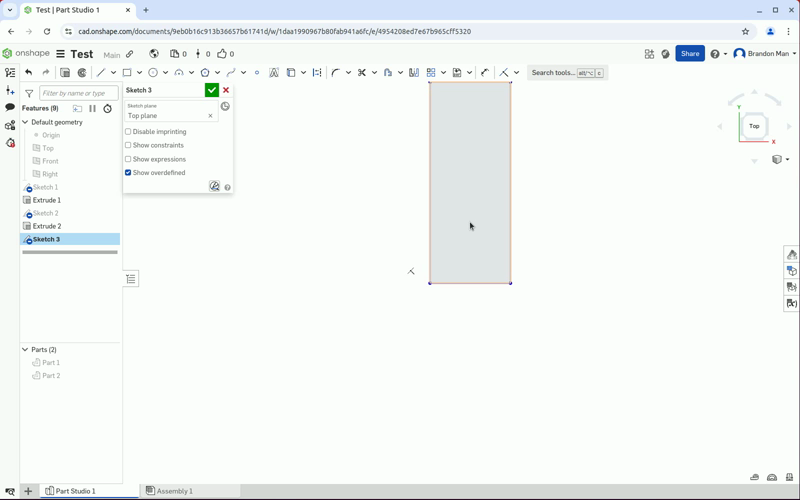
scroll(6)
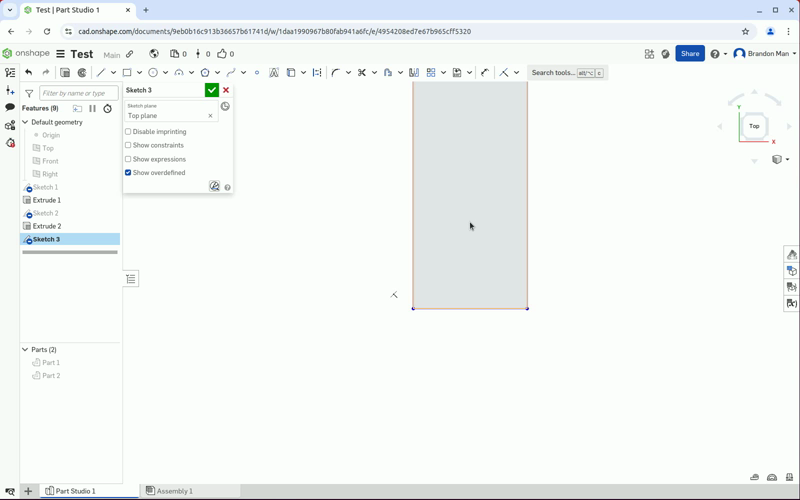
scroll(6)
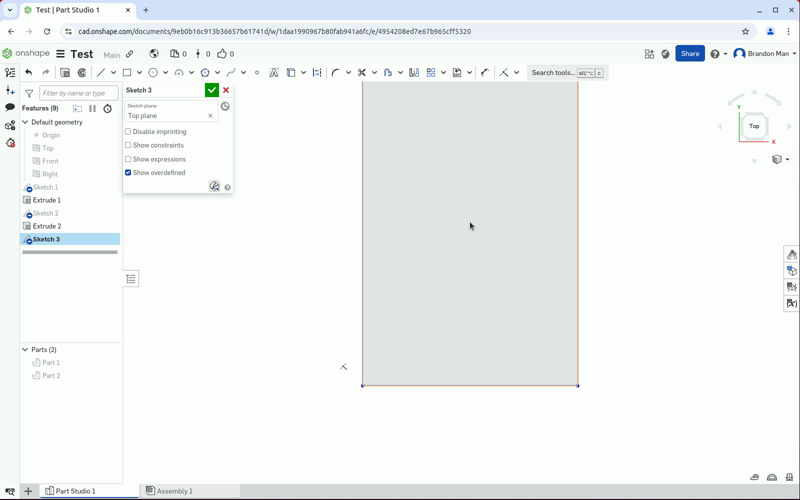
click(470, 221)
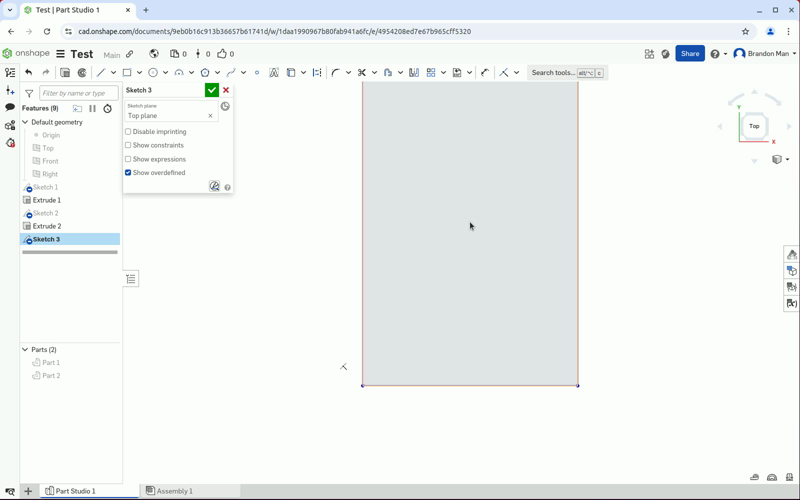
scroll(-6)
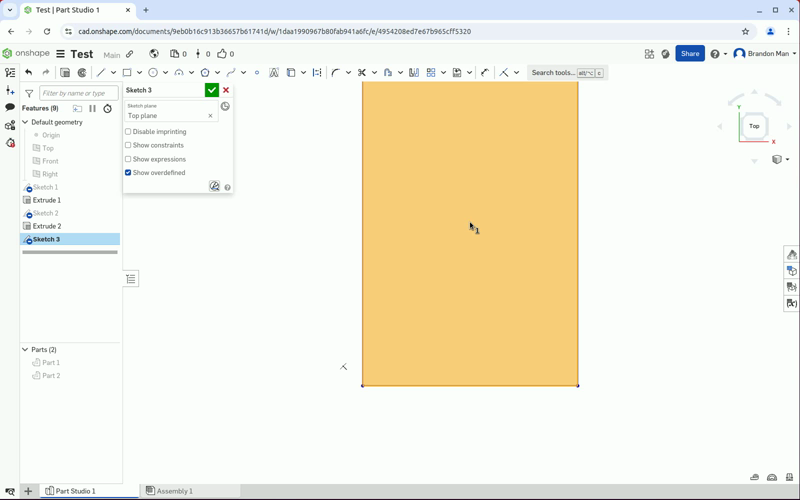
scroll(-6)
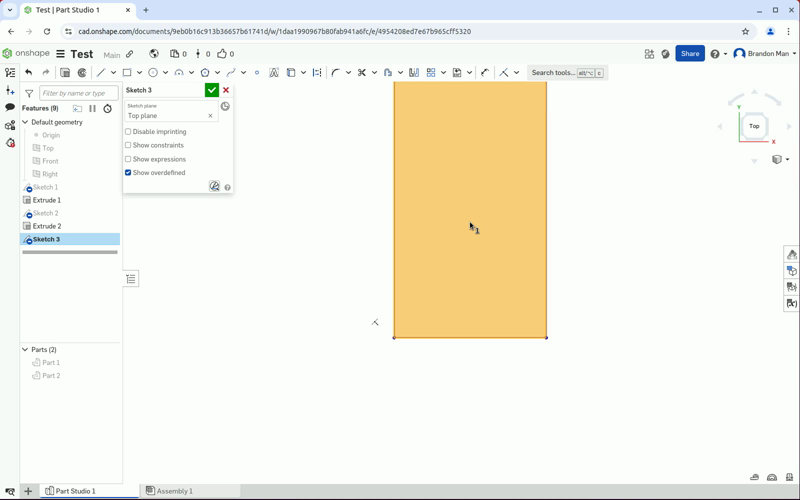
scroll(-6)
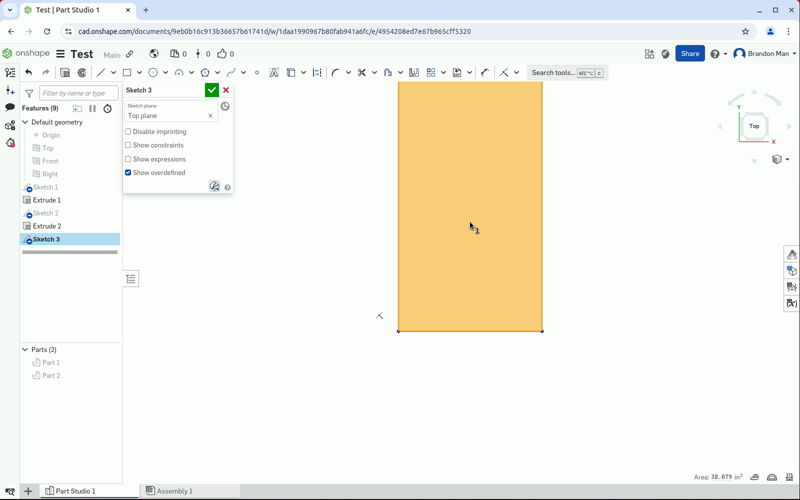
scroll(-6)
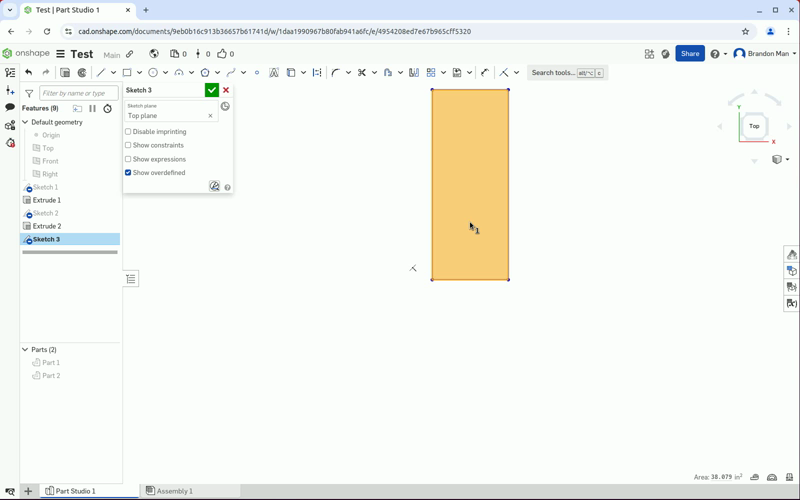
scroll(-6)
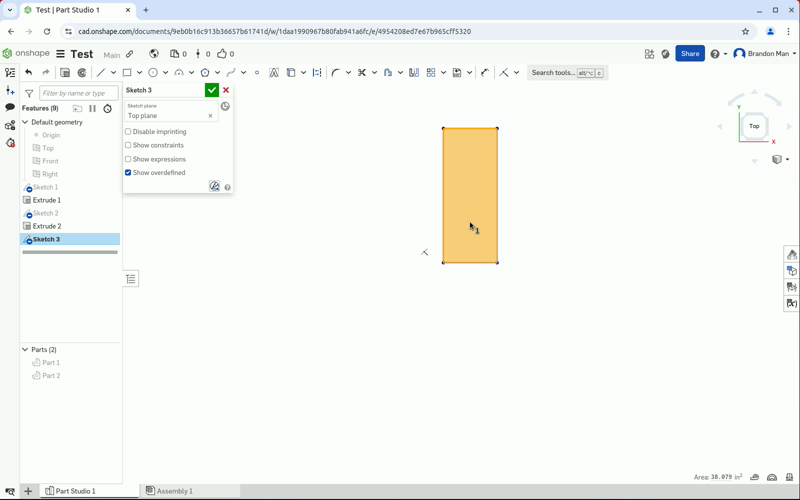
scroll(-6)
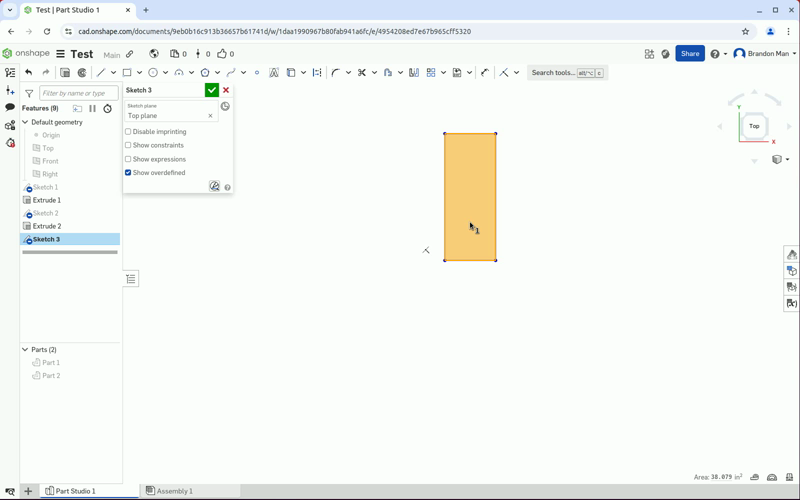
scroll(-6)
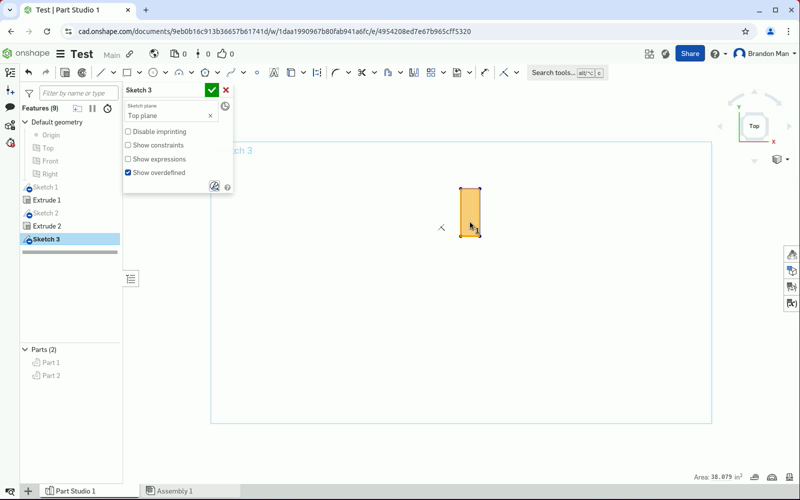
mouse_move(73, 352)
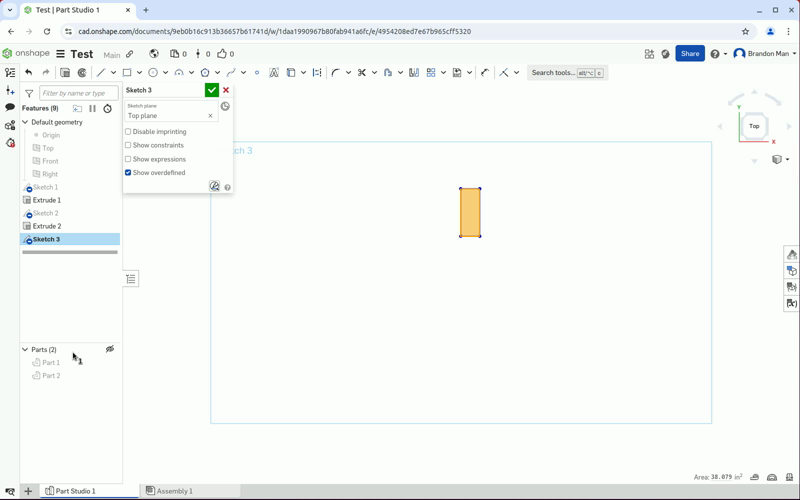
key(shift+y)
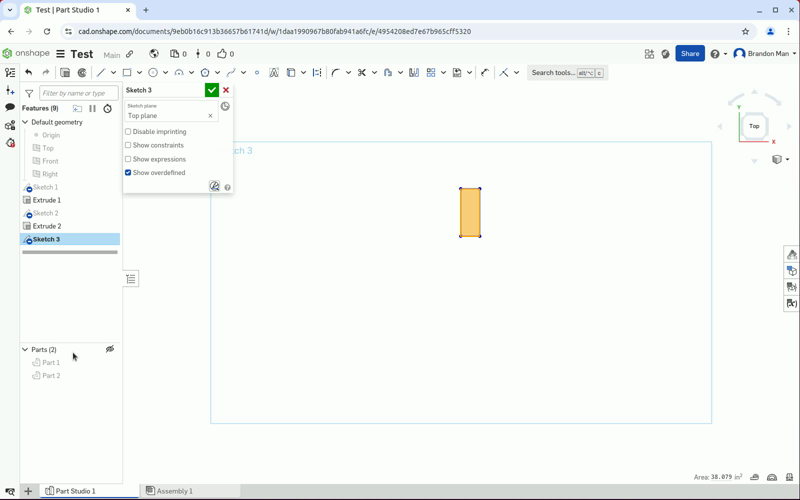
key(shift+e)
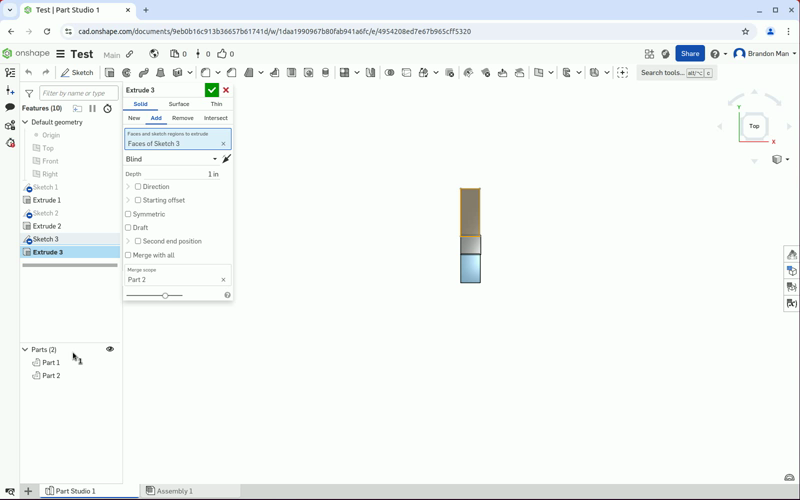
mouse_move(143, 106)
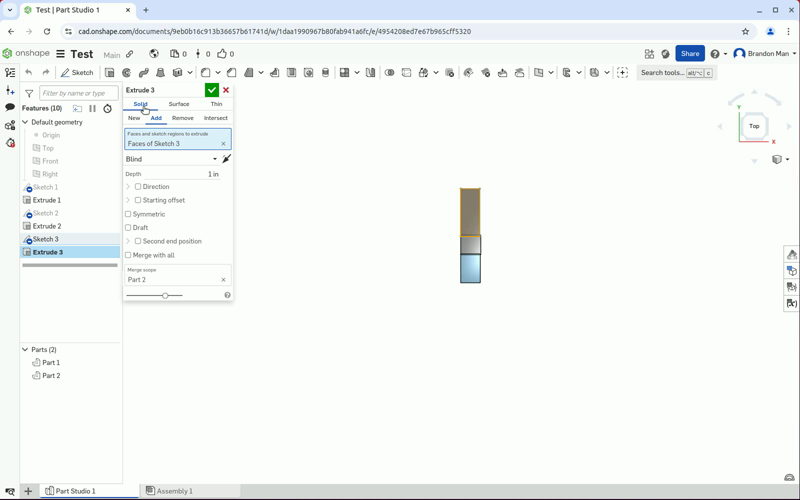
click(143, 106)
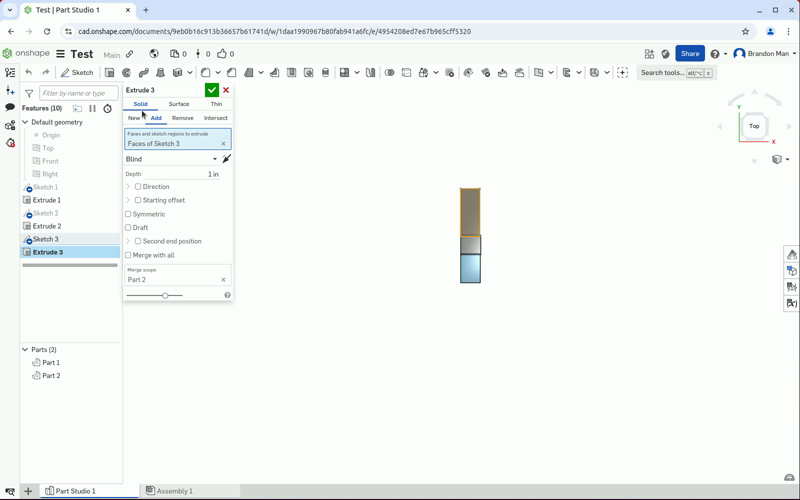
mouse_move(137, 120)
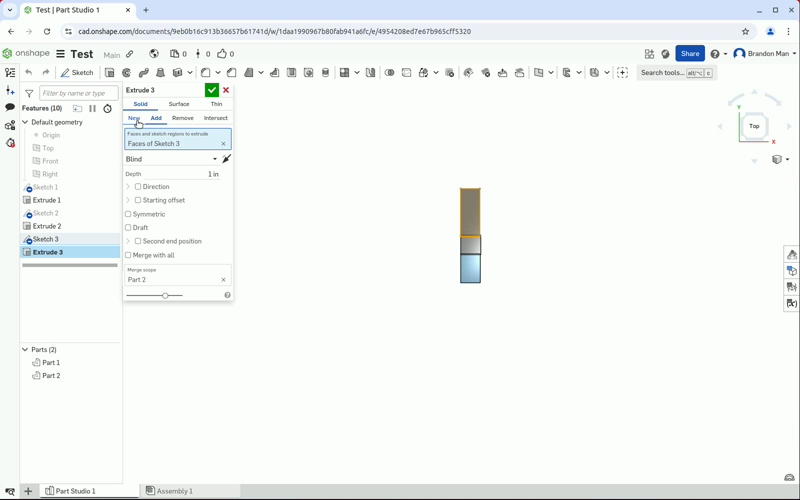
click(137, 120)
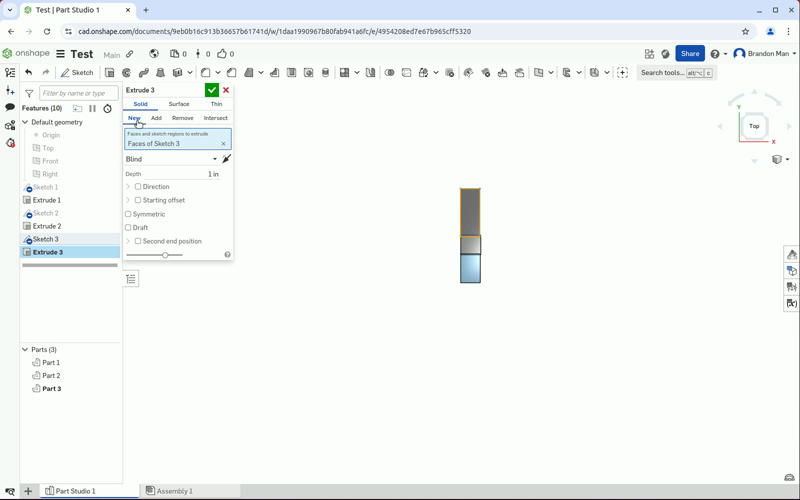
key(tab, 4)
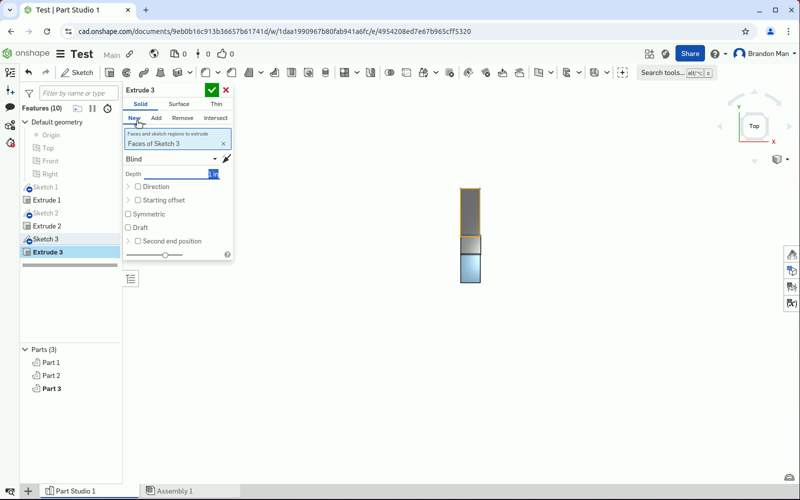
text(-15.405)
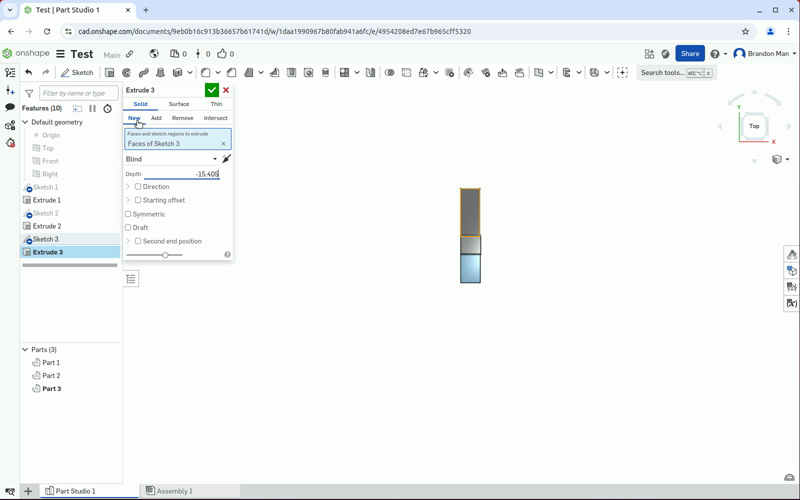
key(enter)
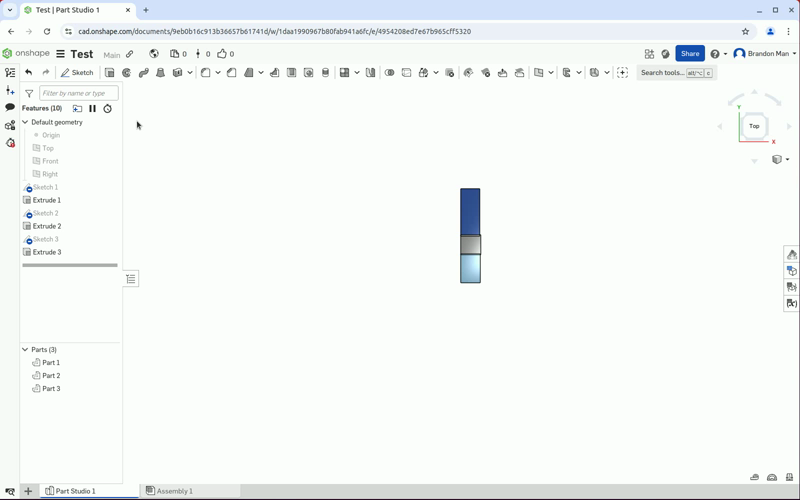
key(shift+h)
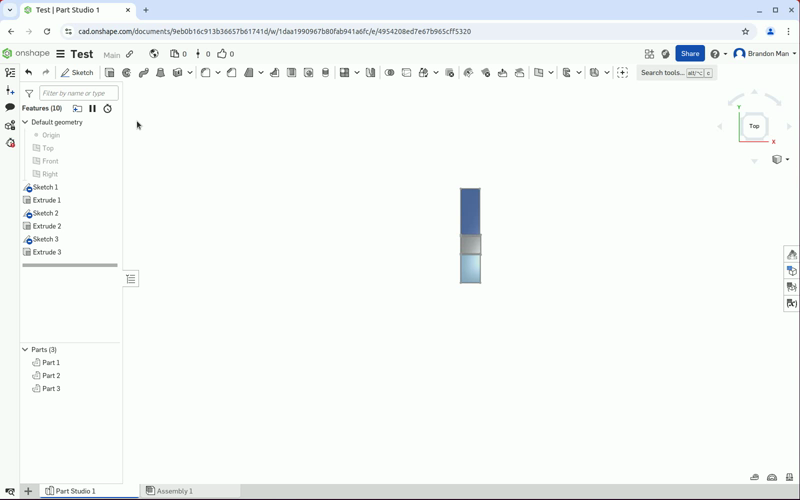
key(shift+h)
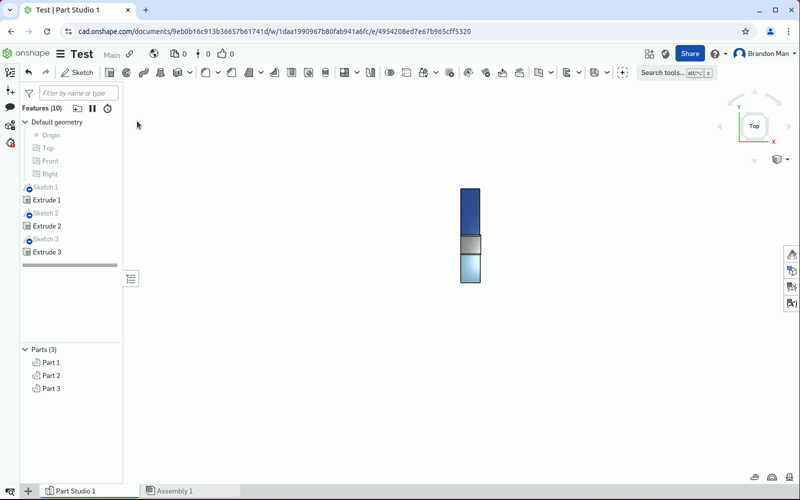
mouse_move(73, 189)
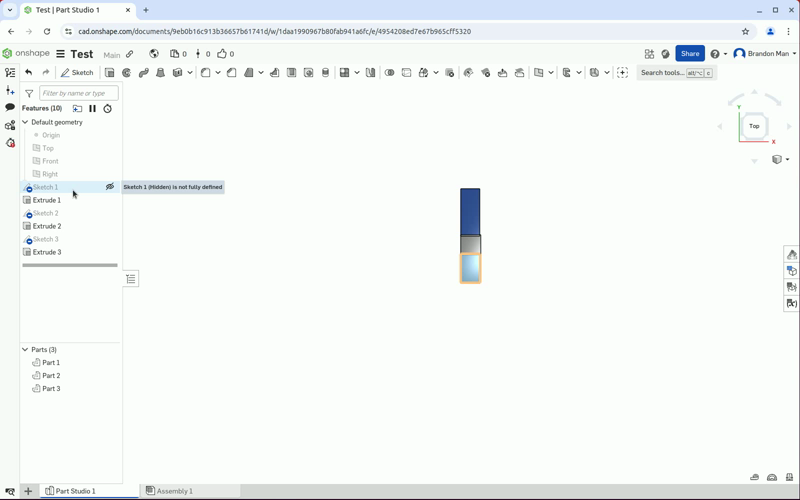
click(73, 189)
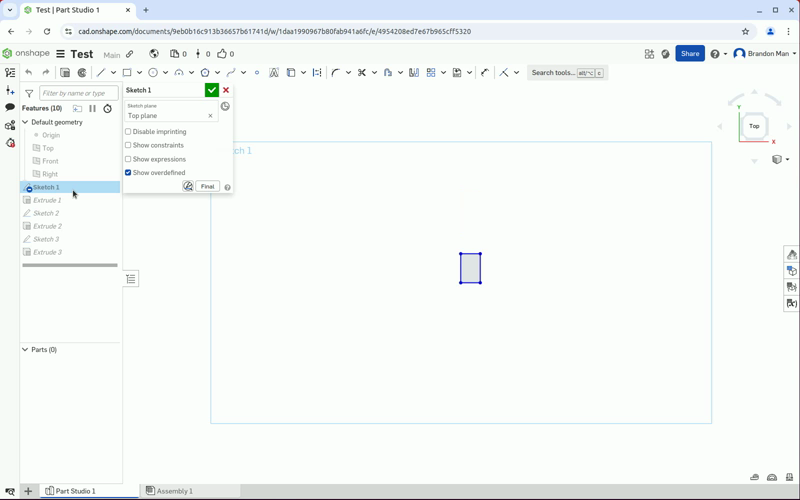
mouse_move(229, 92)
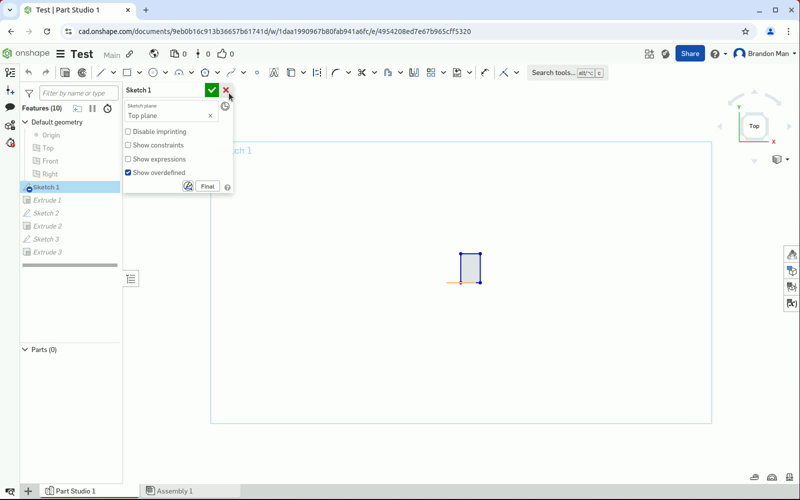
click(229, 92)
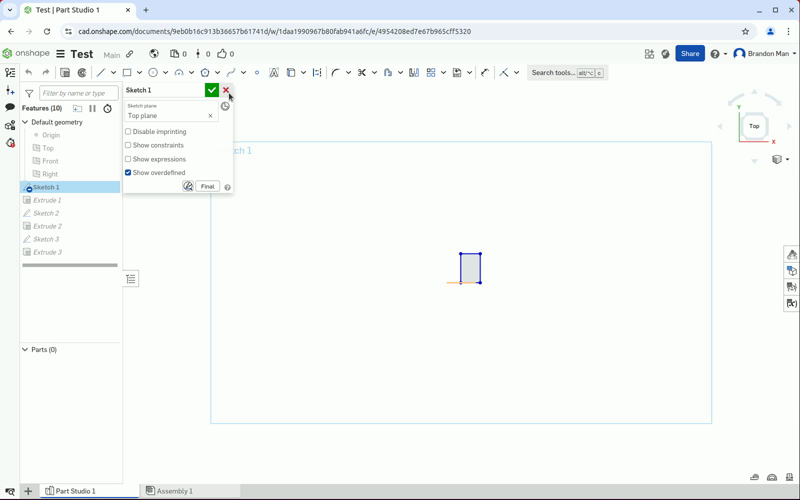
key(shift+s)
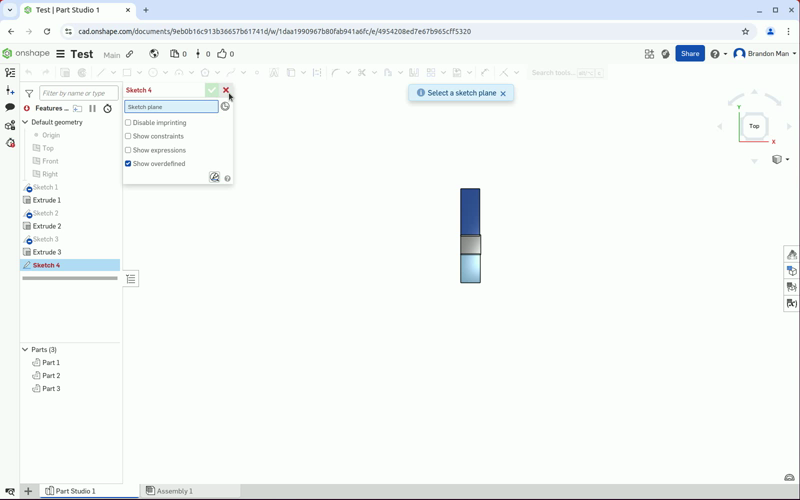
mouse_move(73, 150)
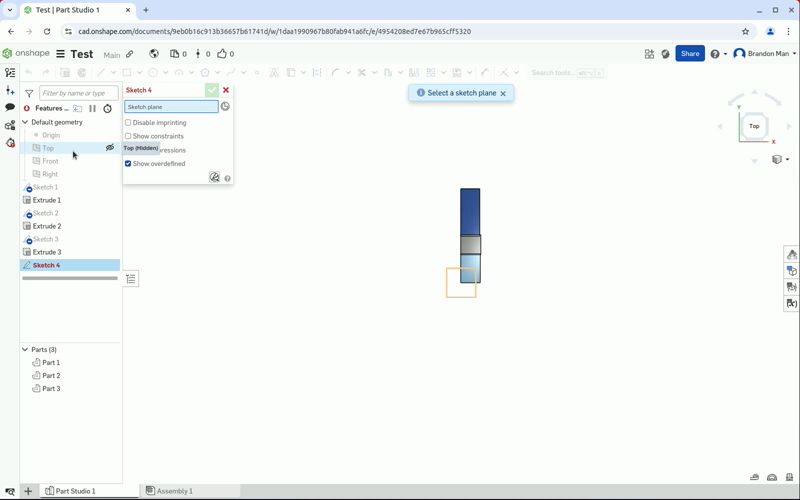
click(73, 150)
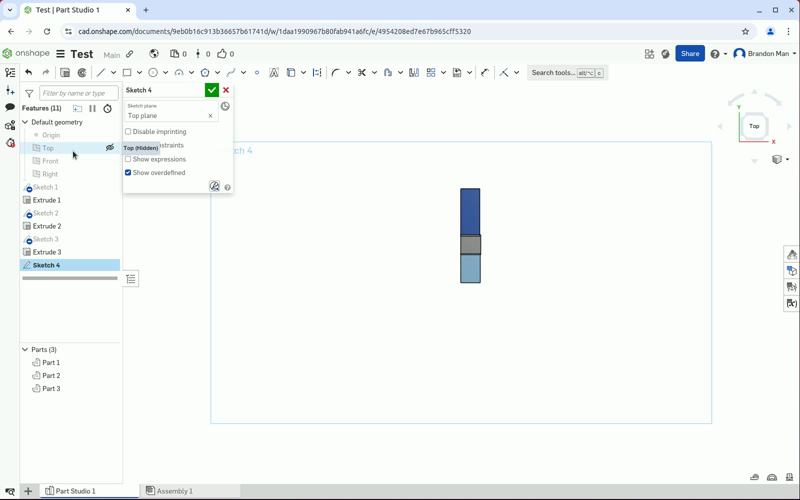
mouse_move(73, 352)
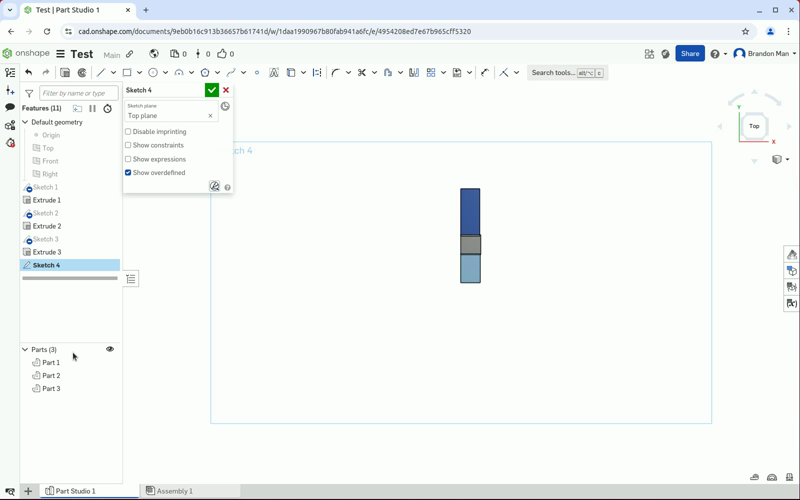
key(y)
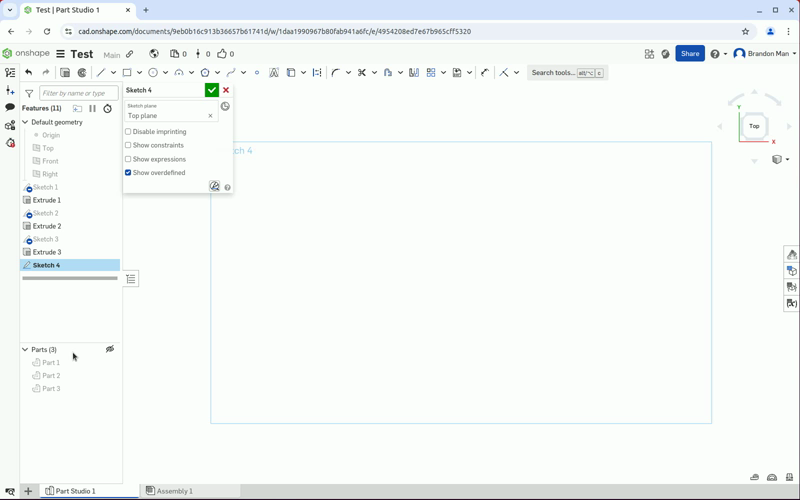
key(l)
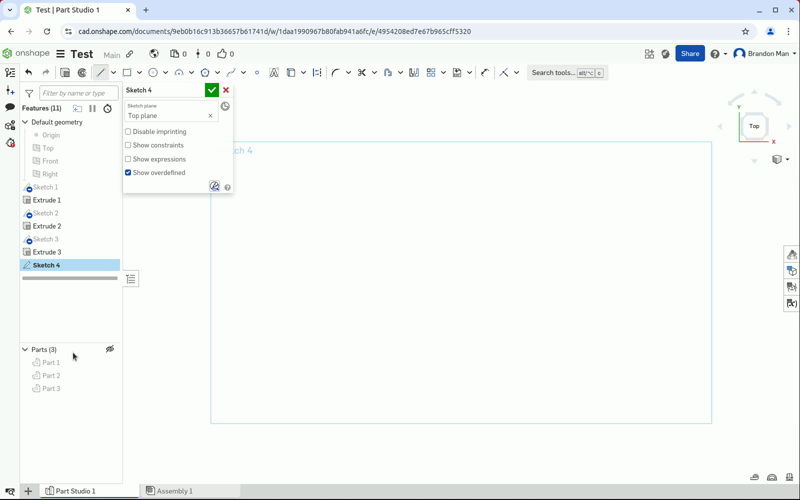
key_down(shift)
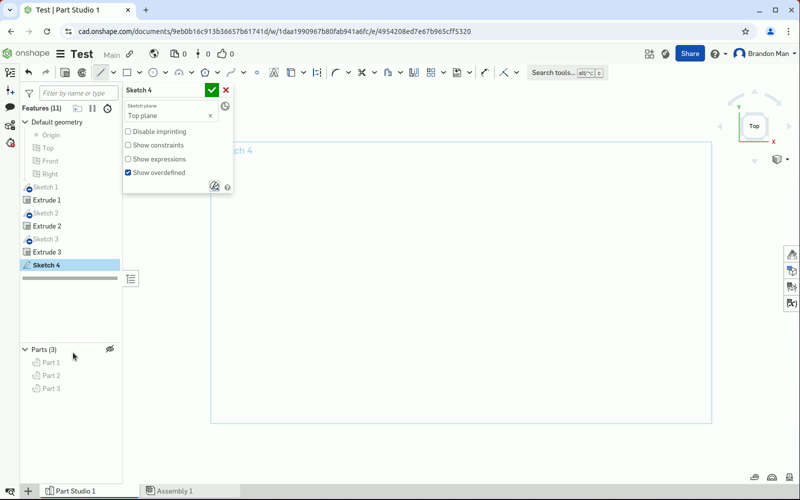
mouse_move(554, 236)
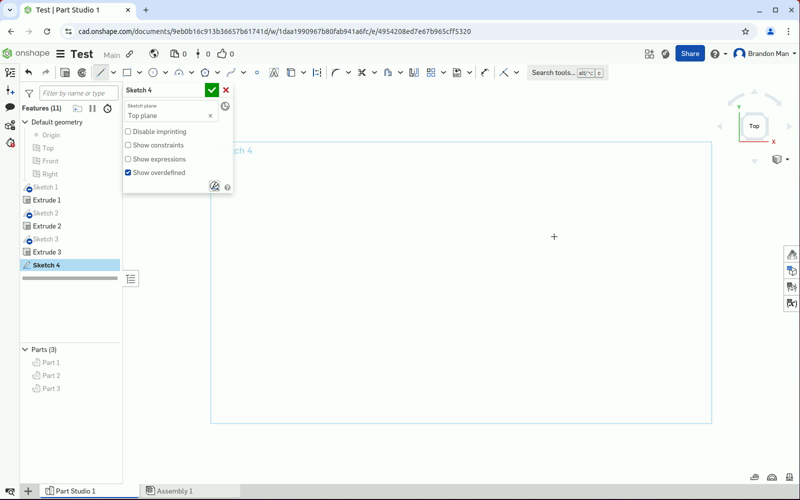
click(554, 236)
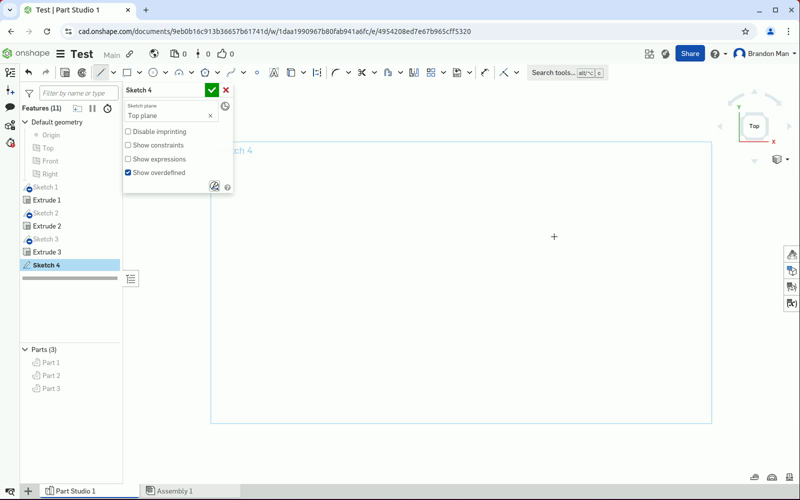
key_up(shift)
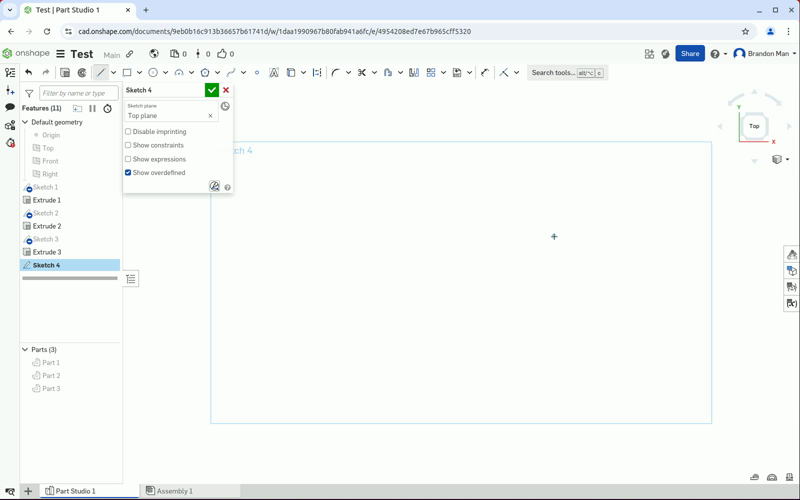
key_down(shift)
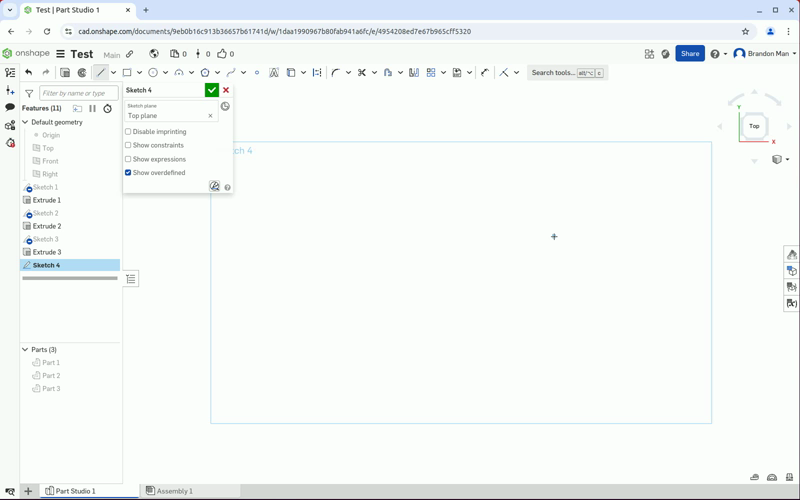
mouse_move(584, 236)
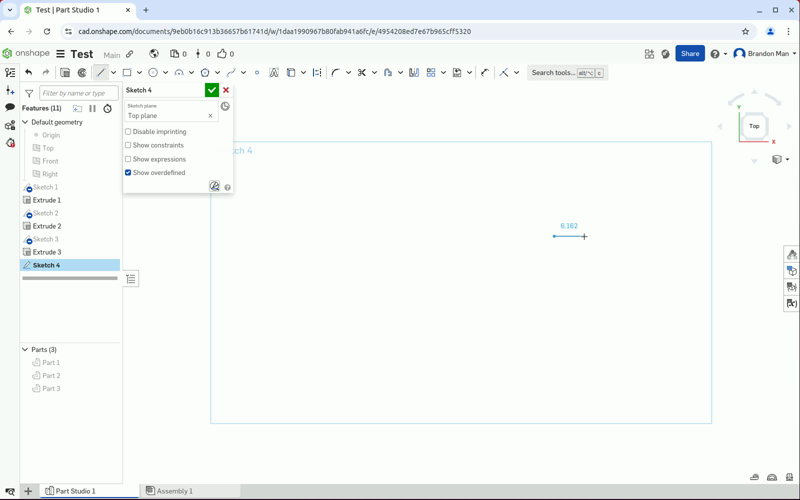
mouse_move(573, 236)
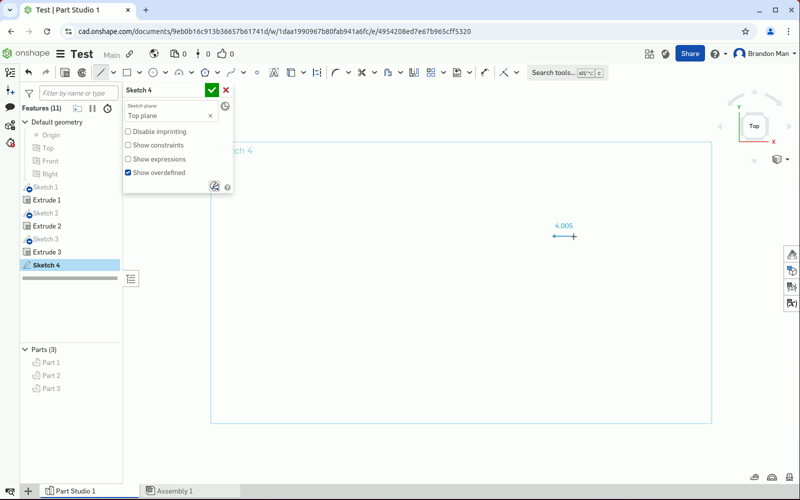
click(573, 236)
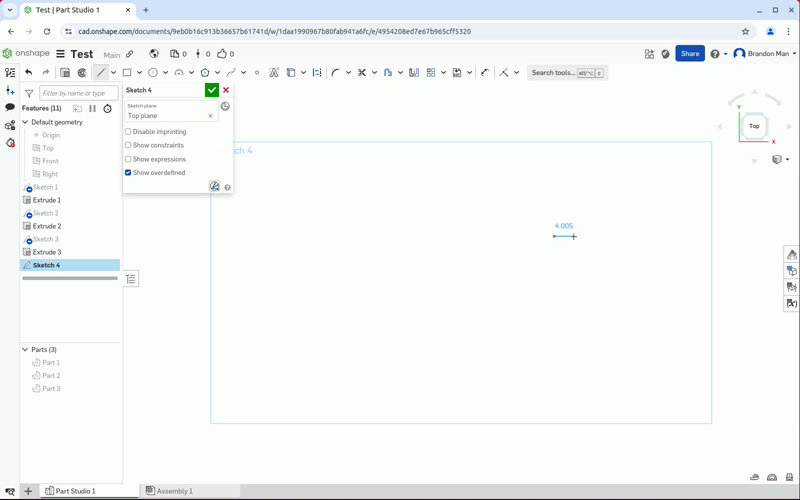
key_up(shift)
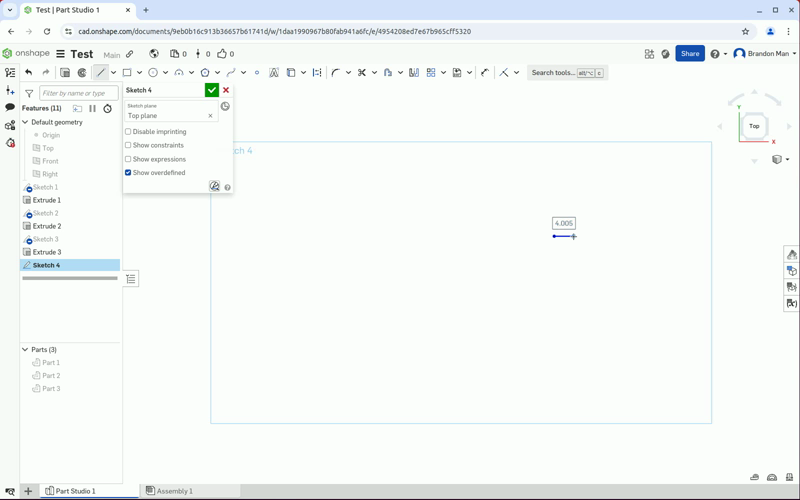
key_down(shift)
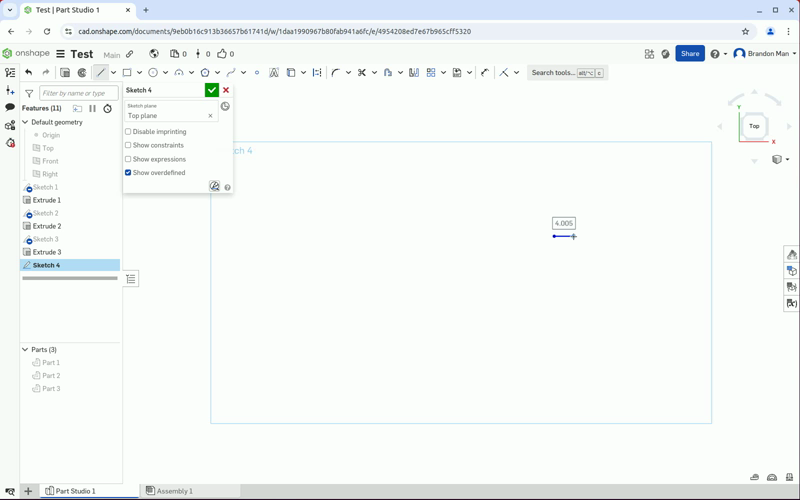
mouse_move(589, 236)
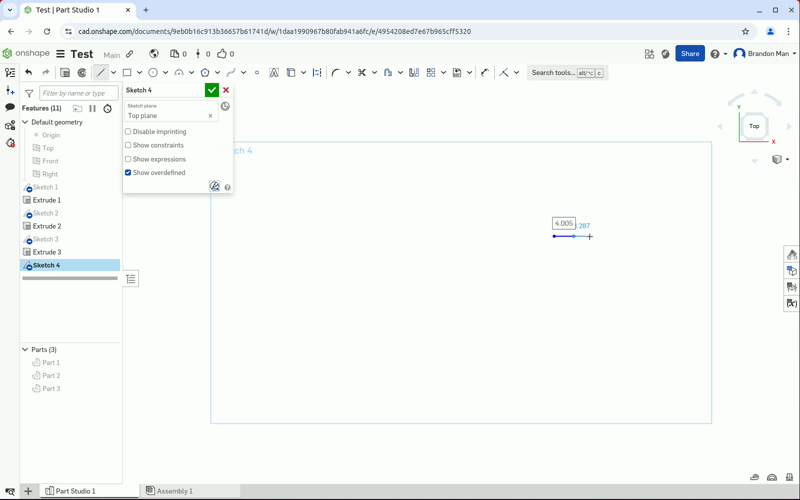
mouse_move(573, 188)
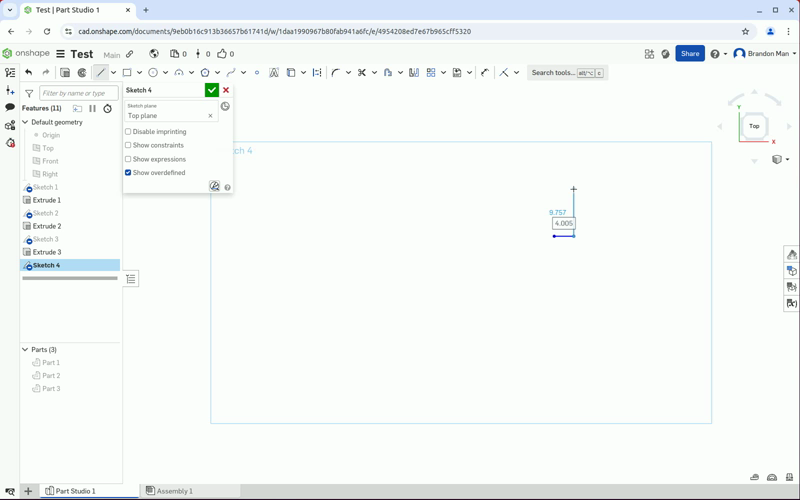
click(573, 188)
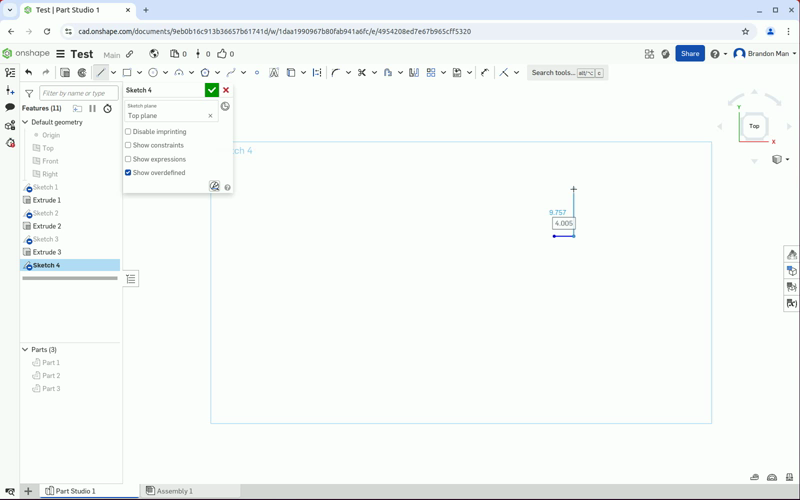
key_up(shift)
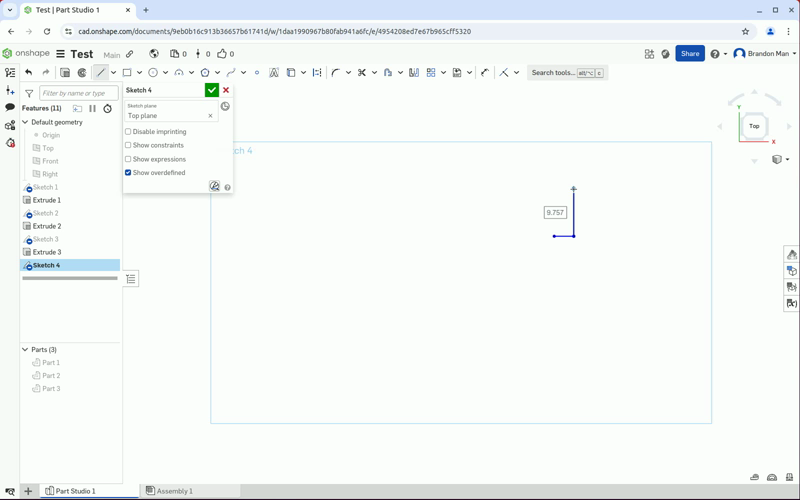
key_down(shift)
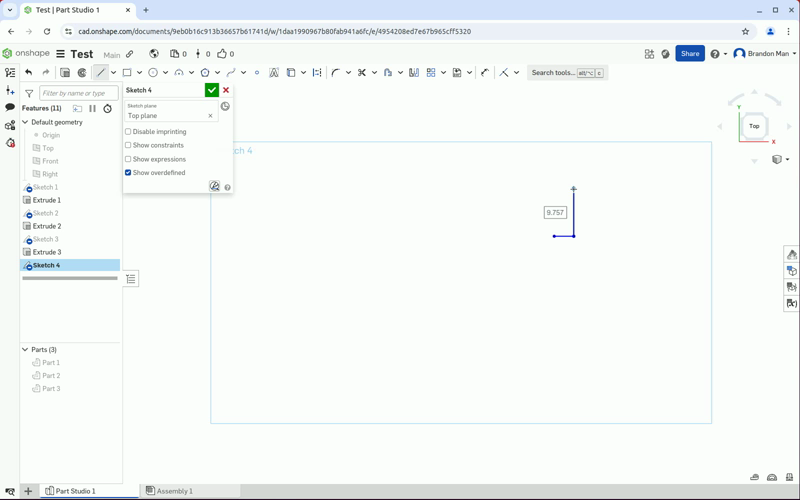
mouse_move(589, 188)
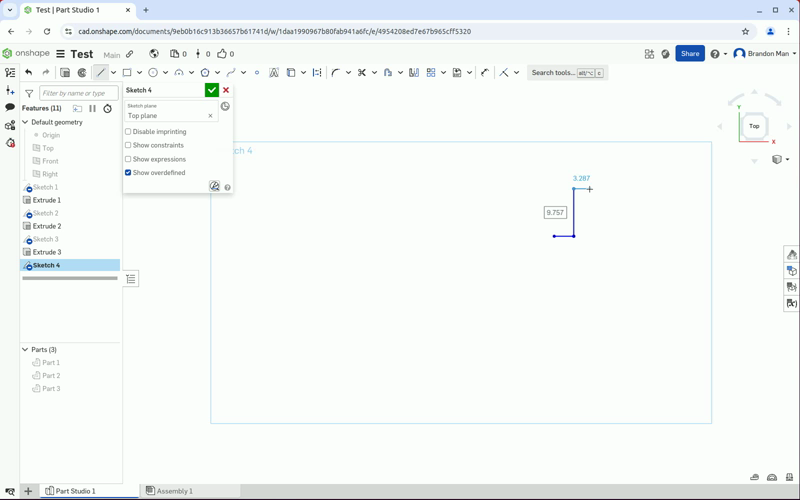
mouse_move(554, 188)
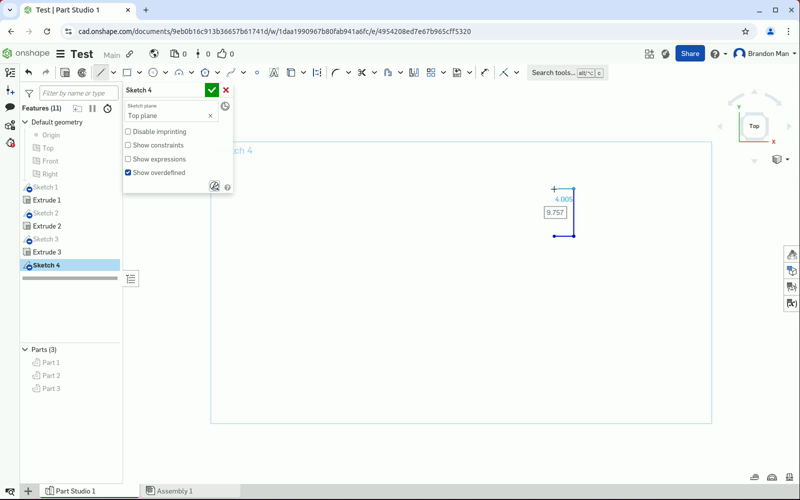
click(554, 188)
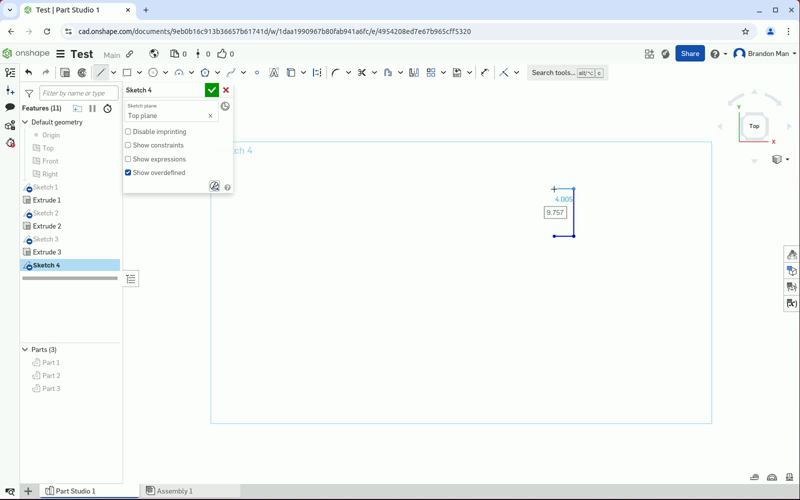
key_up(shift)
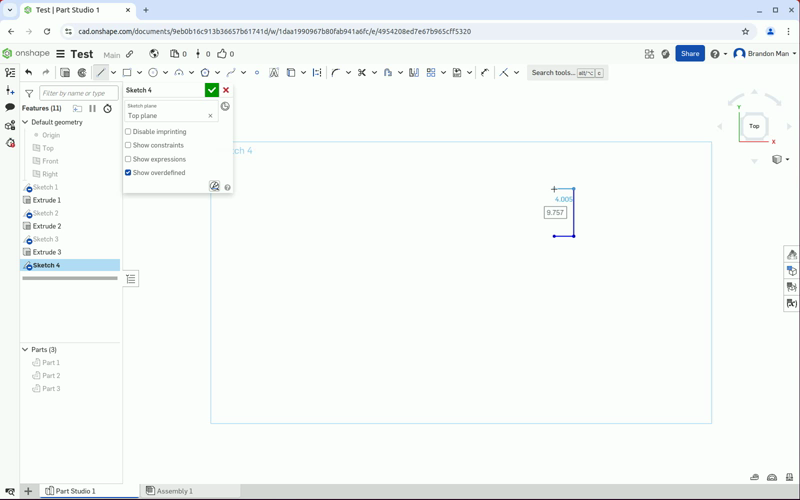
mouse_move(584, 188)
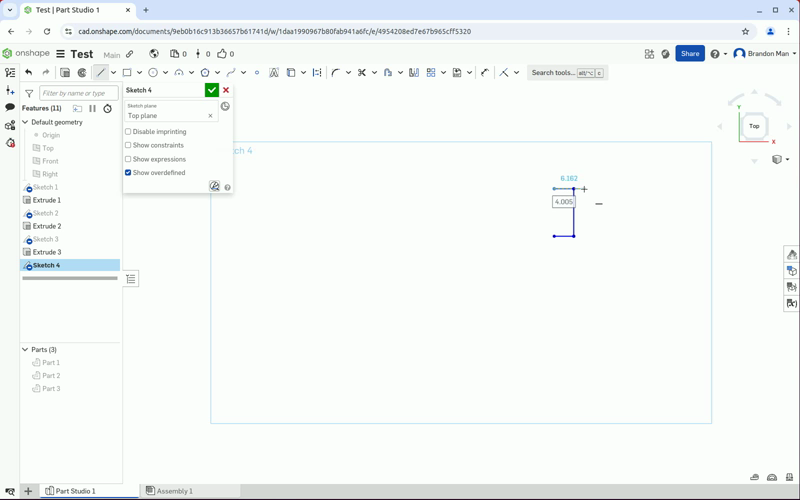
key_down(shift)
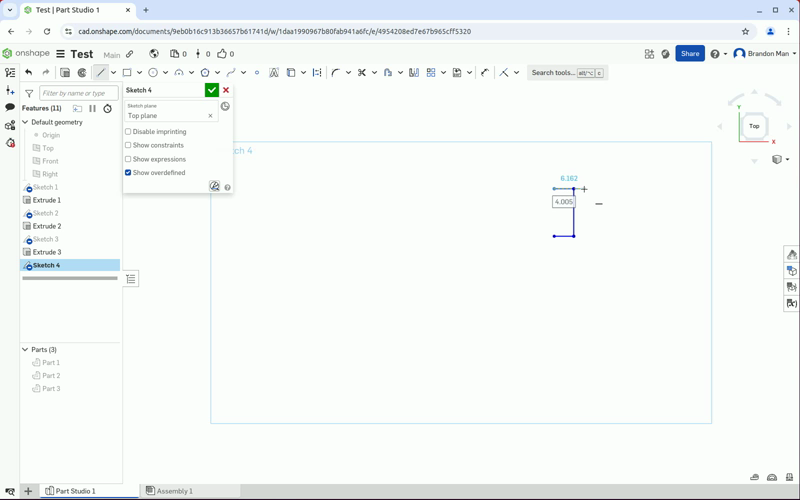
mouse_move(554, 236)
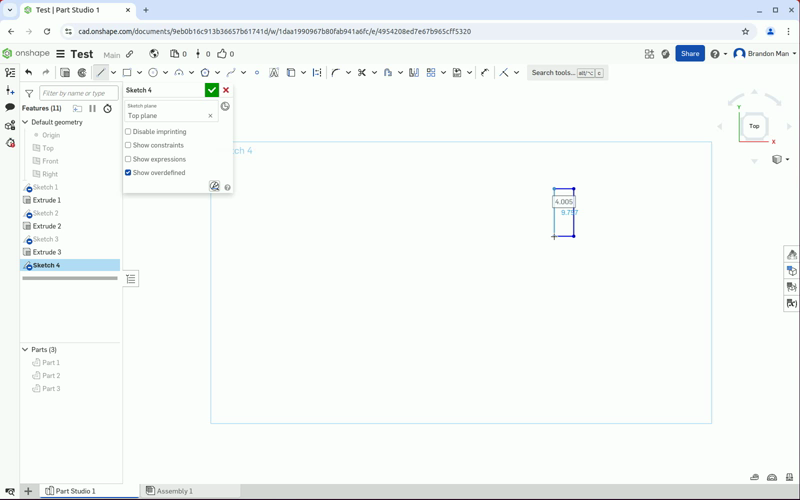
key_up(shift)
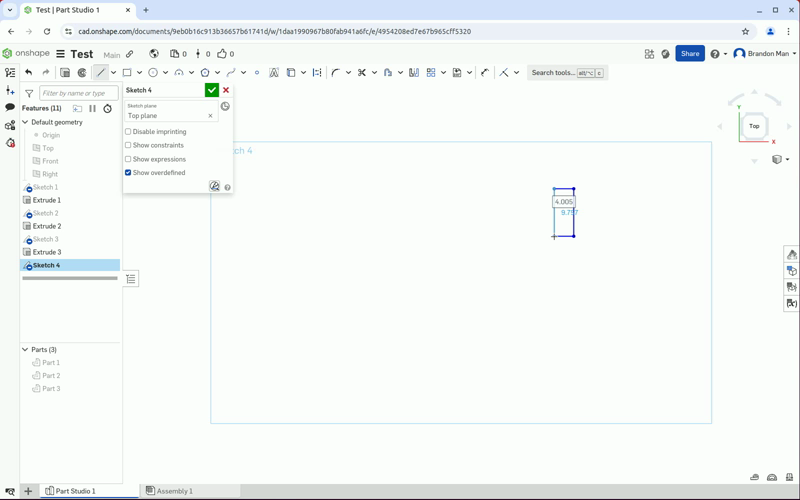
click(554, 236)
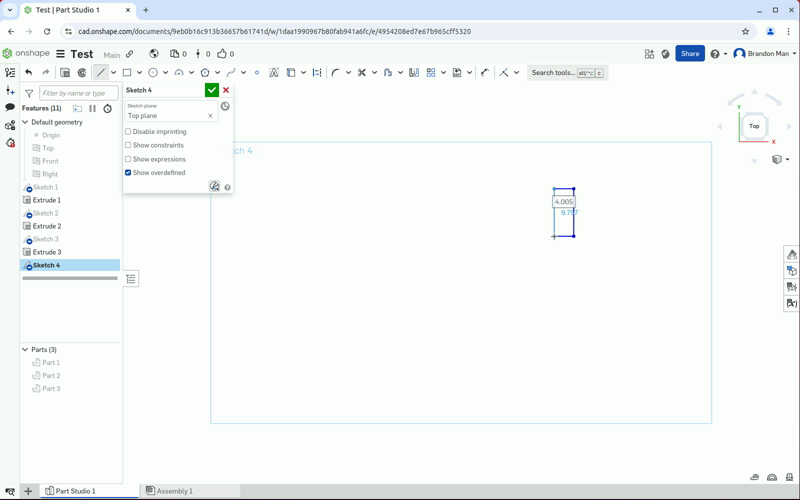
key(esc)
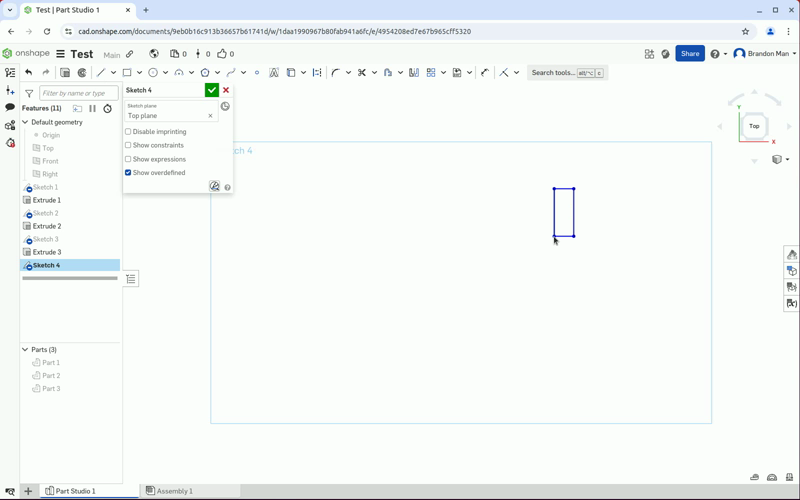
mouse_move(566, 233)
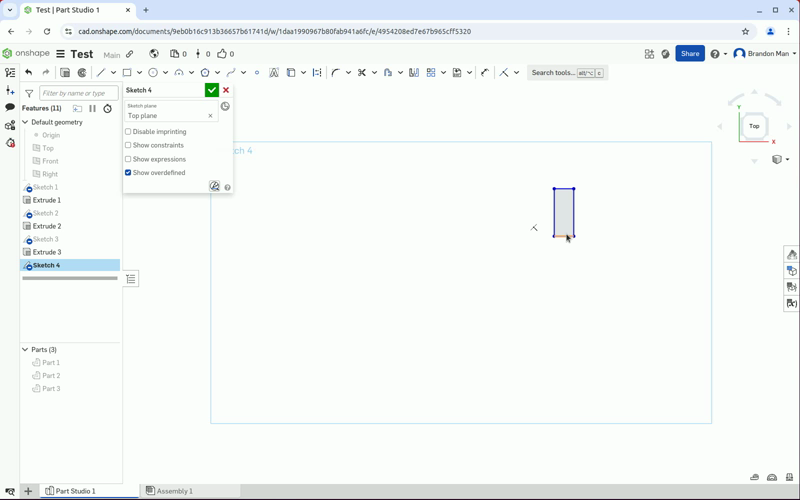
scroll(6)
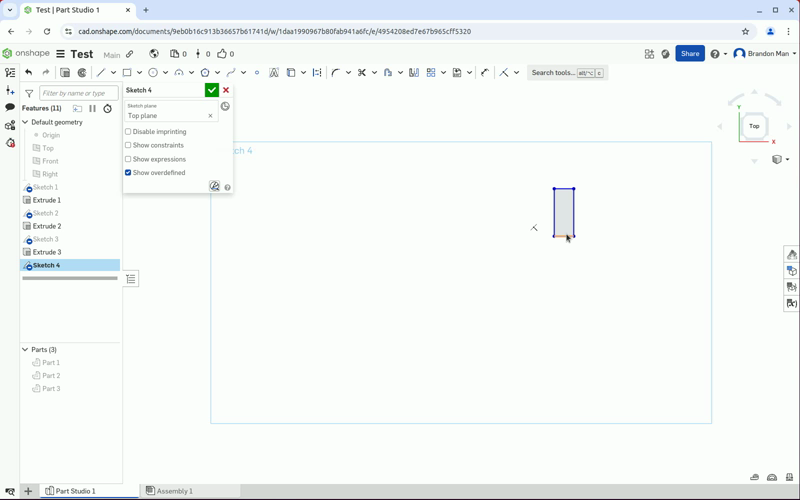
scroll(6)
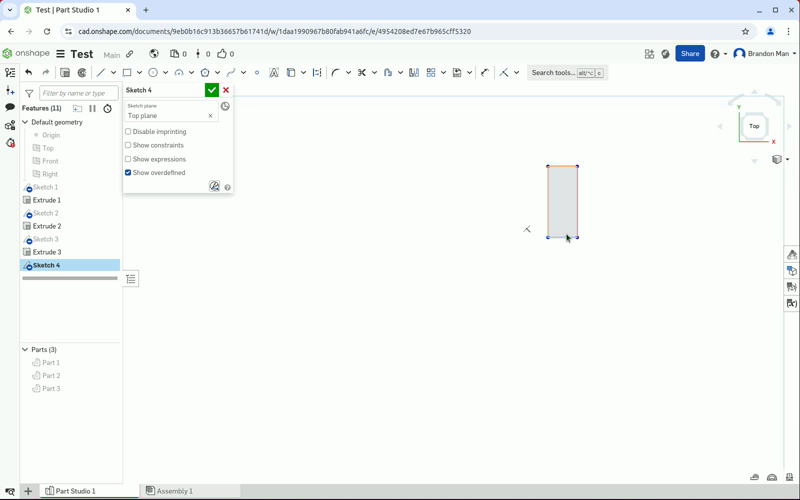
scroll(6)
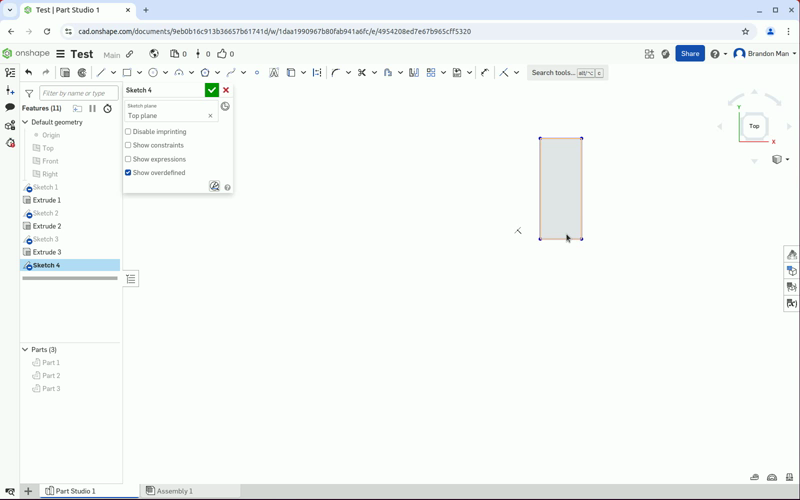
scroll(6)
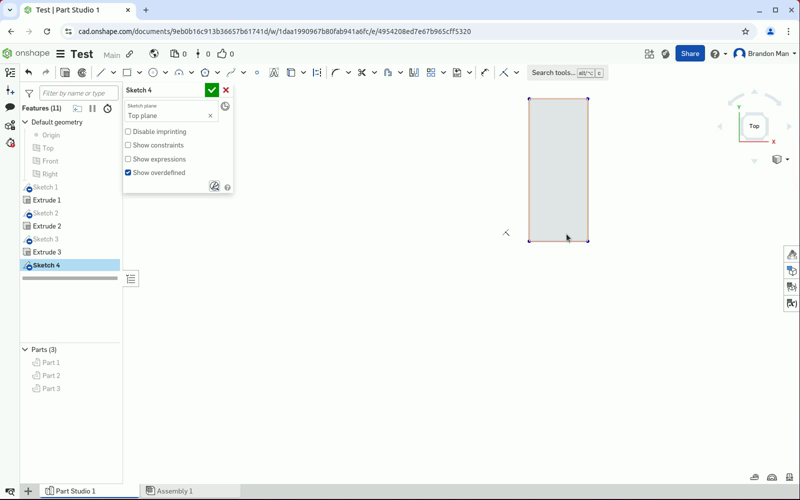
scroll(6)
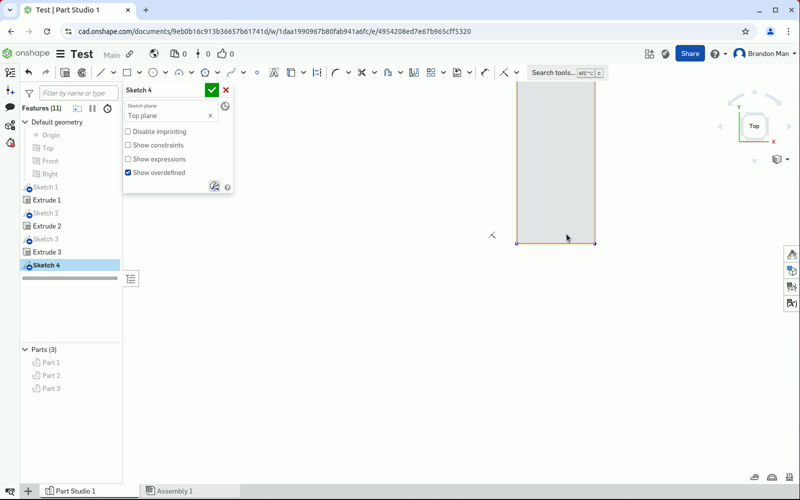
scroll(6)
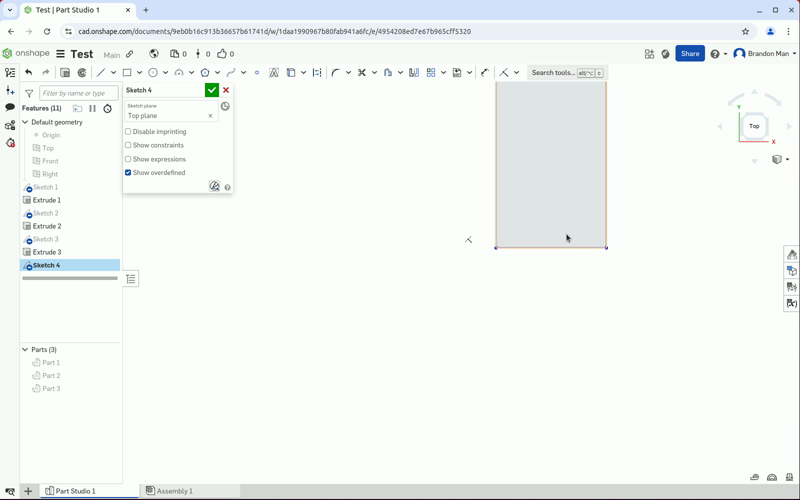
scroll(6)
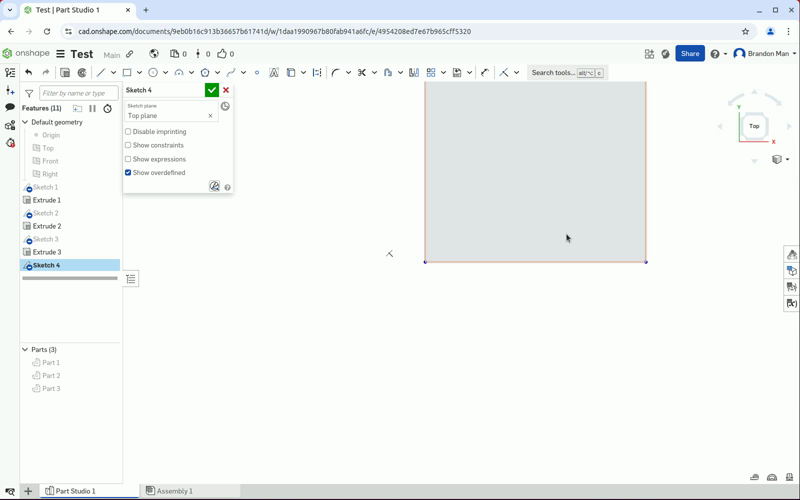
click(566, 233)
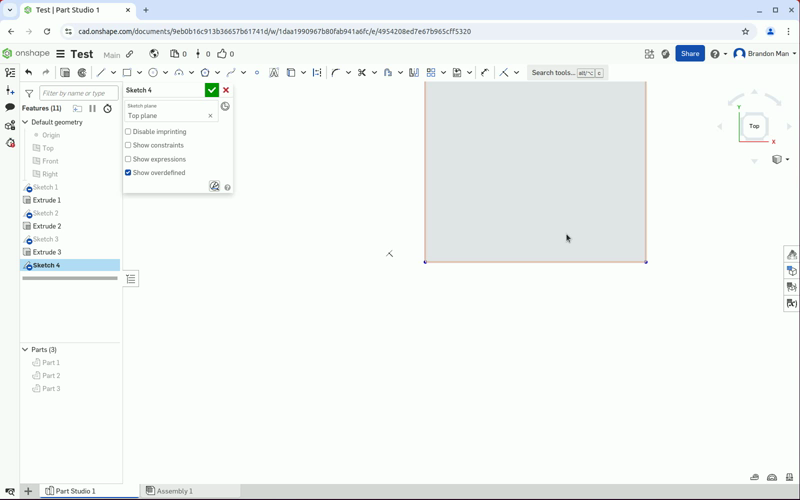
scroll(-6)
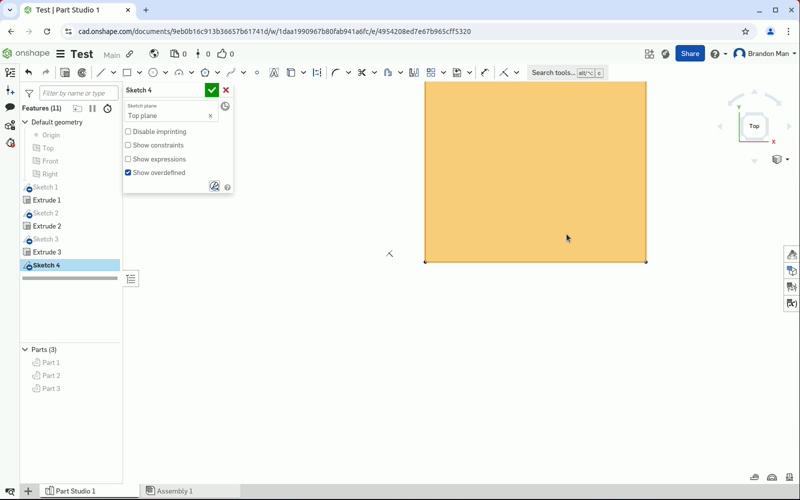
scroll(-6)
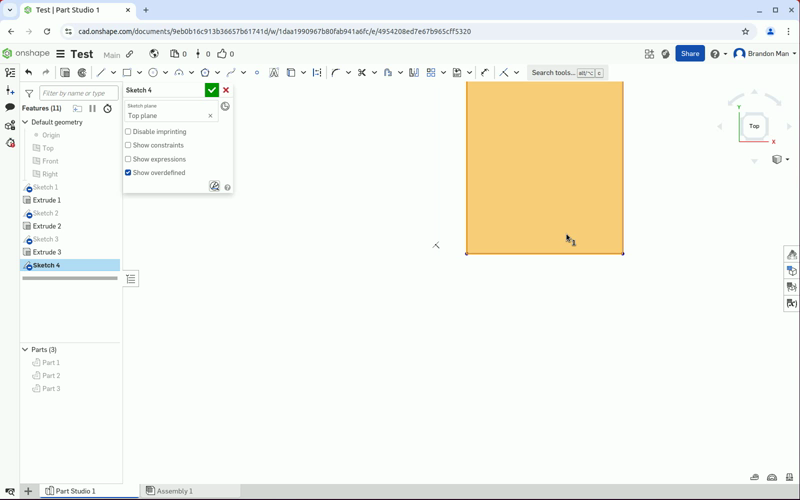
scroll(-6)
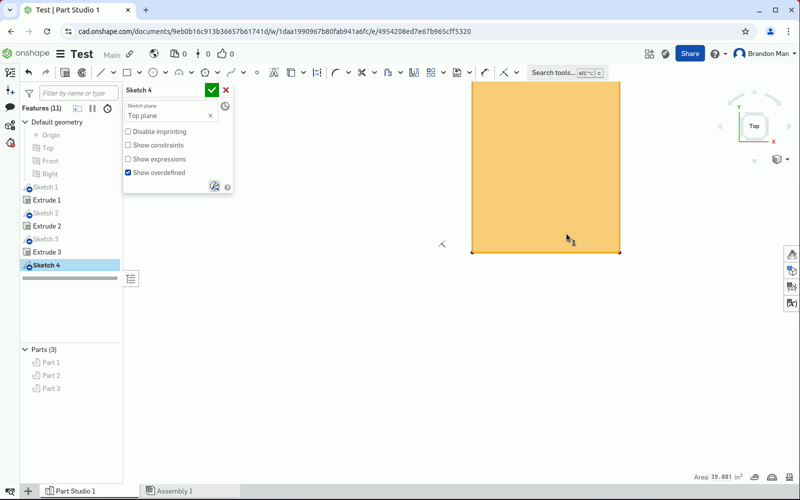
scroll(-6)
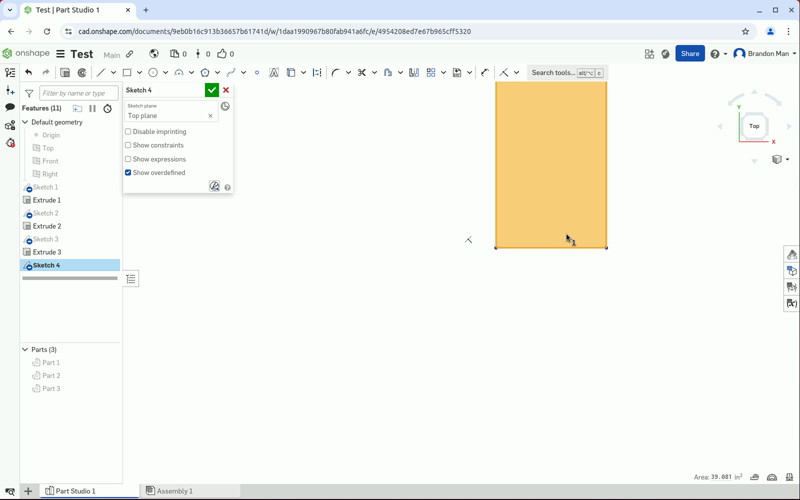
scroll(-6)
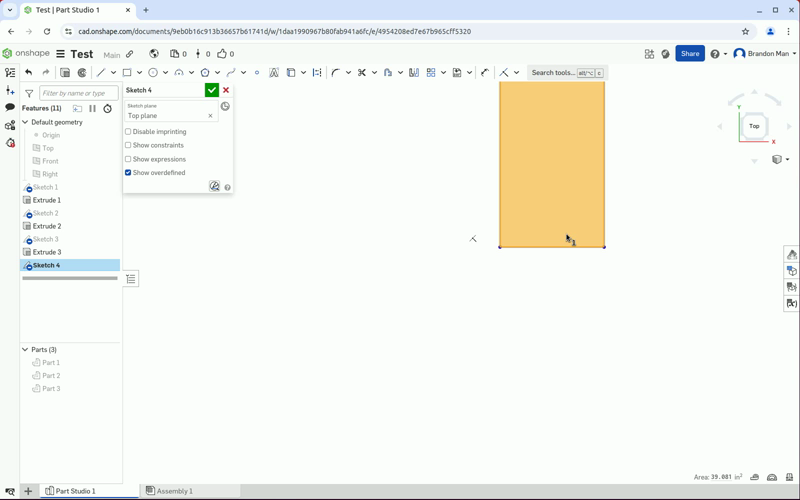
scroll(-6)
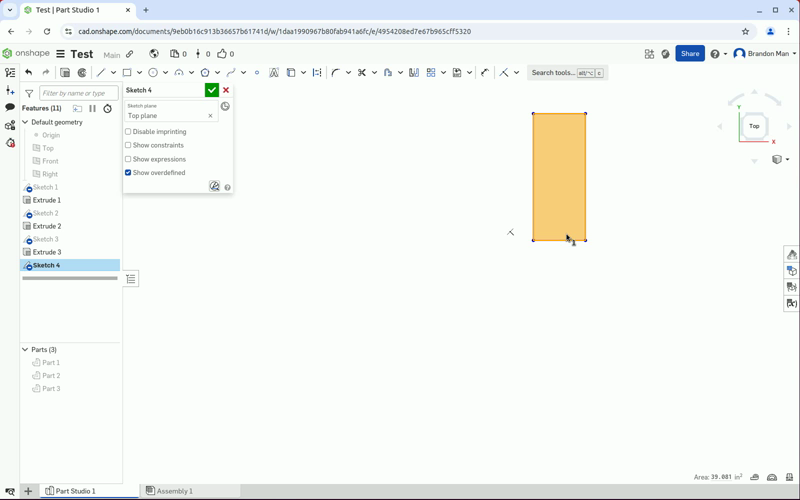
scroll(-6)
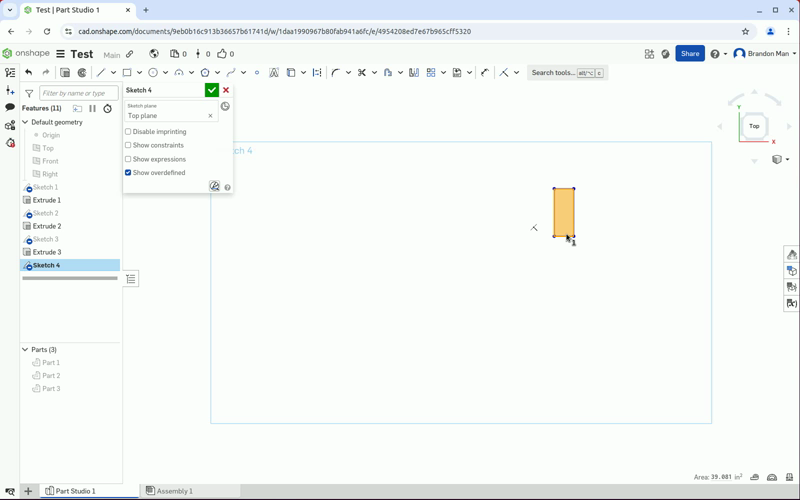
mouse_move(73, 352)
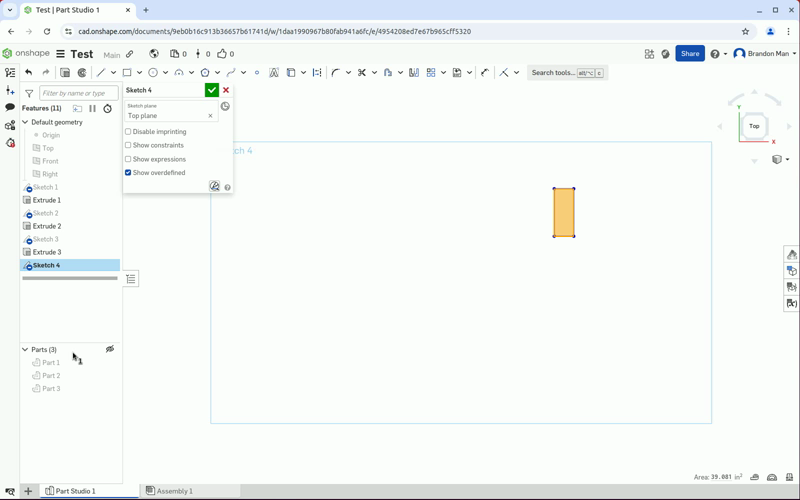
key(shift+y)
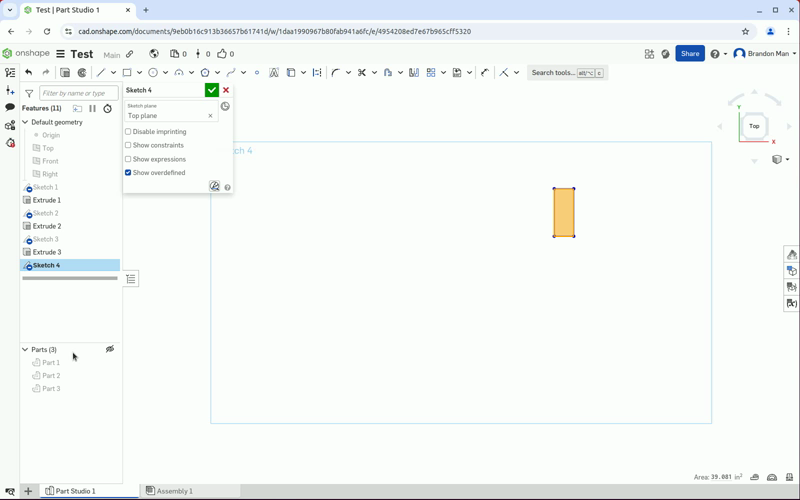
key(shift+e)
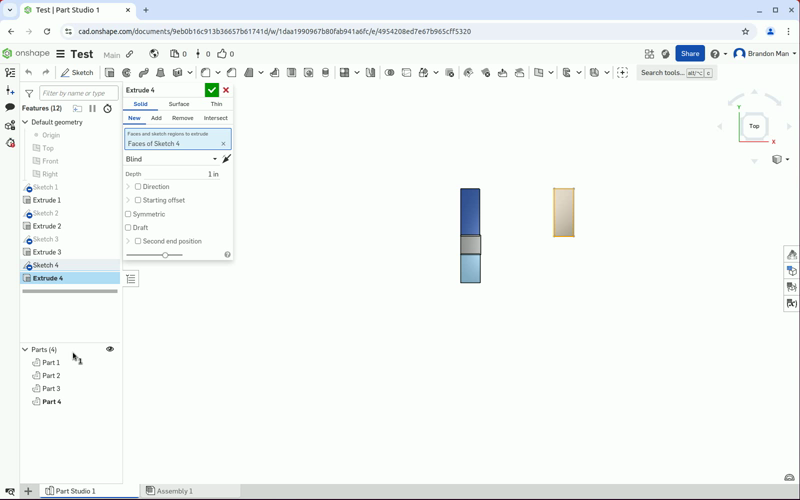
mouse_move(143, 106)
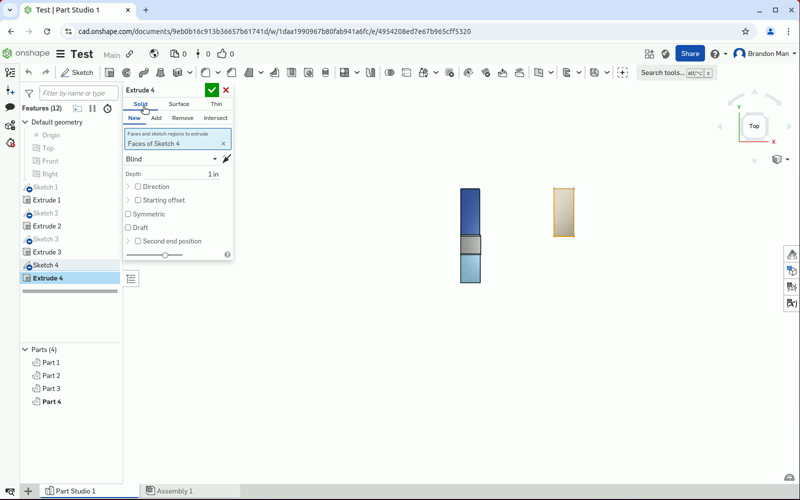
click(143, 106)
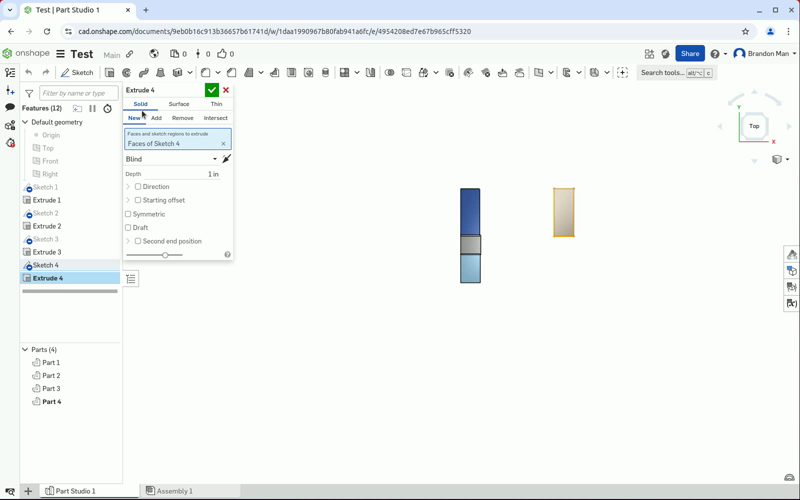
mouse_move(137, 120)
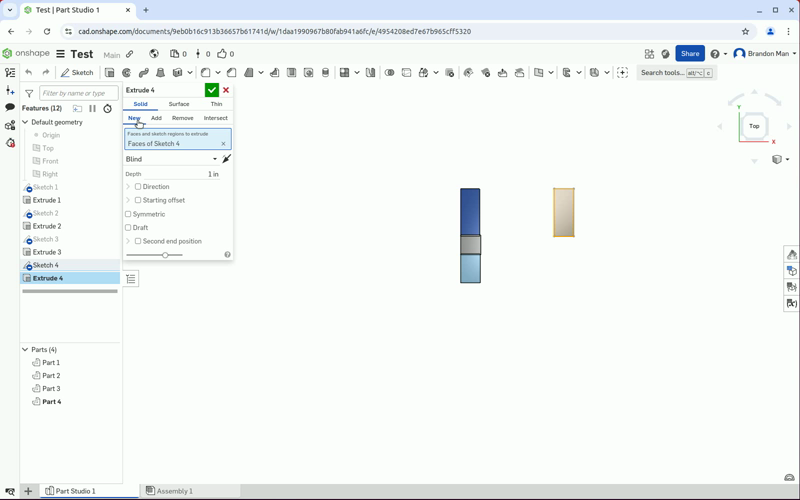
click(137, 120)
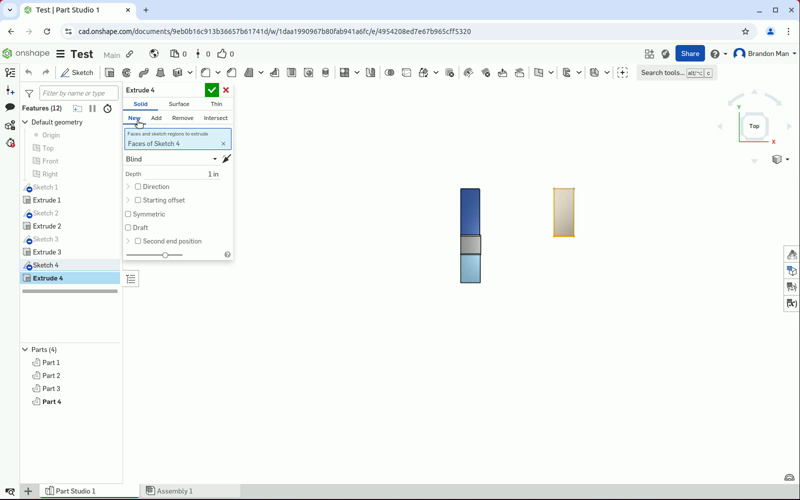
key(tab, 4)
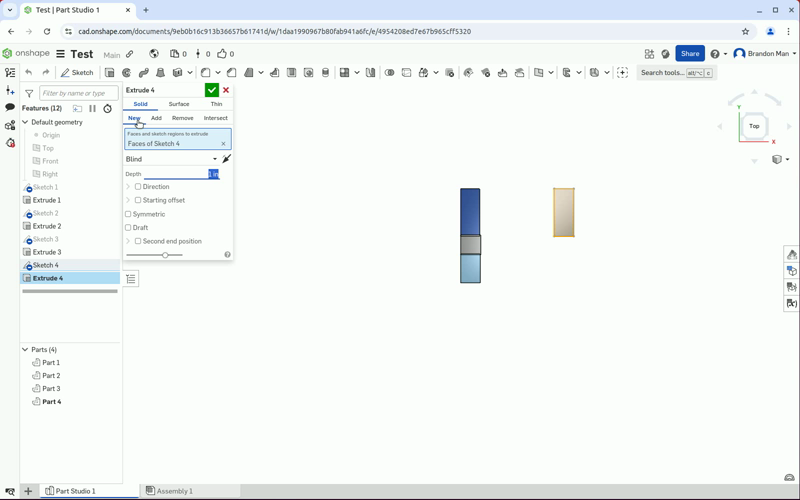
text(-15.405)
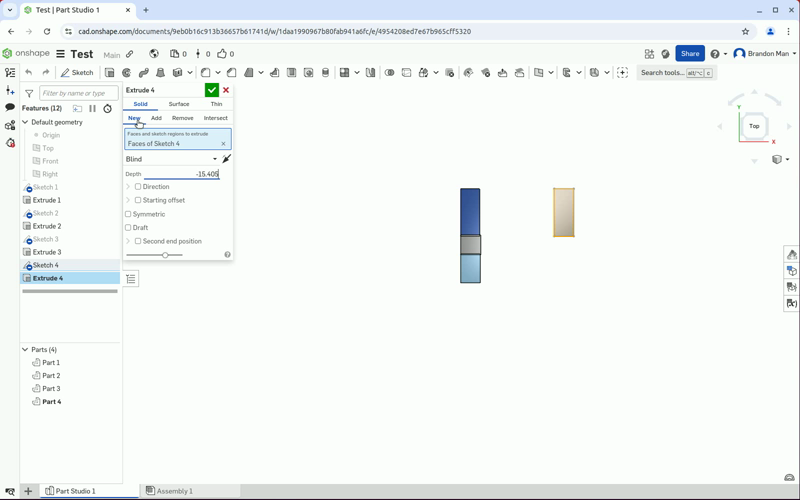
key(enter)
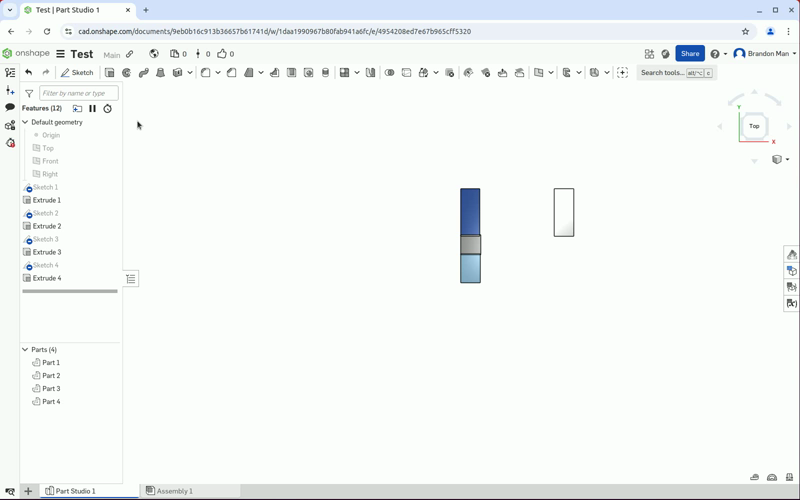
key(shift+h)
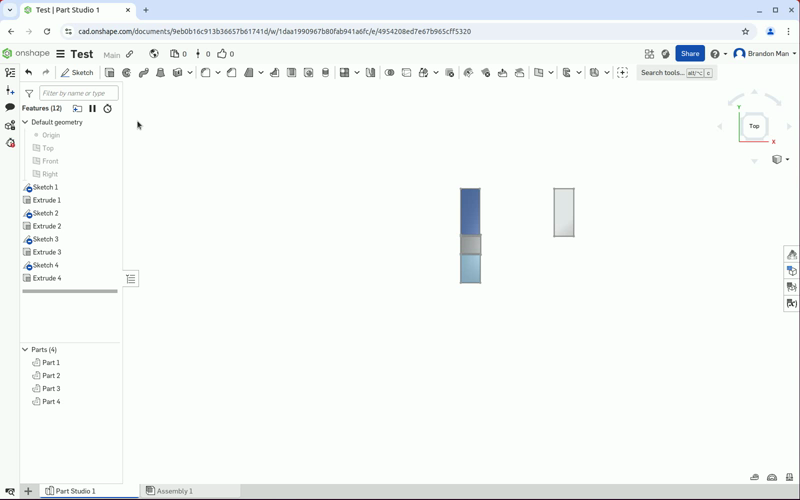
key(shift+h)
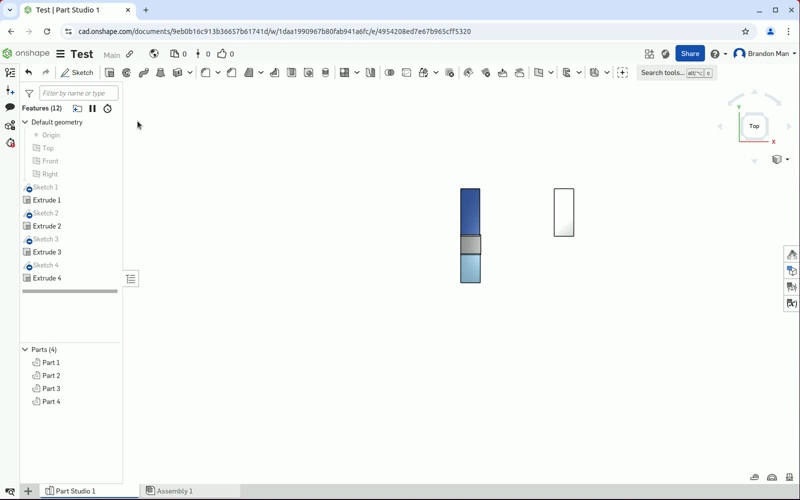
mouse_move(73, 189)
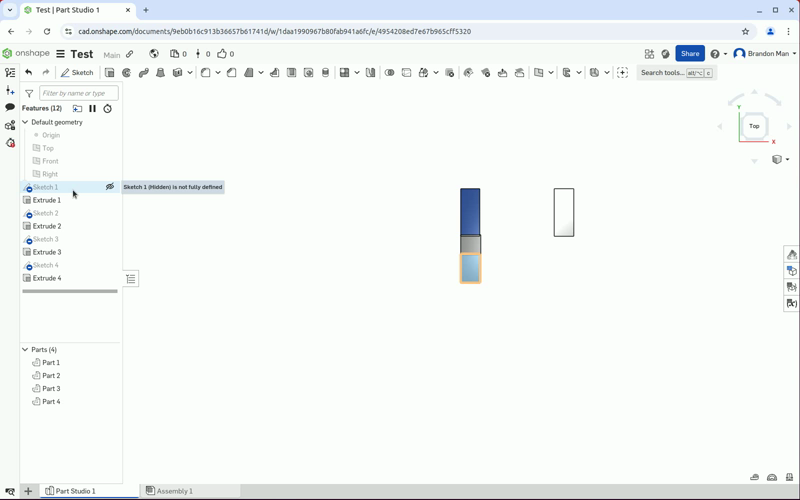
click(73, 189)
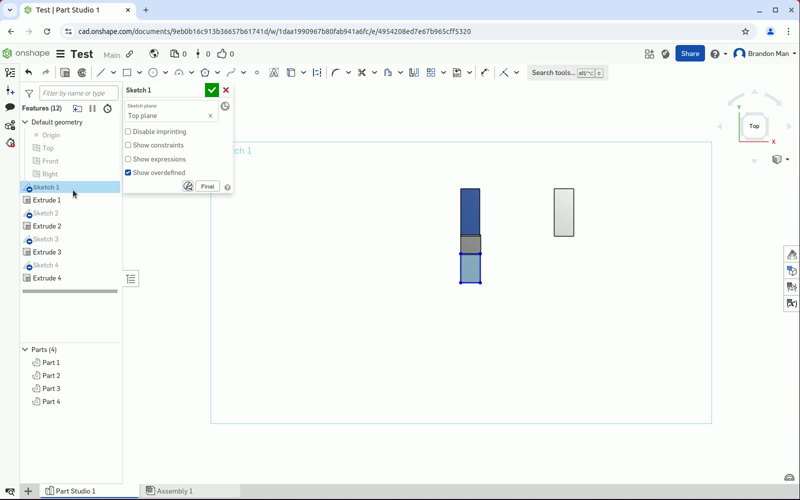
mouse_move(229, 92)
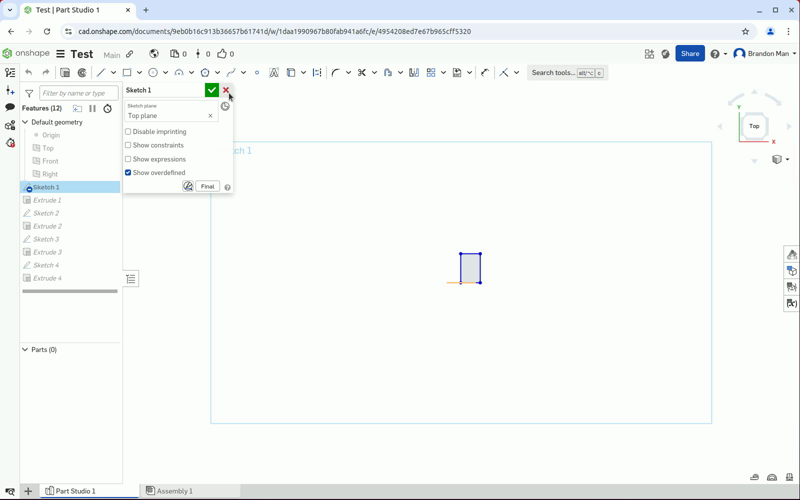
click(229, 92)
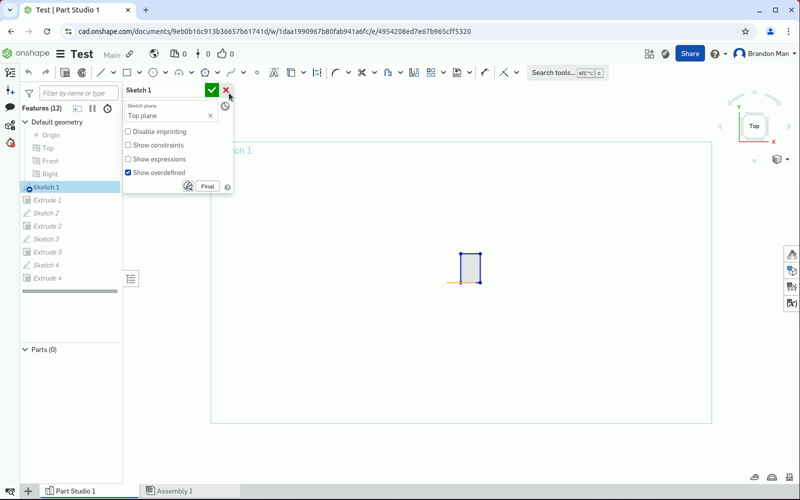
key(shift+s)
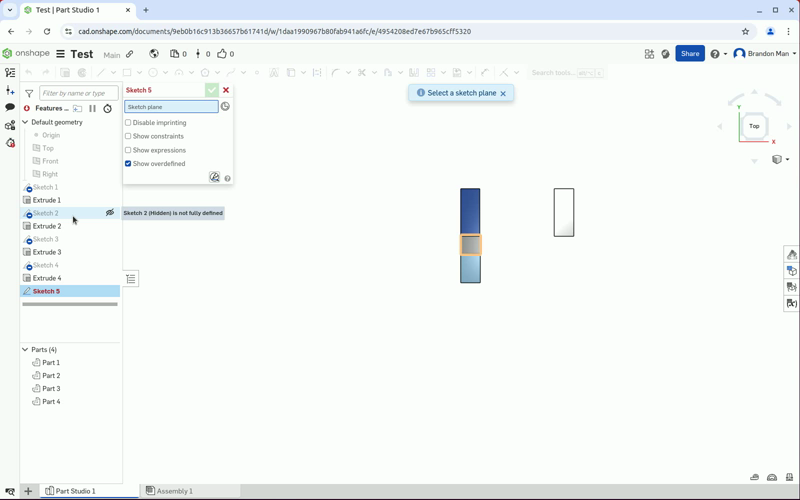
scroll(3)
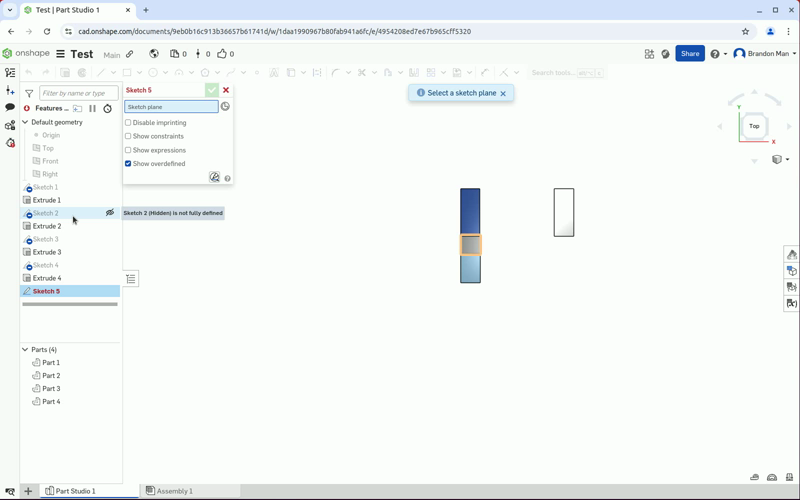
mouse_move(73, 150)
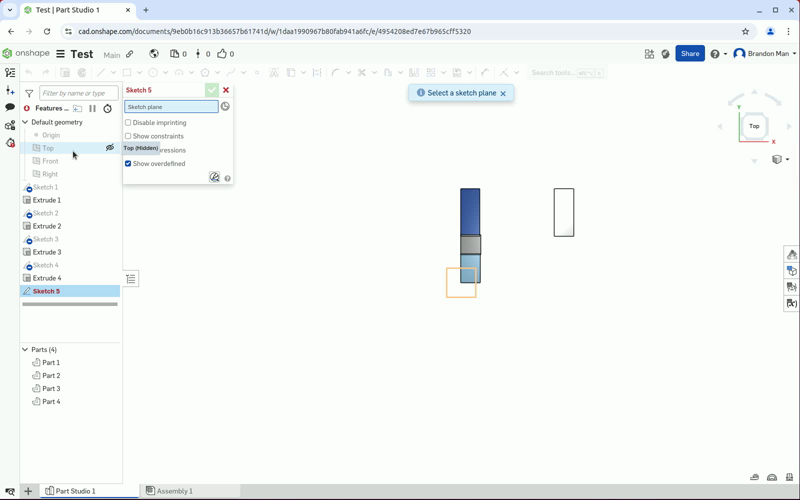
click(73, 150)
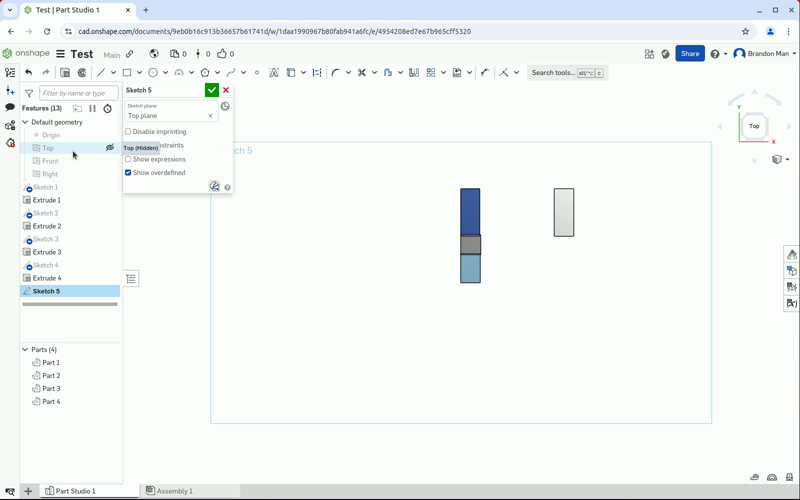
mouse_move(73, 352)
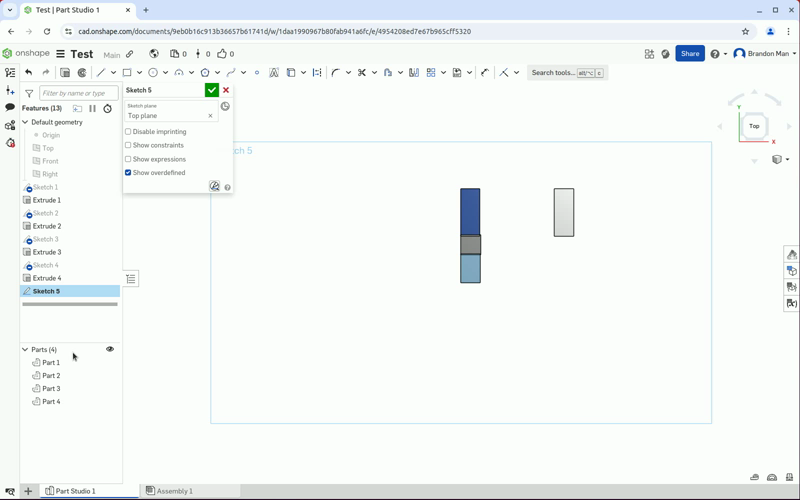
key(y)
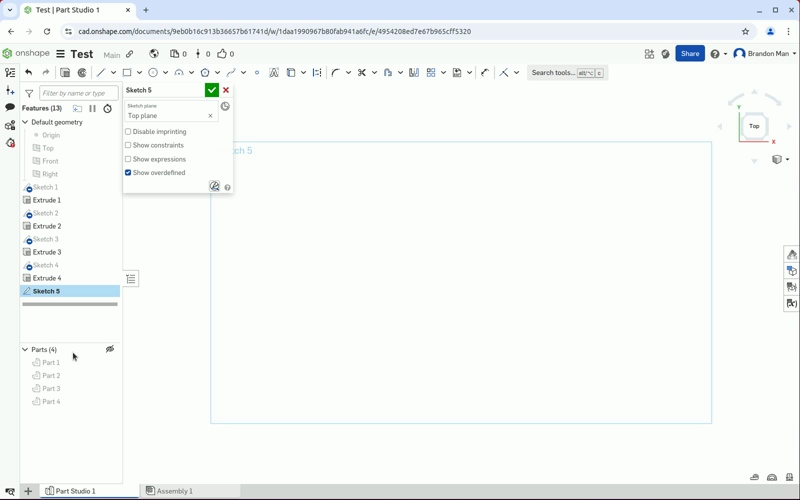
key(l)
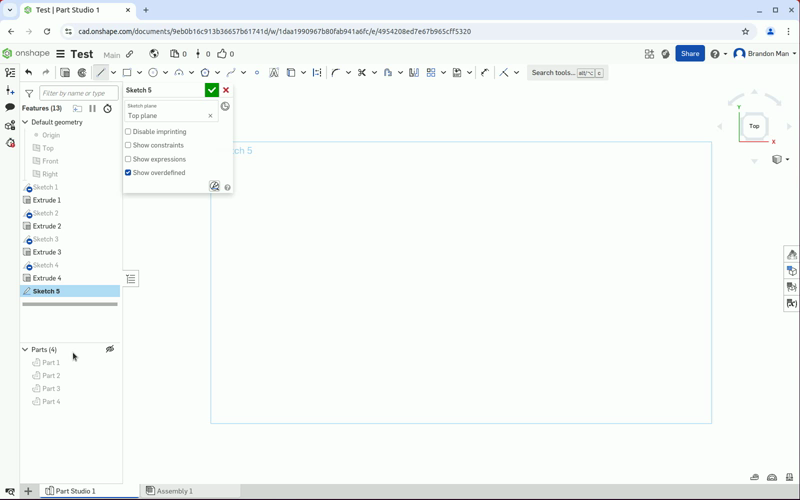
key_down(shift)
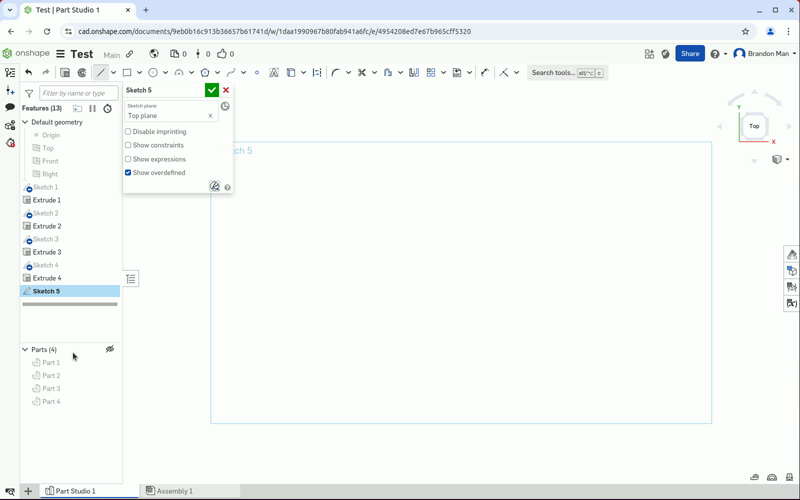
mouse_move(554, 254)
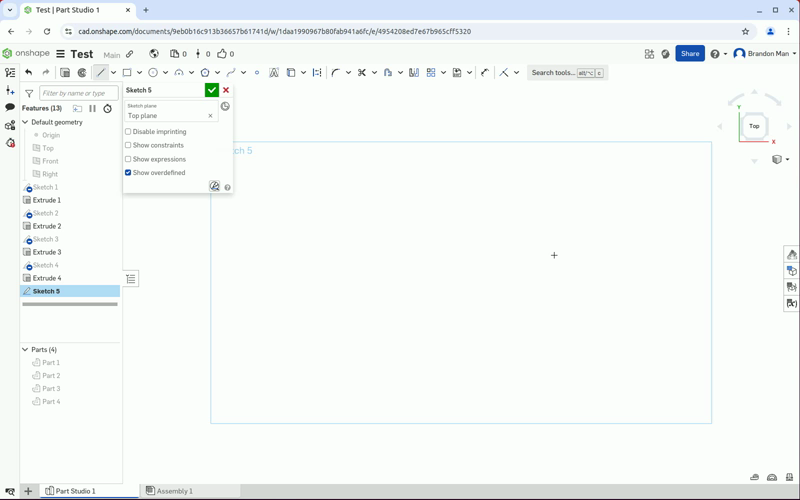
click(554, 254)
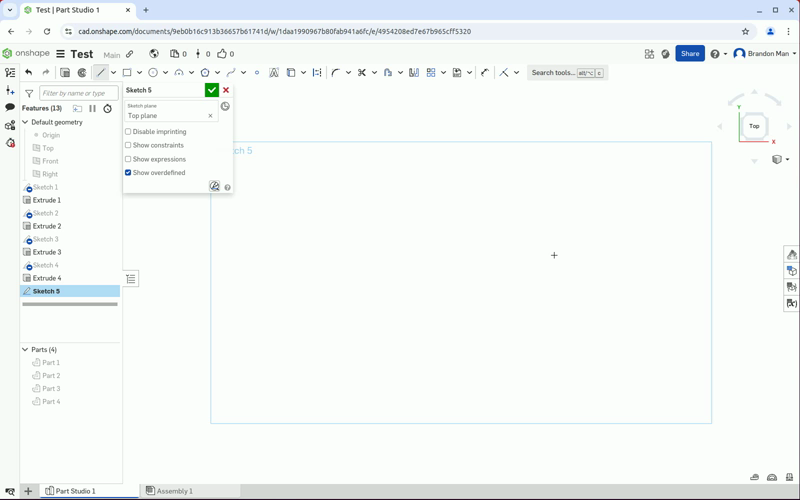
key_up(shift)
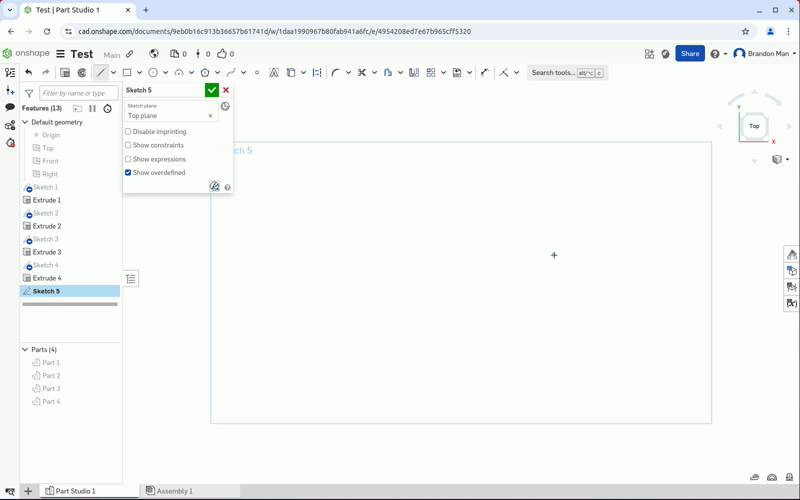
key_down(shift)
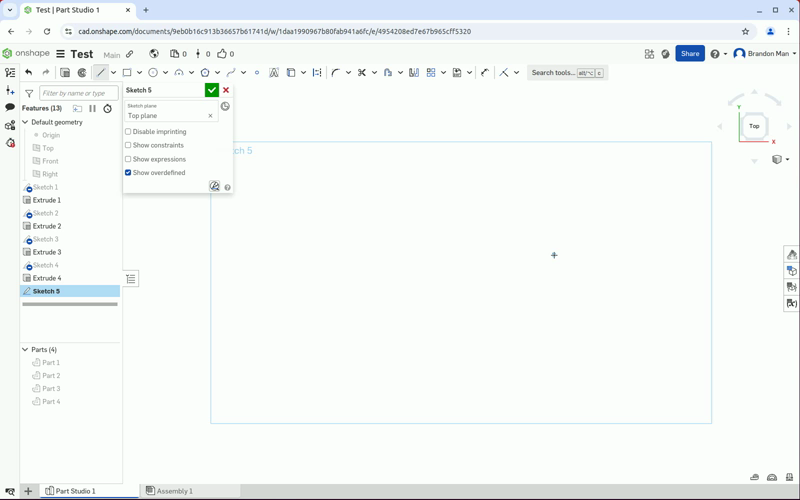
mouse_move(584, 254)
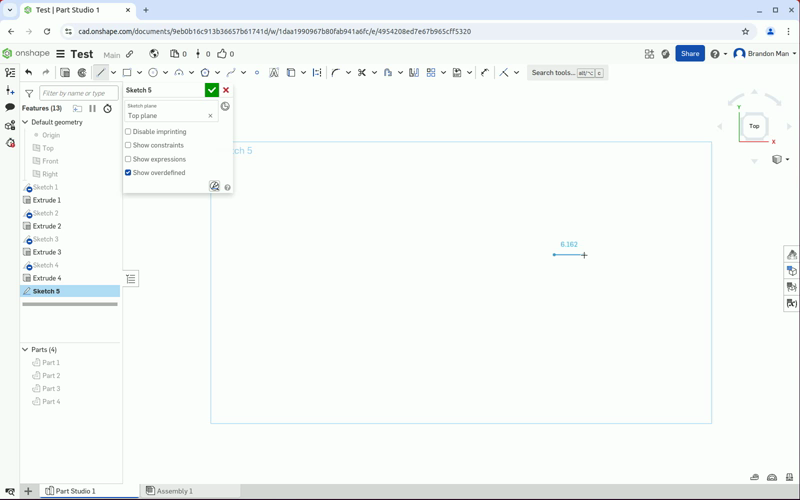
mouse_move(574, 254)
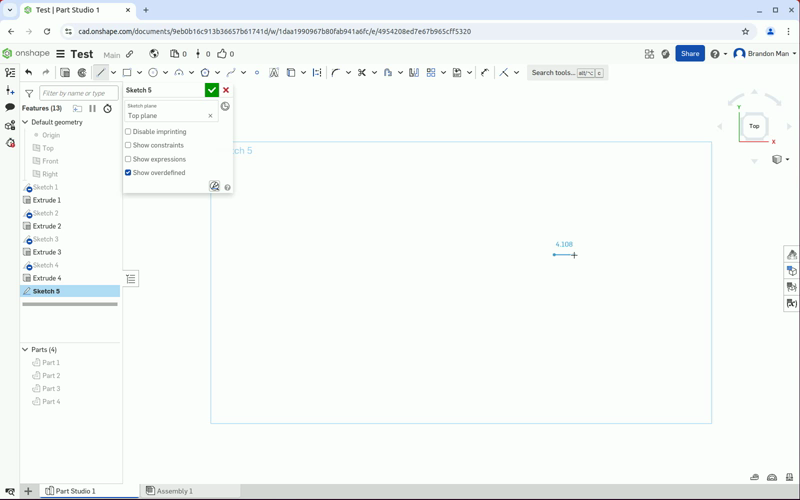
click(574, 254)
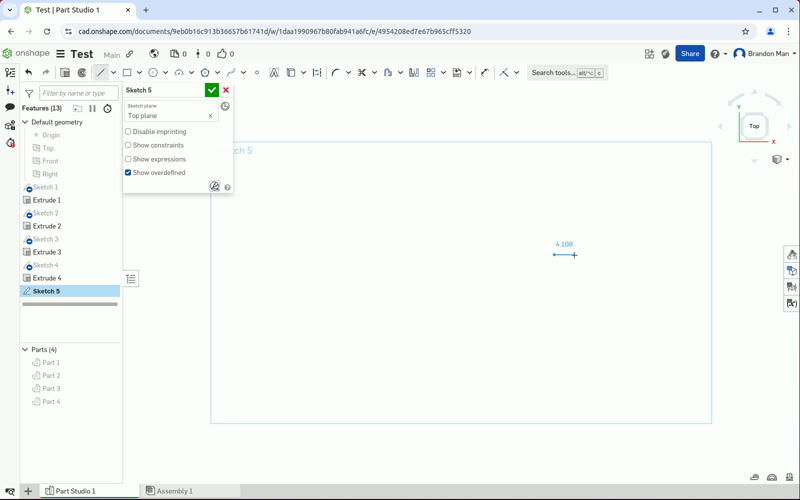
key_up(shift)
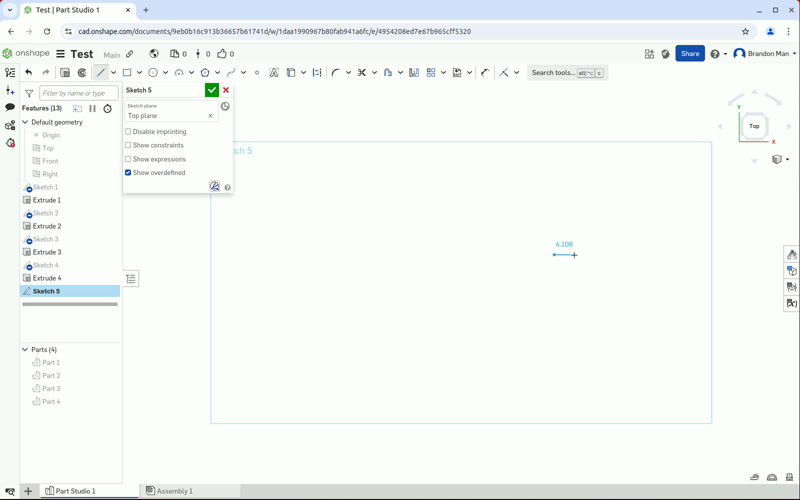
key_down(shift)
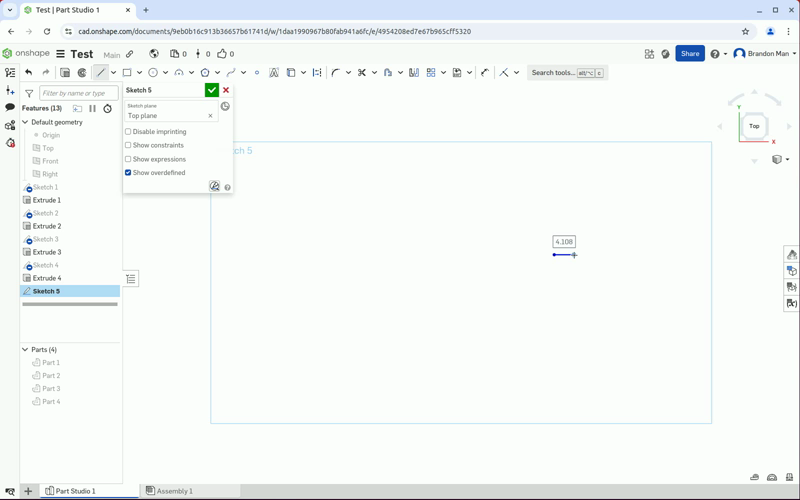
mouse_move(589, 254)
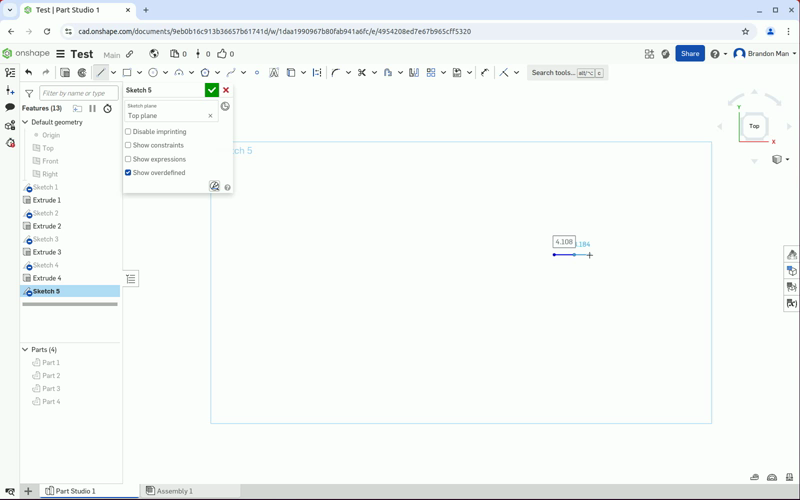
mouse_move(574, 234)
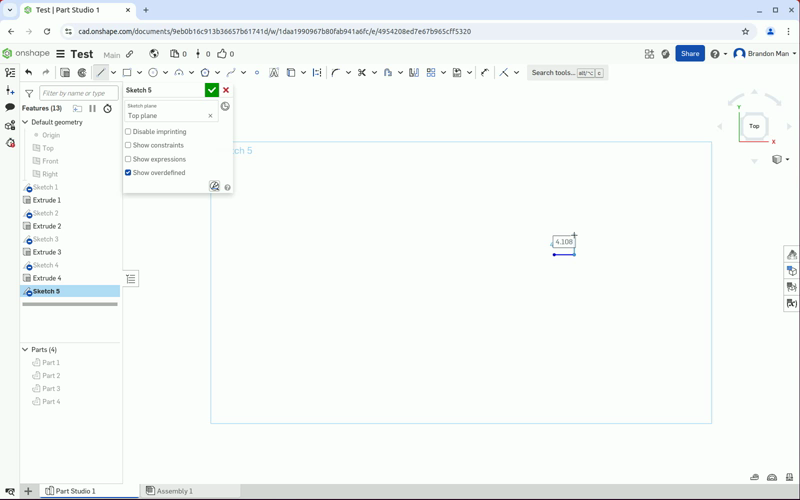
click(574, 234)
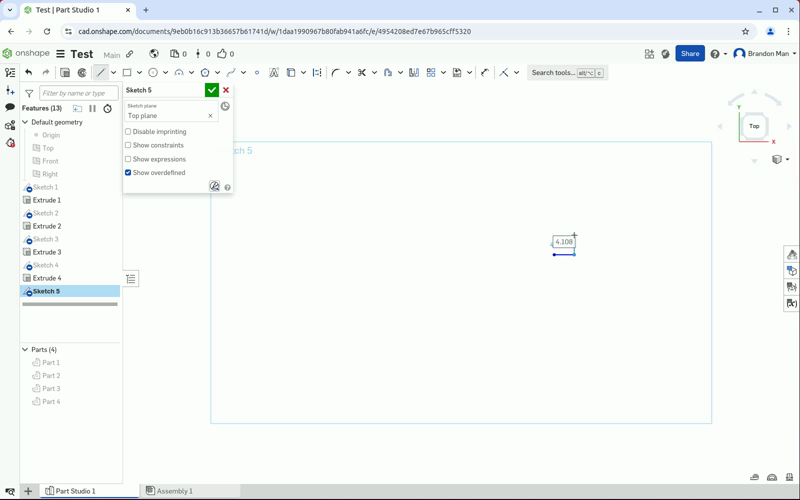
key_up(shift)
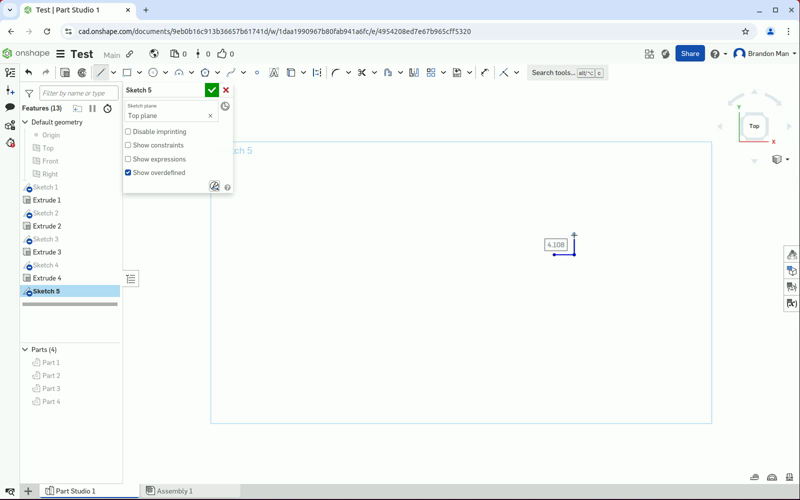
key_down(shift)
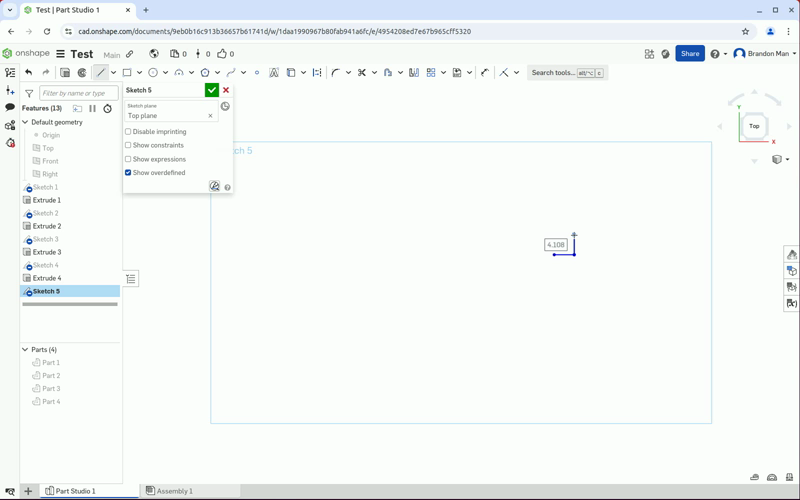
mouse_move(589, 234)
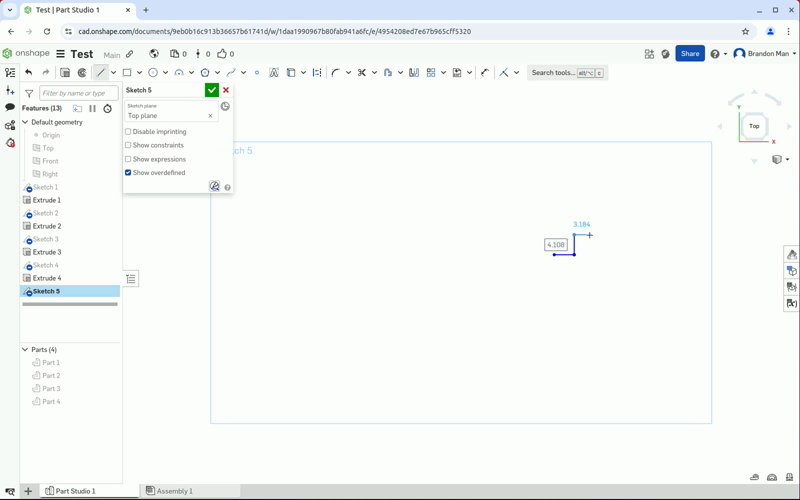
mouse_move(554, 234)
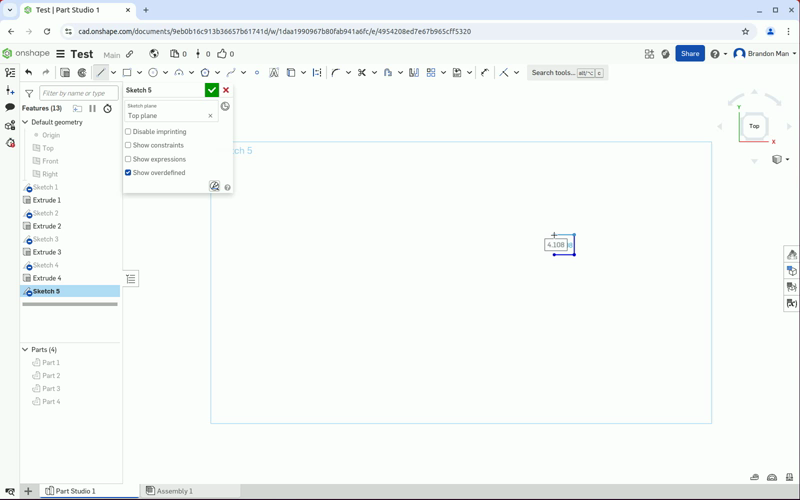
click(554, 234)
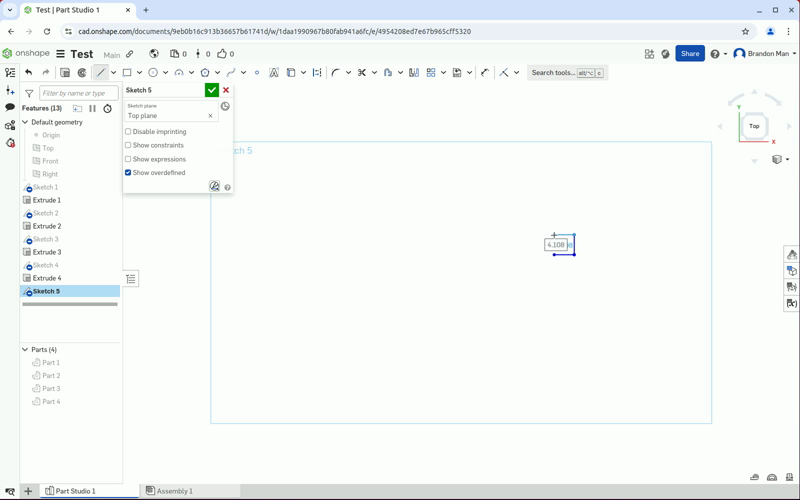
key_up(shift)
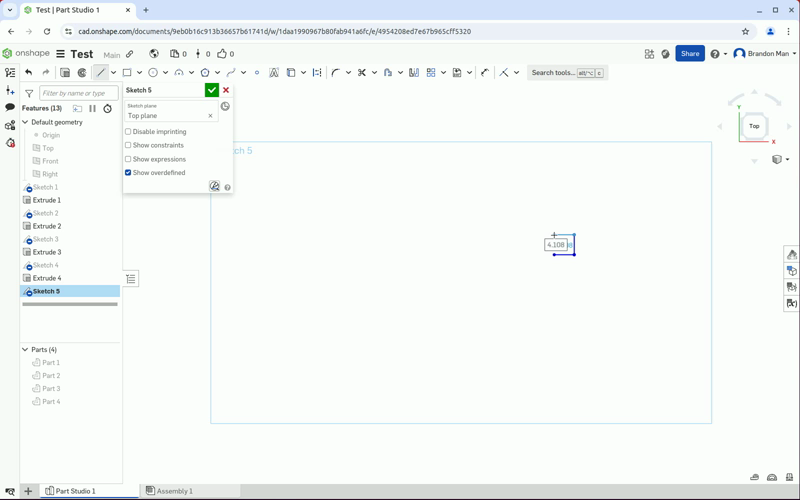
mouse_move(584, 234)
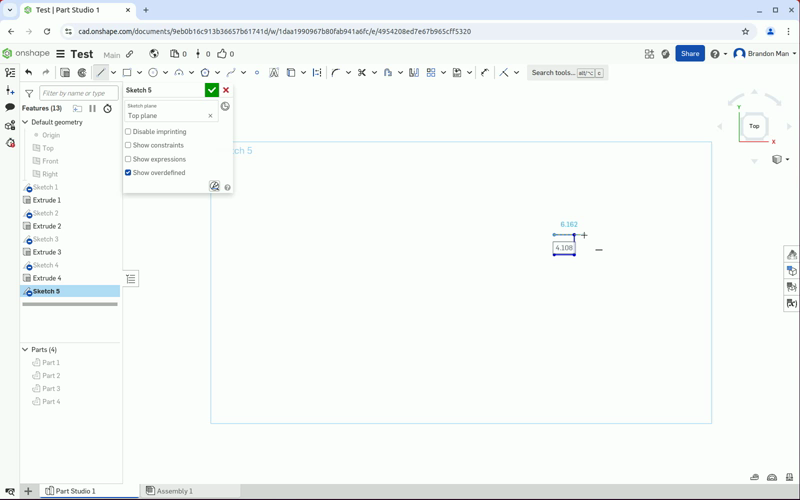
key_down(shift)
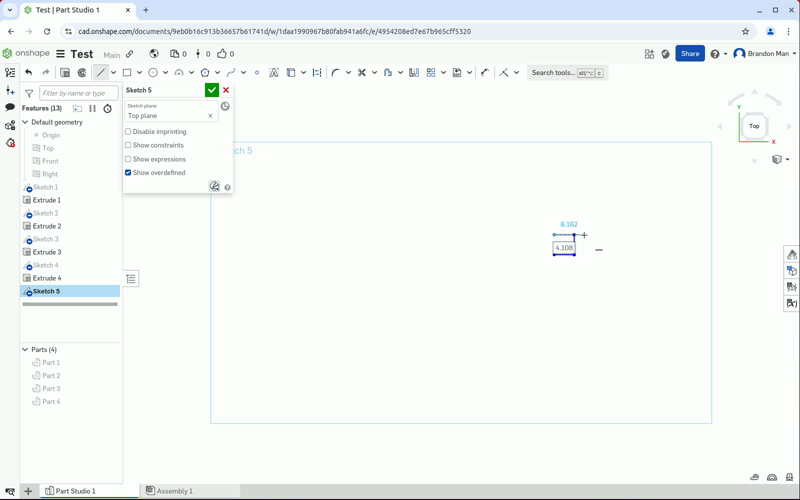
mouse_move(554, 254)
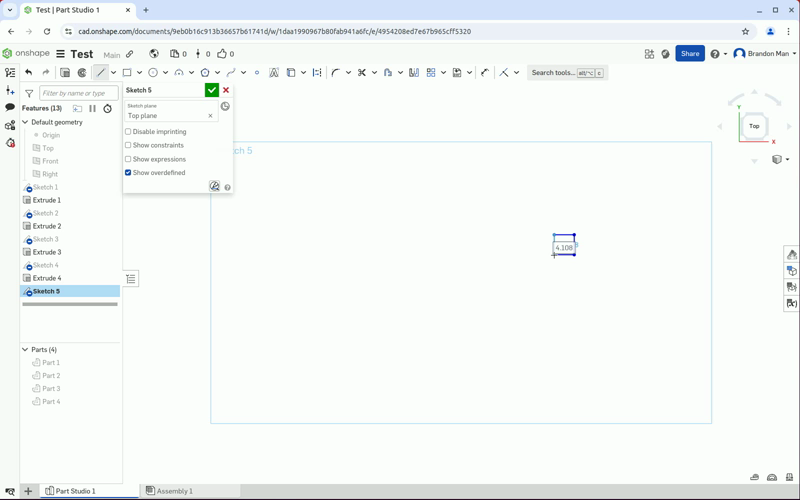
key_up(shift)
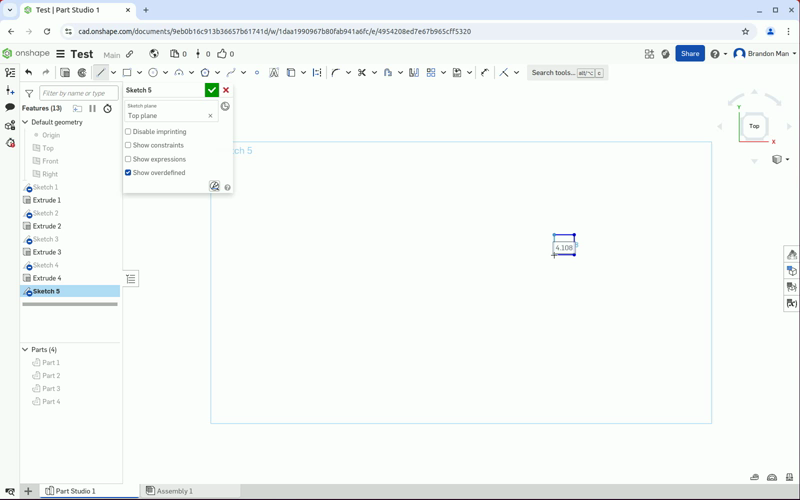
click(554, 254)
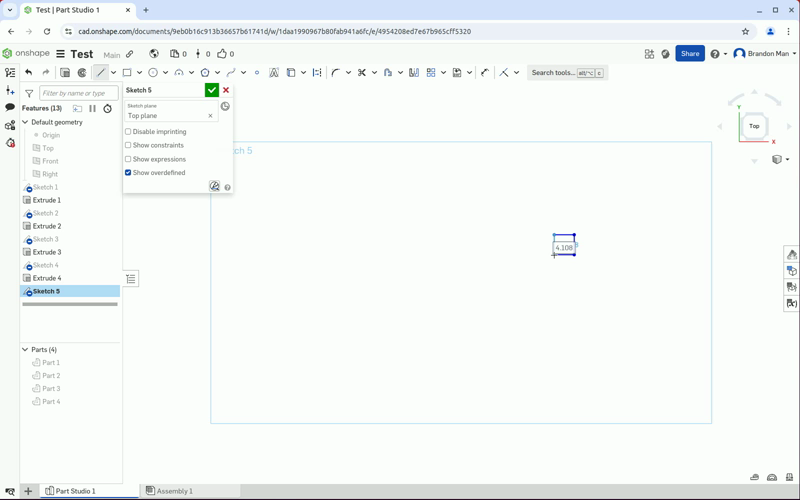
key(esc)
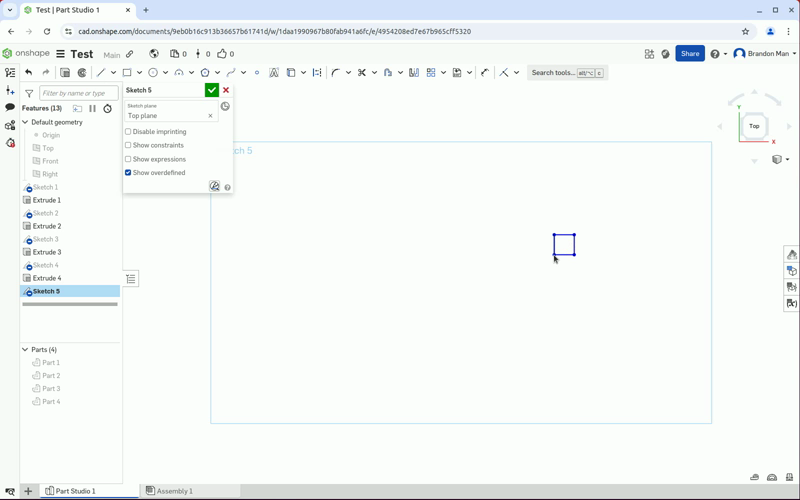
mouse_move(562, 247)
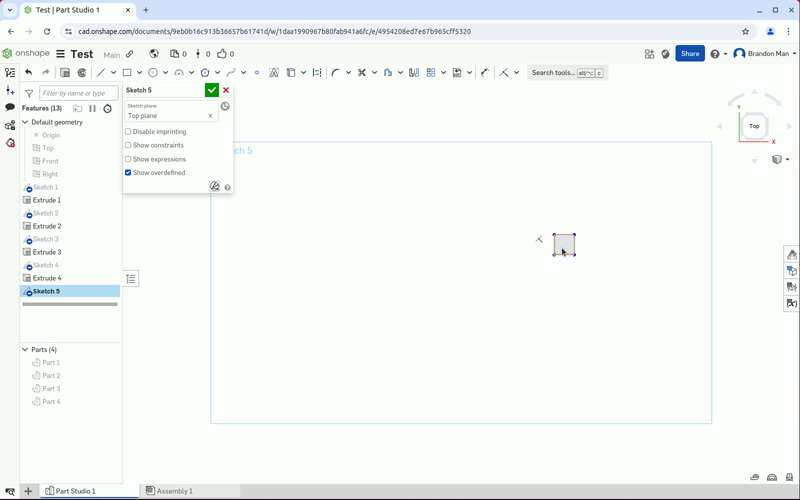
scroll(6)
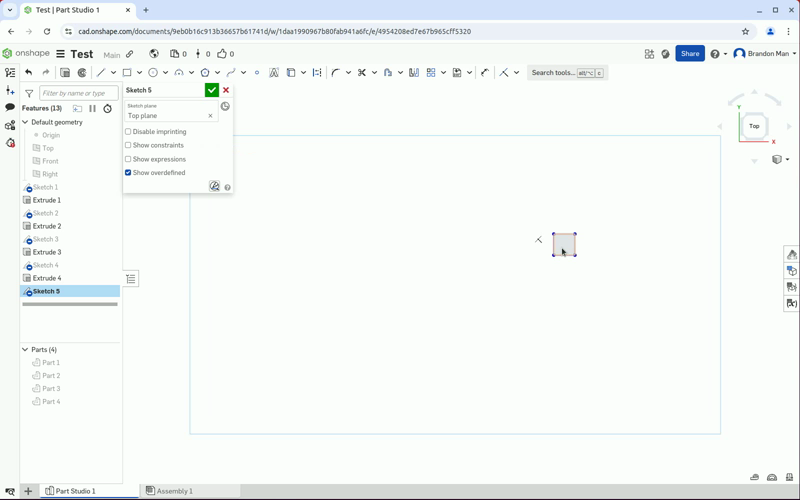
scroll(6)
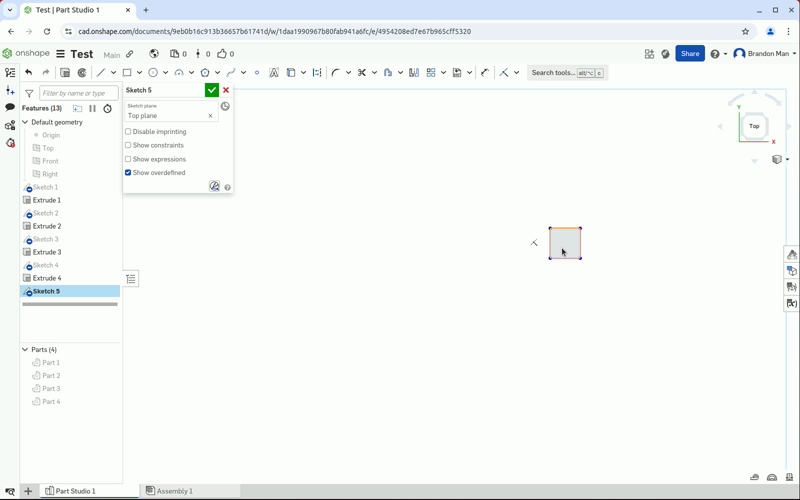
scroll(6)
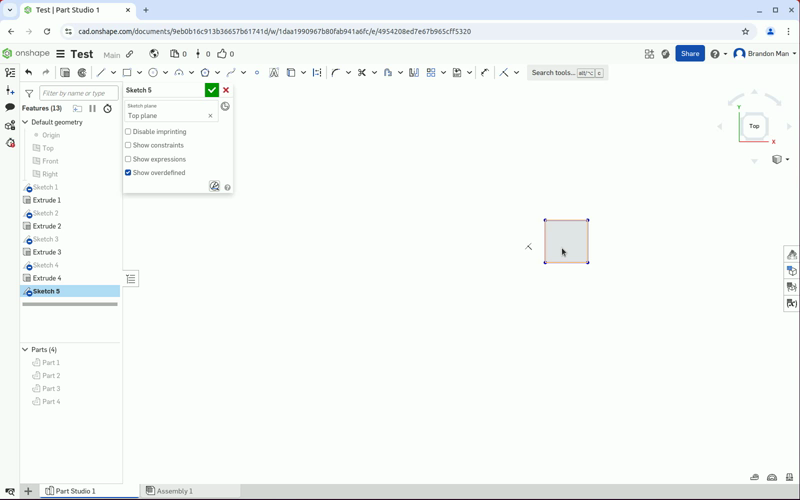
scroll(6)
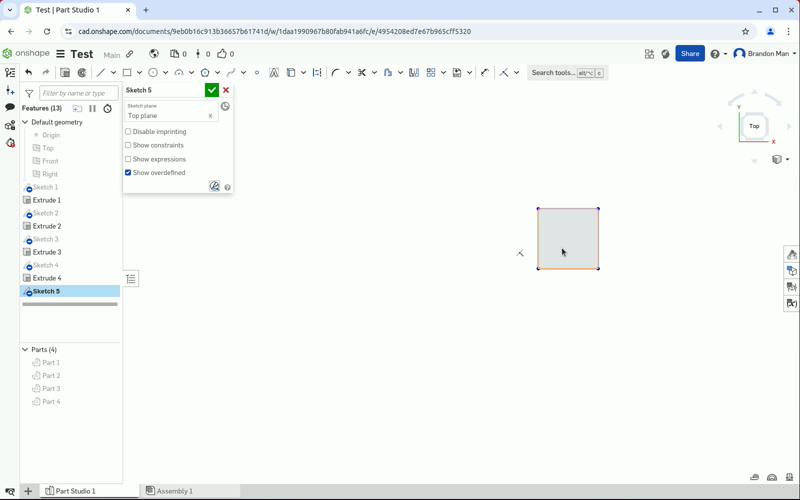
scroll(6)
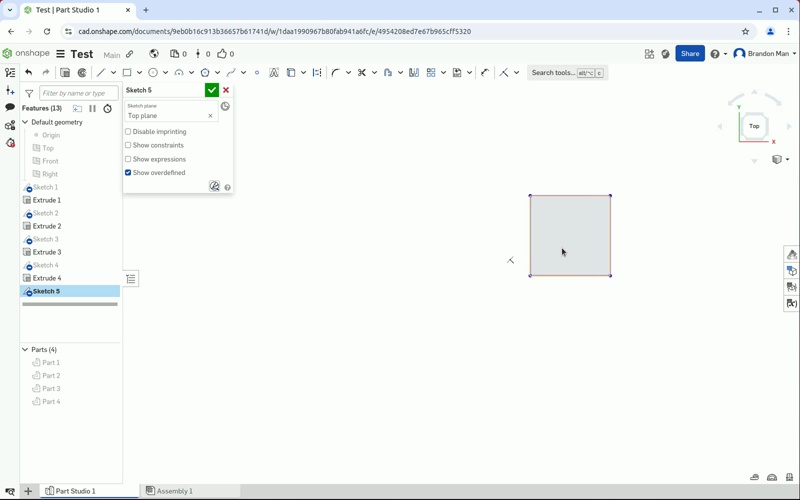
scroll(6)
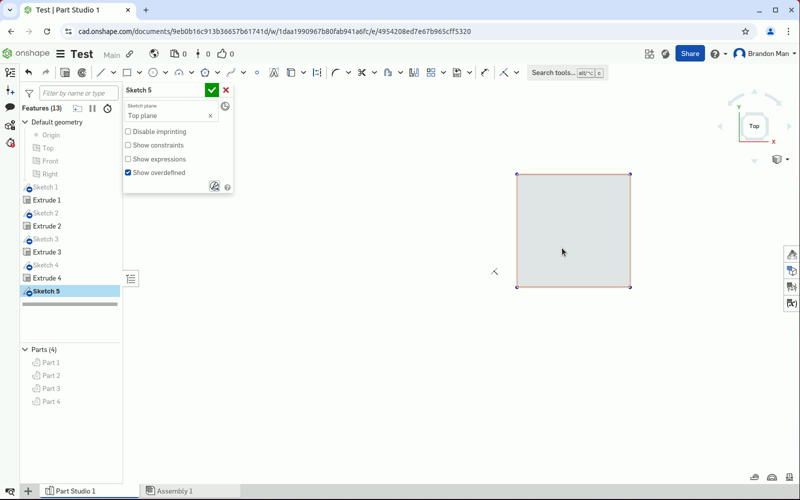
scroll(6)
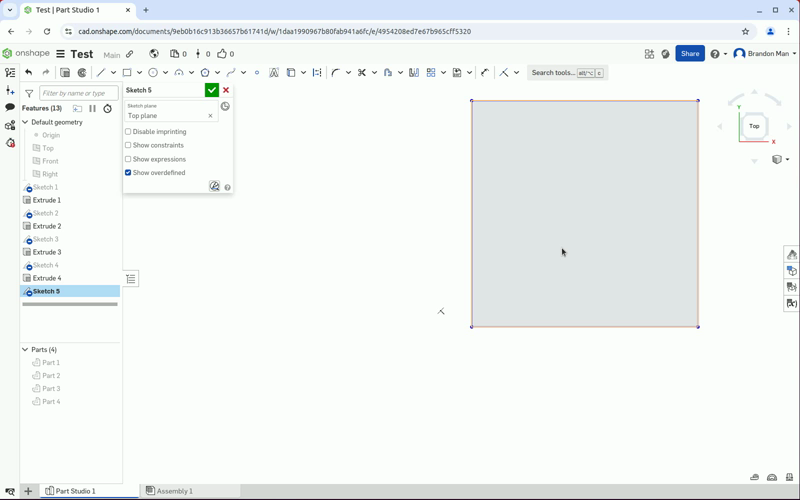
click(562, 247)
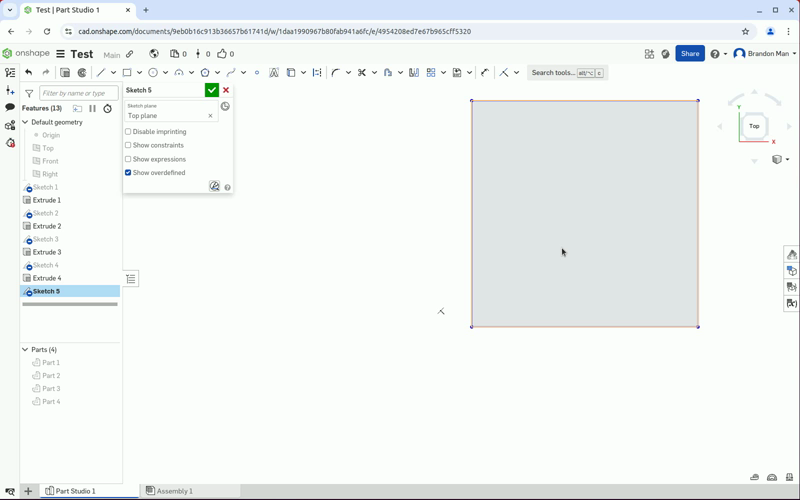
scroll(-6)
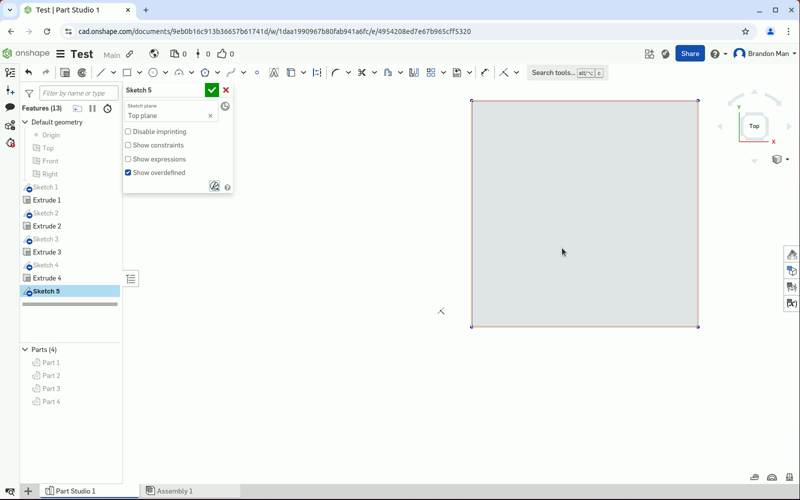
scroll(-6)
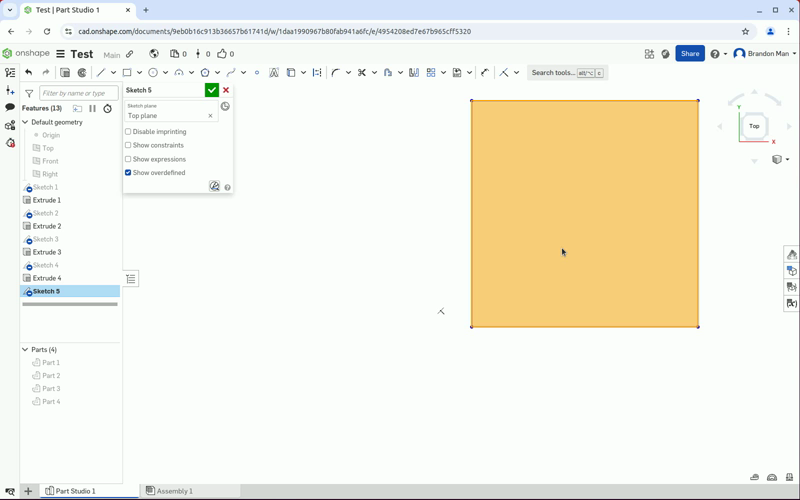
scroll(-6)
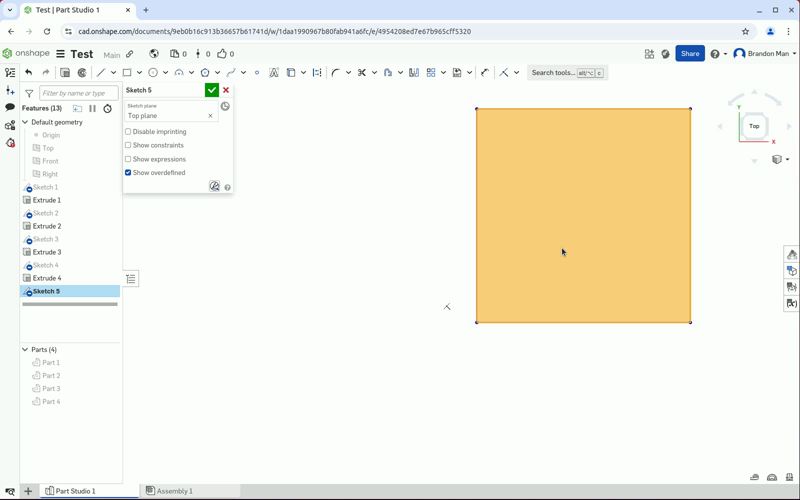
scroll(-6)
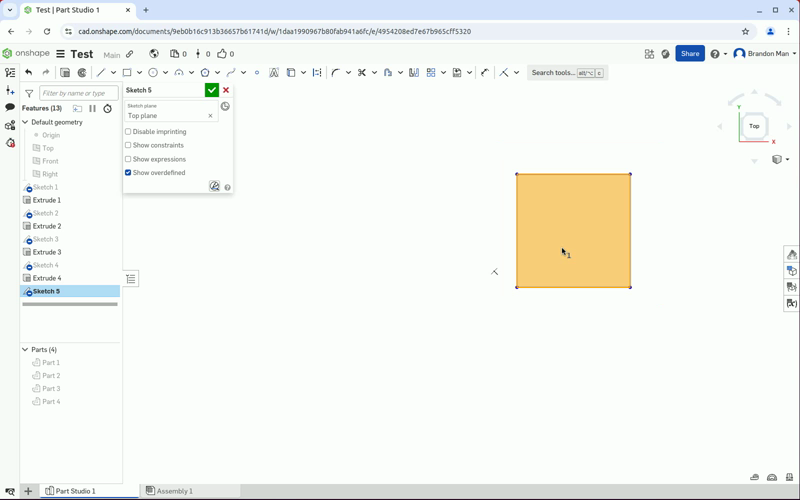
scroll(-6)
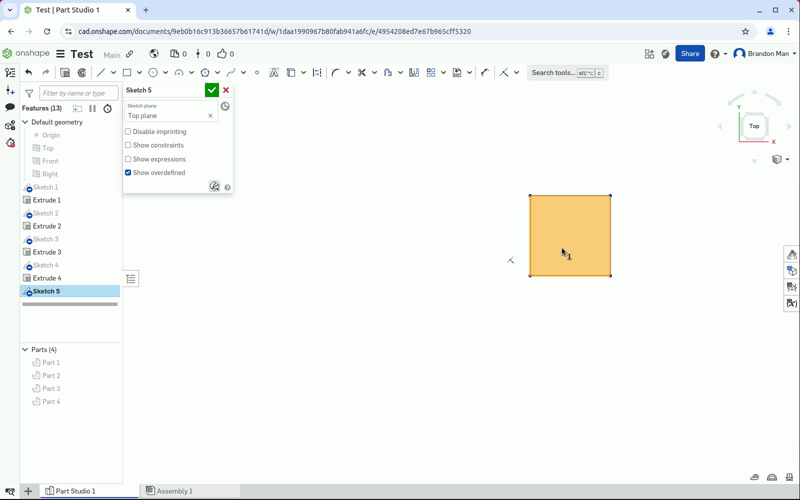
scroll(-6)
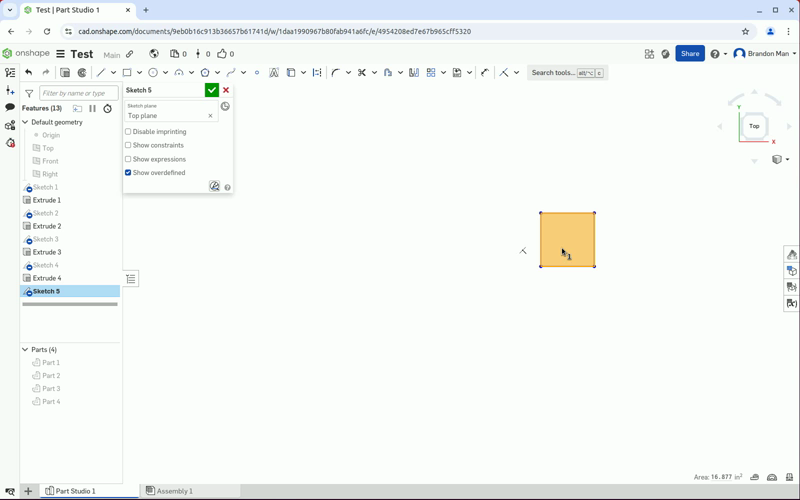
scroll(-6)
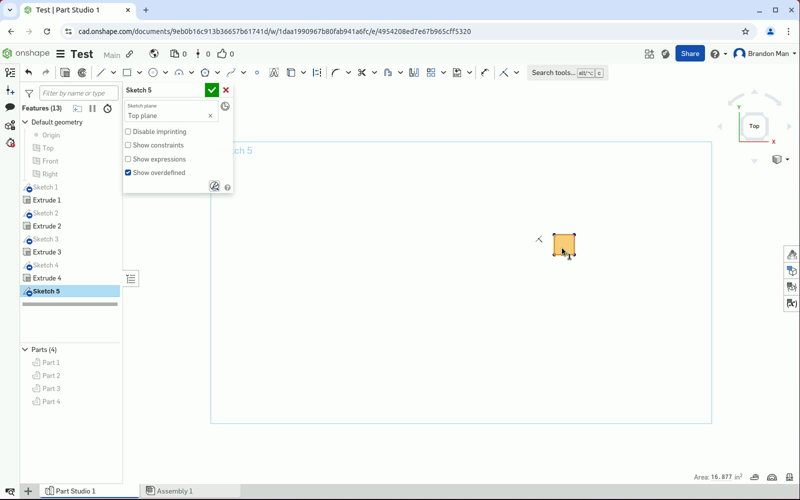
mouse_move(73, 352)
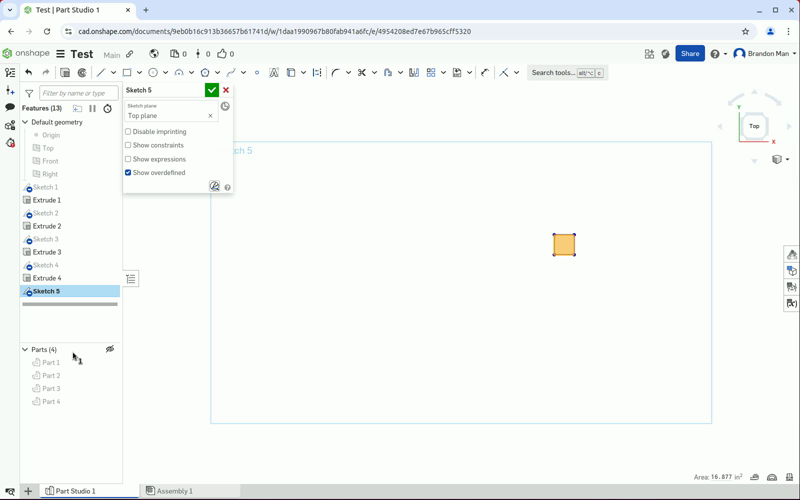
key(shift+y)
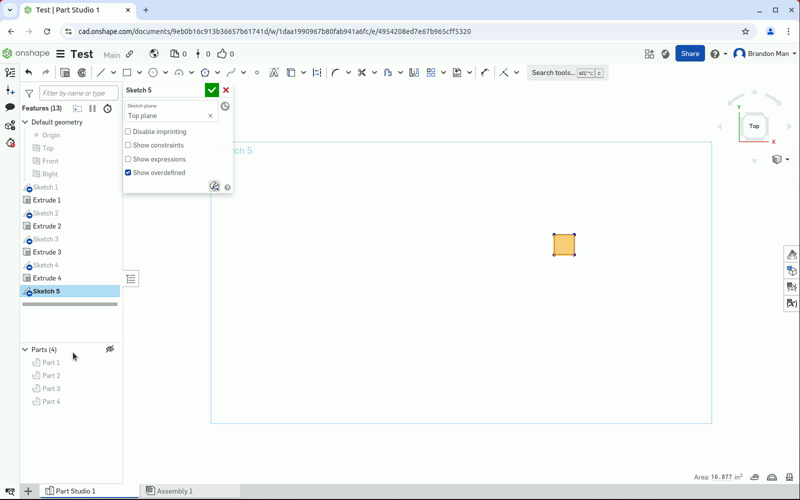
key(shift+e)
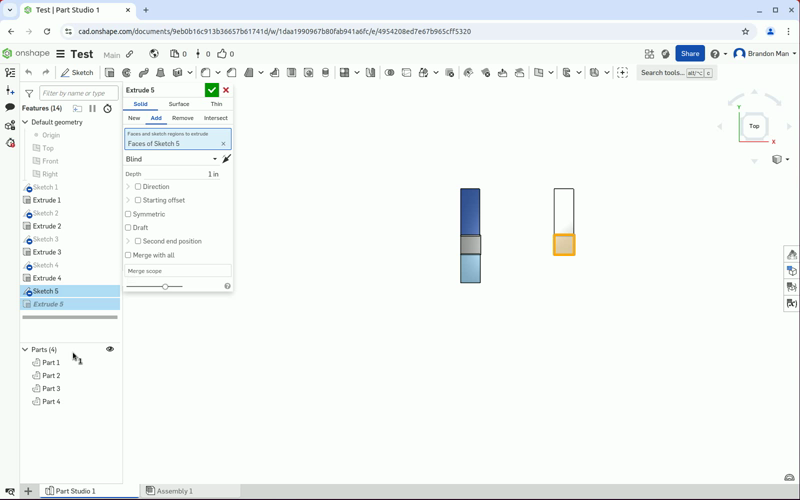
mouse_move(143, 106)
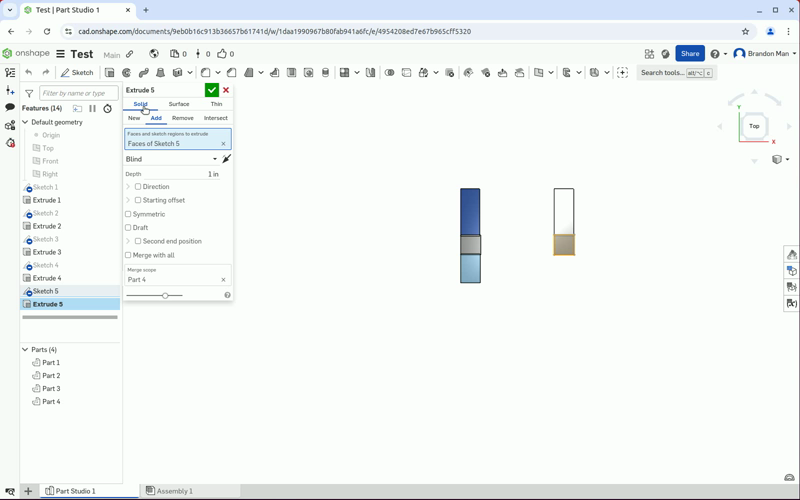
click(143, 106)
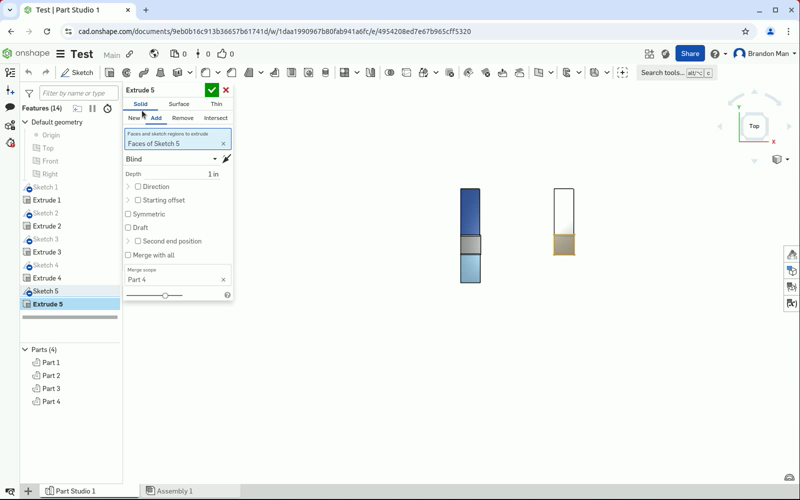
mouse_move(137, 120)
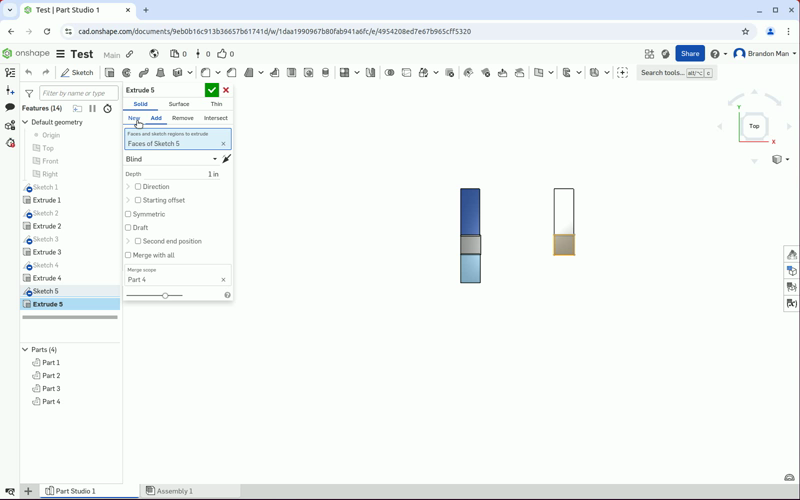
click(137, 120)
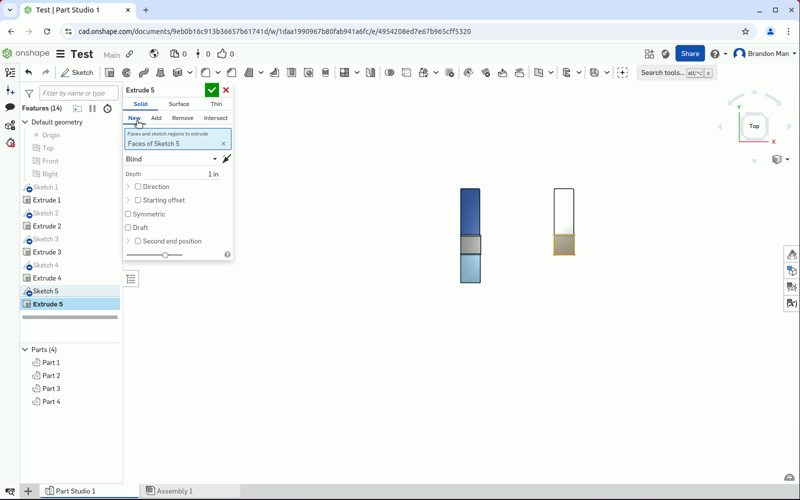
key(tab, 4)
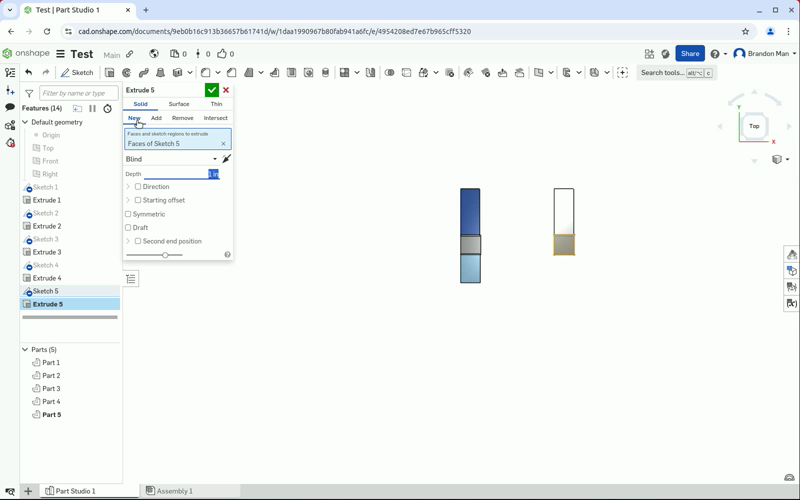
text(-15.405)
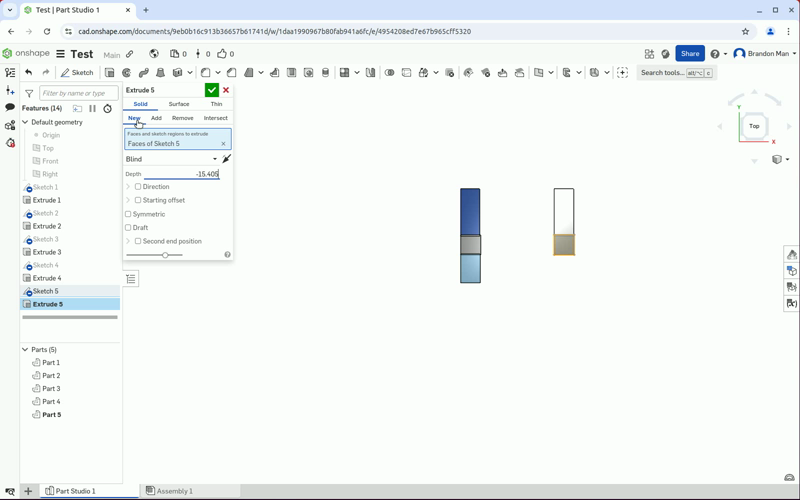
key(enter)
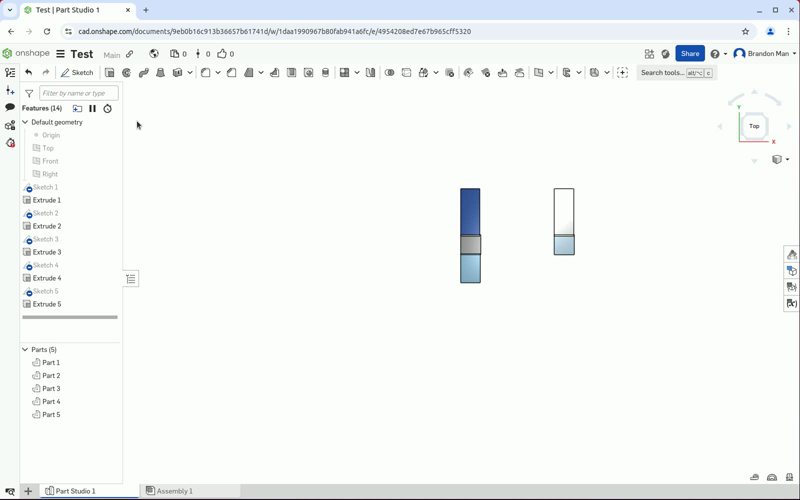
key(shift+h)
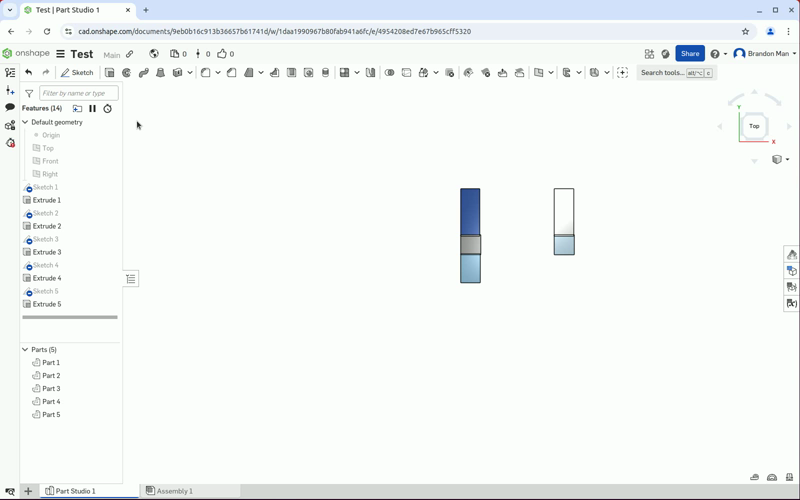
key(shift+h)
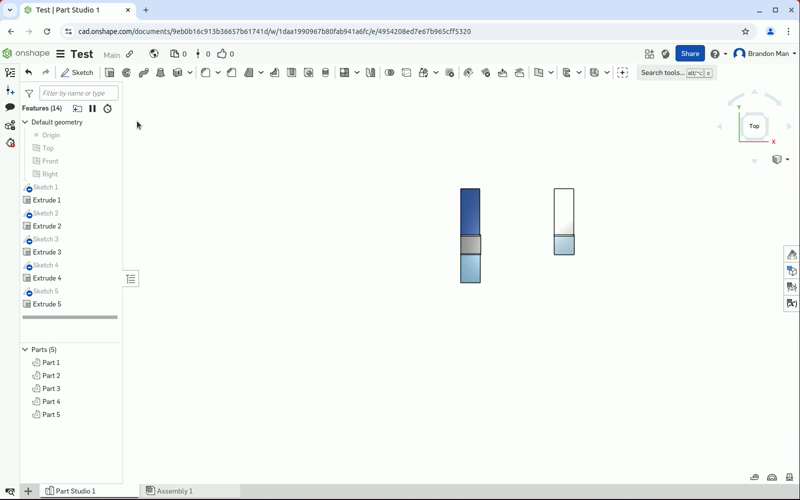
mouse_move(73, 189)
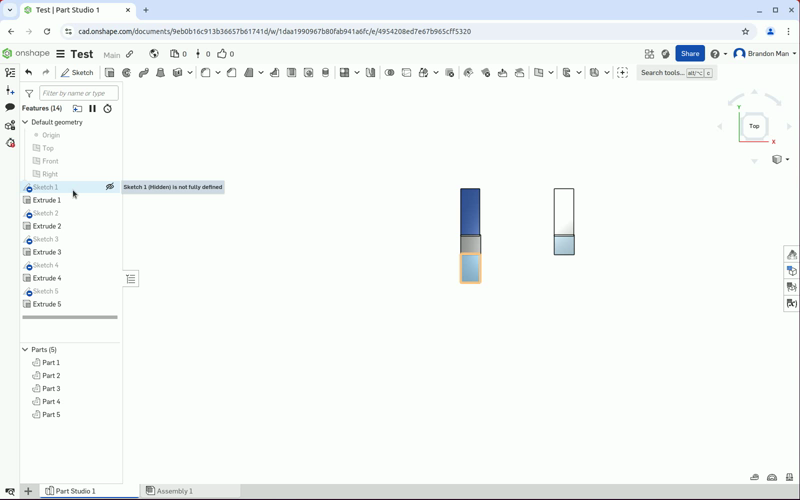
click(73, 189)
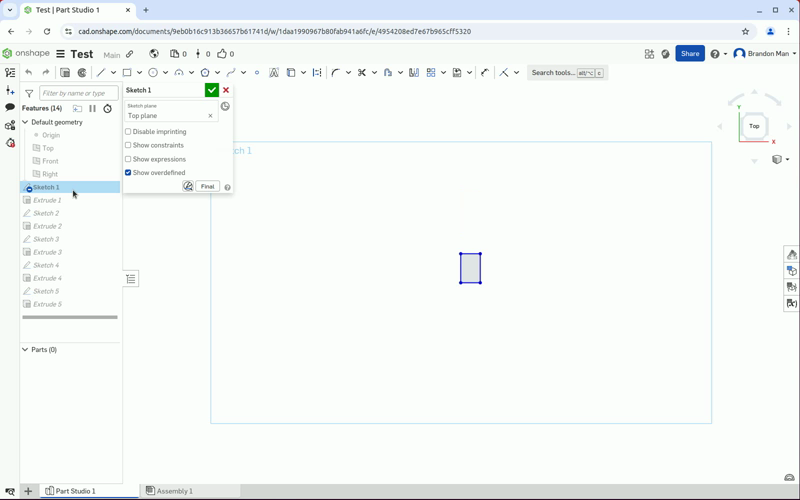
mouse_move(229, 92)
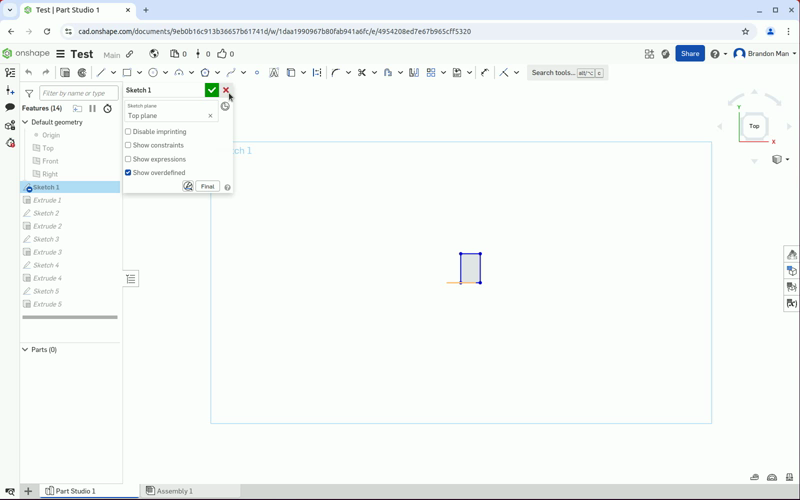
click(229, 92)
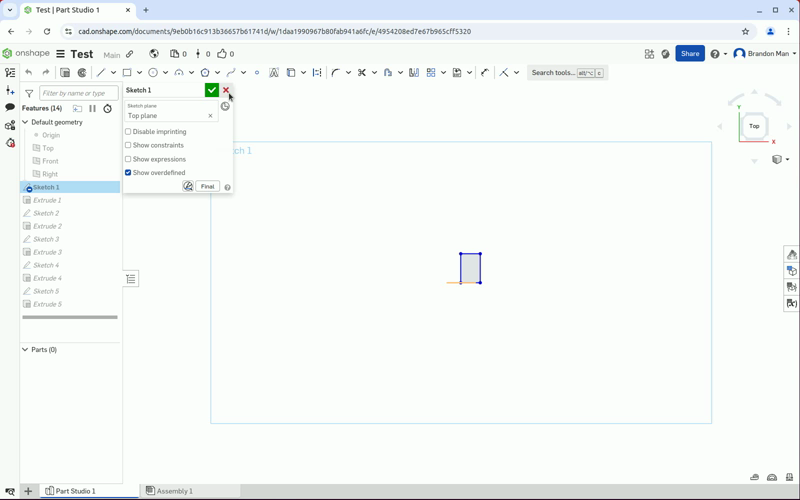
key(shift+s)
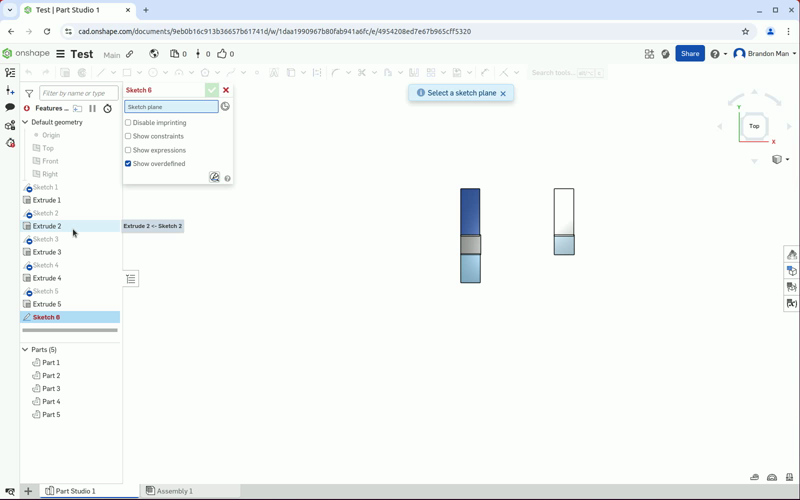
scroll(3)
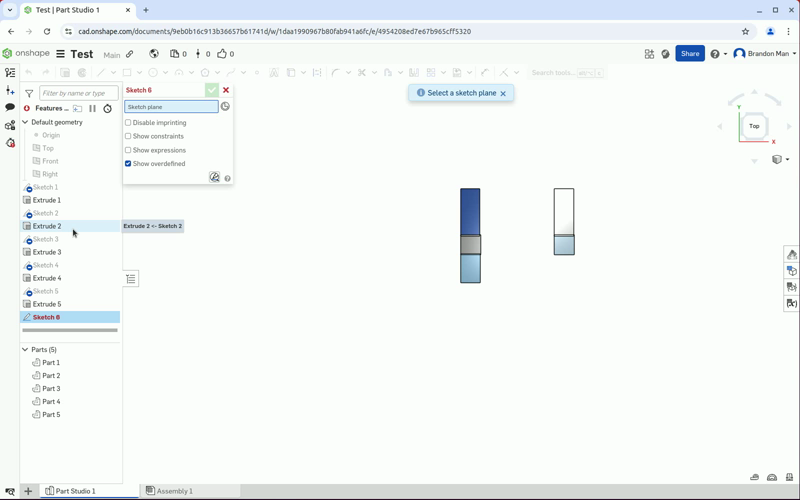
mouse_move(73, 150)
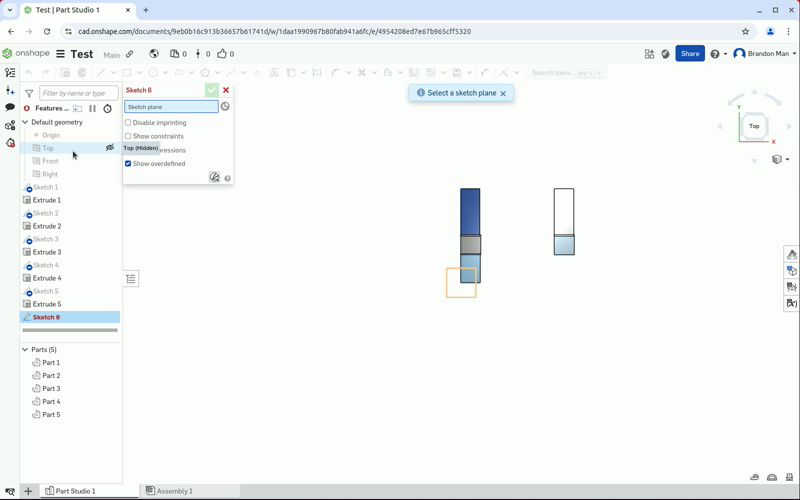
click(73, 150)
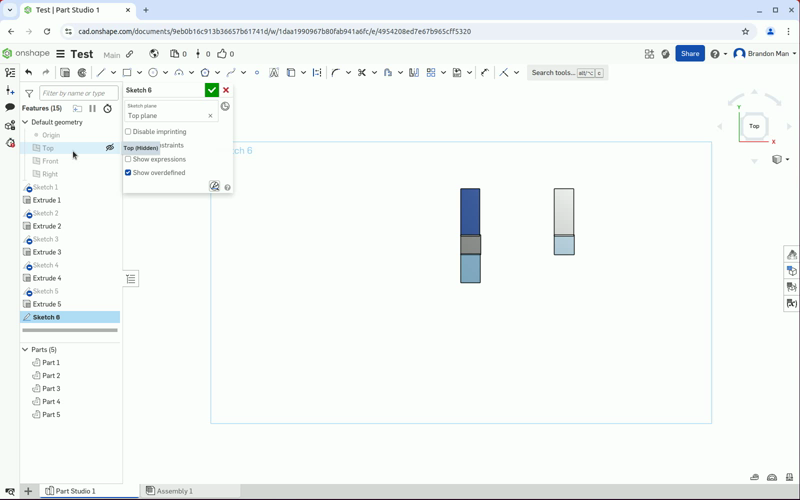
mouse_move(73, 352)
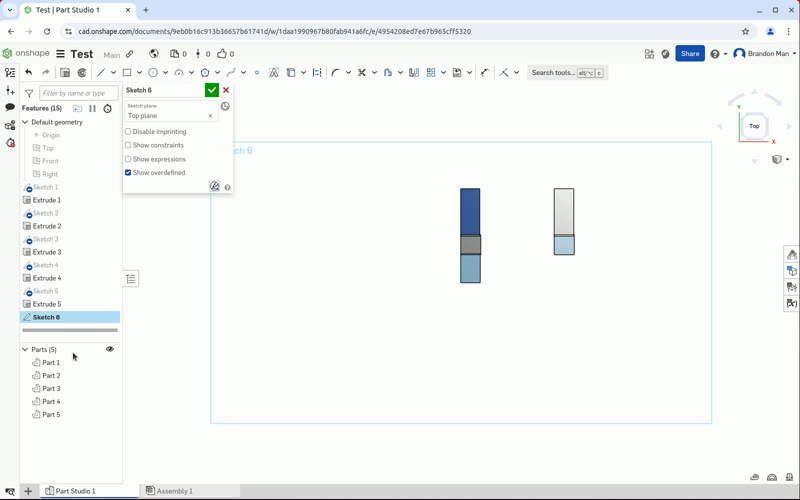
key(y)
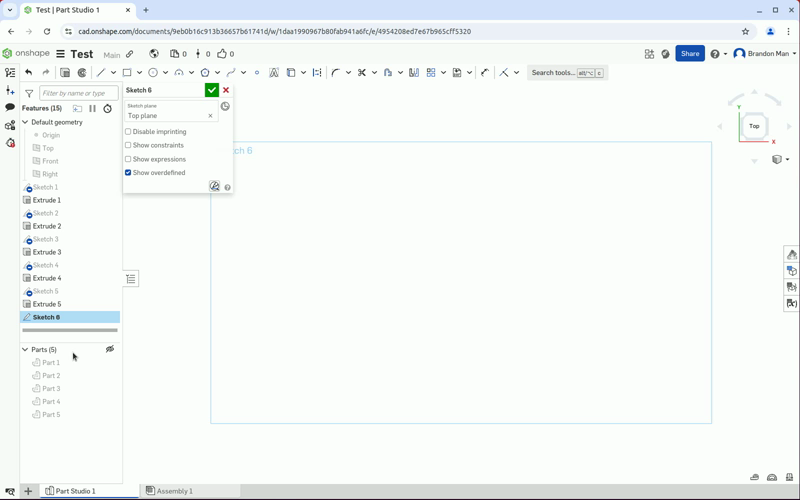
key(l)
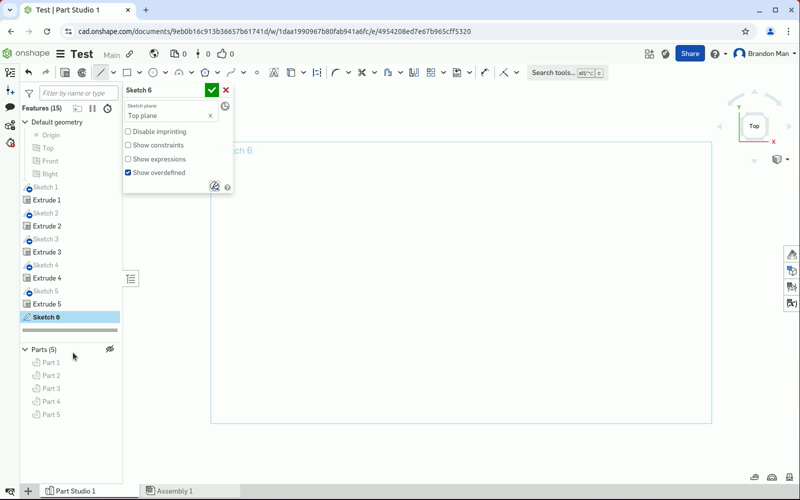
key_down(shift)
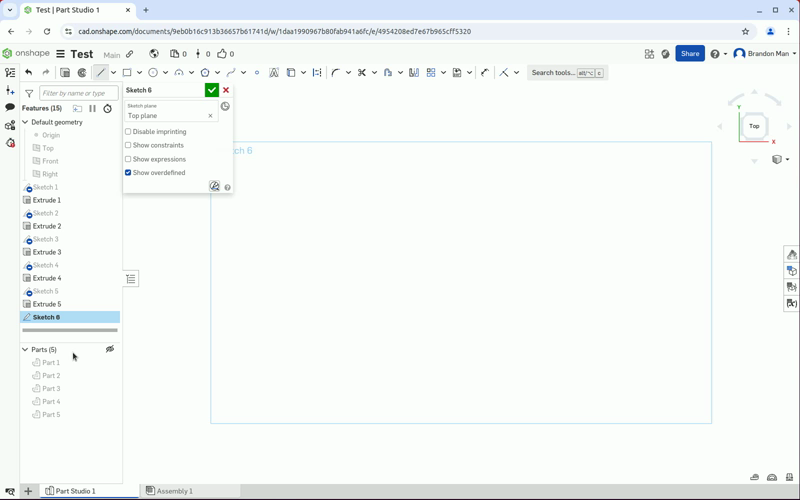
mouse_move(554, 282)
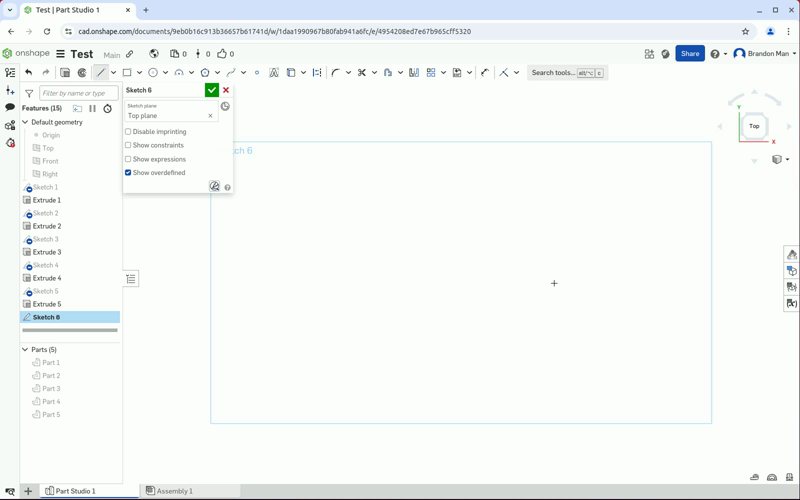
click(554, 282)
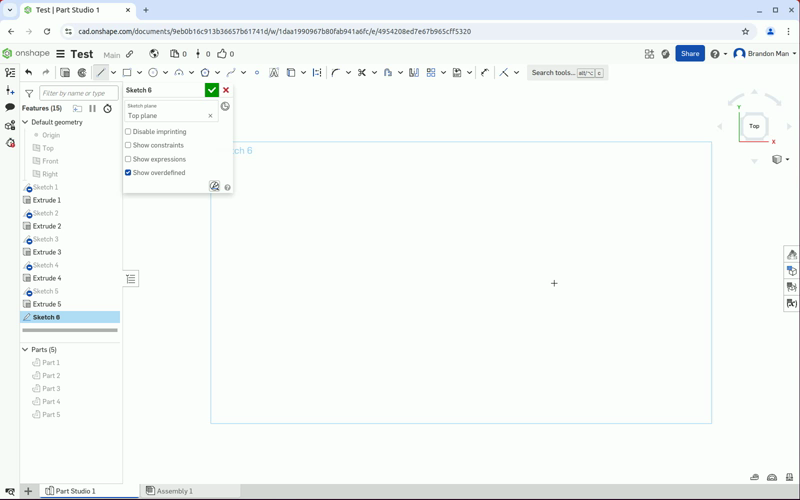
key_up(shift)
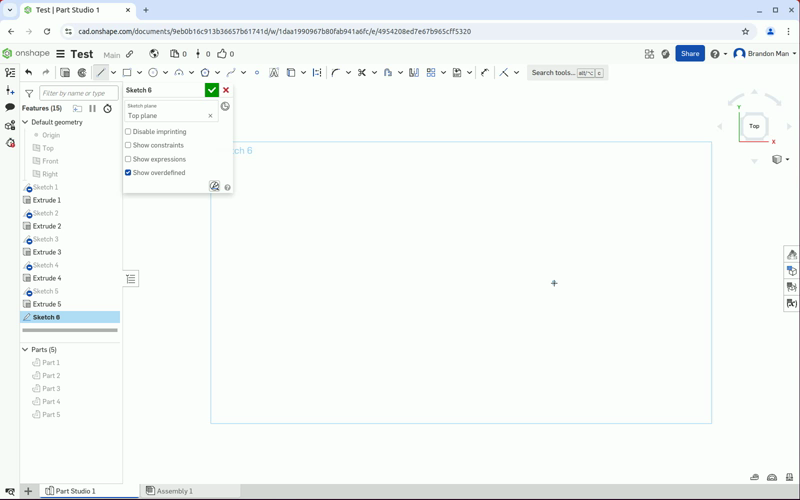
key_down(shift)
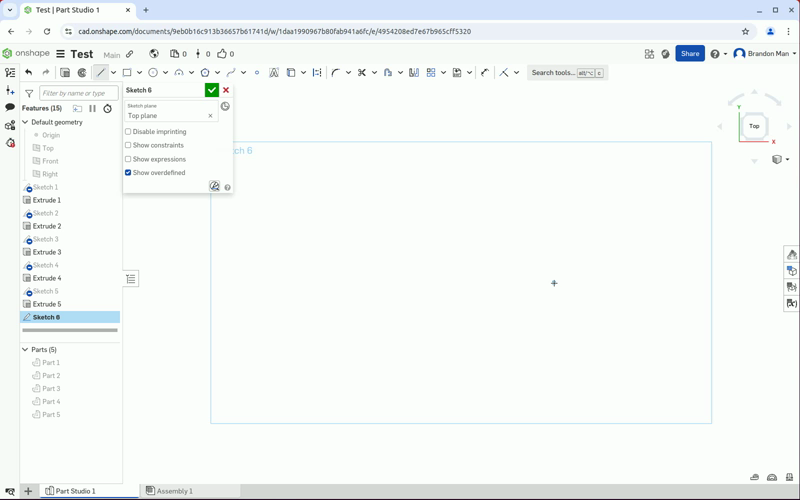
mouse_move(584, 282)
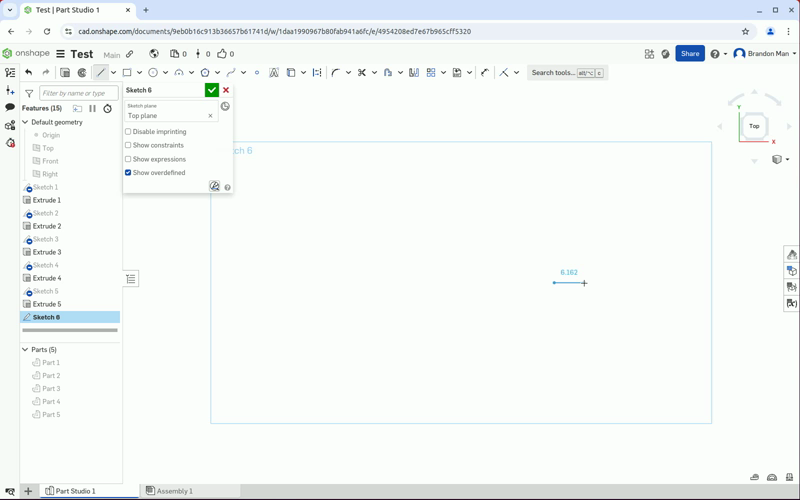
mouse_move(573, 282)
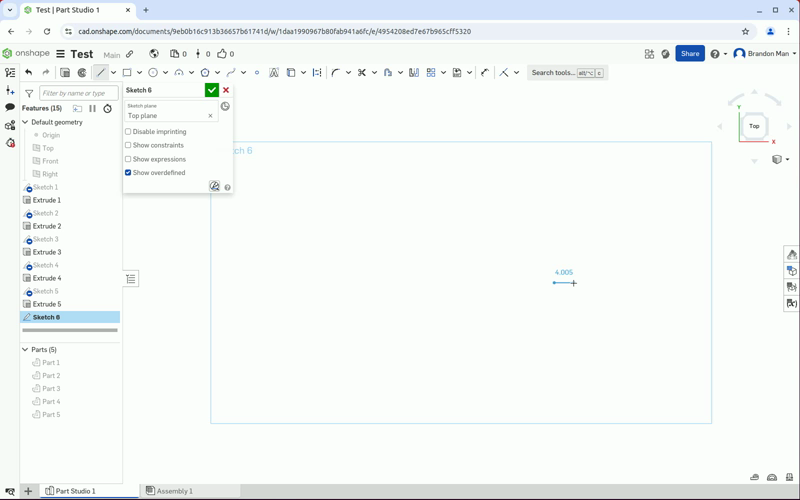
click(573, 282)
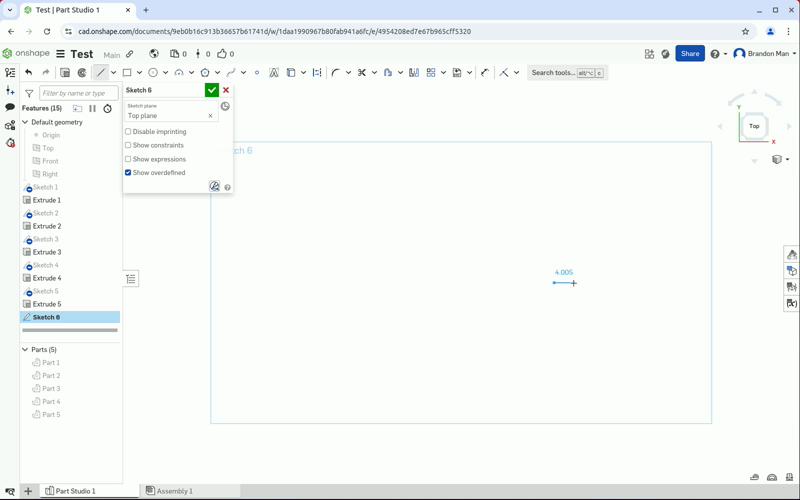
key_up(shift)
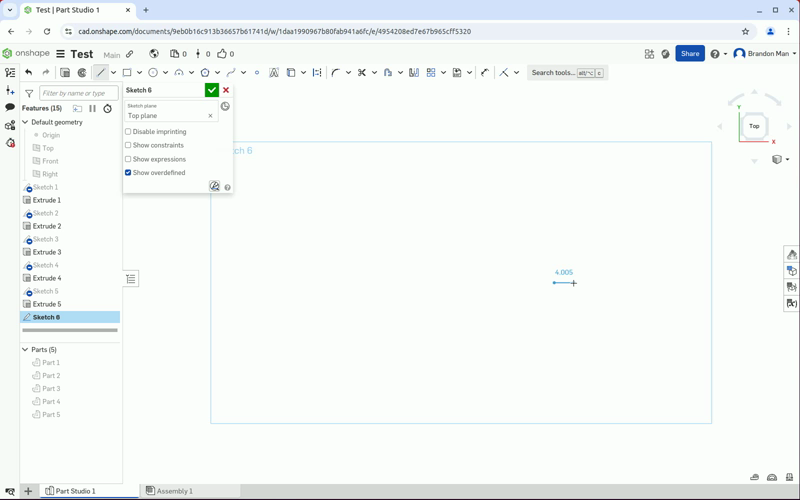
key_down(shift)
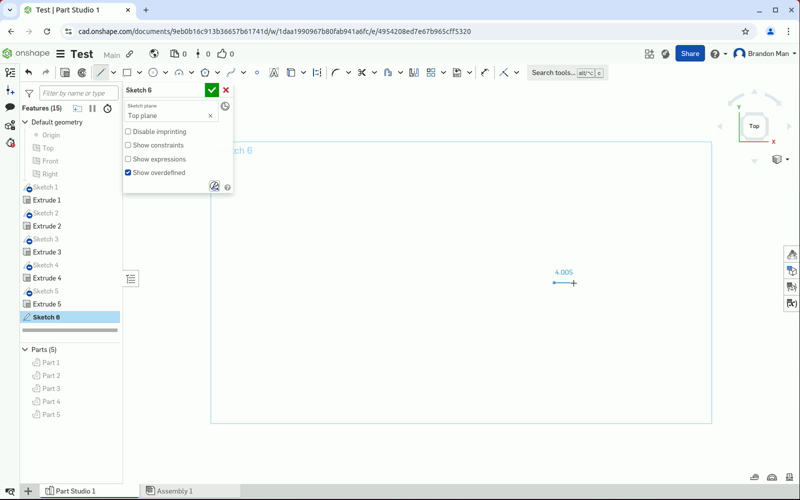
mouse_move(589, 282)
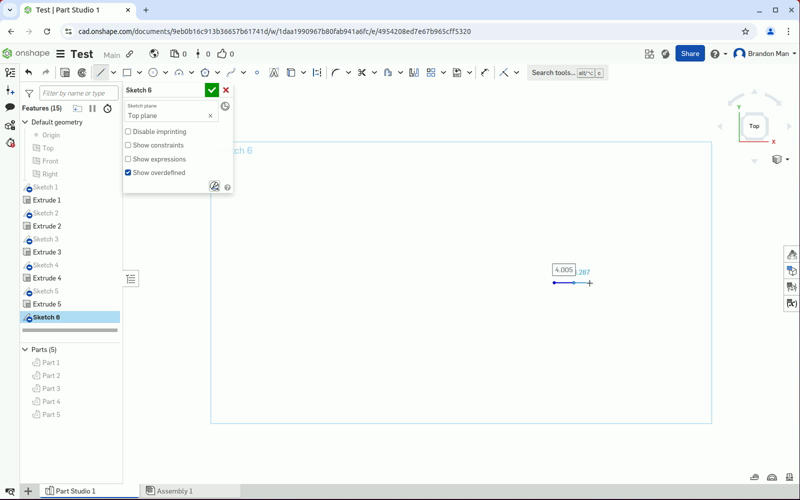
mouse_move(573, 253)
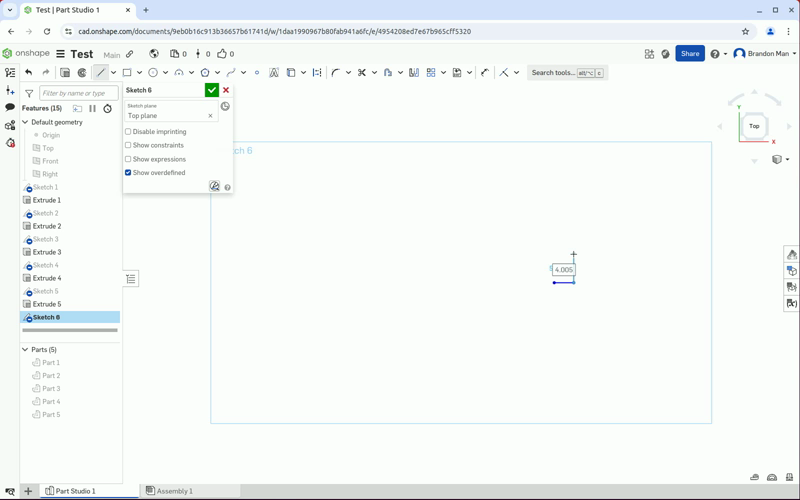
click(573, 253)
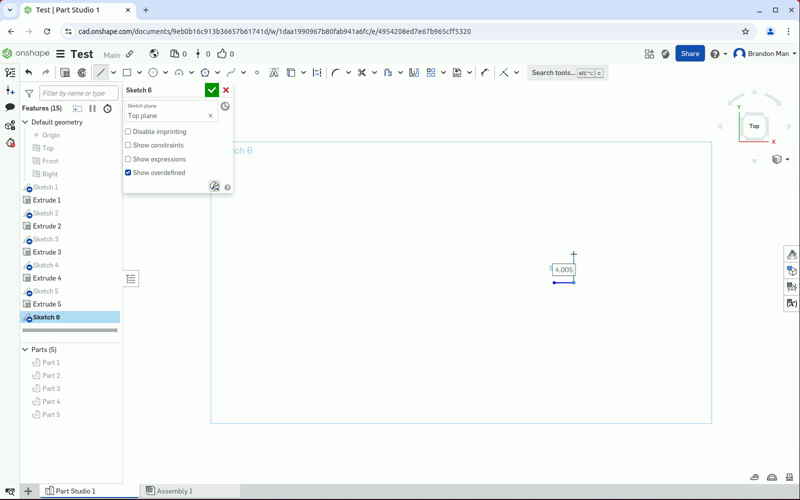
key_up(shift)
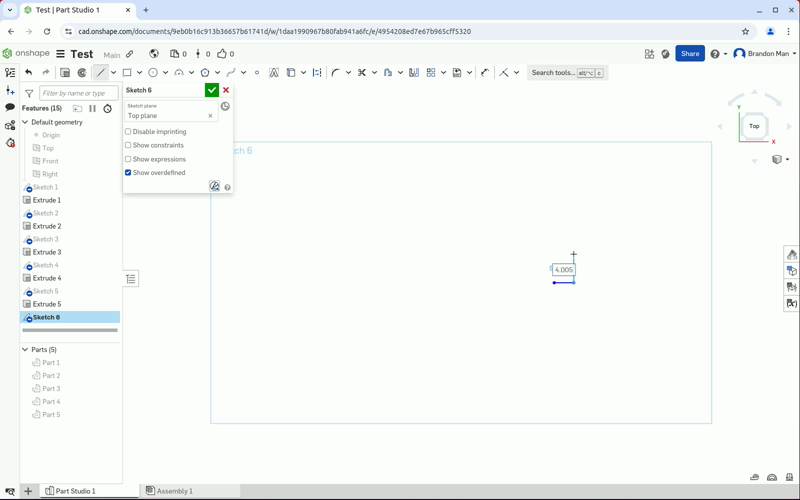
key_down(shift)
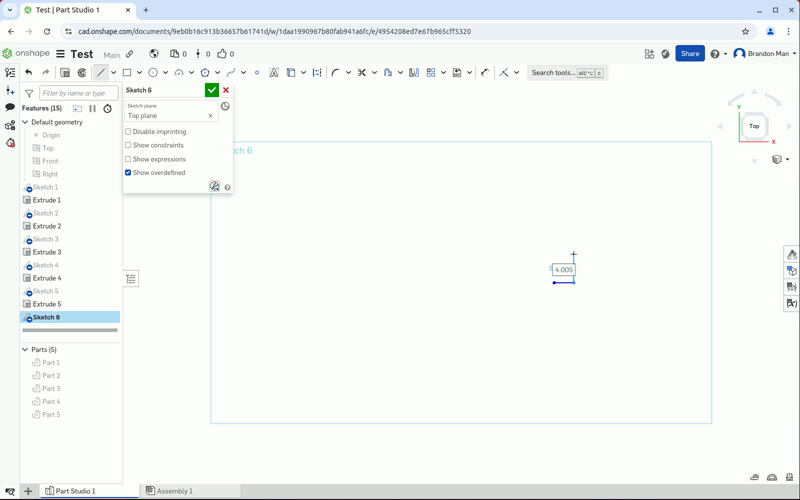
mouse_move(589, 253)
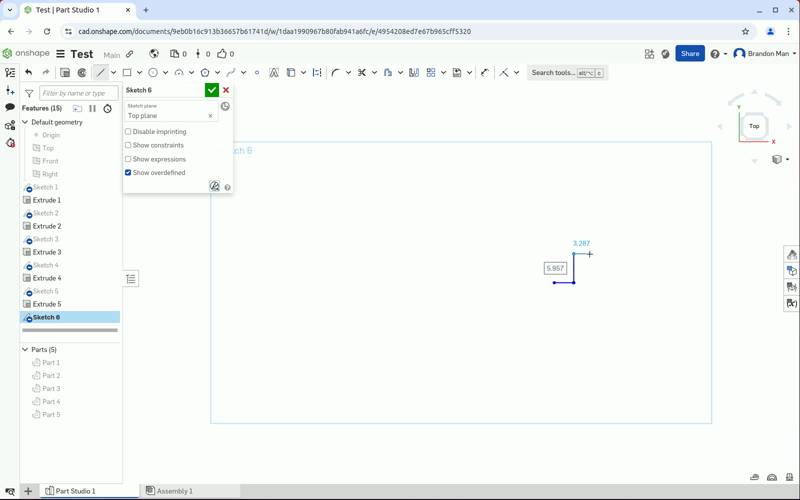
mouse_move(554, 253)
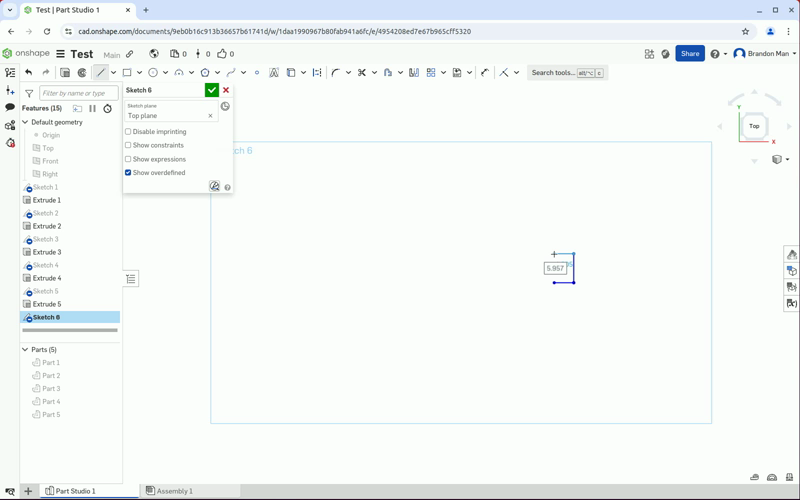
click(554, 253)
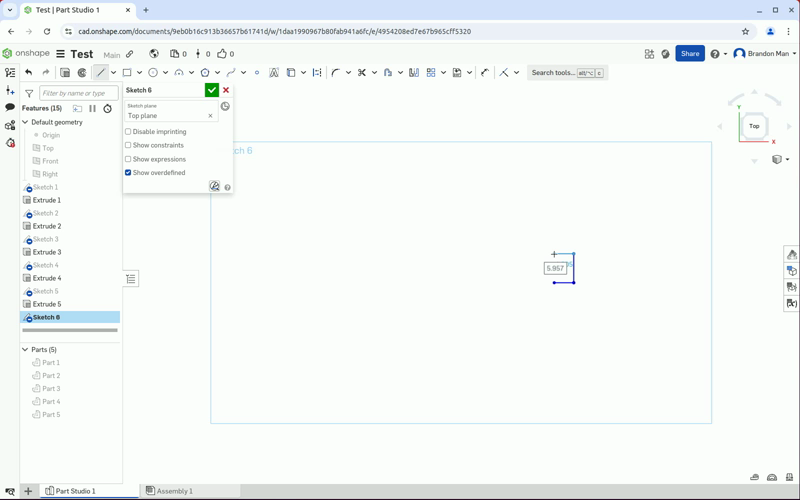
key_up(shift)
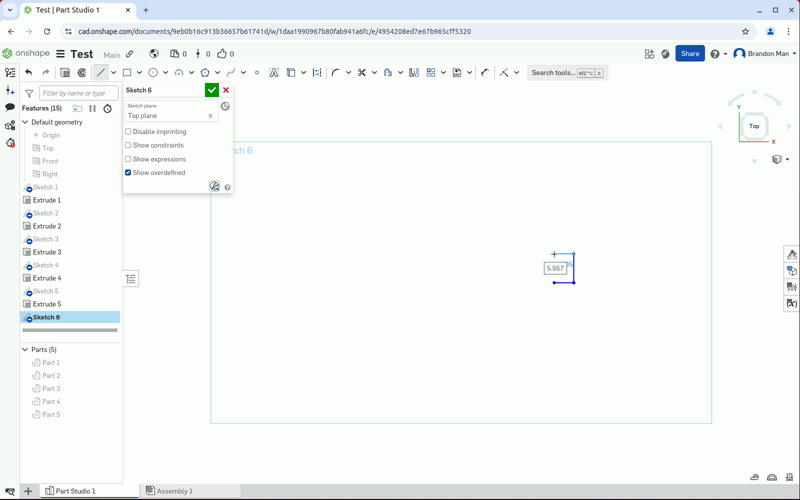
mouse_move(584, 253)
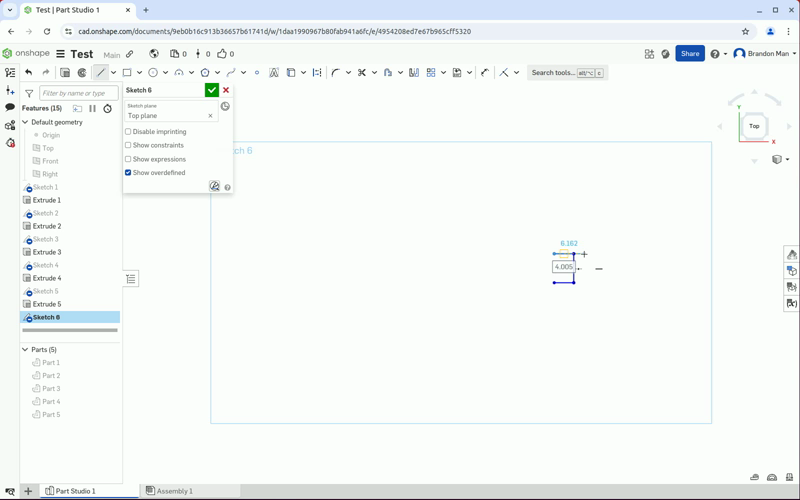
key_down(shift)
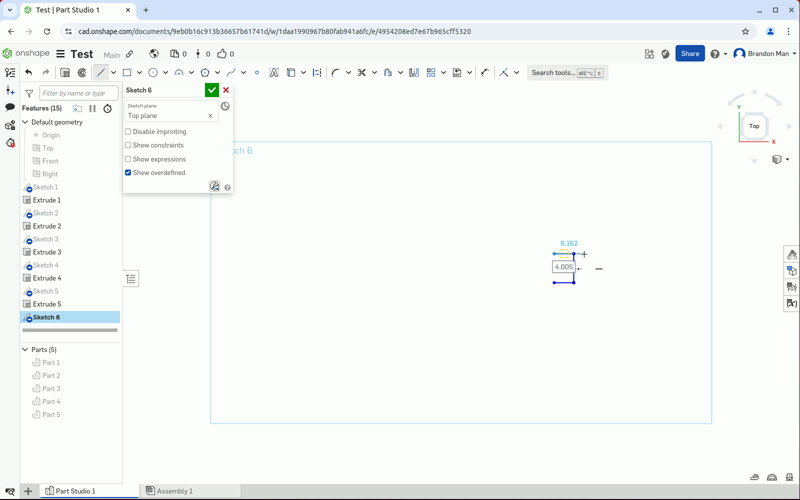
mouse_move(554, 282)
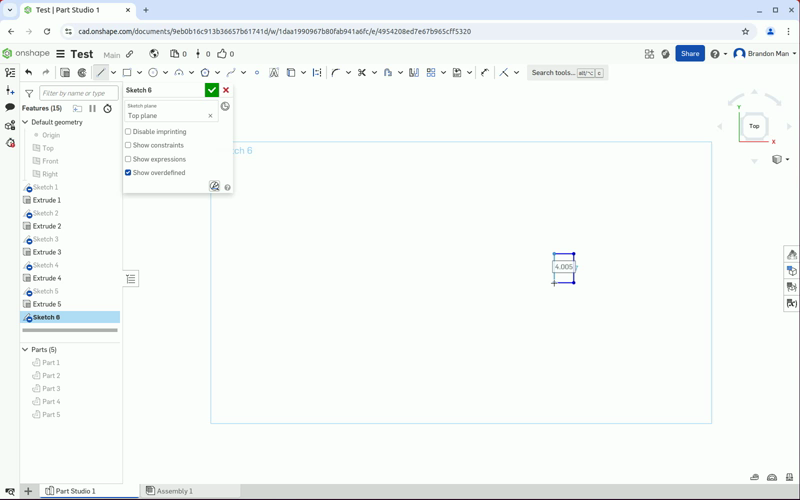
key_up(shift)
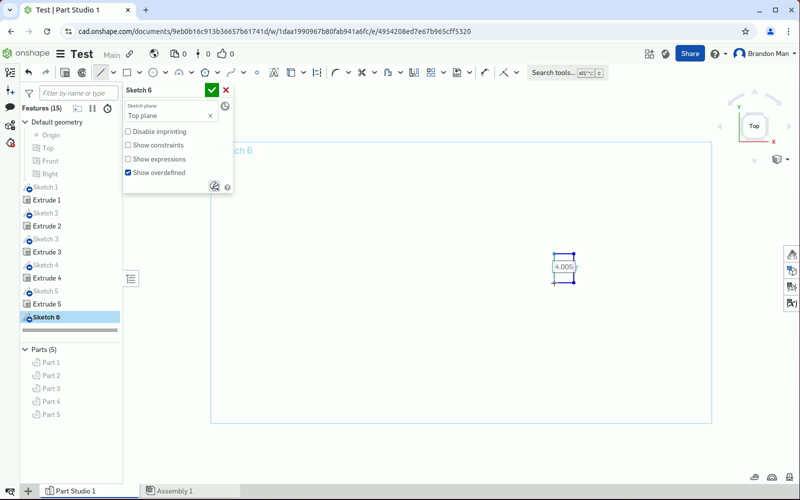
click(554, 282)
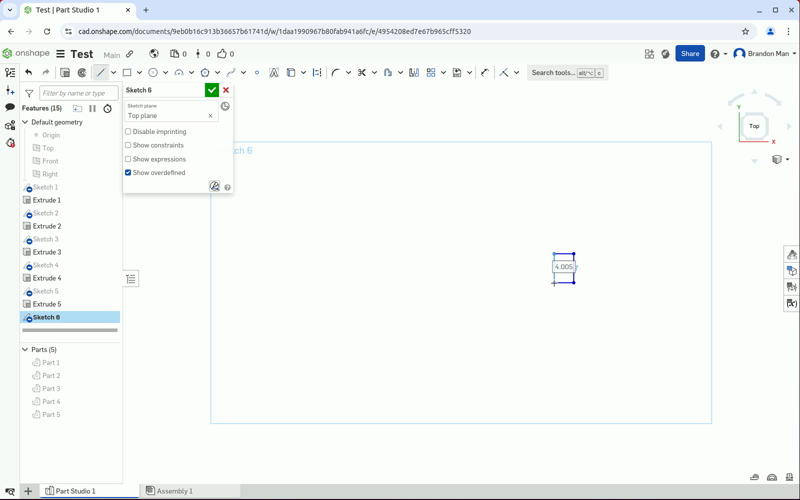
key(esc)
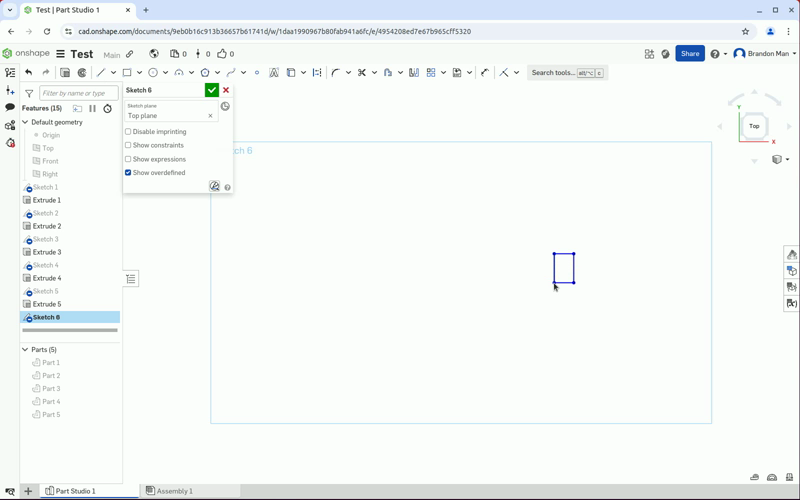
mouse_move(562, 272)
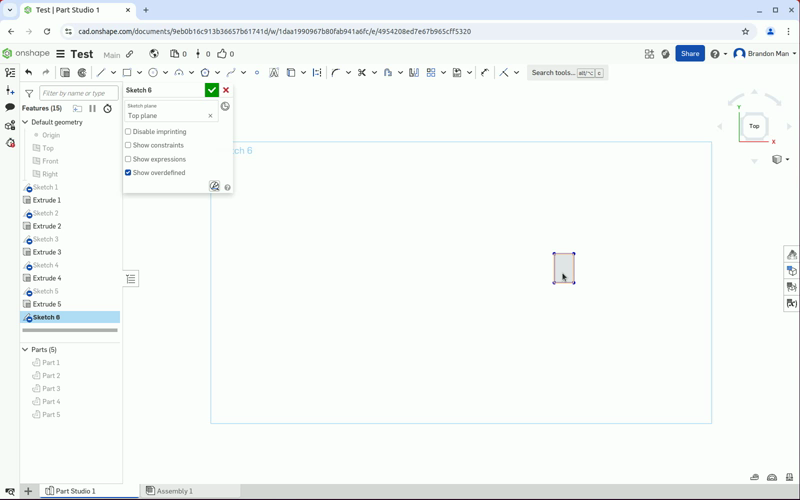
scroll(6)
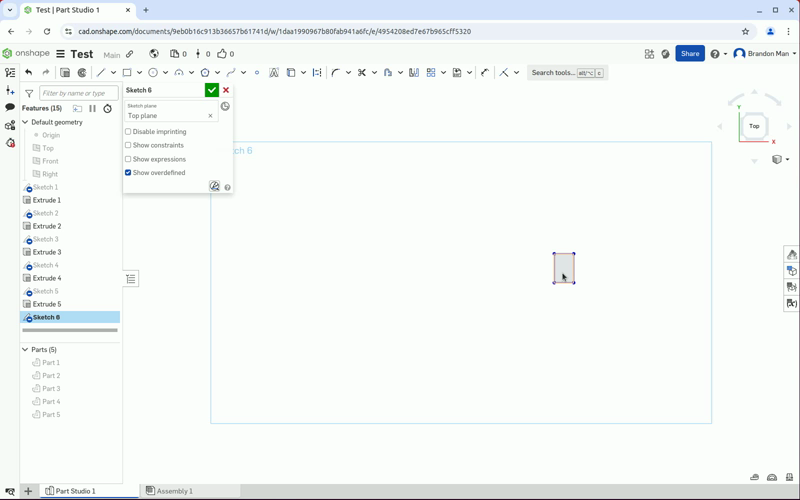
scroll(6)
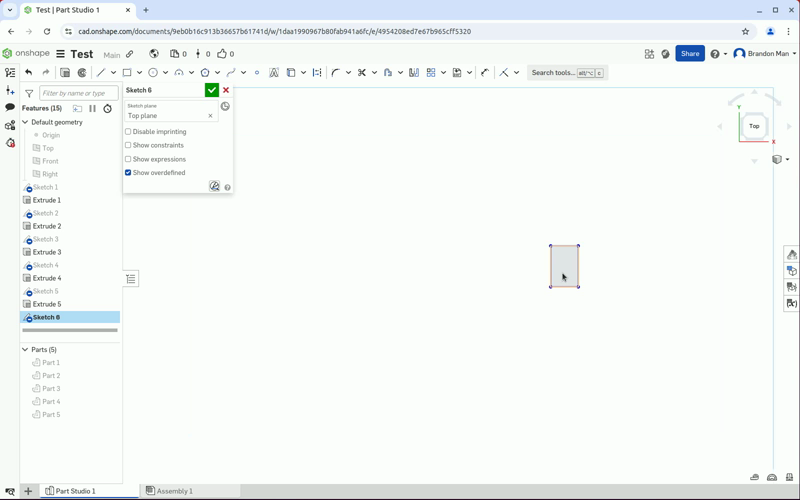
scroll(6)
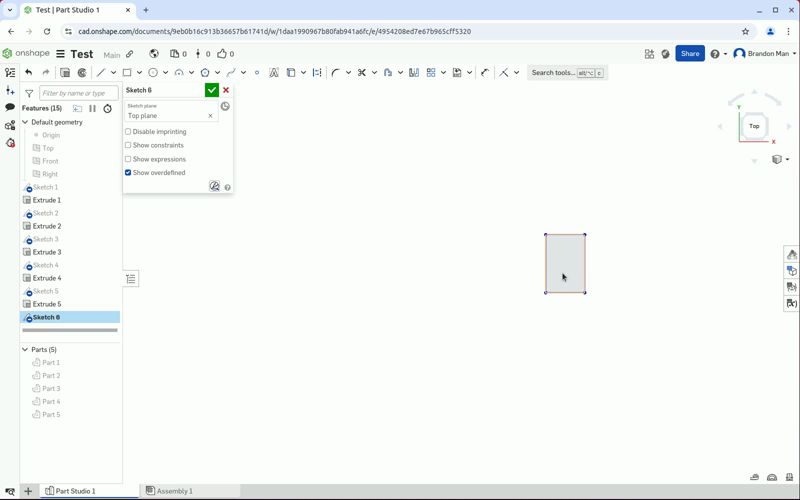
scroll(6)
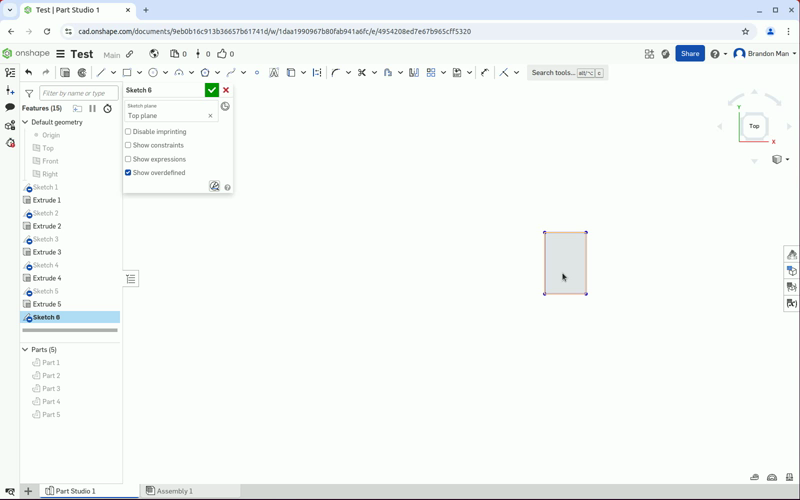
scroll(6)
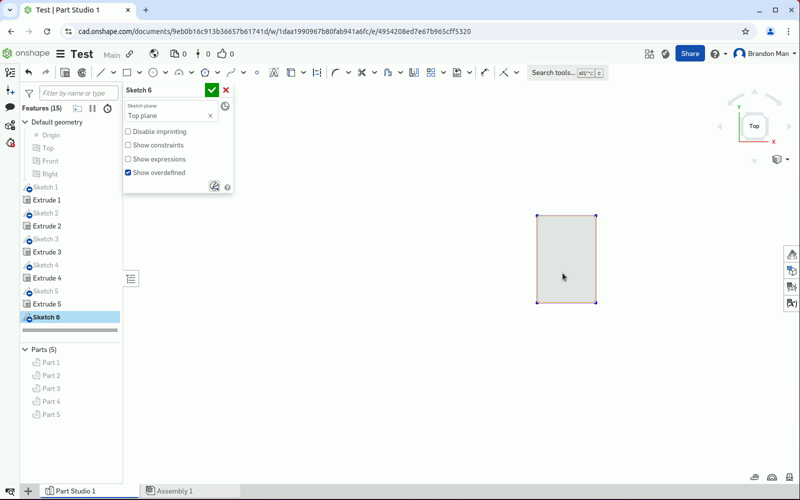
scroll(6)
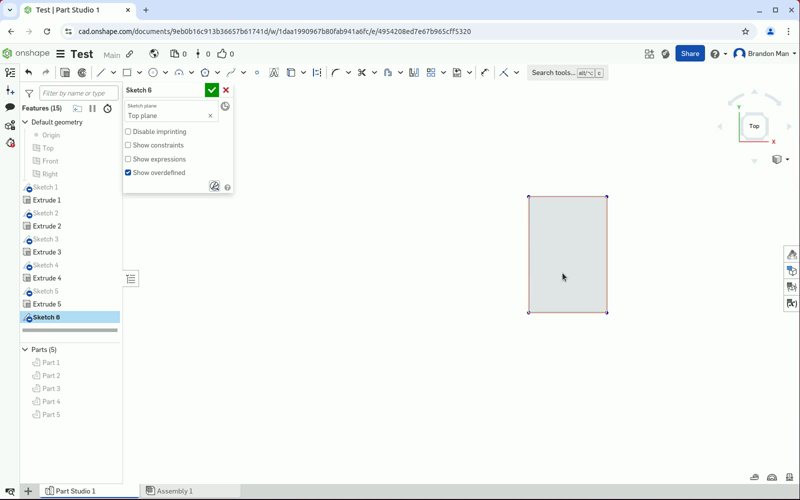
scroll(6)
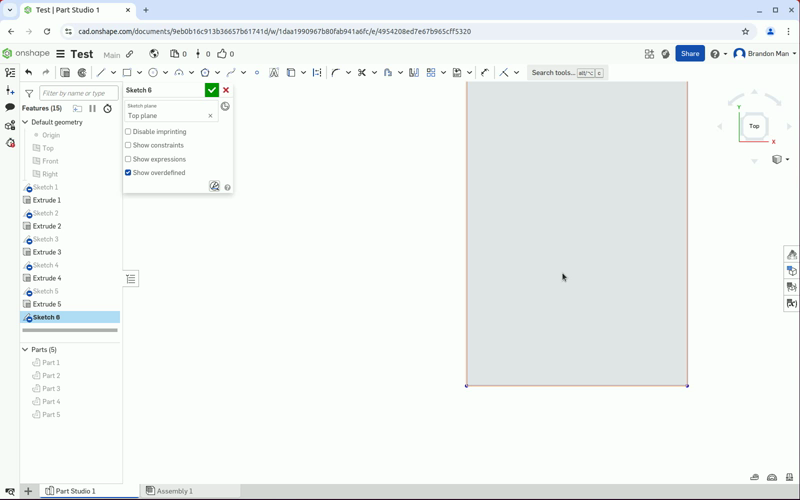
click(562, 272)
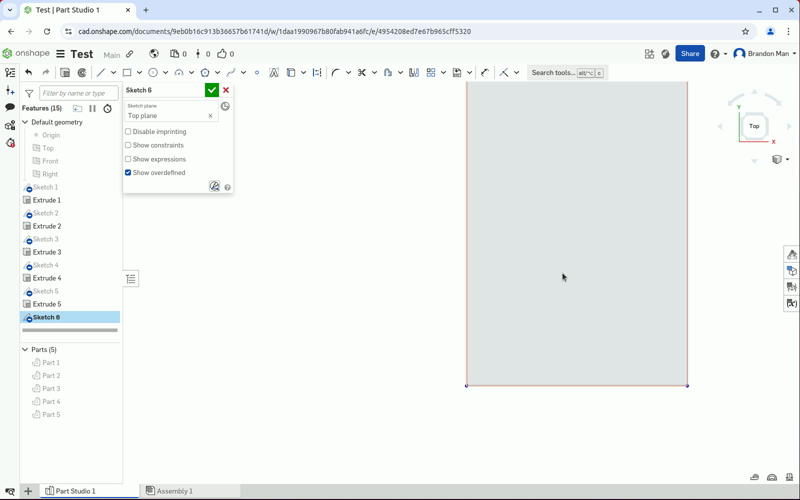
scroll(-6)
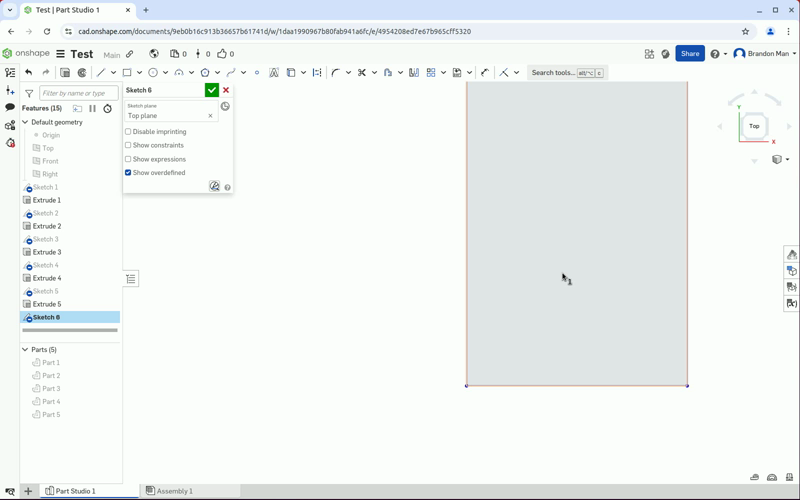
scroll(-6)
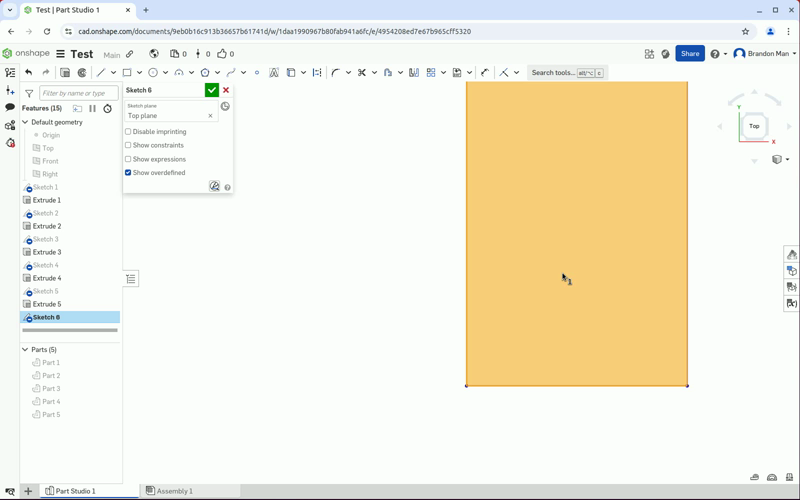
scroll(-6)
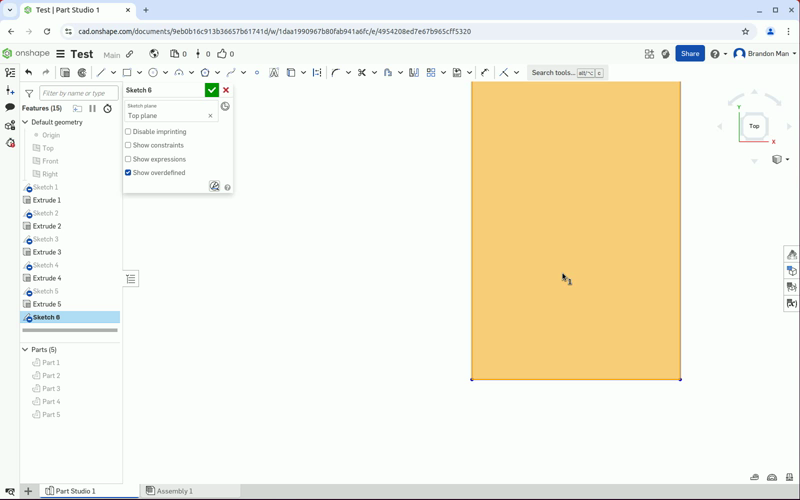
scroll(-6)
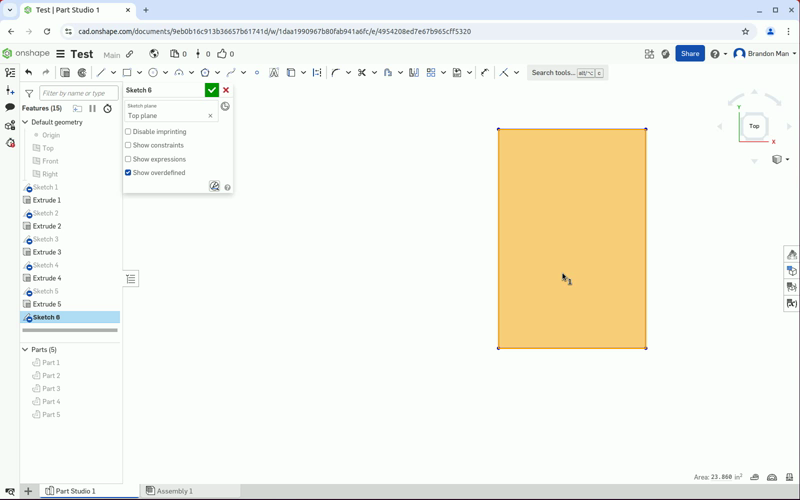
scroll(-6)
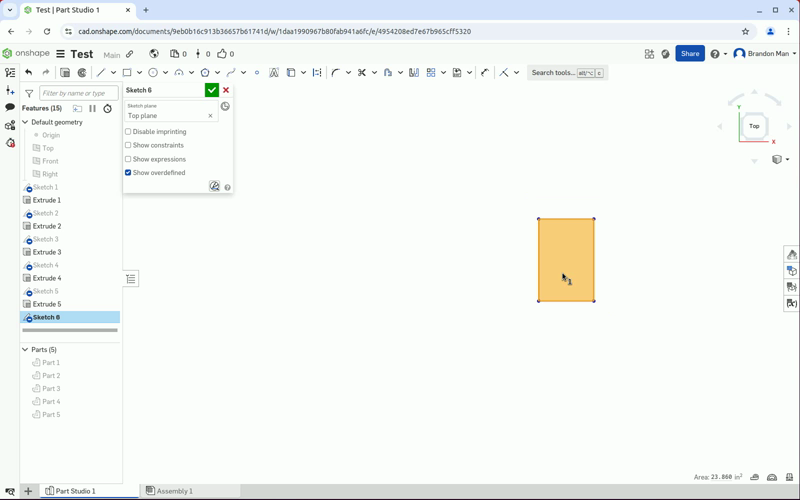
scroll(-6)
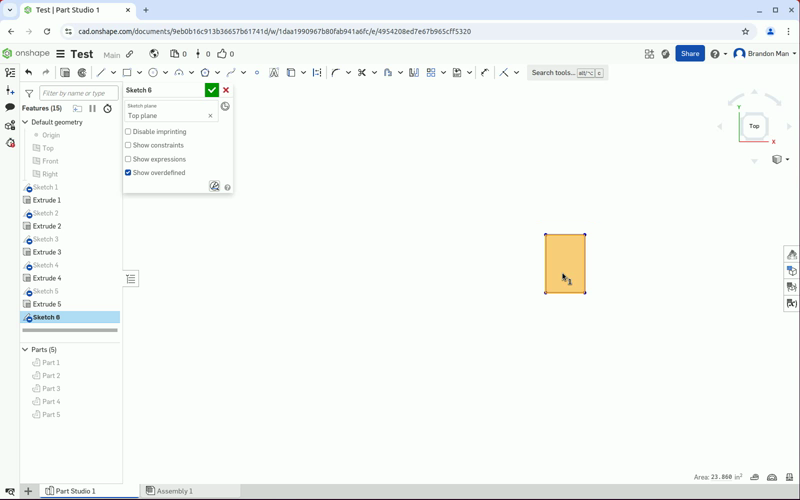
scroll(-6)
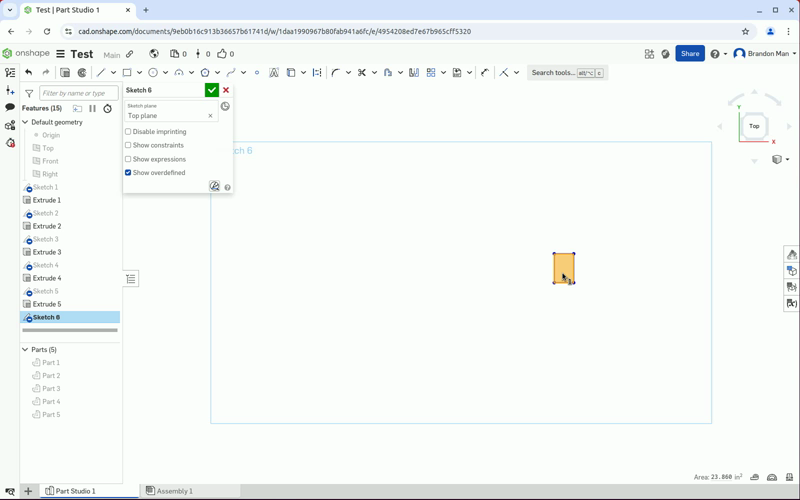
mouse_move(73, 352)
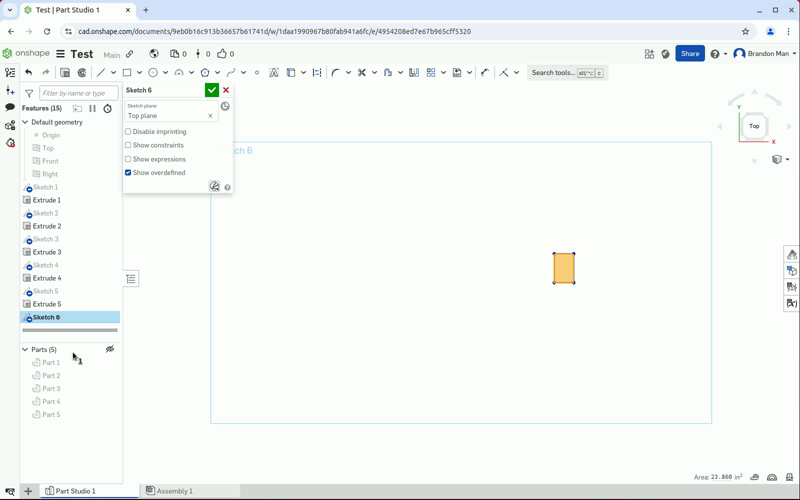
key(shift+y)
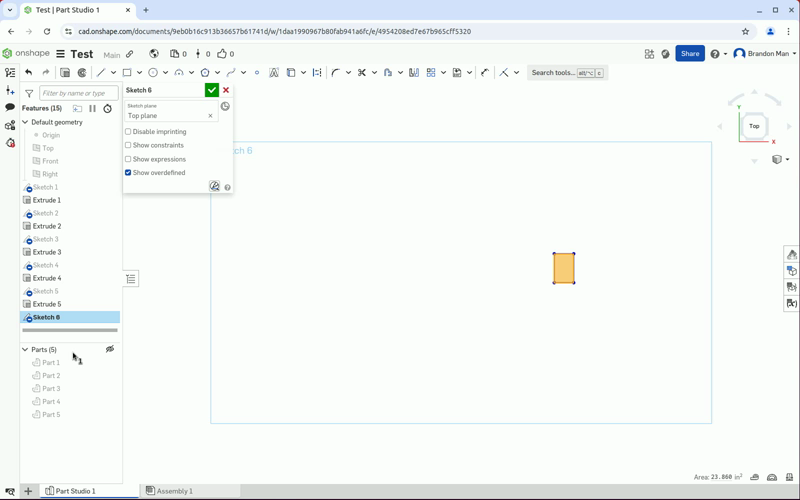
key(shift+e)
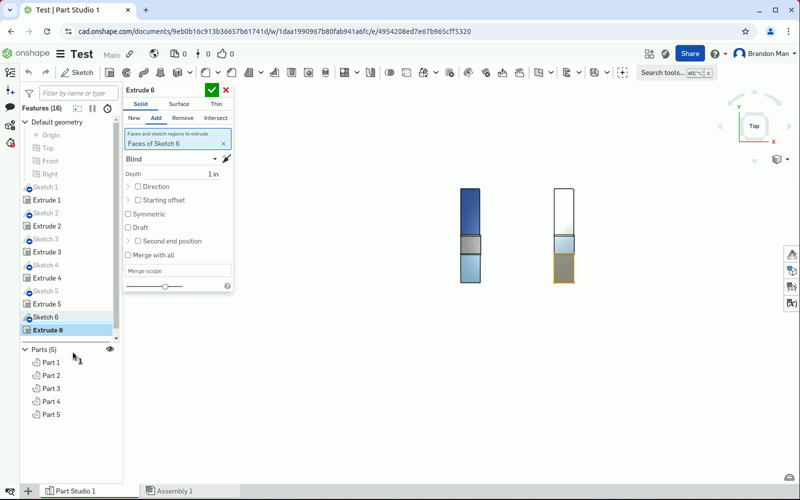
mouse_move(143, 106)
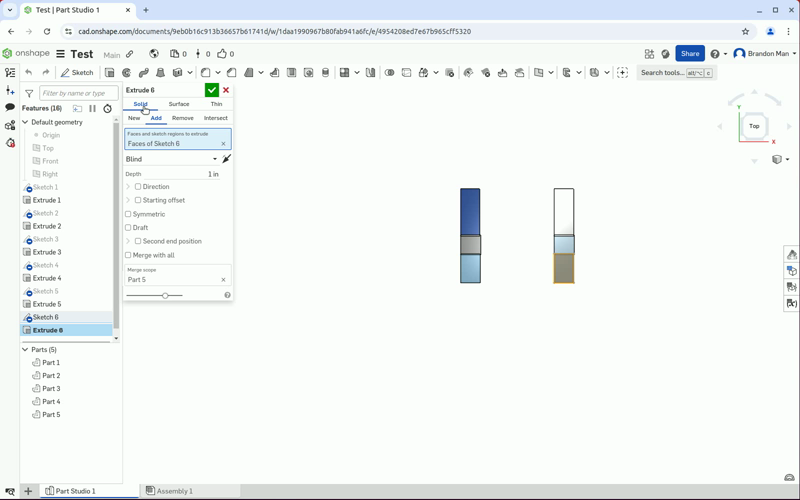
click(143, 106)
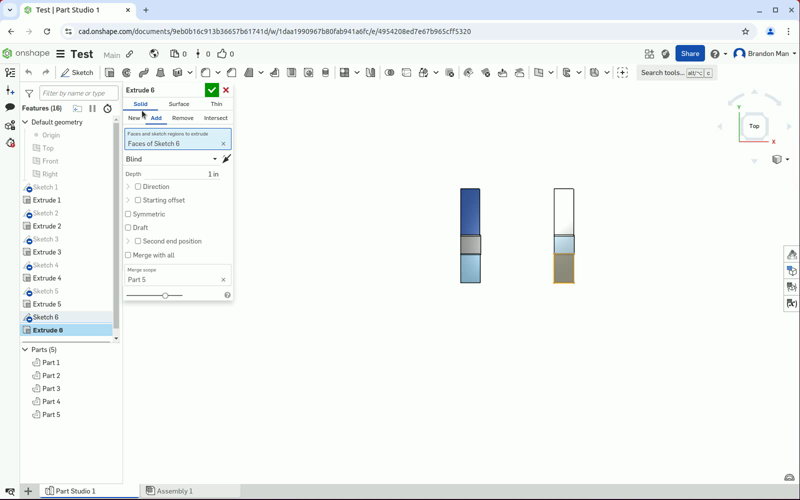
mouse_move(137, 120)
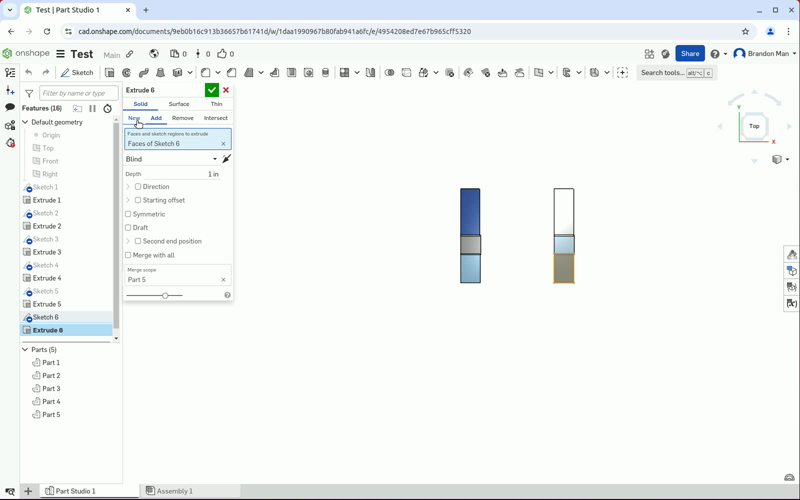
click(137, 120)
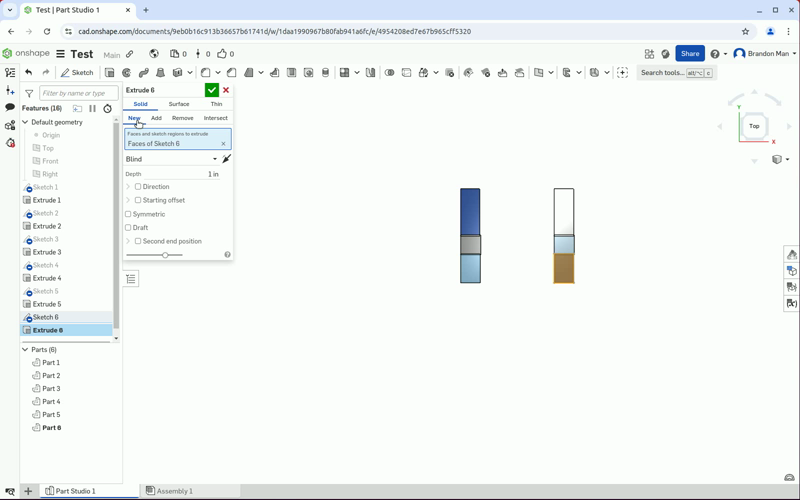
key(tab, 4)
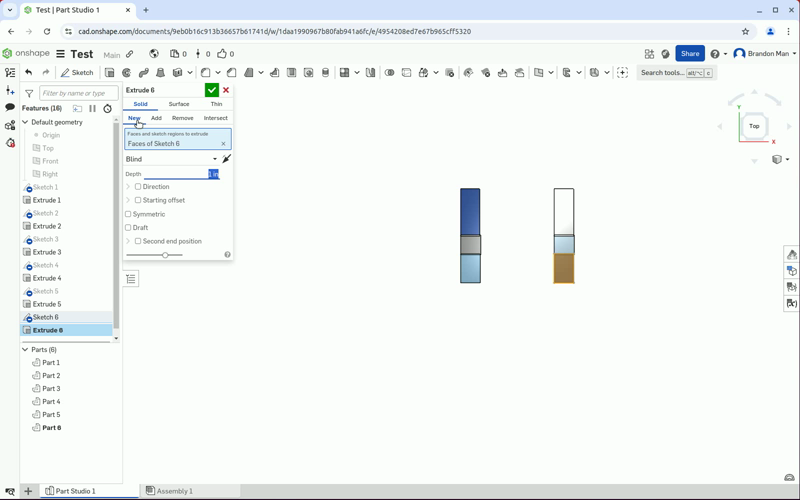
text(-15.405)
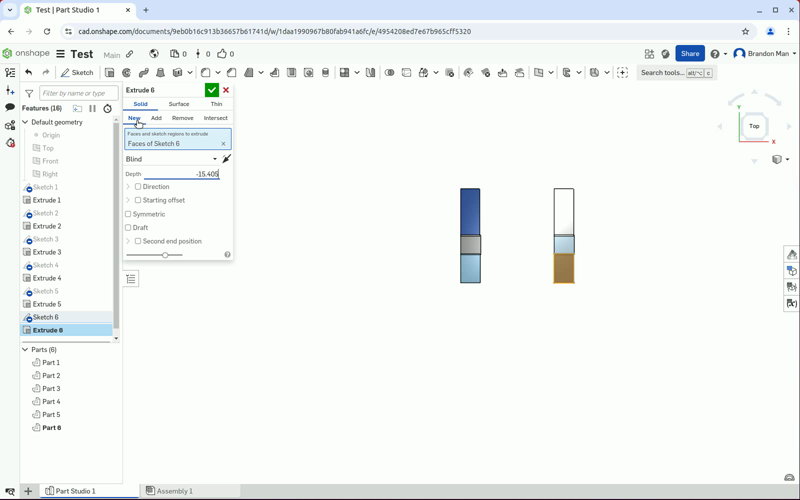
key(enter)
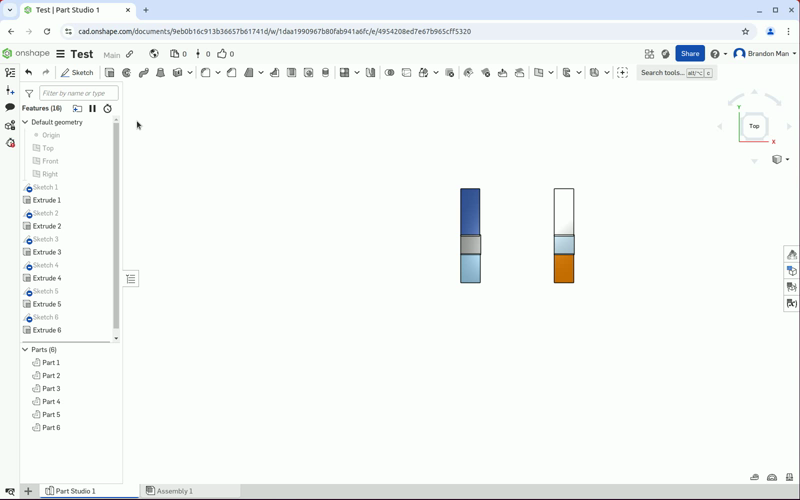
key(shift+h)
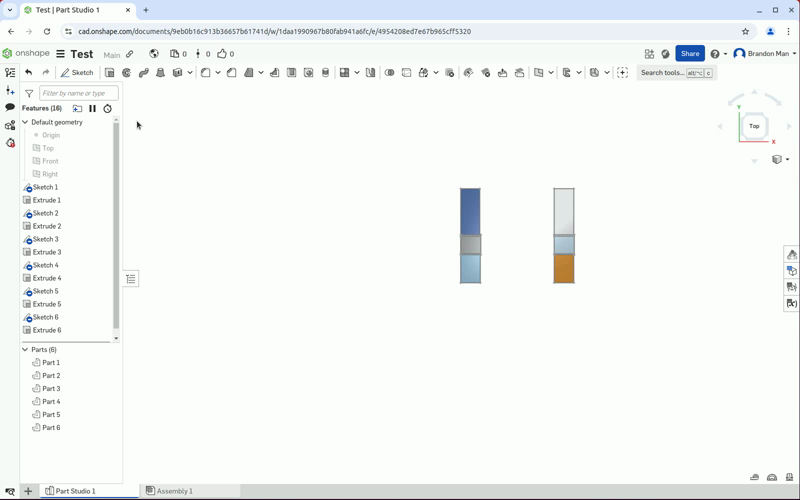
key(shift+h)
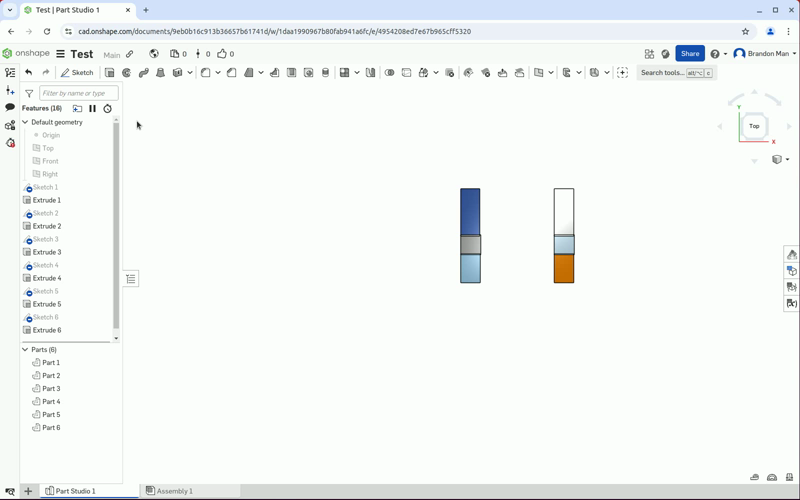
mouse_move(69, 189)
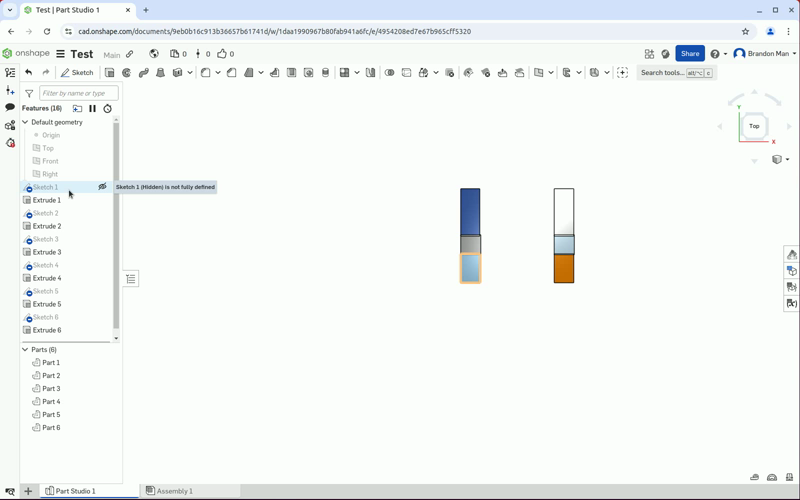
click(69, 189)
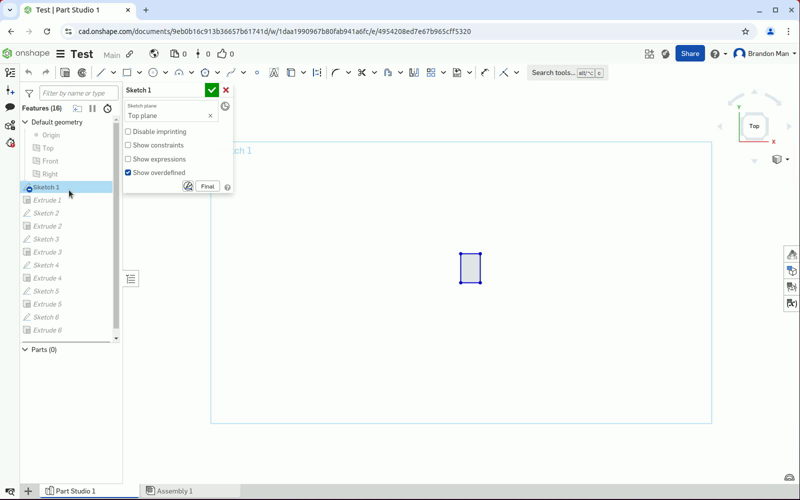
mouse_move(229, 92)
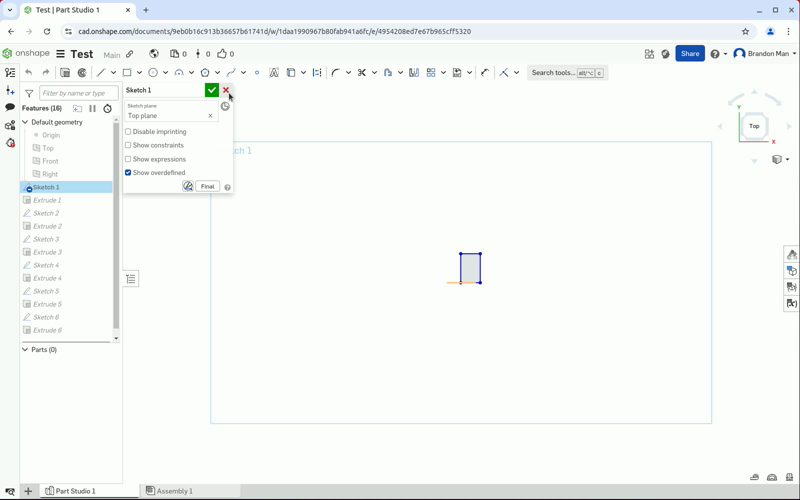
click(229, 92)
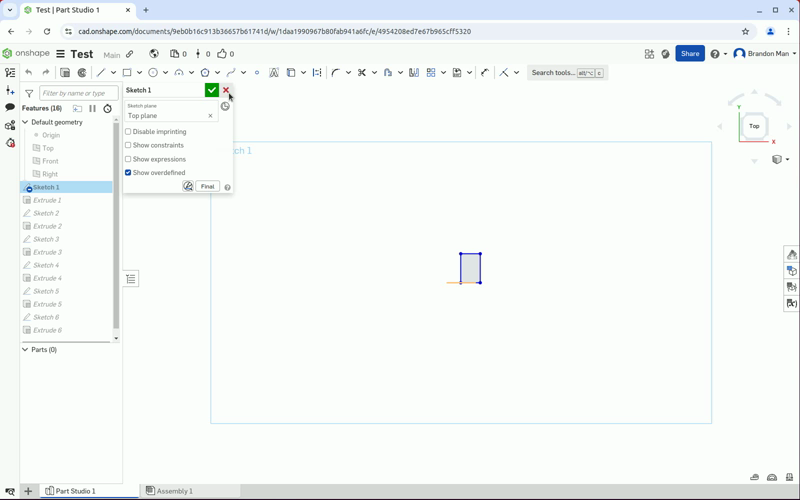
key(shift+s)
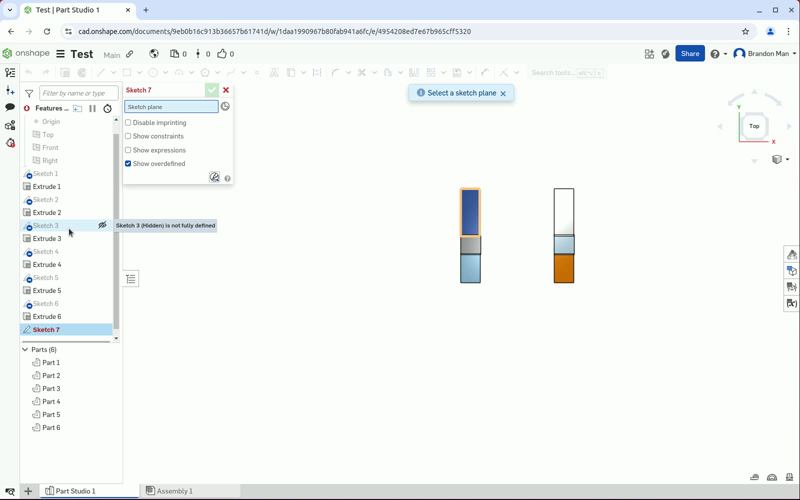
scroll(3)
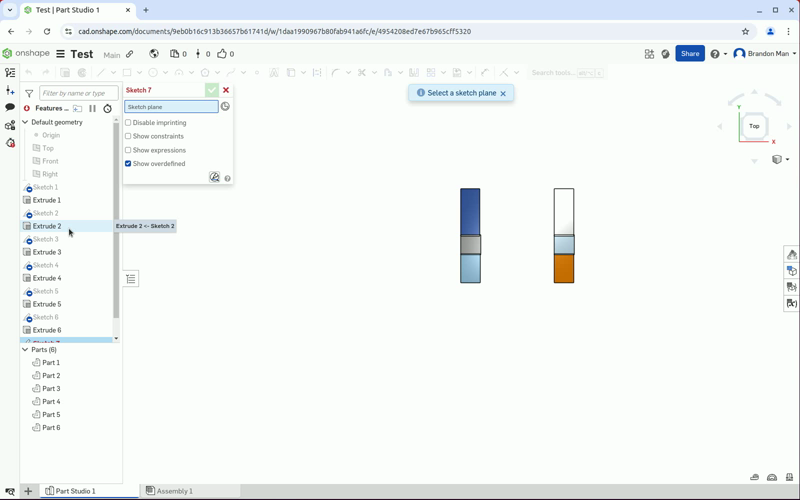
mouse_move(69, 150)
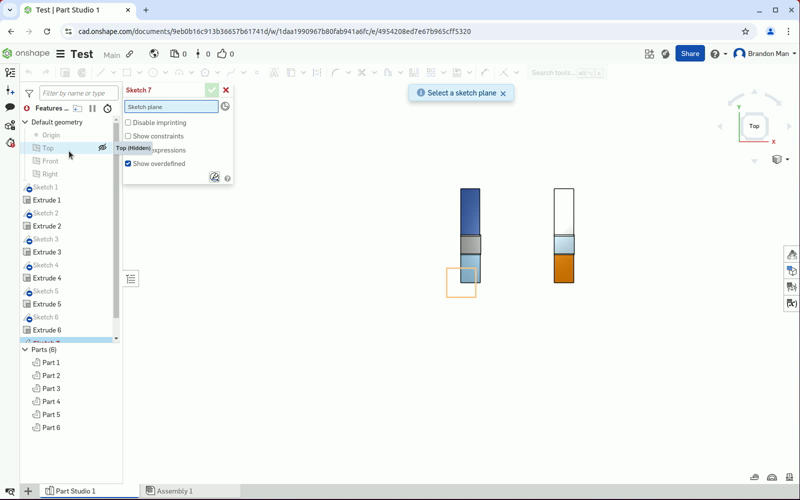
click(69, 150)
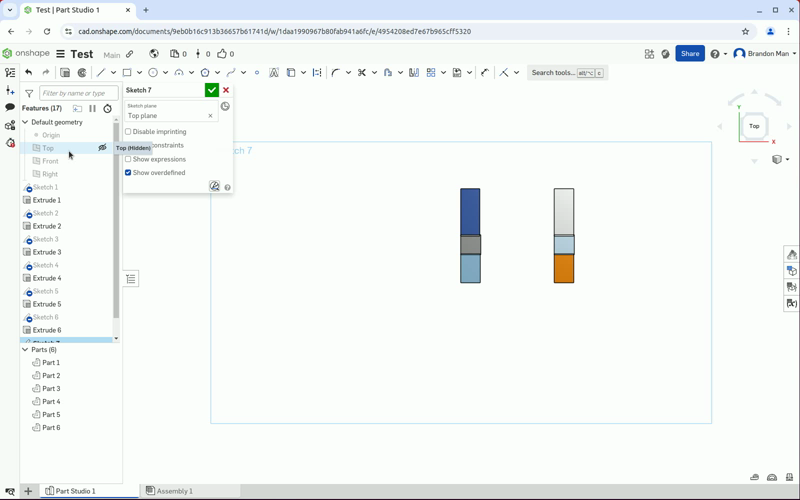
mouse_move(73, 352)
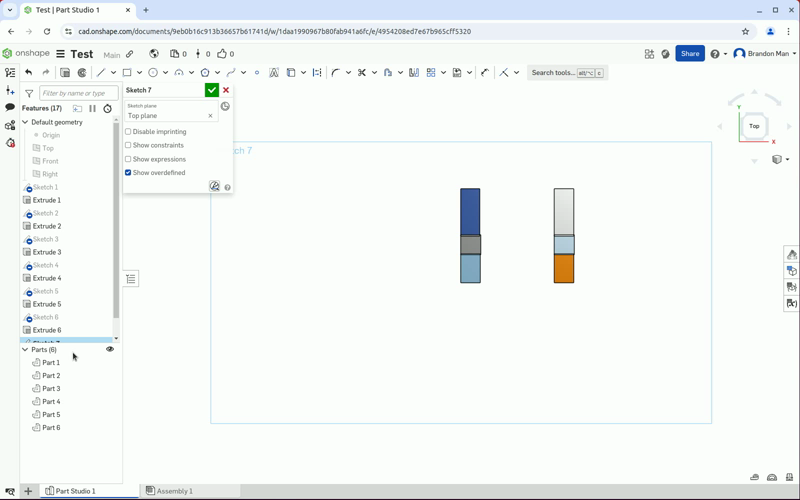
key(y)
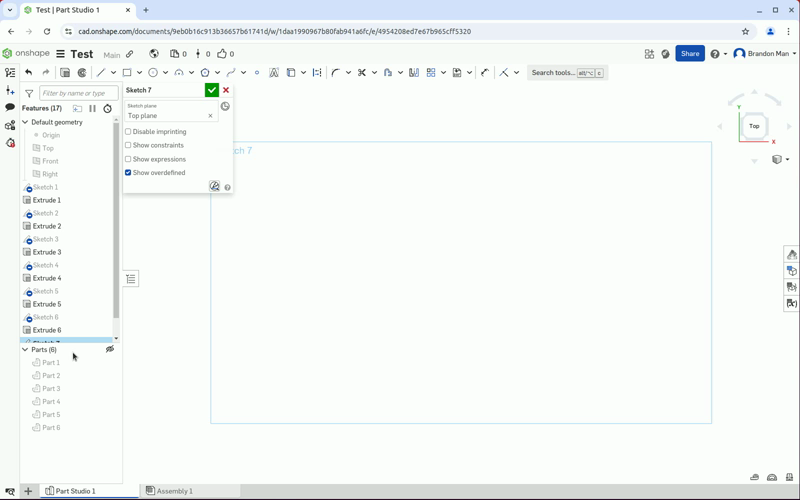
key(l)
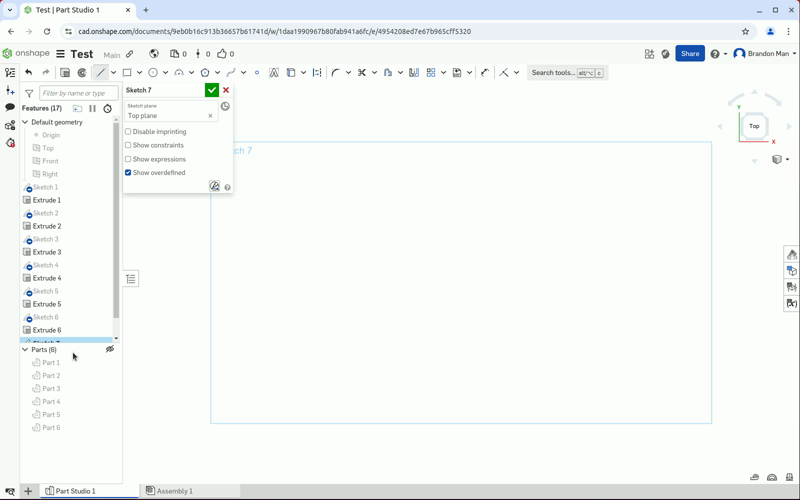
key_down(shift)
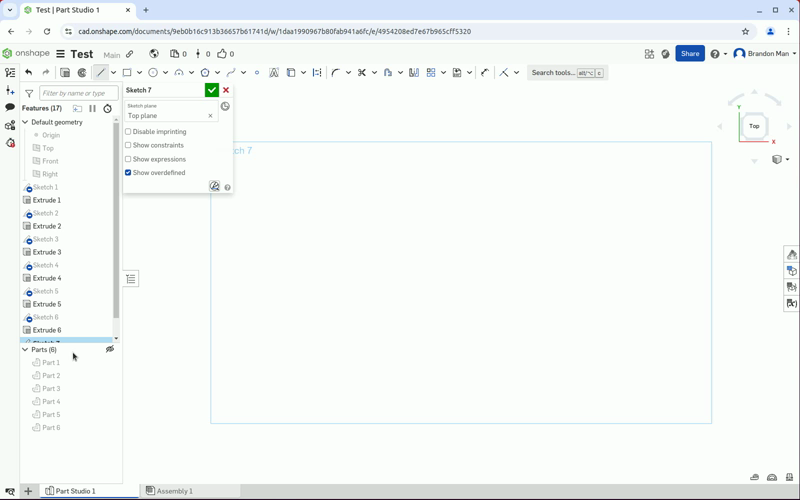
mouse_move(479, 236)
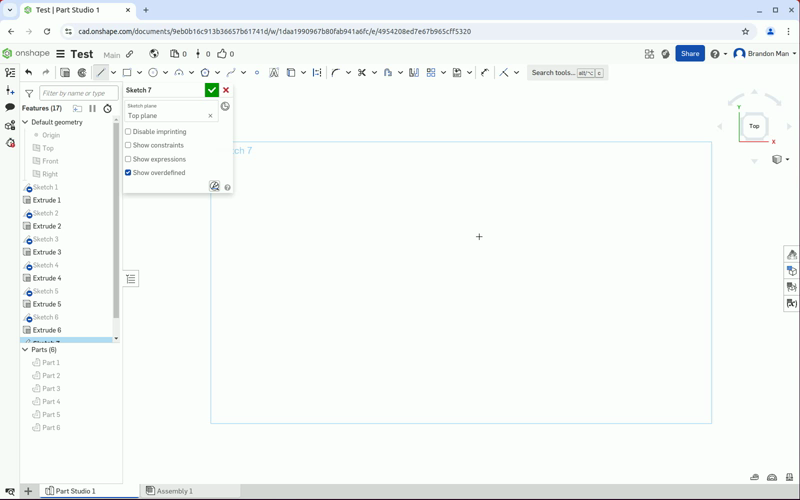
click(479, 236)
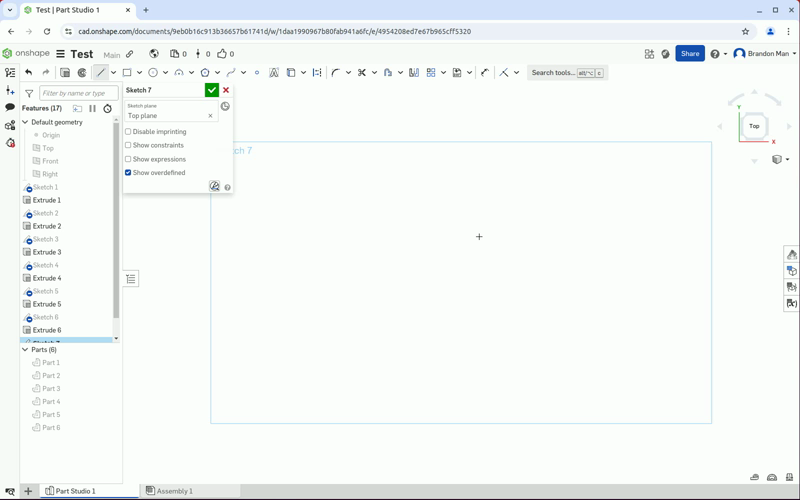
key_up(shift)
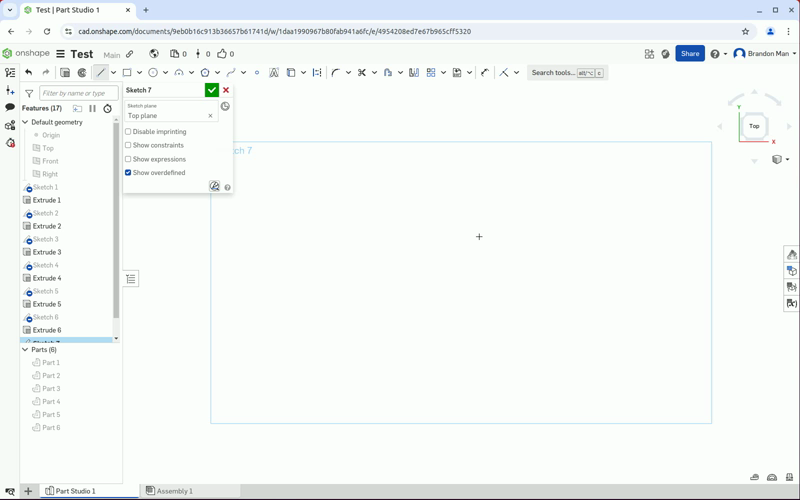
key_down(shift)
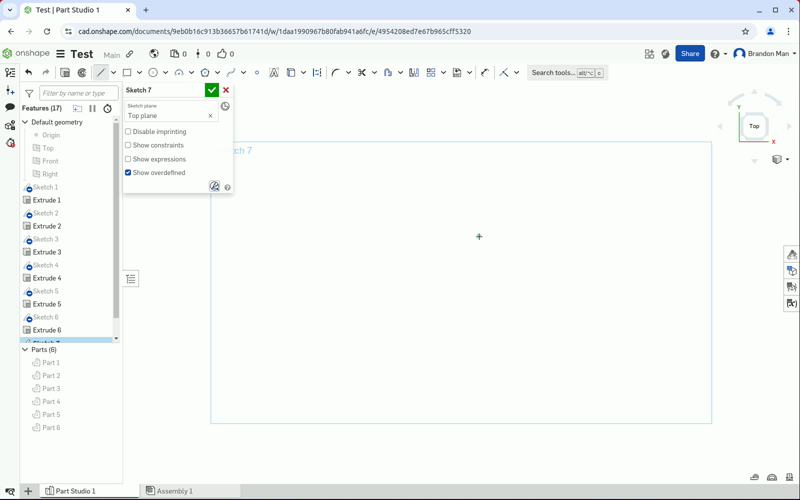
mouse_move(509, 236)
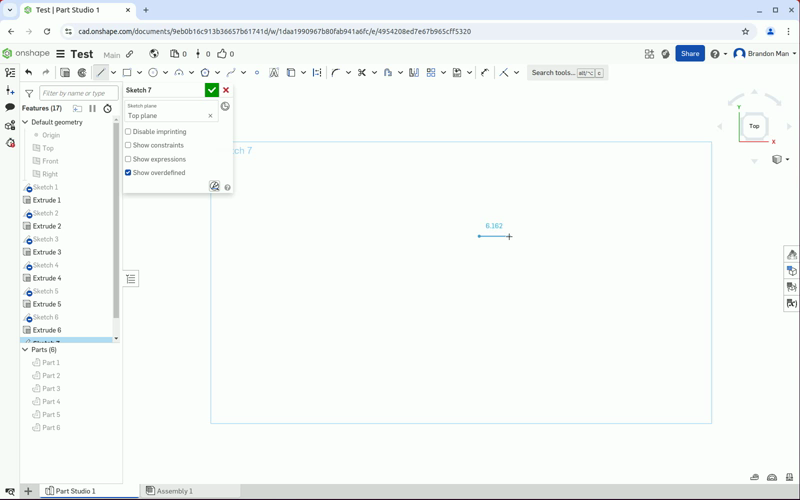
mouse_move(517, 255)
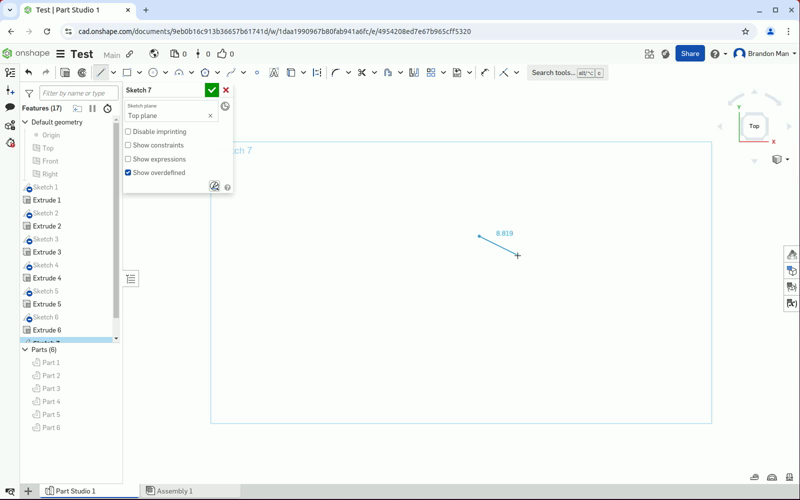
click(517, 255)
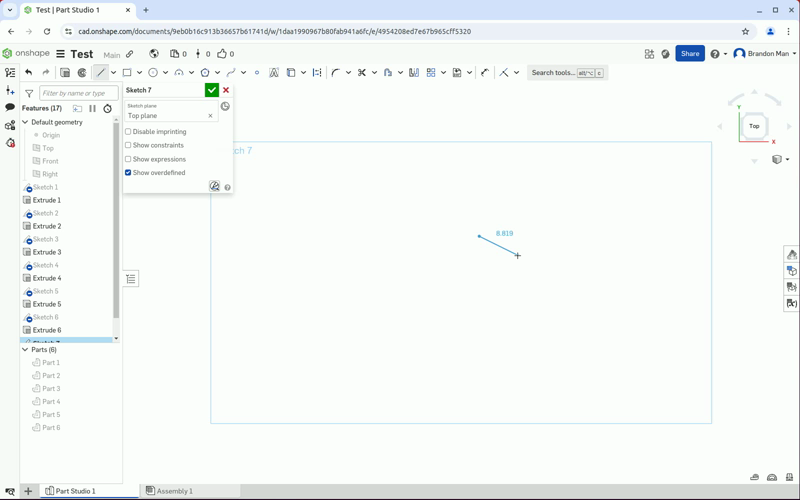
key_up(shift)
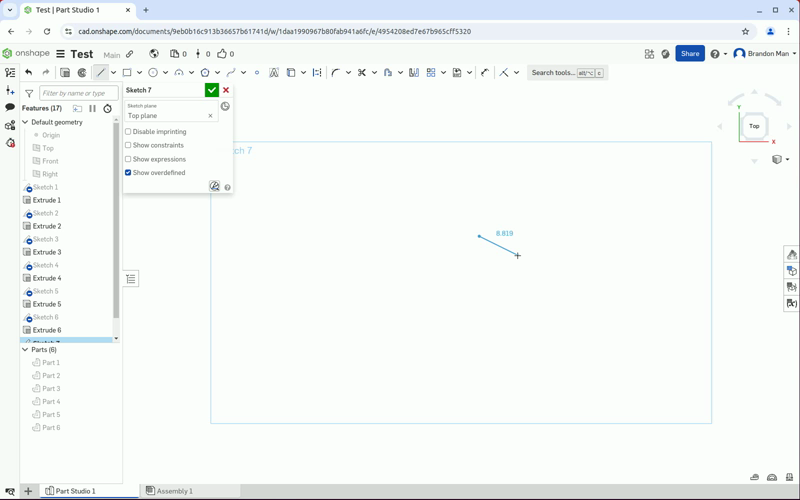
key_down(shift)
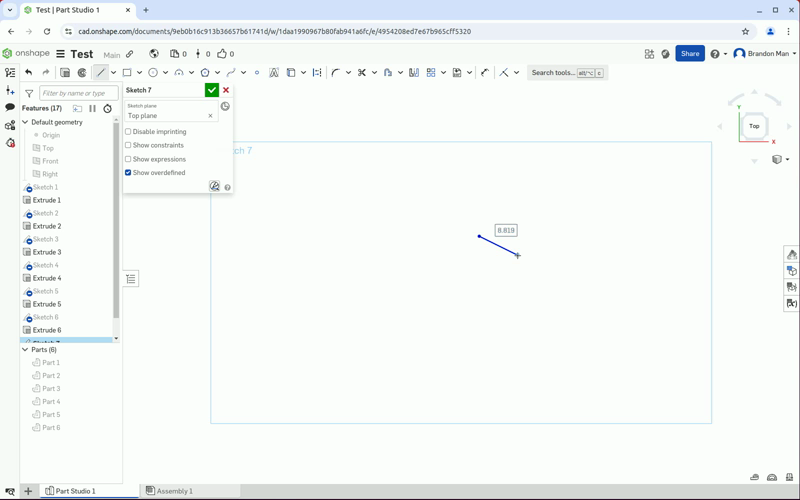
mouse_move(547, 255)
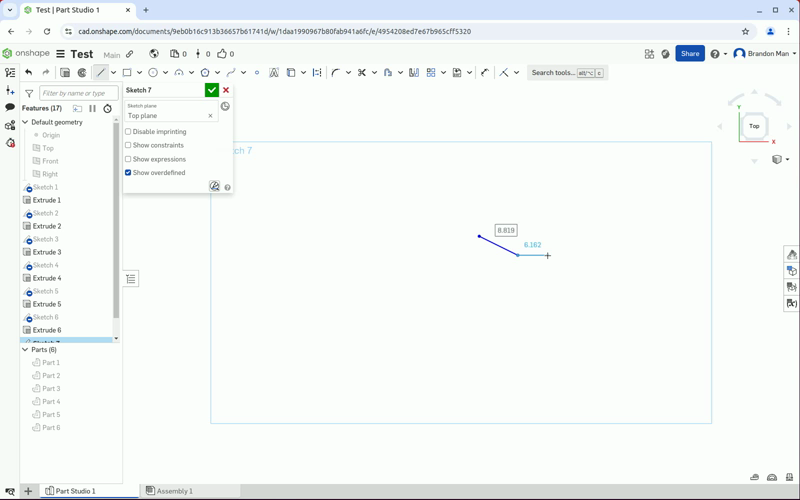
mouse_move(517, 236)
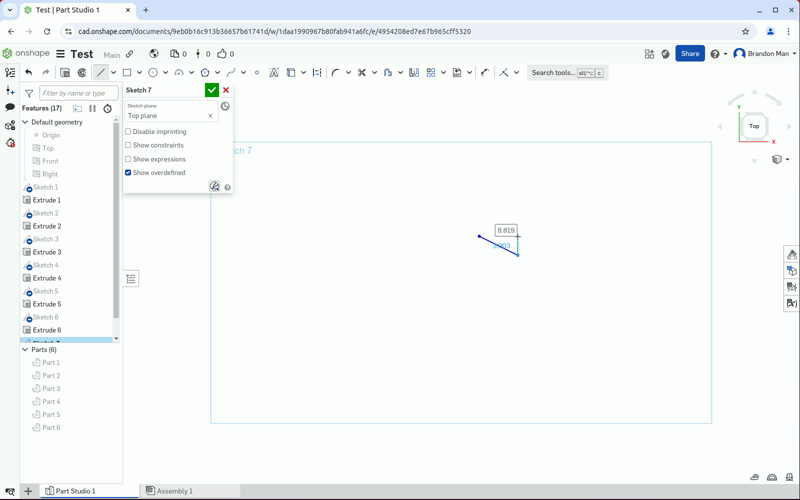
click(517, 236)
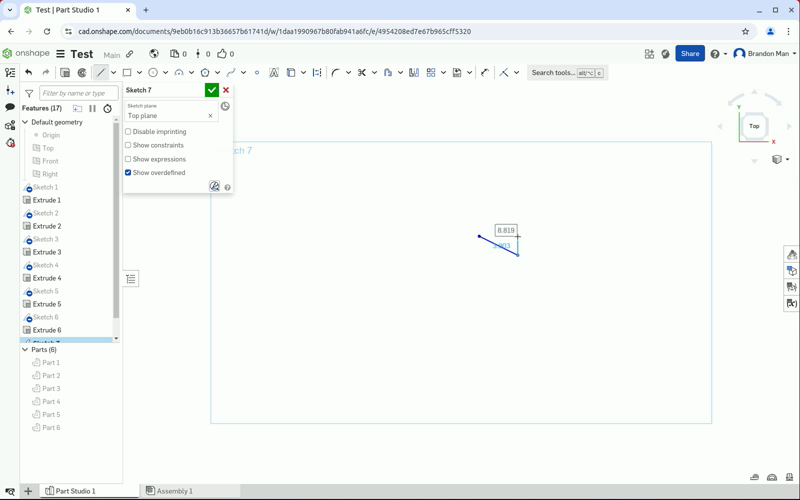
key_up(shift)
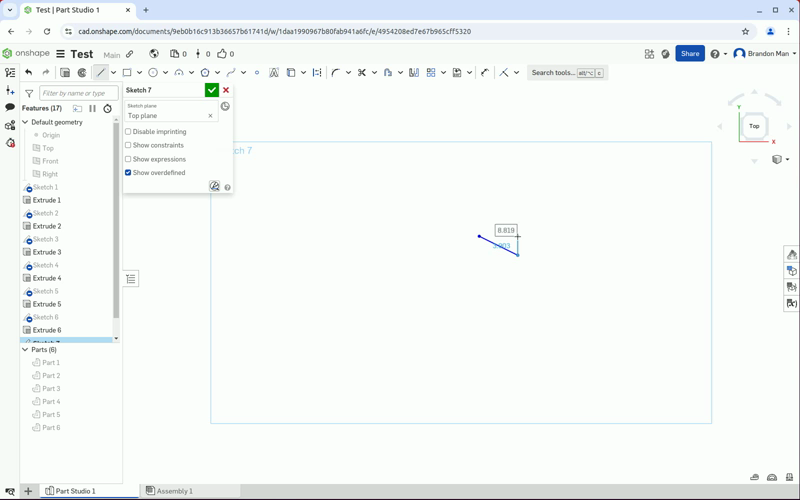
mouse_move(547, 236)
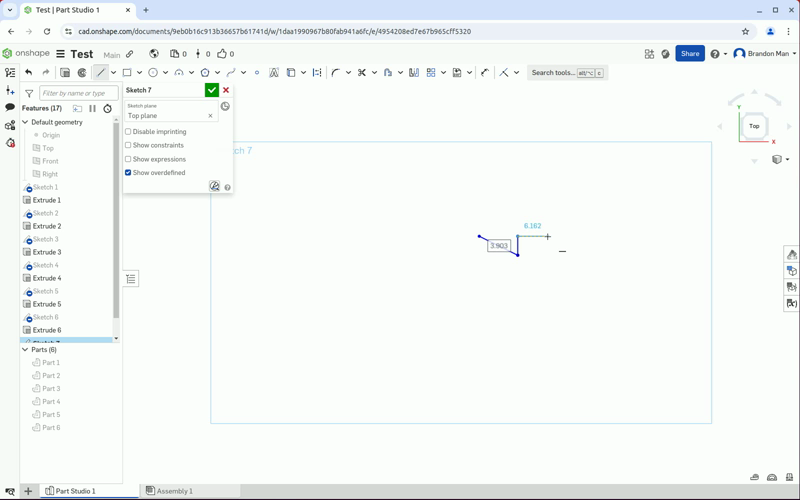
key_down(shift)
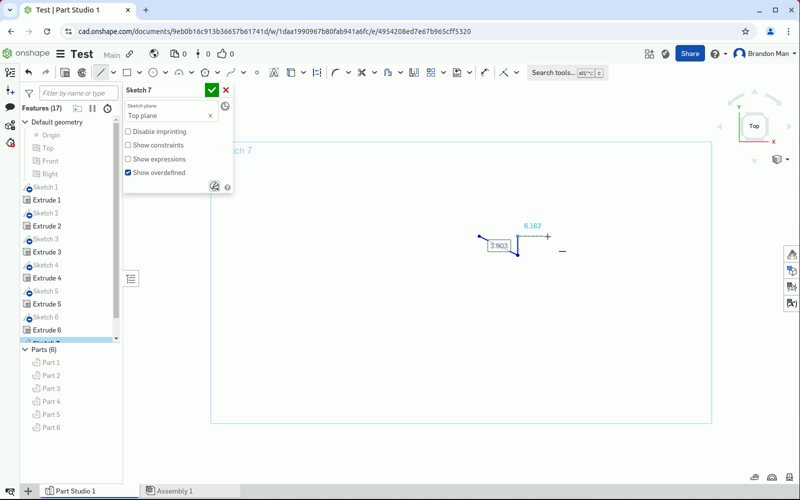
mouse_move(479, 236)
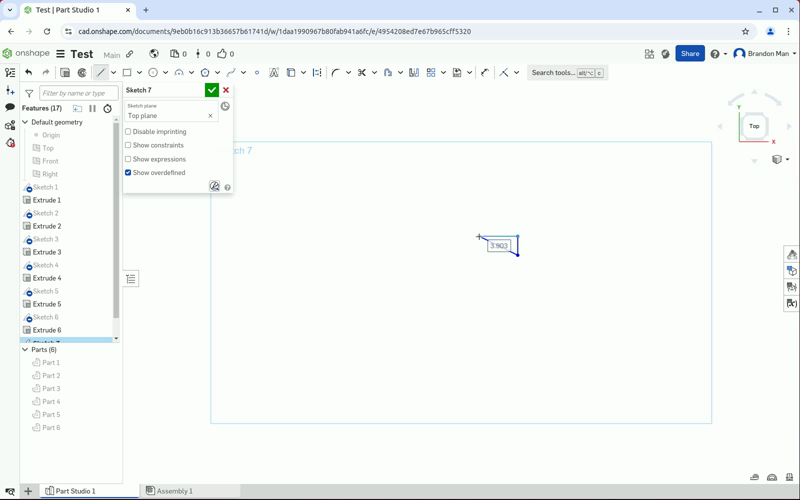
key_up(shift)
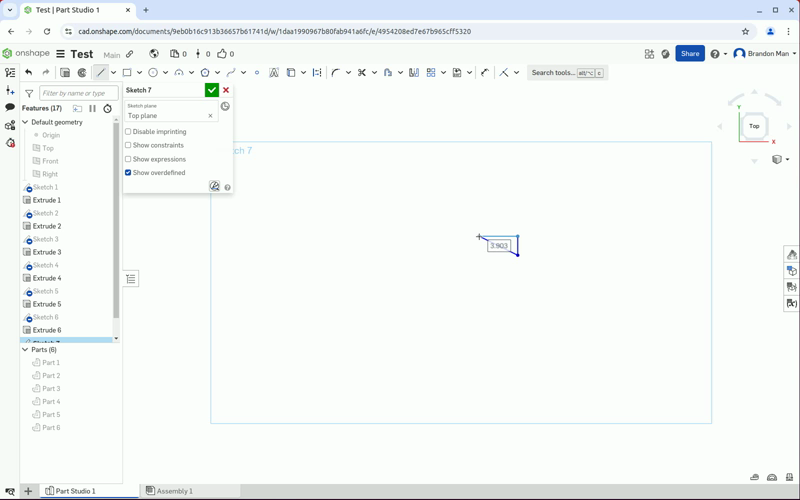
click(479, 236)
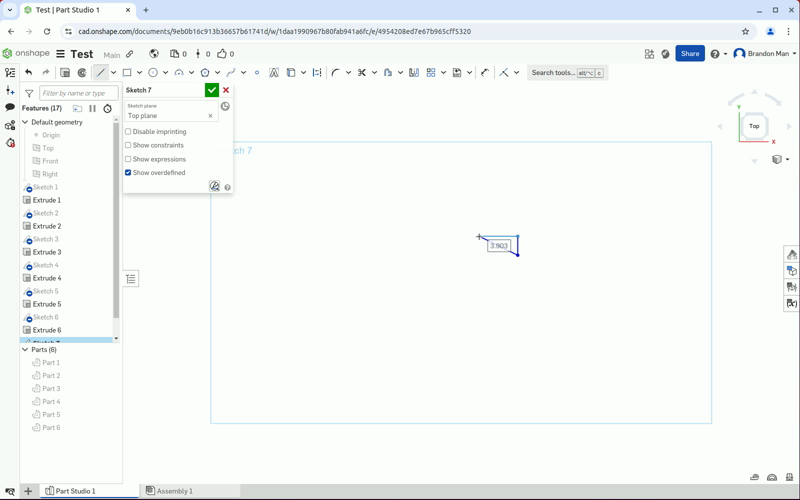
key(esc)
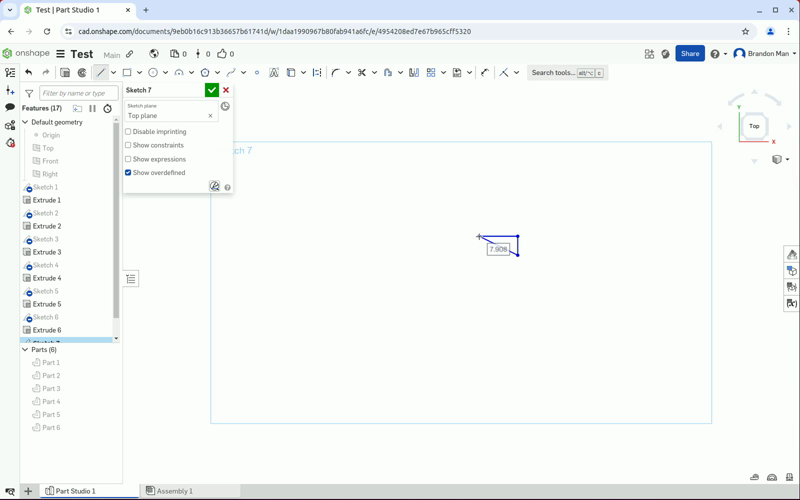
mouse_move(516, 236)
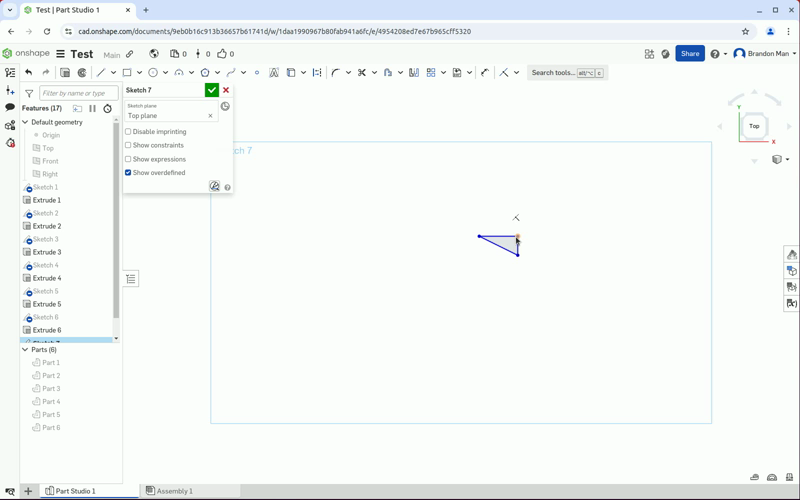
scroll(6)
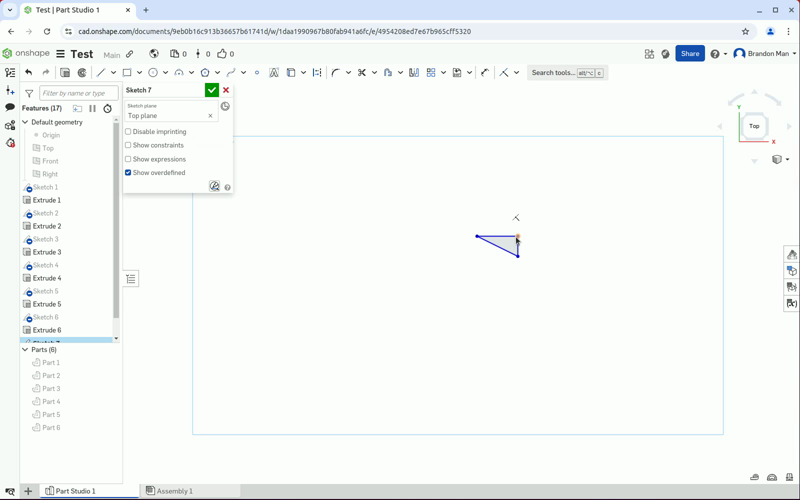
scroll(6)
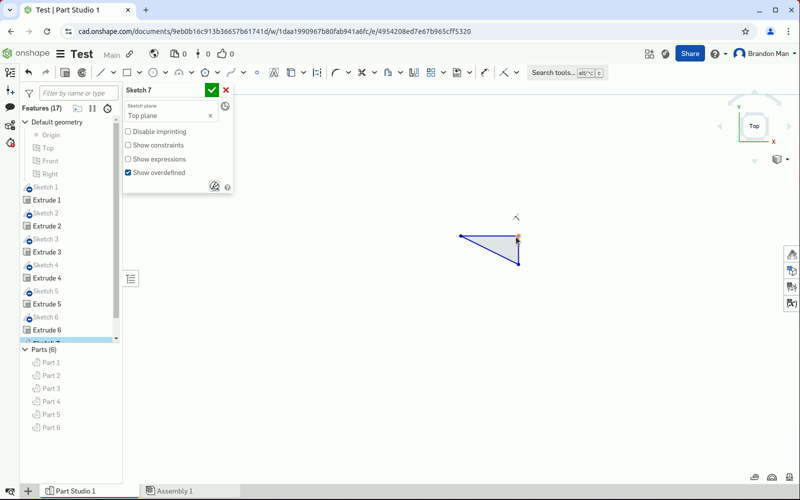
scroll(6)
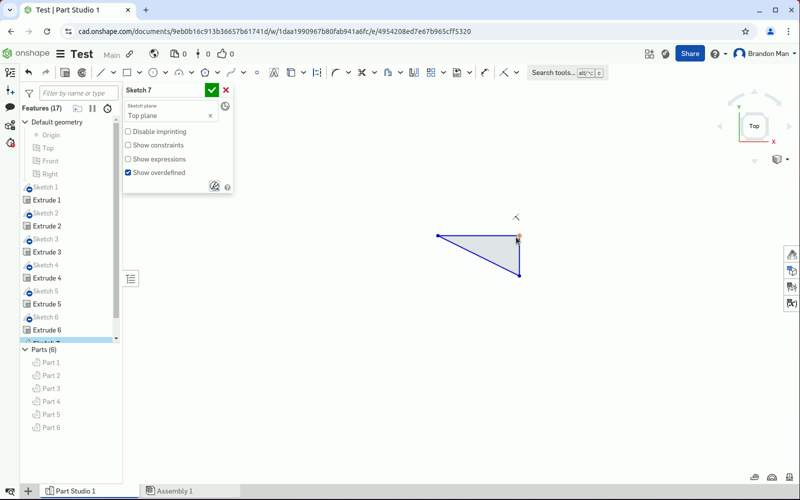
scroll(6)
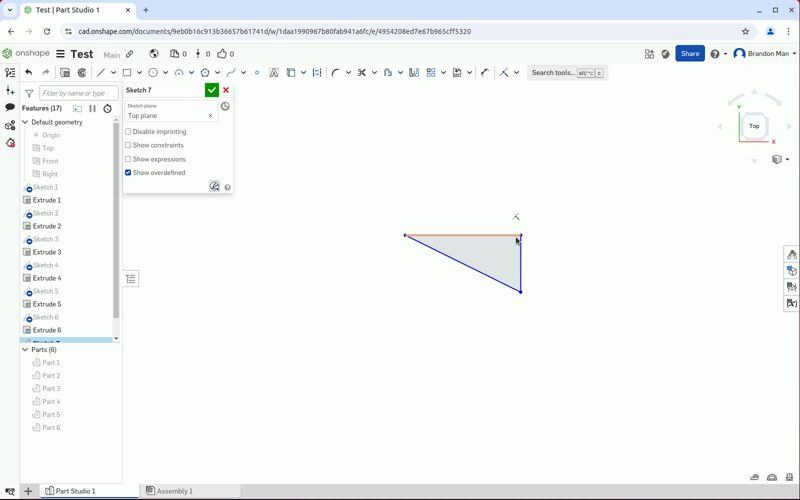
scroll(6)
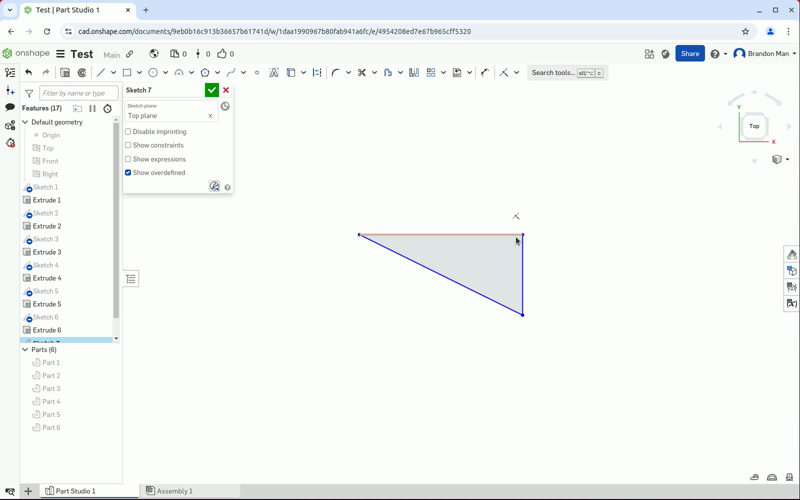
scroll(6)
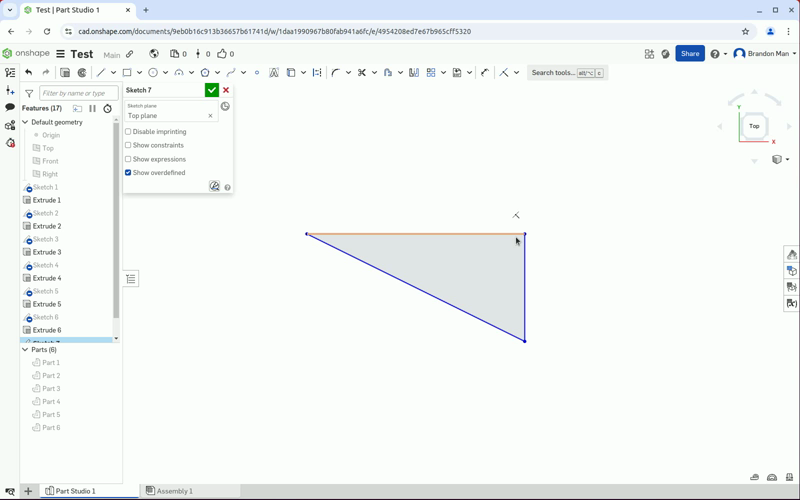
scroll(6)
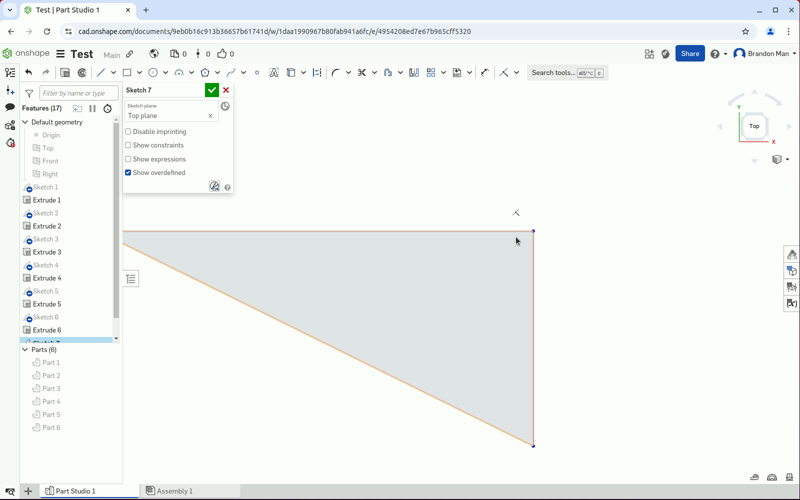
click(516, 236)
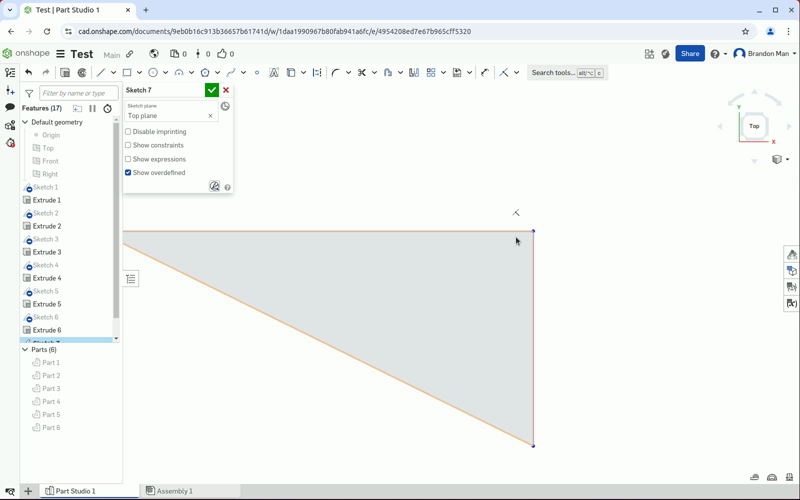
scroll(-6)
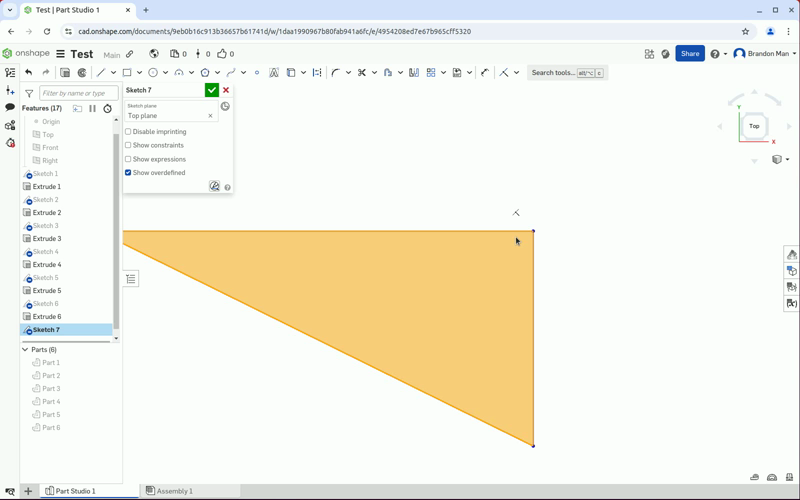
scroll(-6)
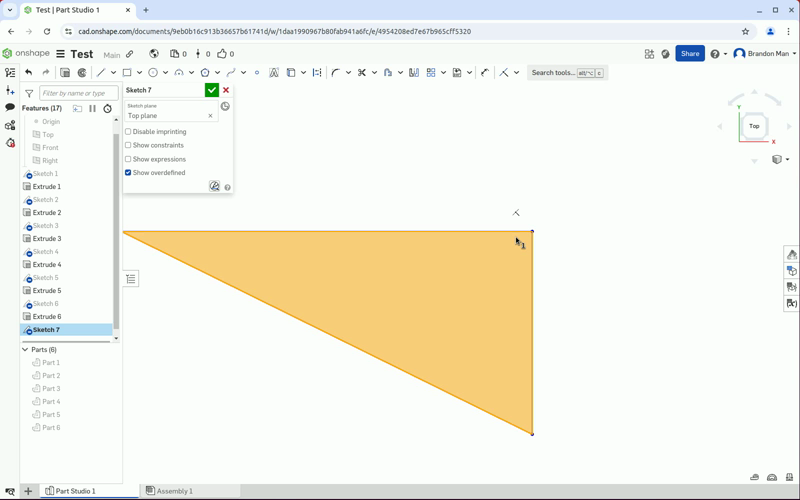
scroll(-6)
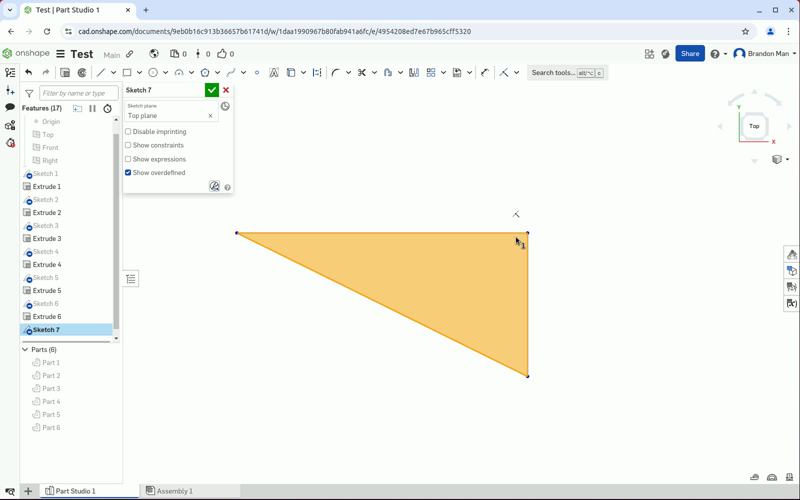
scroll(-6)
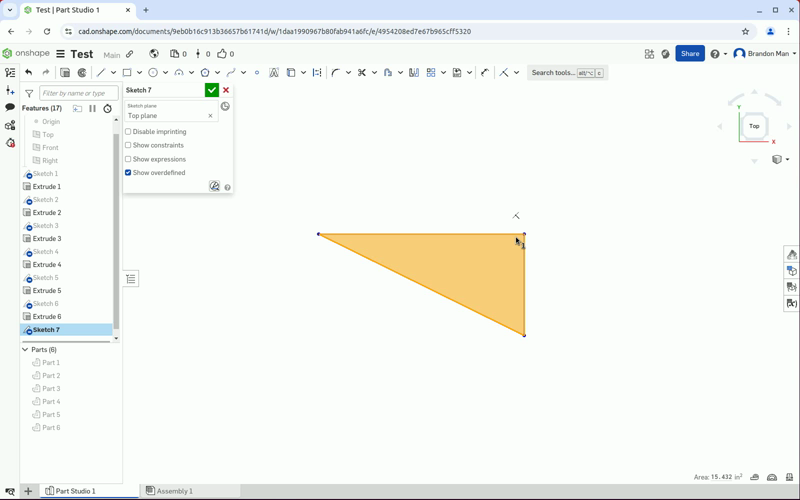
scroll(-6)
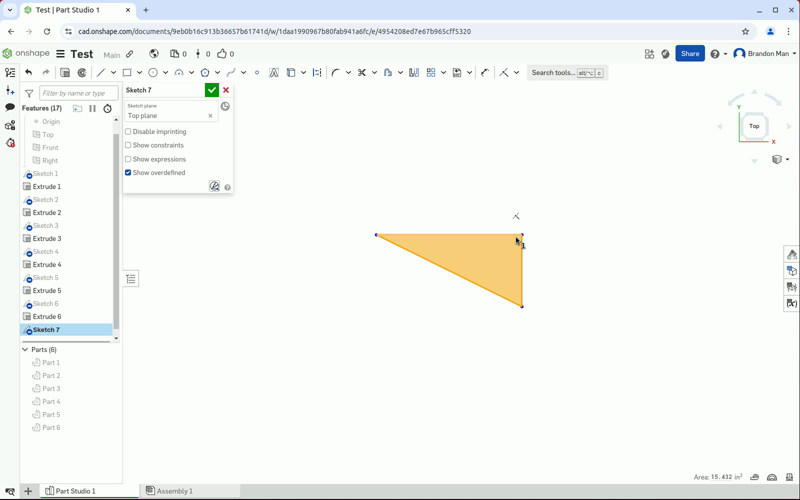
scroll(-6)
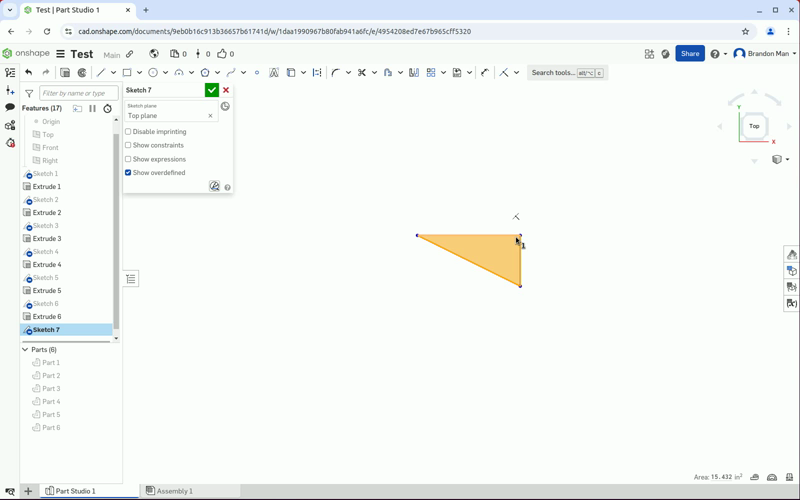
scroll(-6)
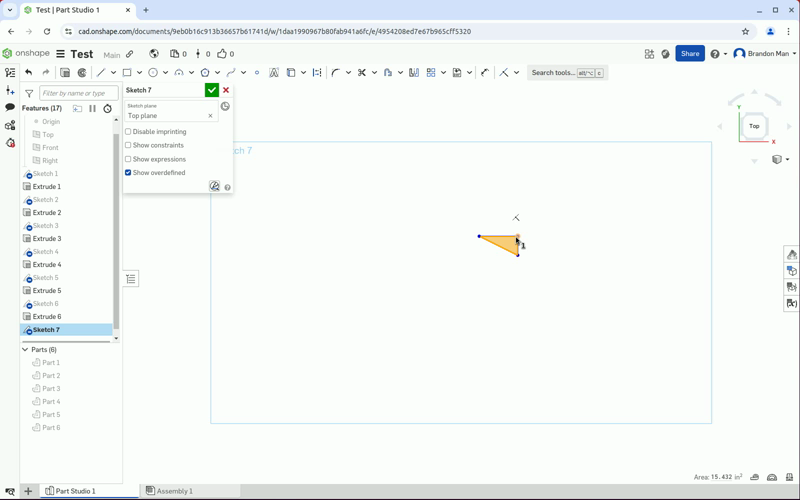
mouse_move(73, 352)
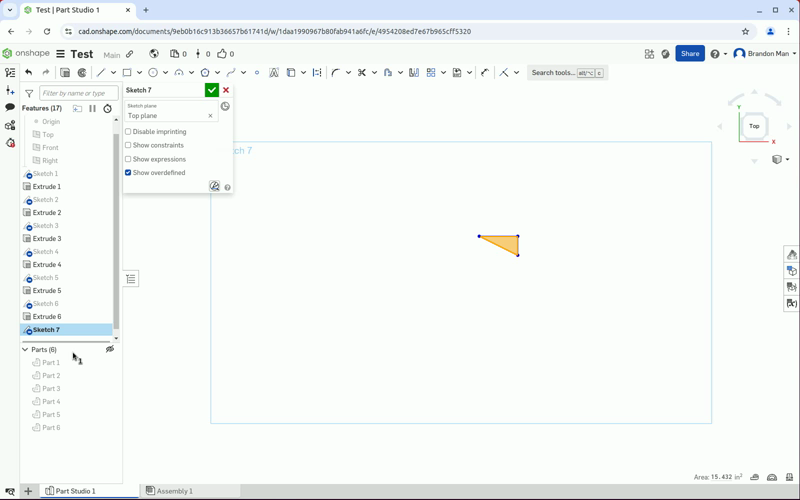
key(shift+y)
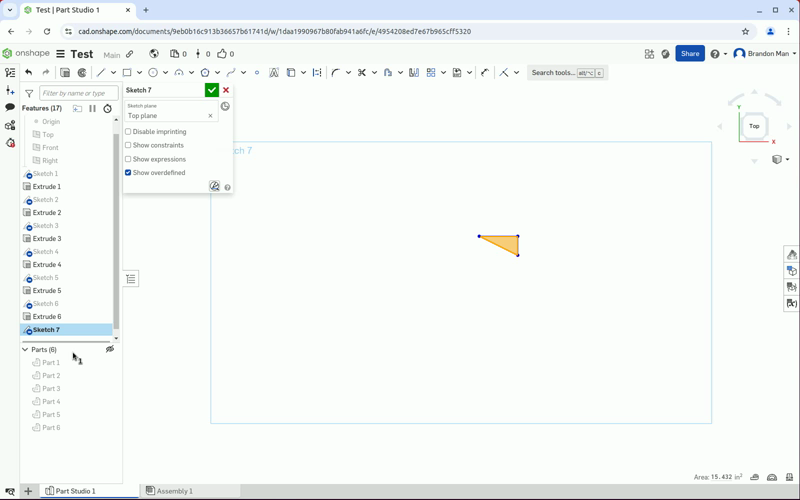
key(shift+e)
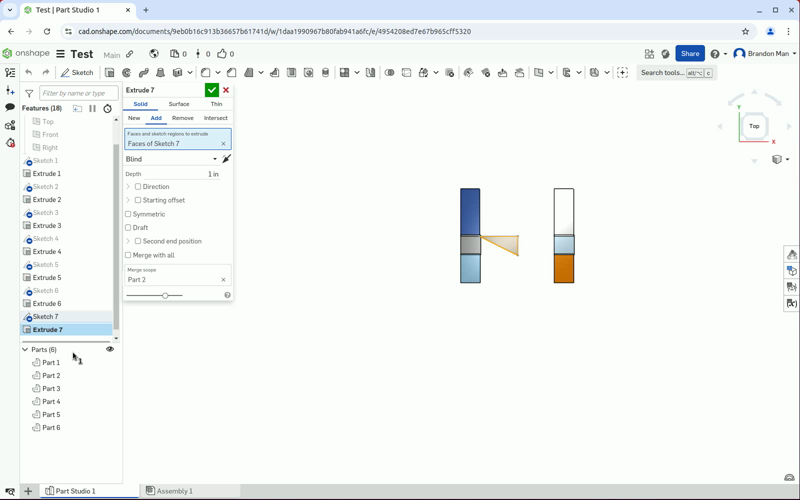
mouse_move(143, 106)
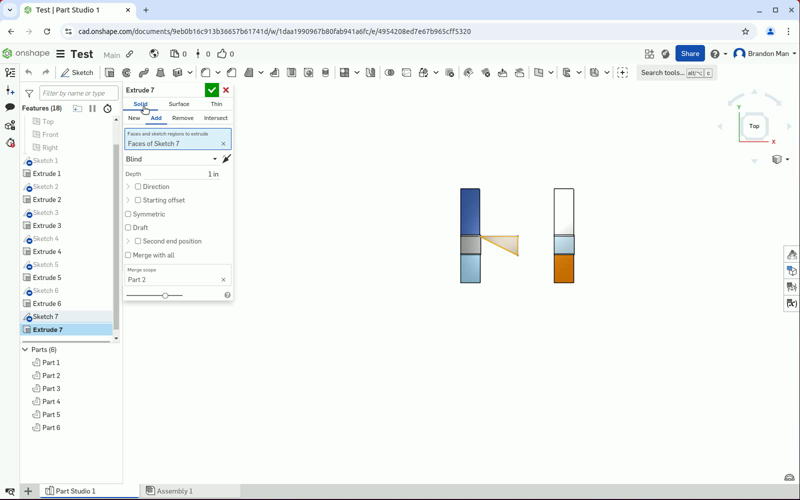
click(143, 106)
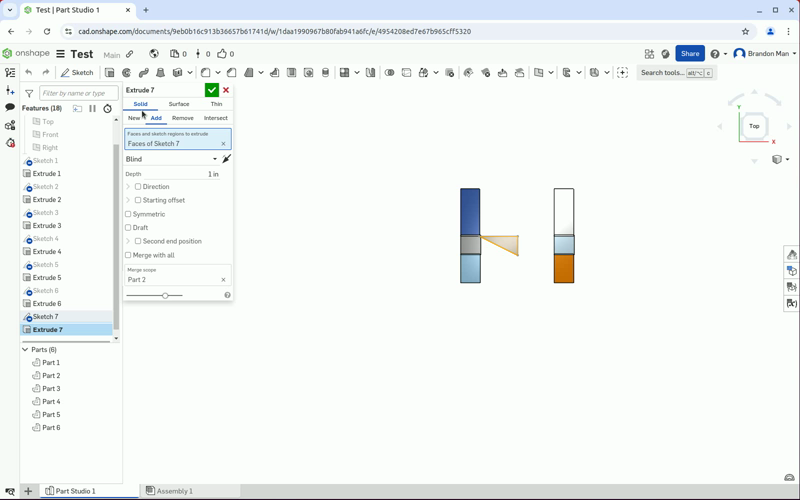
mouse_move(137, 120)
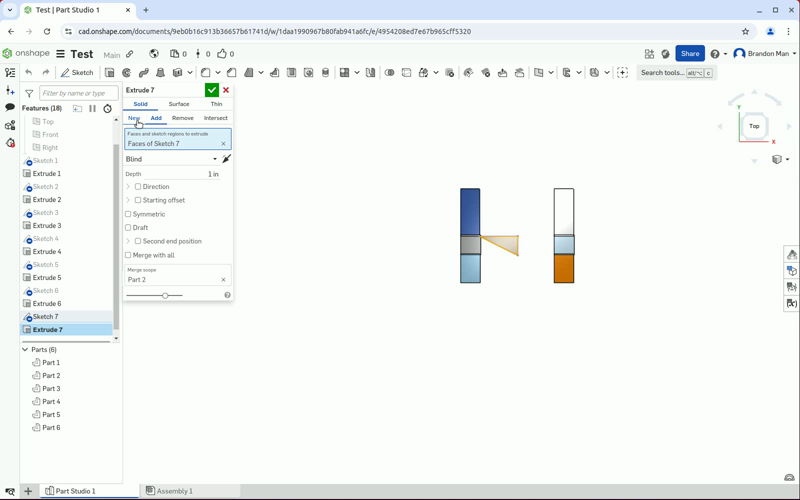
click(137, 120)
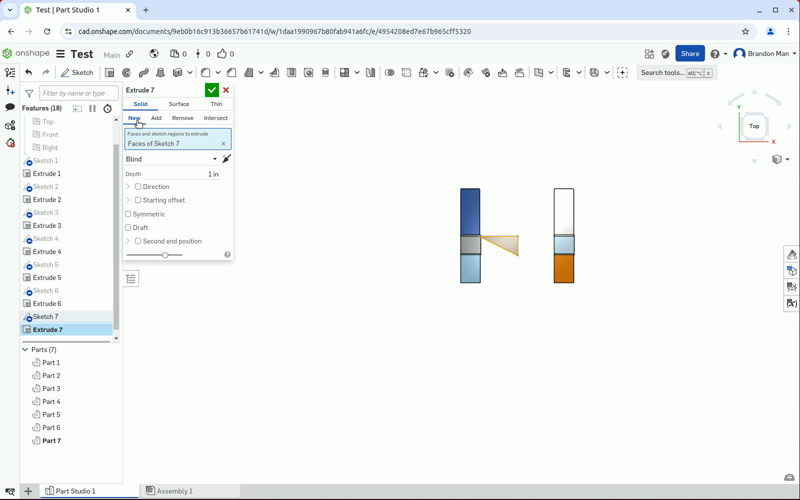
key(tab, 4)
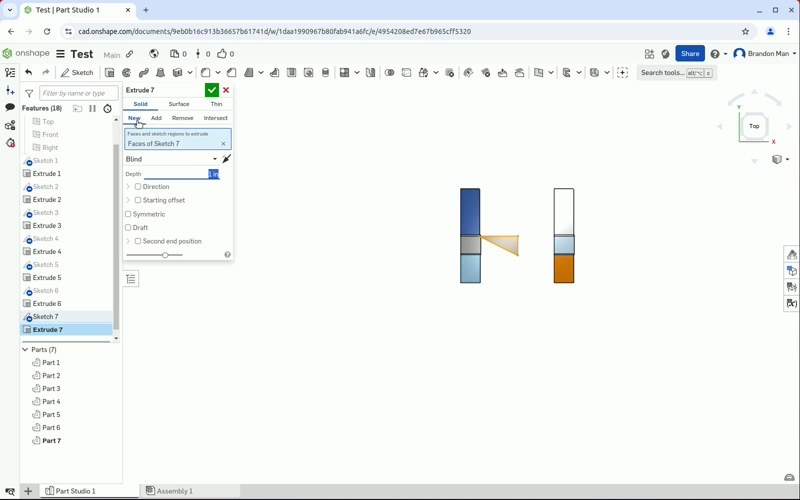
text(-15.405)
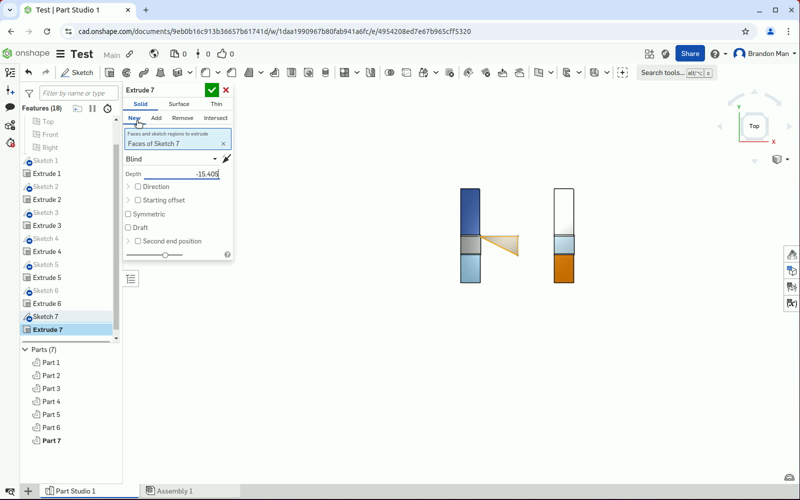
key(enter)
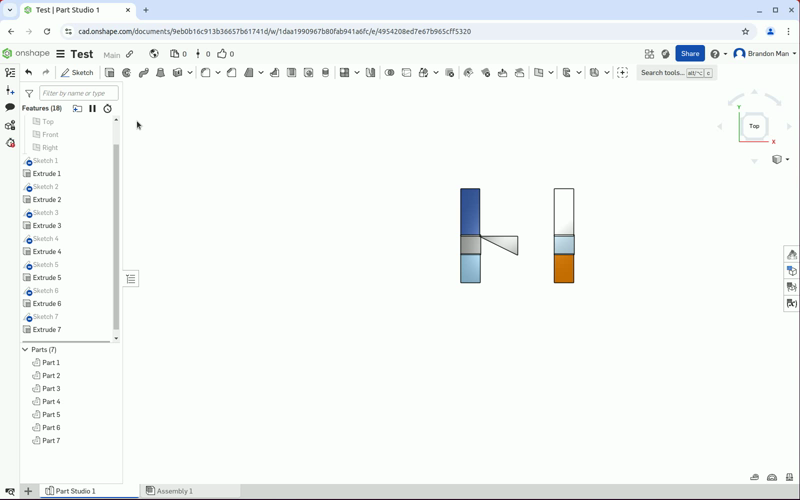
key(shift+h)
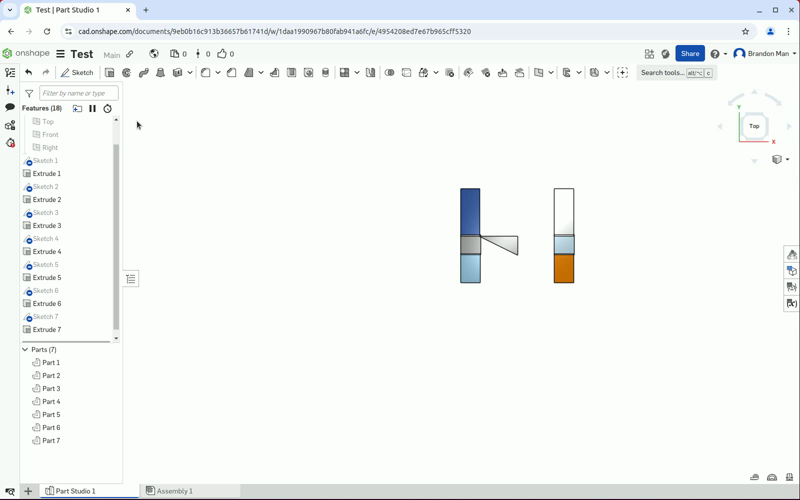
key(shift+h)
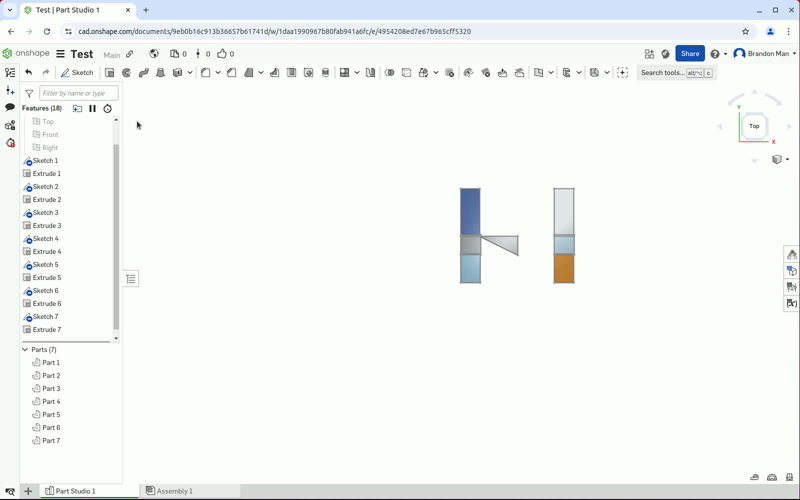
key(shift+7)
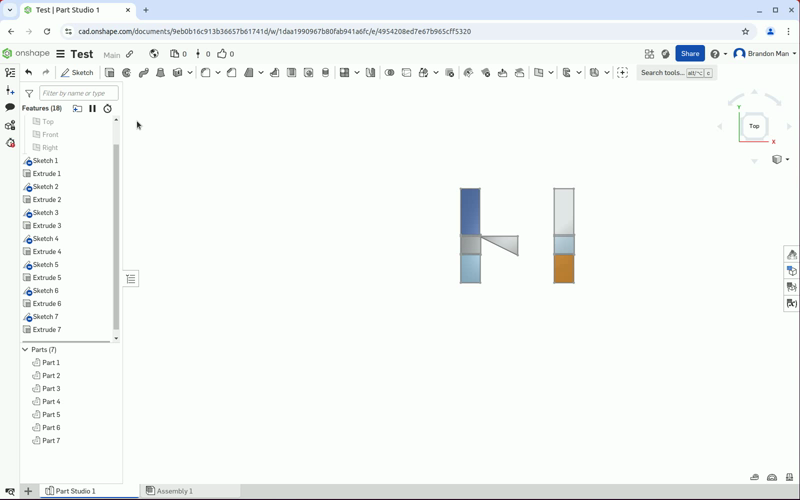
key(up, 3)
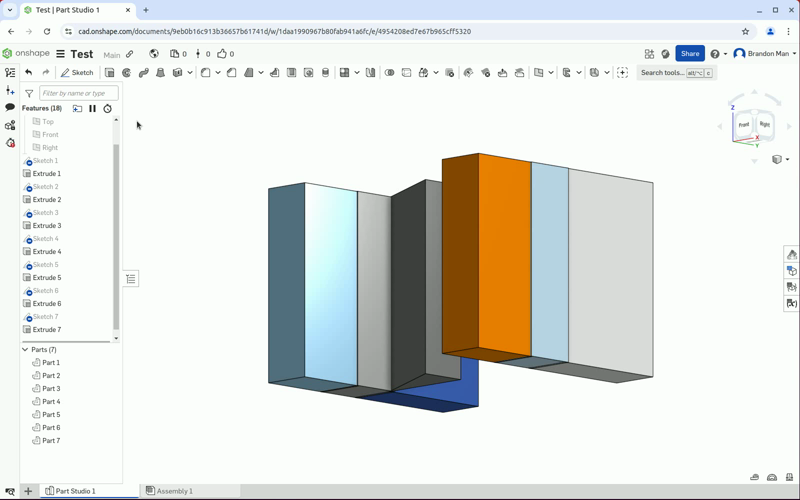
key(left, 3)
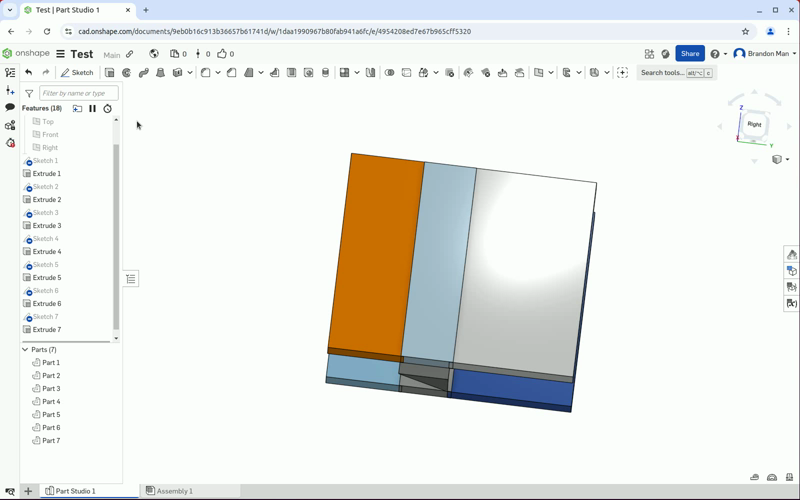
key(right, 3)
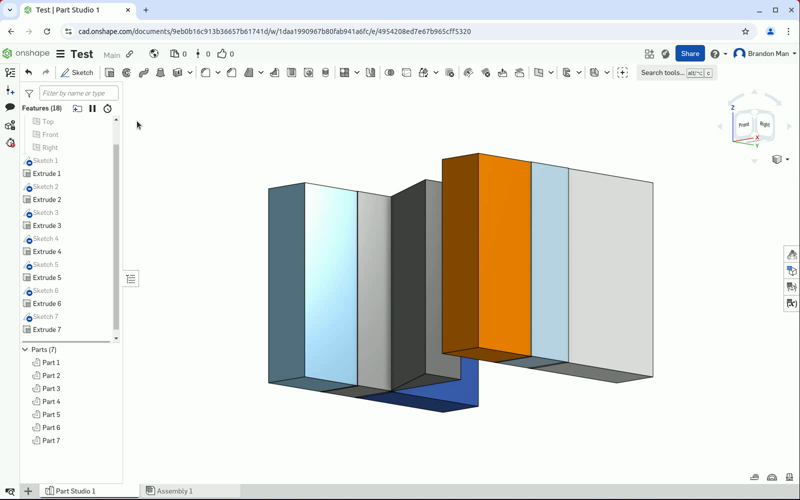
key(down, 3)
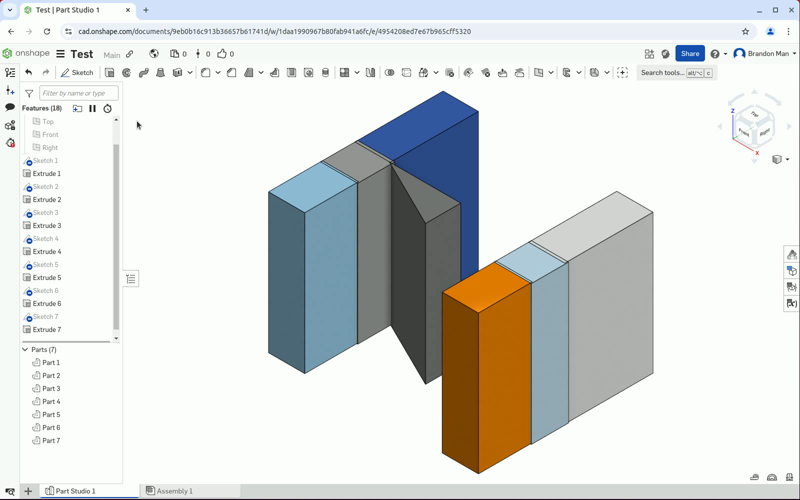
mouse_move(69, 163)
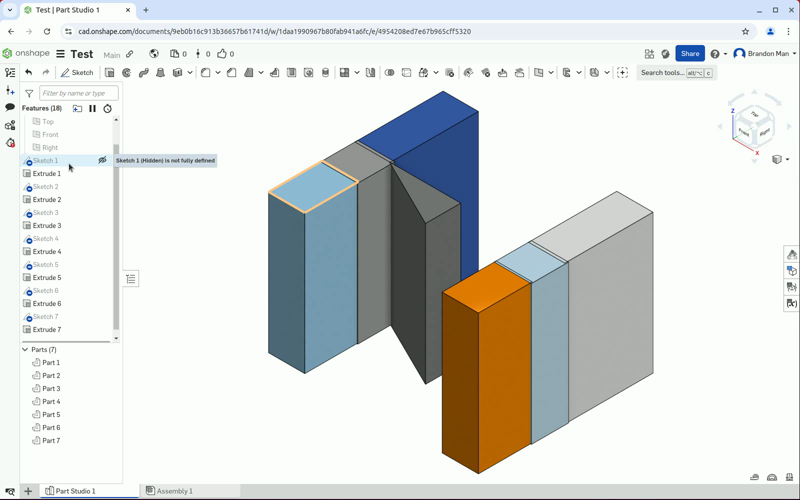
click(69, 163)